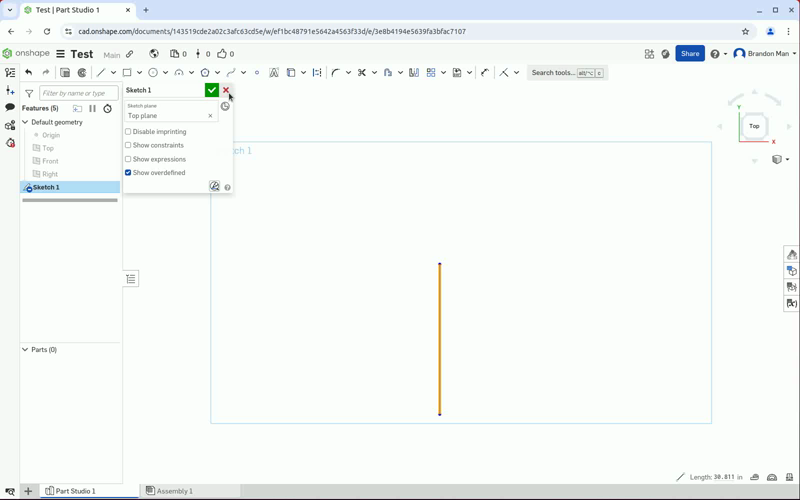
key(shift+h)
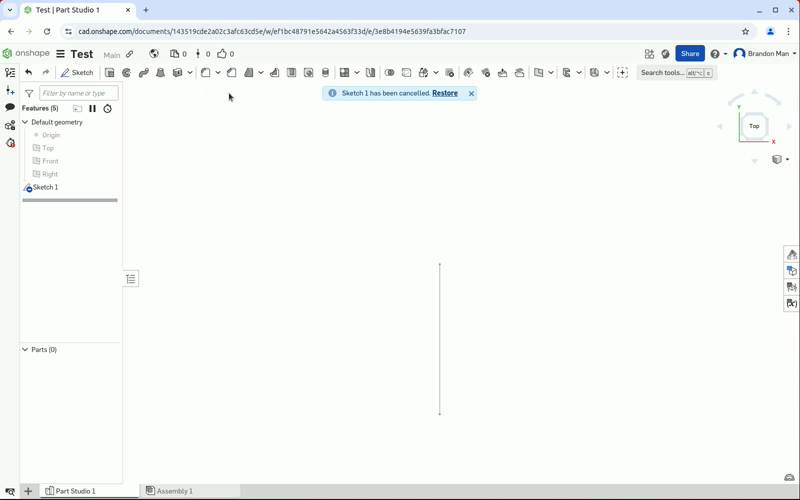
key(shift+s)
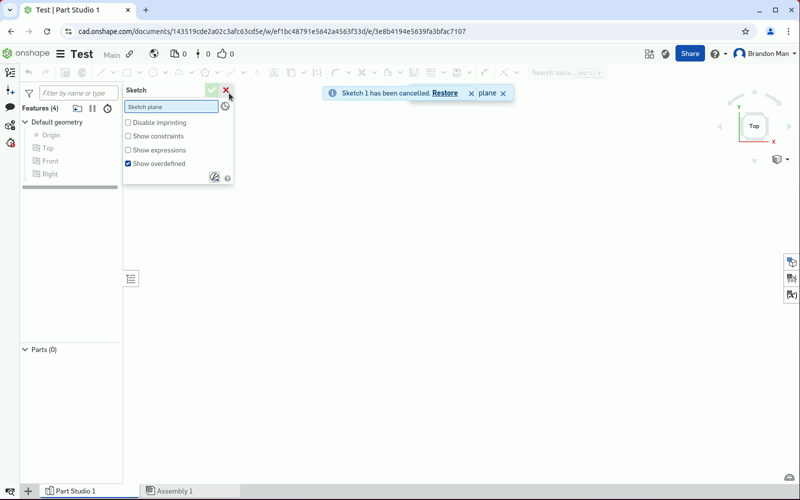
mouse_move(73, 150)
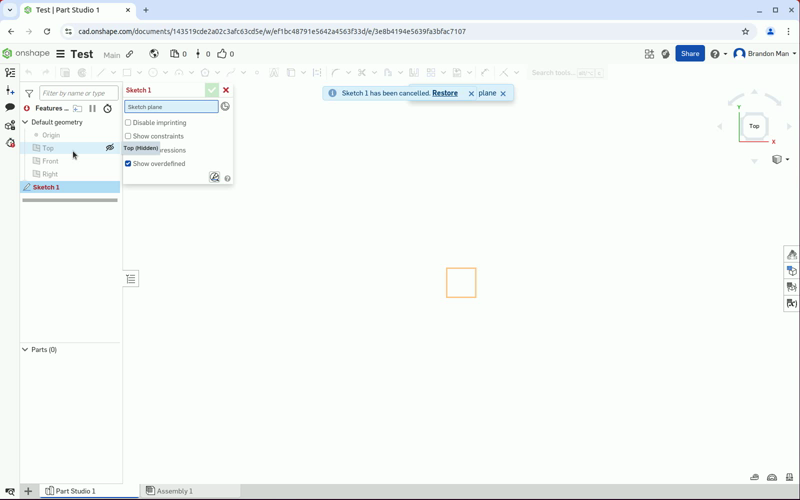
click(73, 150)
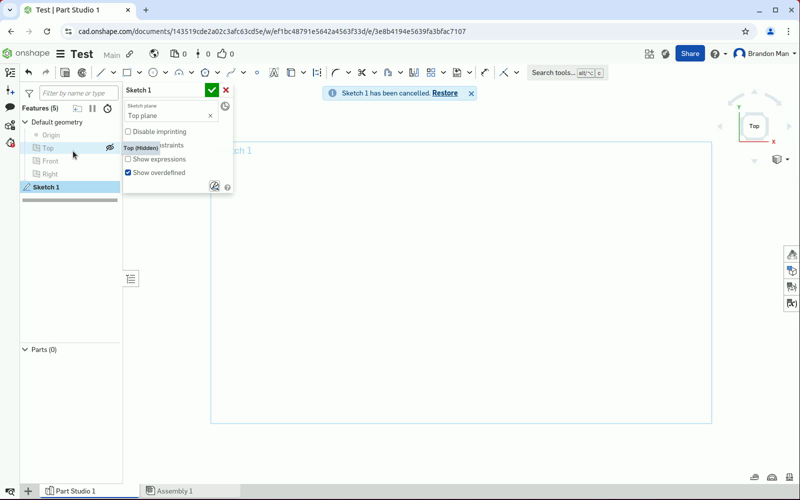
mouse_move(73, 352)
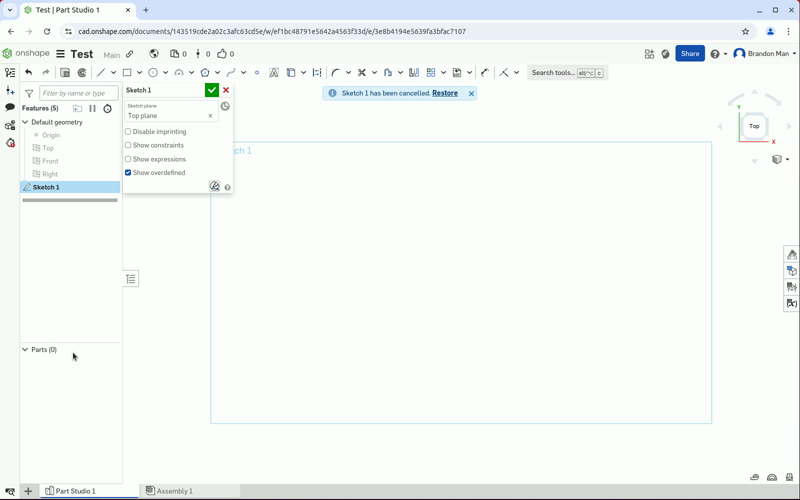
key(y)
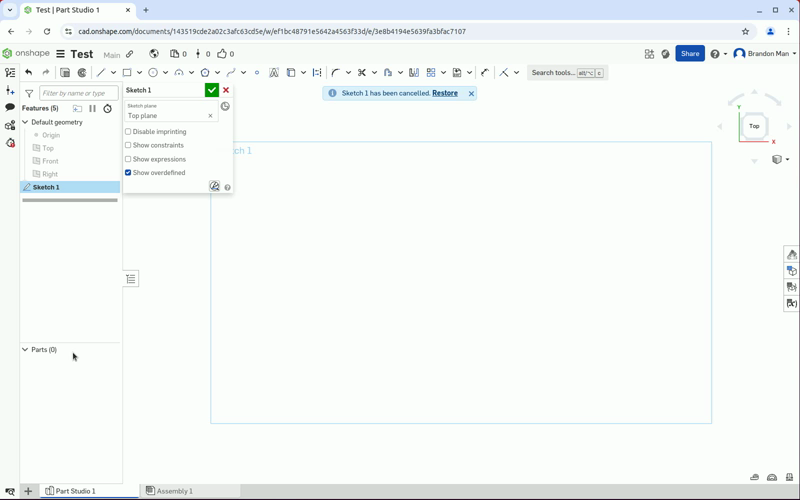
key(a)
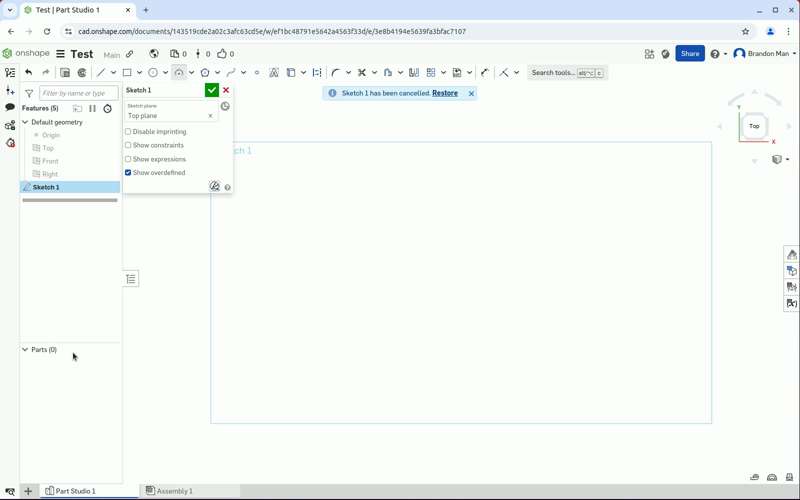
key_down(shift)
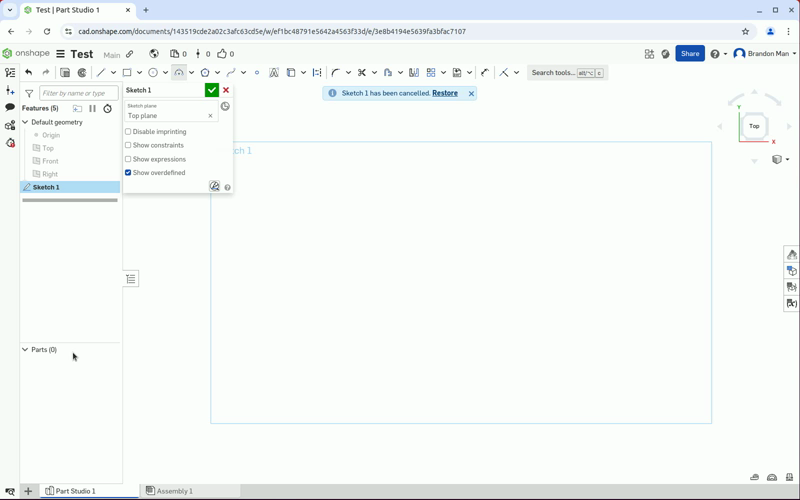
mouse_move(460, 291)
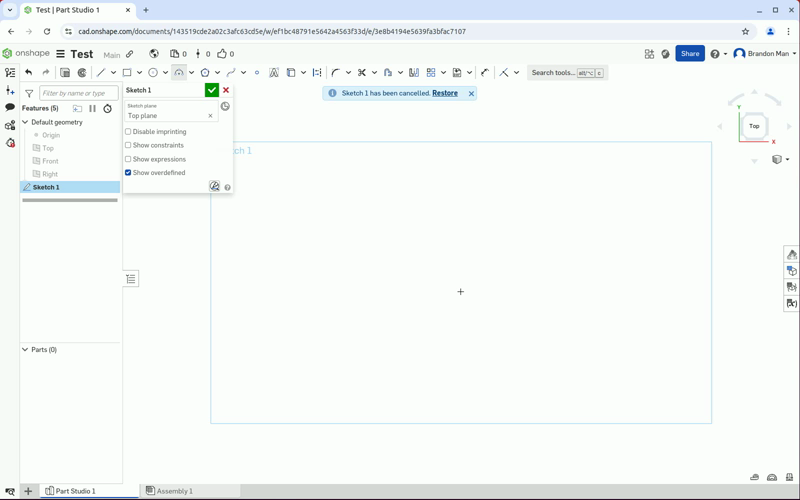
click(460, 291)
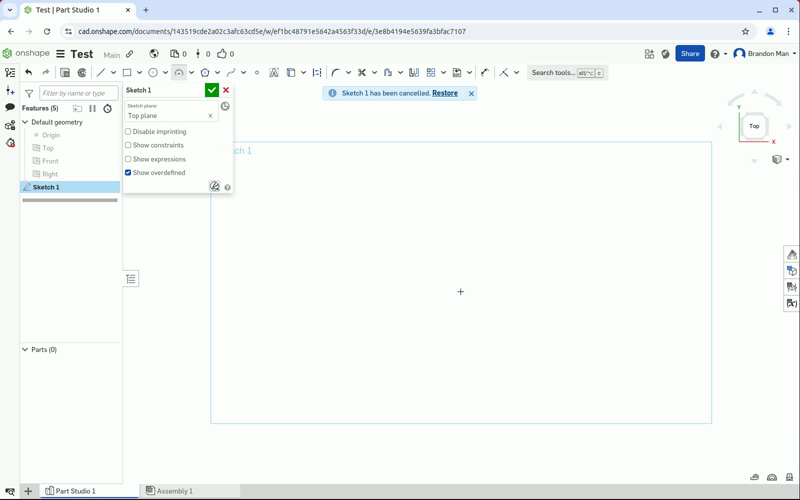
key_up(shift)
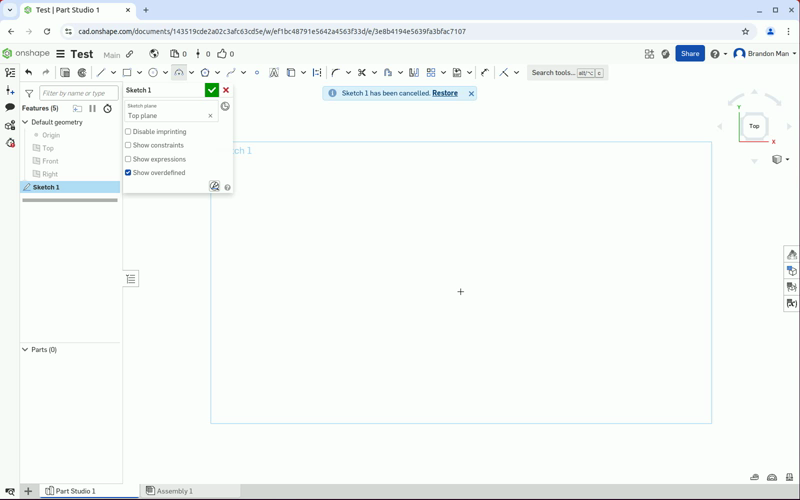
key_down(shift)
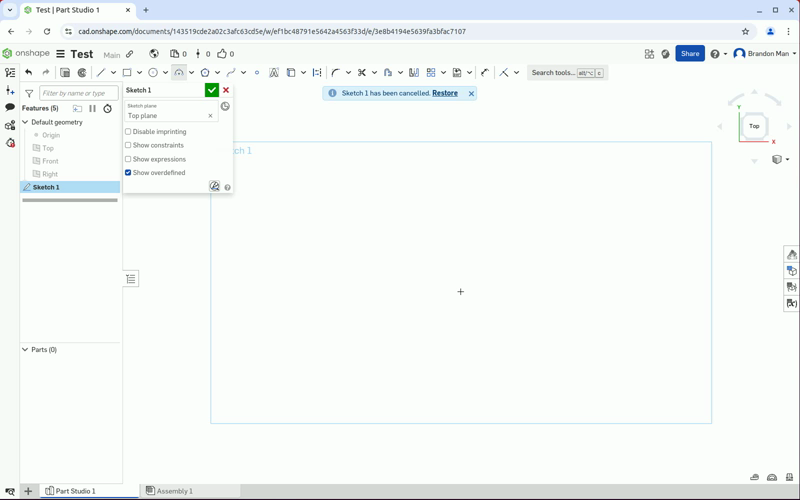
mouse_move(478, 300)
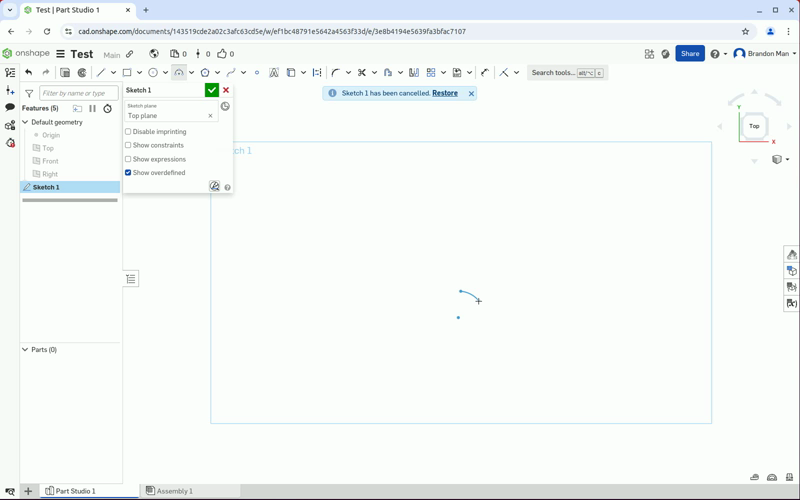
click(478, 300)
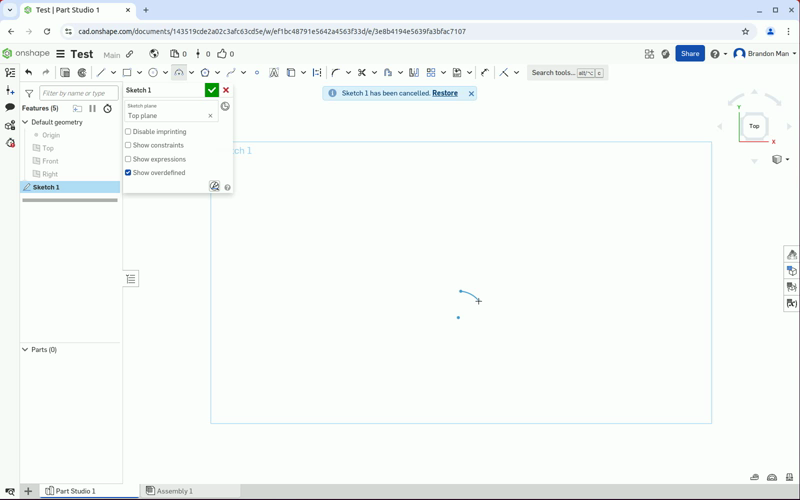
mouse_move(468, 298)
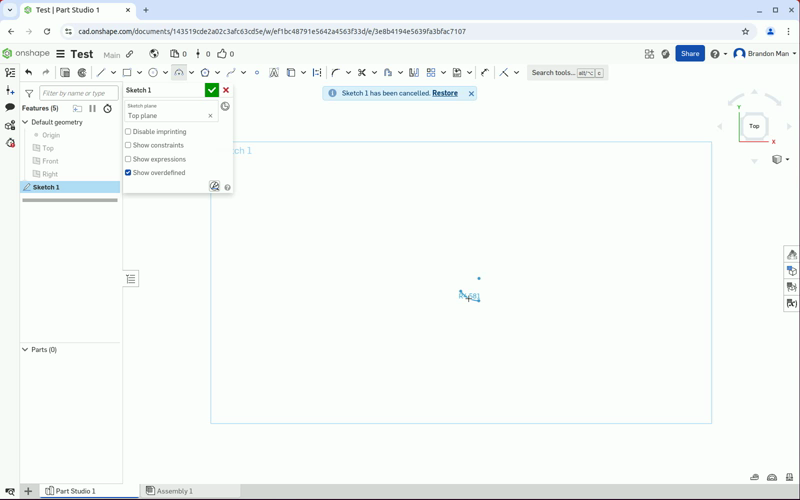
click(468, 298)
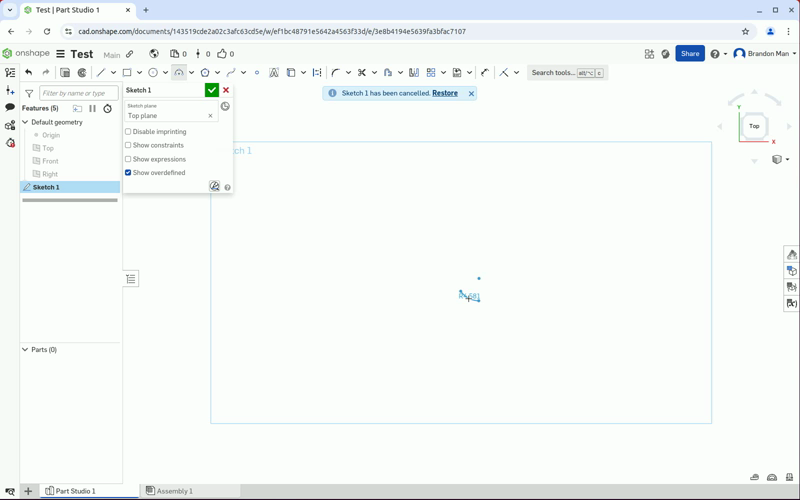
key_up(shift)
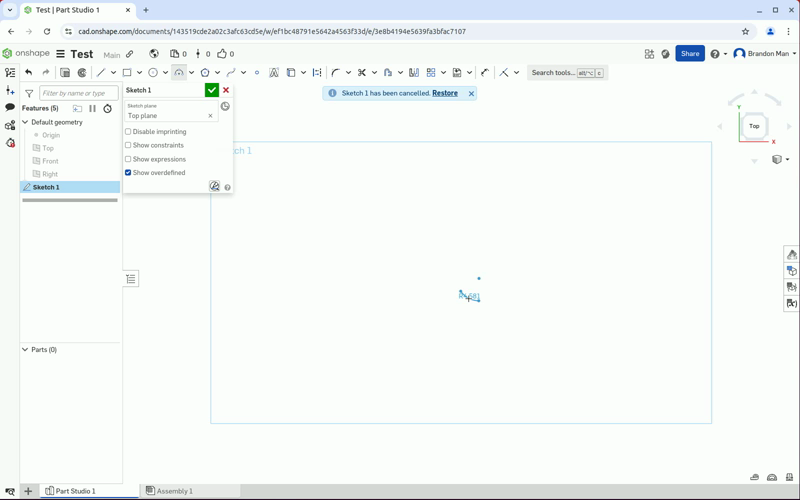
key(esc)
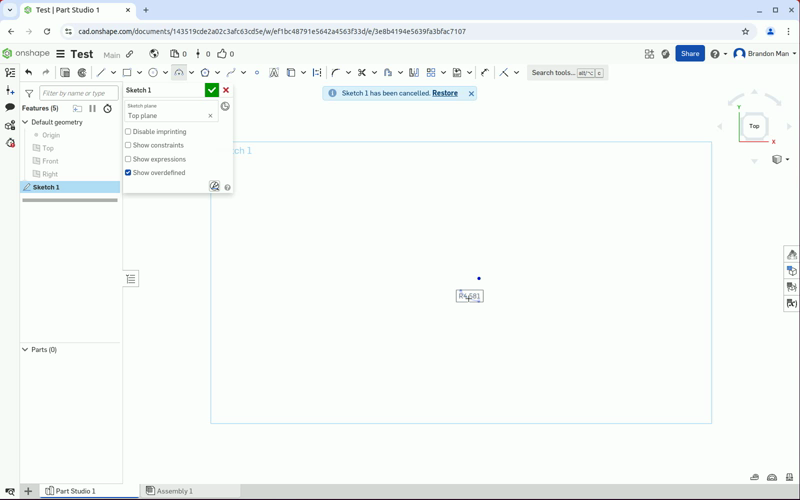
key(l)
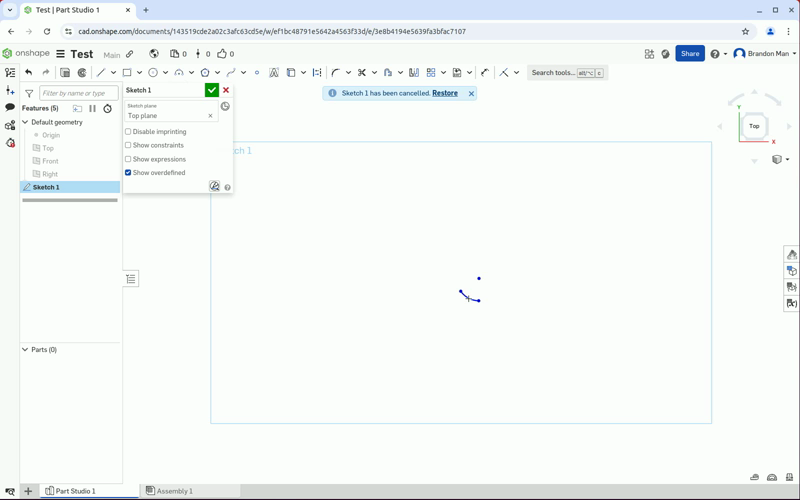
mouse_move(478, 300)
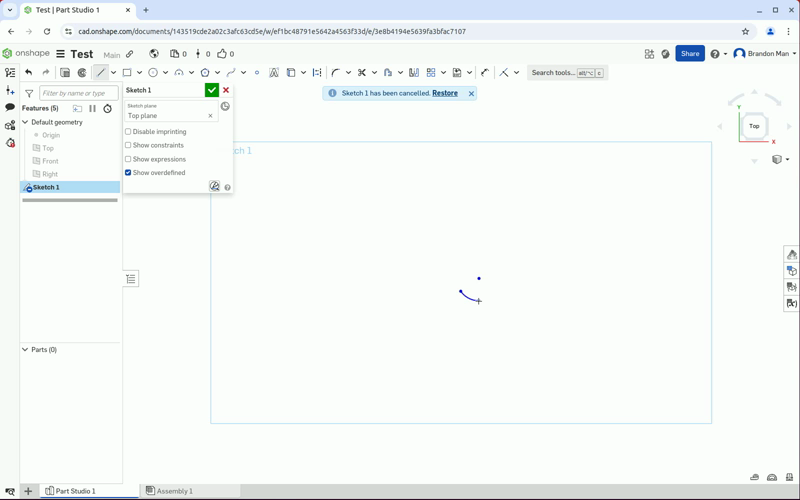
click(478, 300)
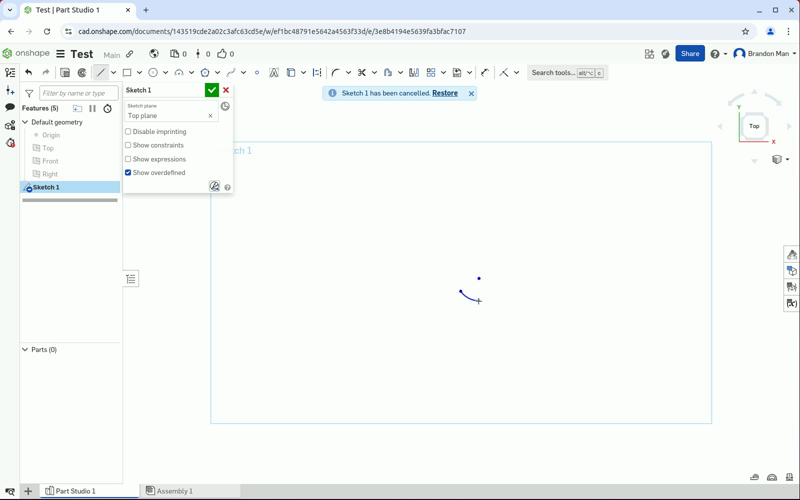
key_down(shift)
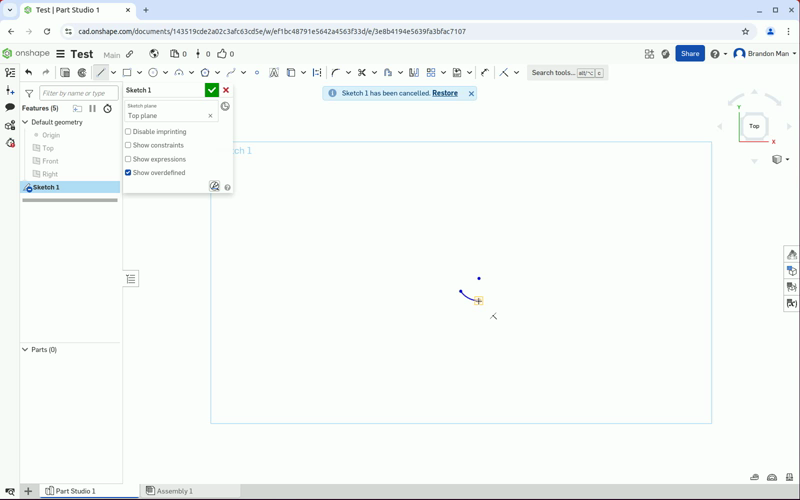
mouse_move(508, 300)
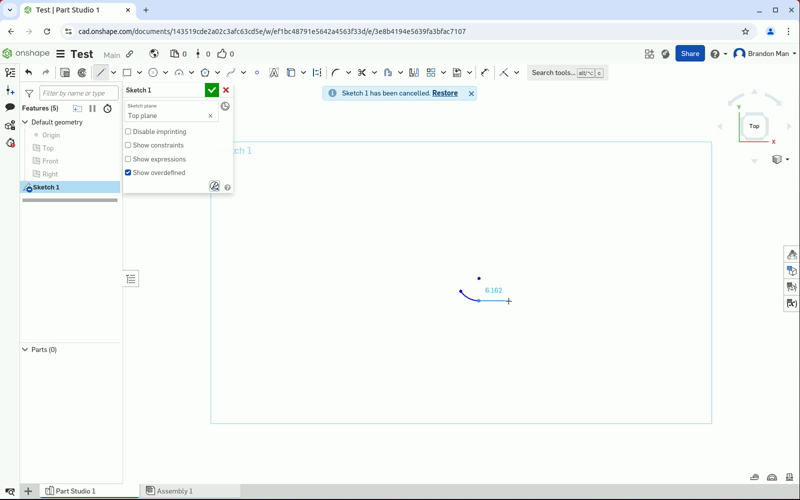
mouse_move(478, 291)
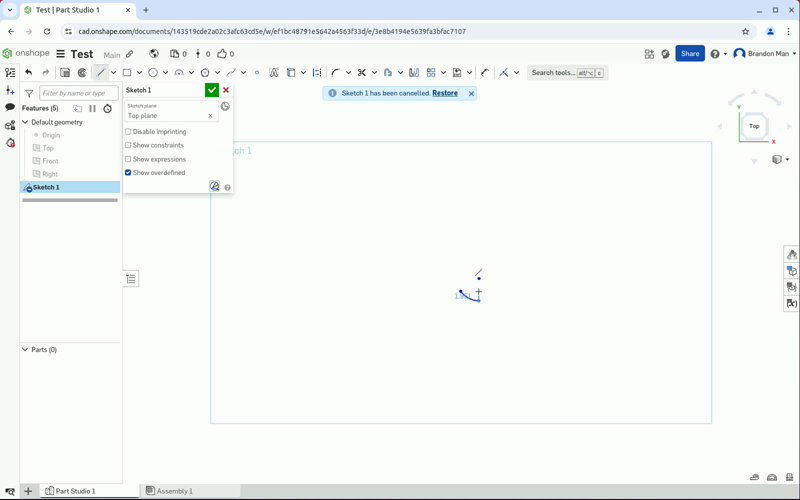
click(478, 291)
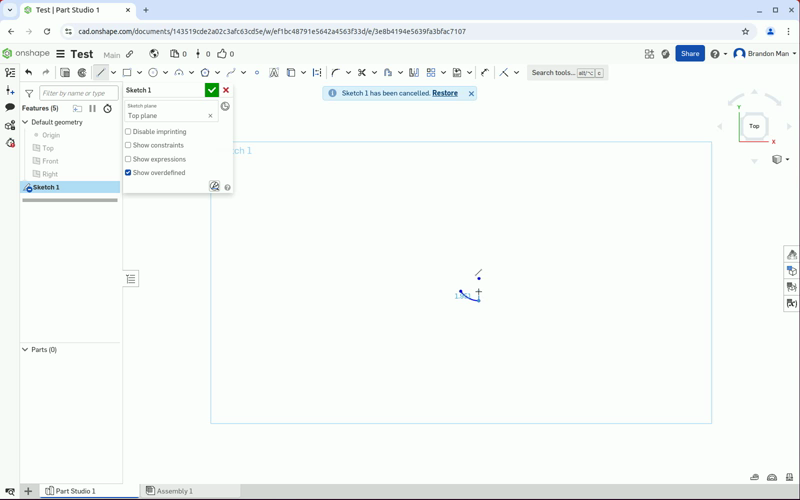
key_up(shift)
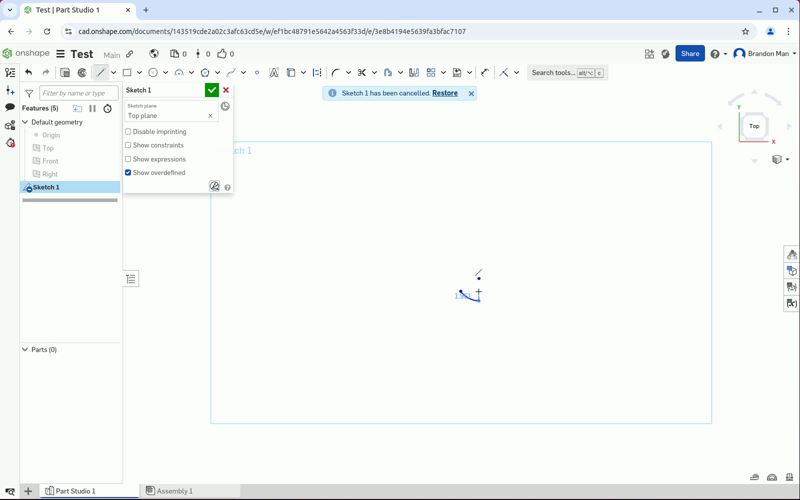
key_down(shift)
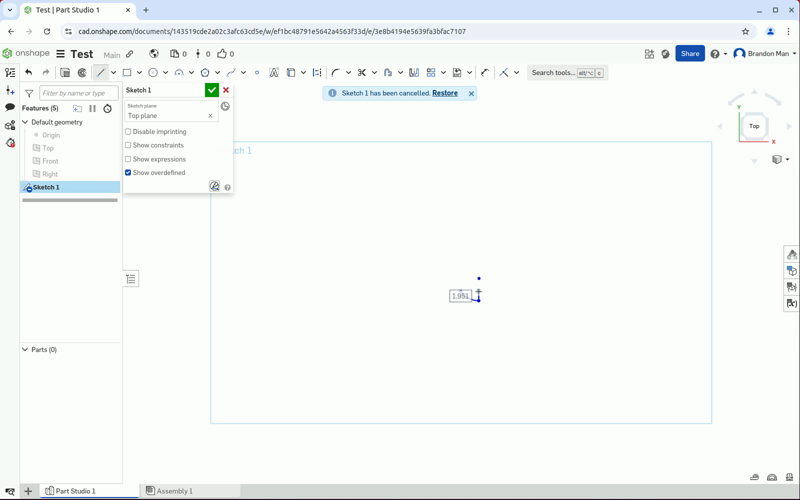
mouse_move(508, 291)
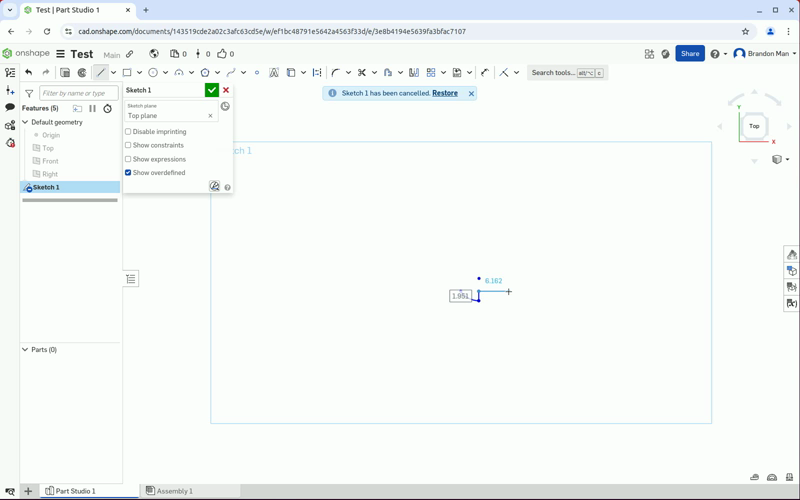
mouse_move(499, 291)
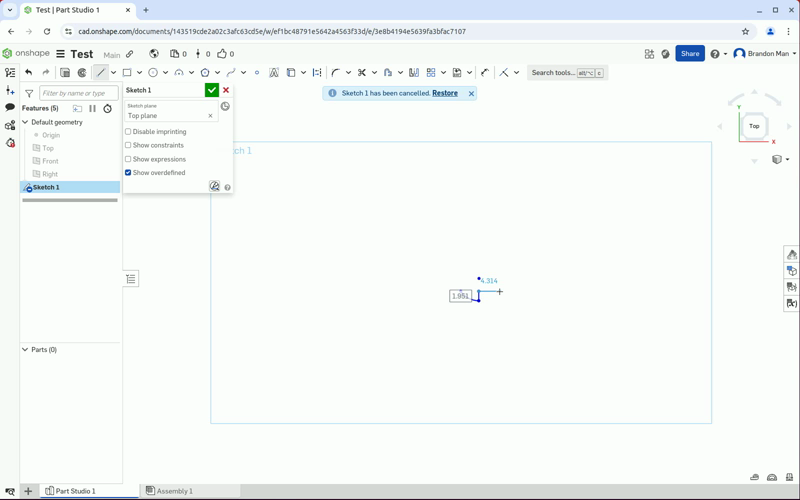
click(499, 291)
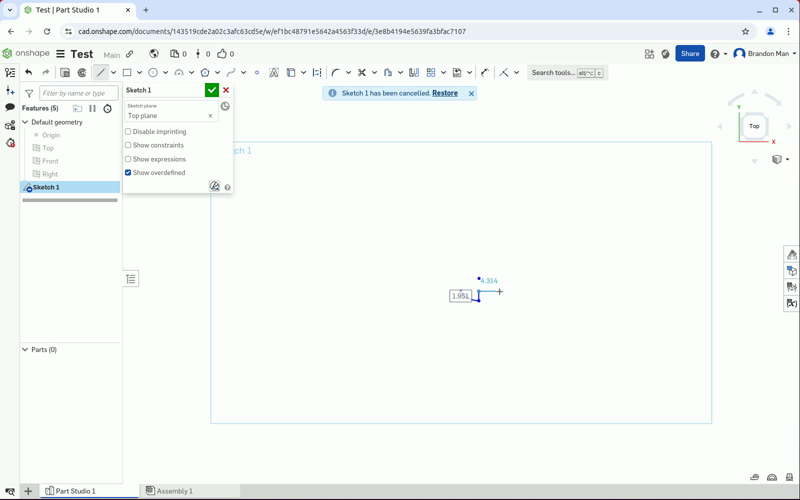
key_up(shift)
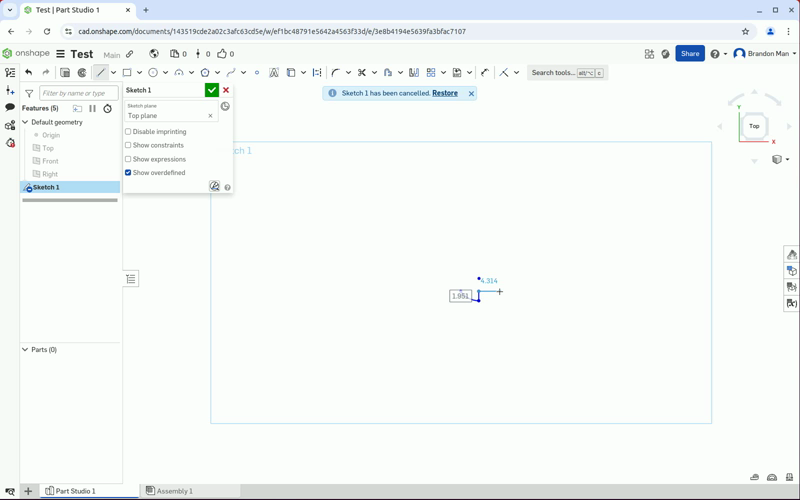
key_down(shift)
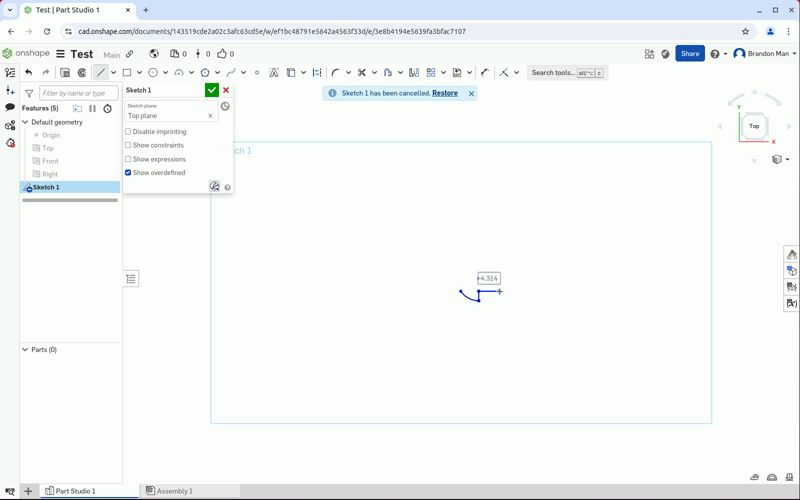
mouse_move(529, 291)
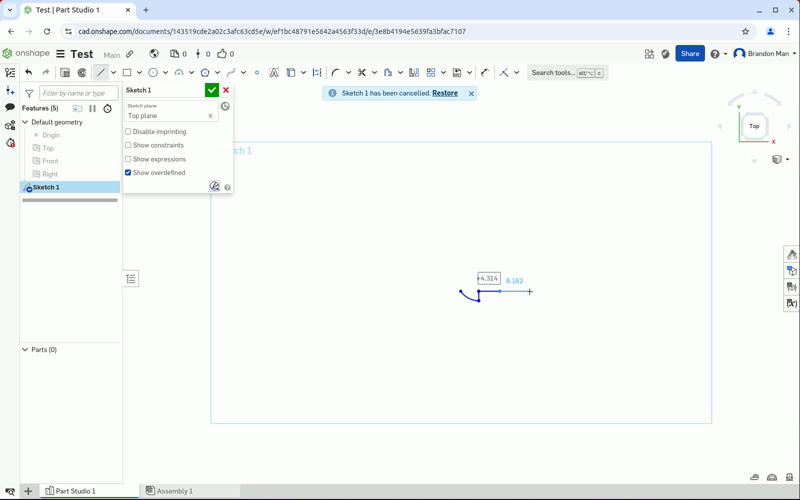
mouse_move(499, 300)
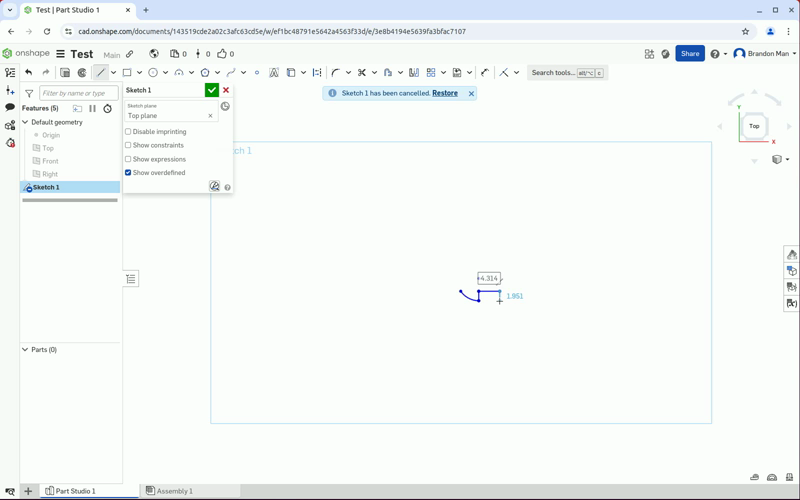
click(499, 300)
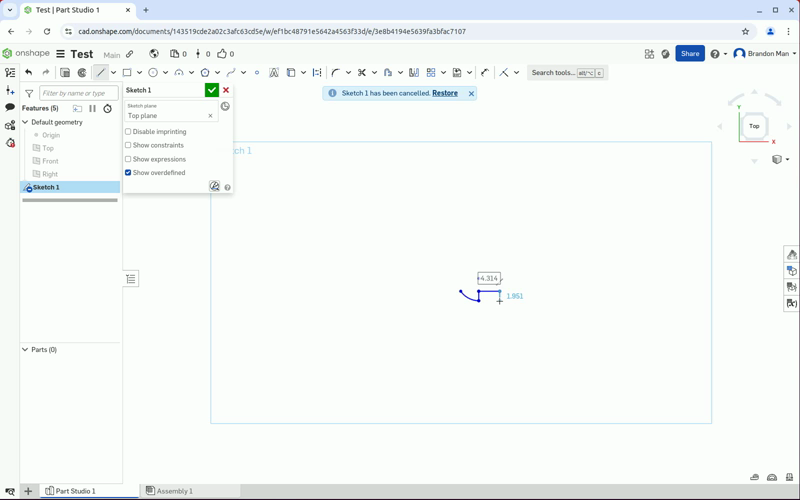
key_up(shift)
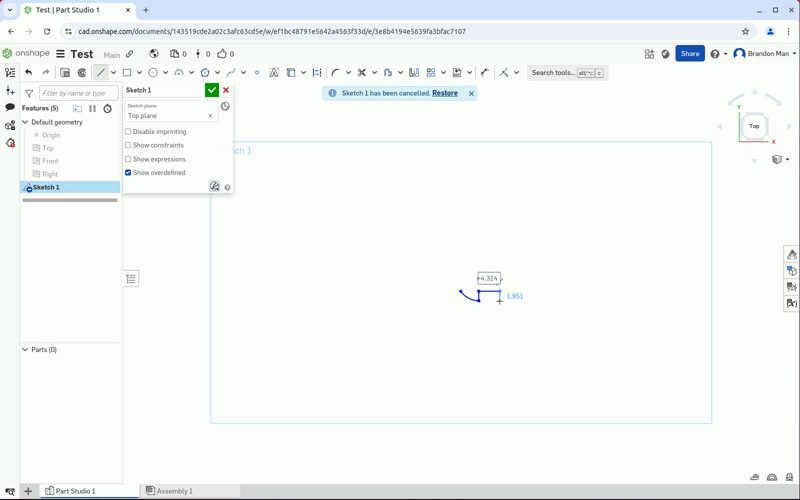
key_down(shift)
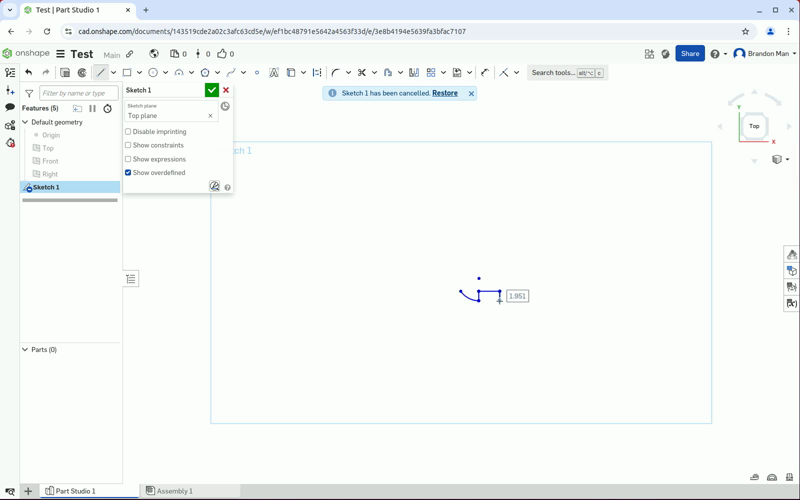
mouse_move(529, 300)
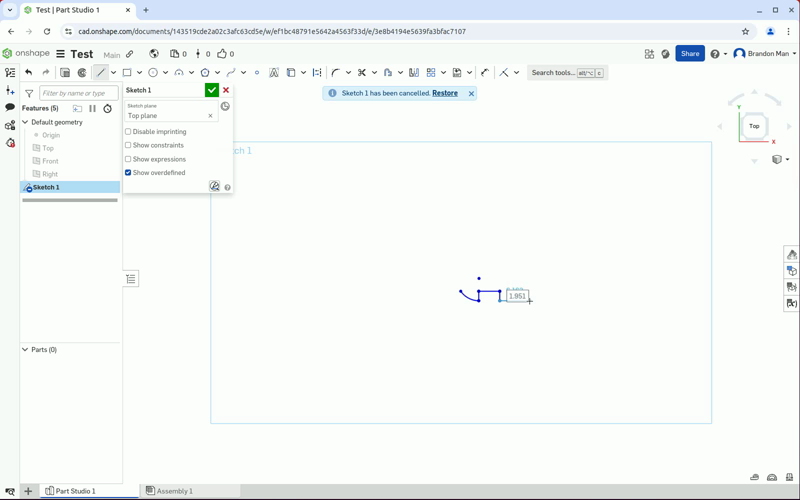
mouse_move(521, 300)
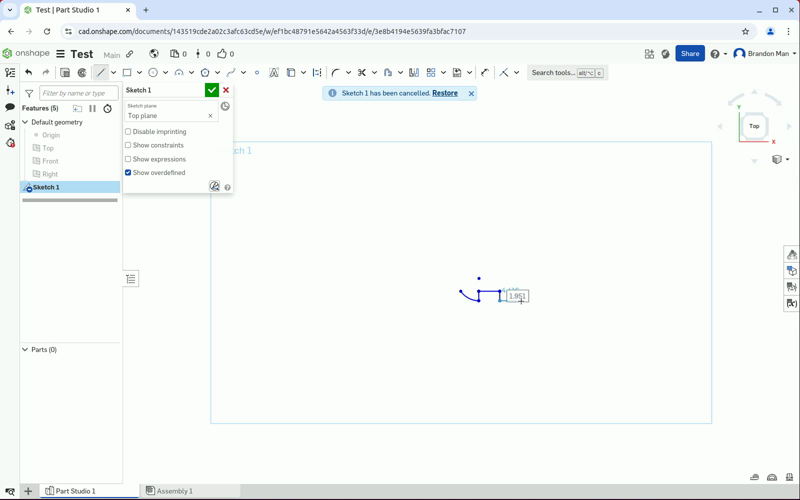
click(521, 300)
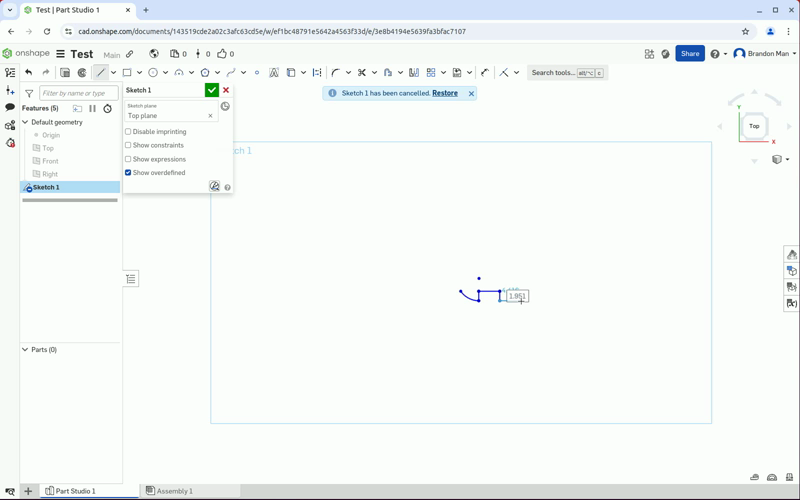
key_up(shift)
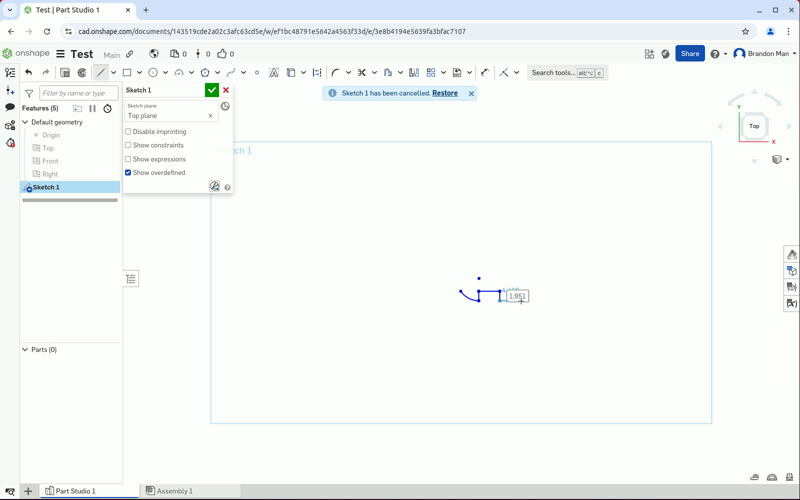
key(esc)
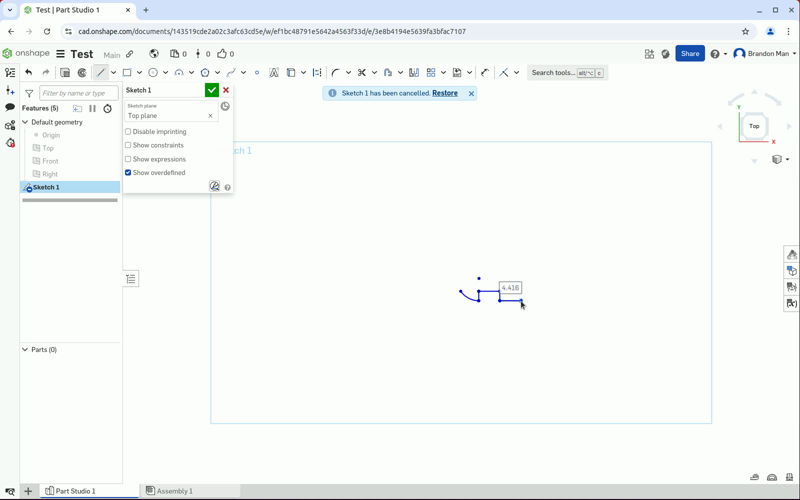
key(a)
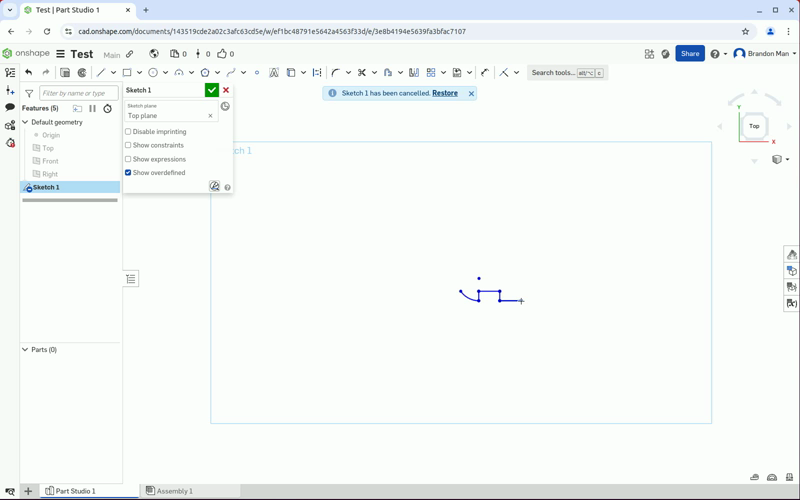
mouse_move(521, 300)
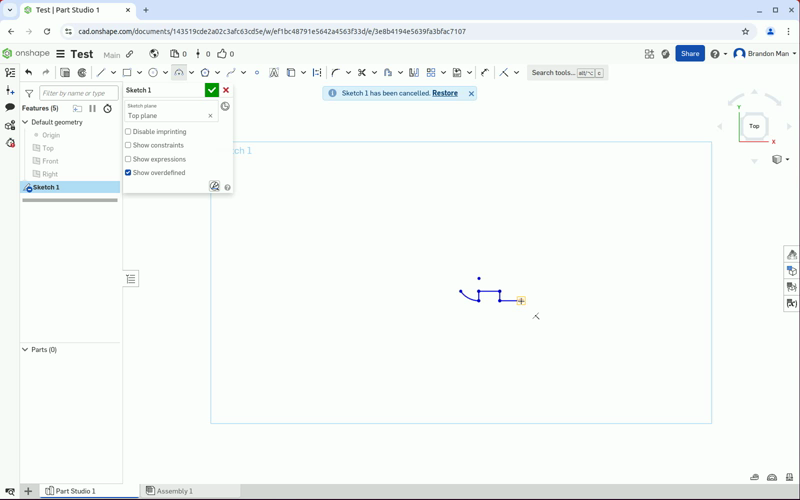
click(521, 300)
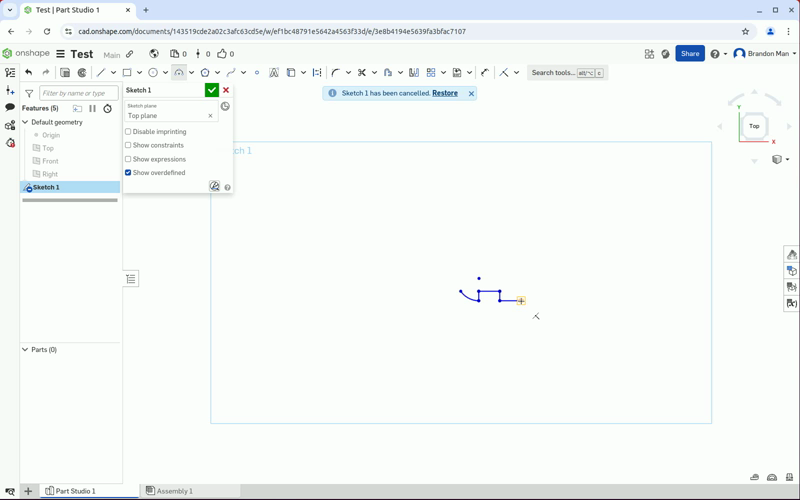
key_down(shift)
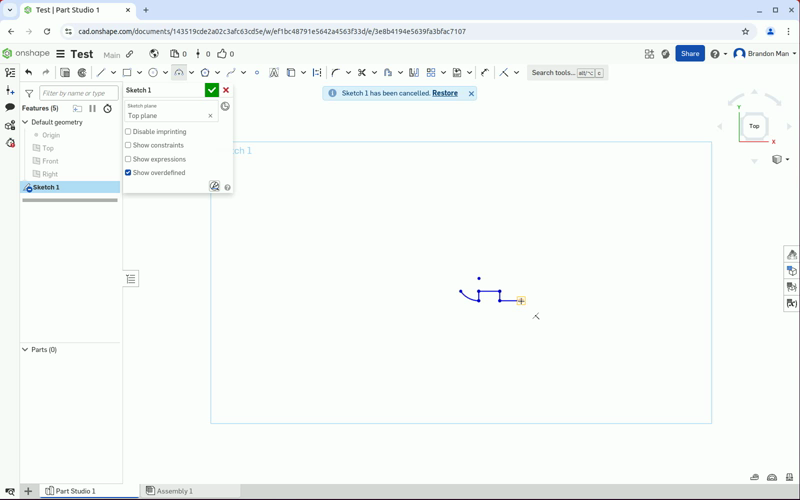
mouse_move(525, 292)
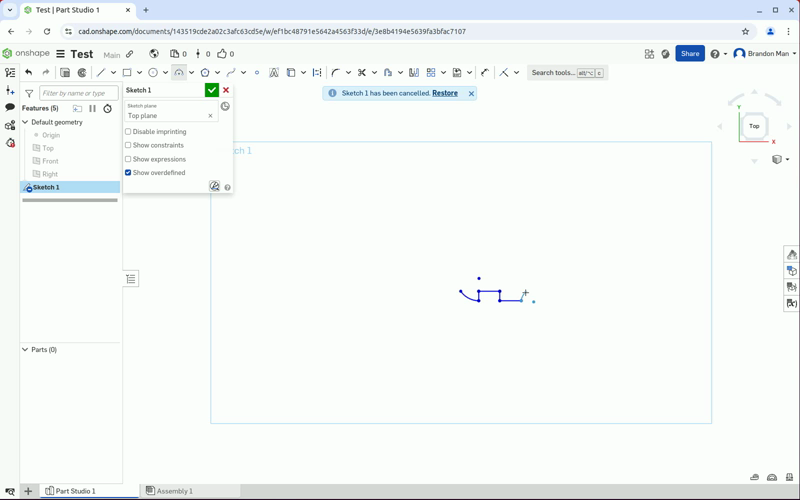
click(525, 292)
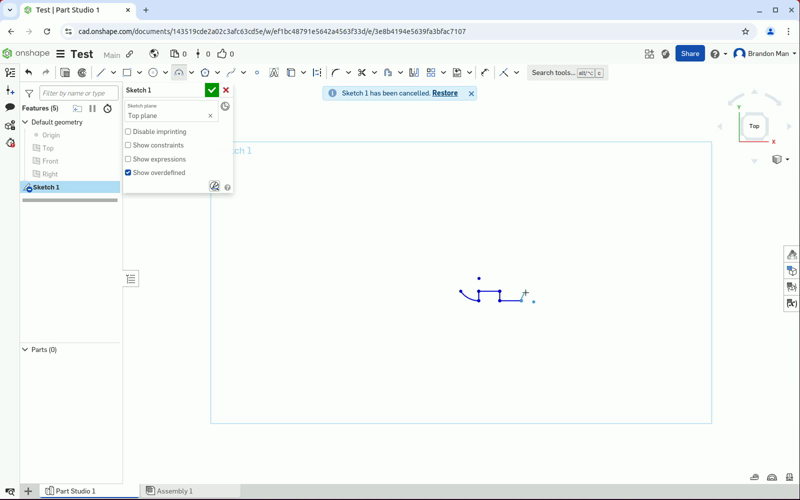
mouse_move(524, 297)
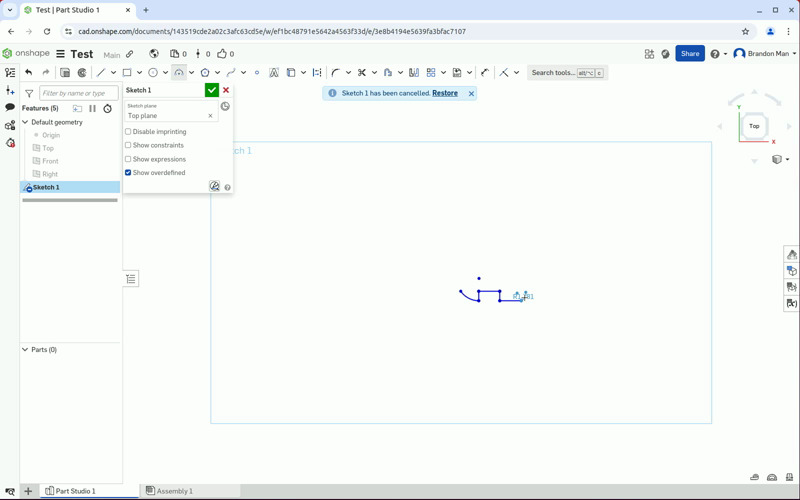
click(524, 297)
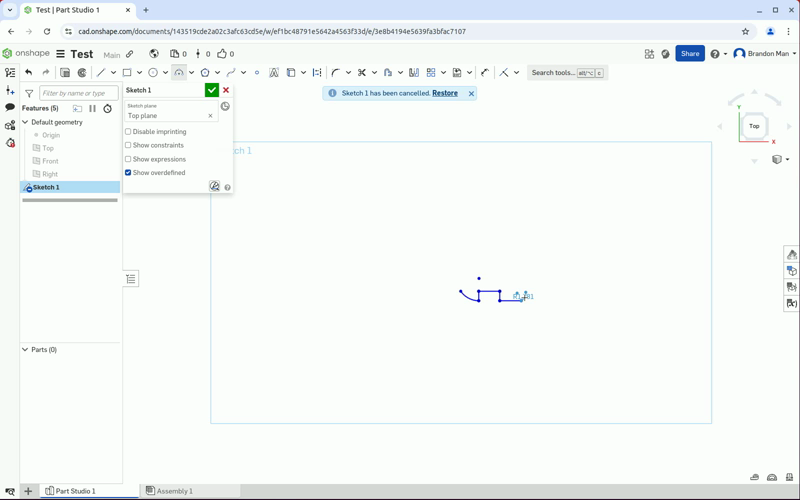
key_up(shift)
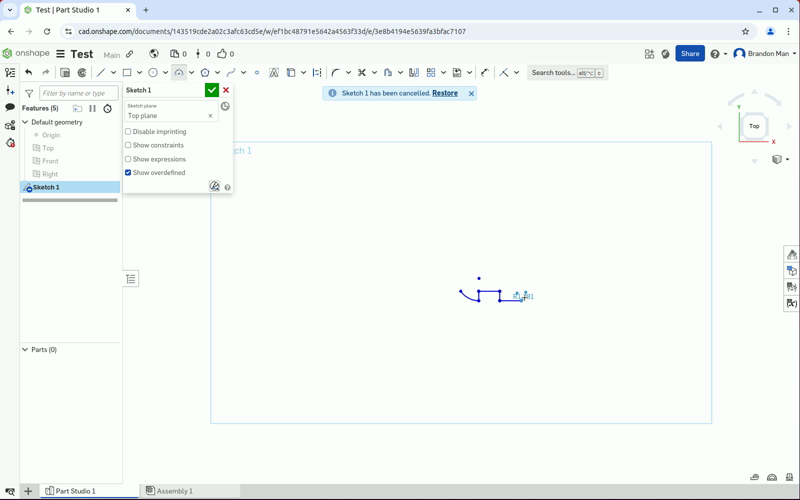
key(esc)
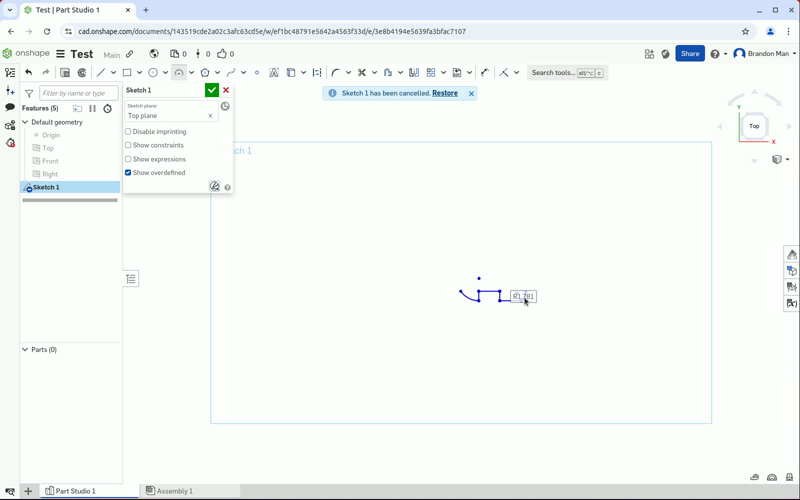
key(l)
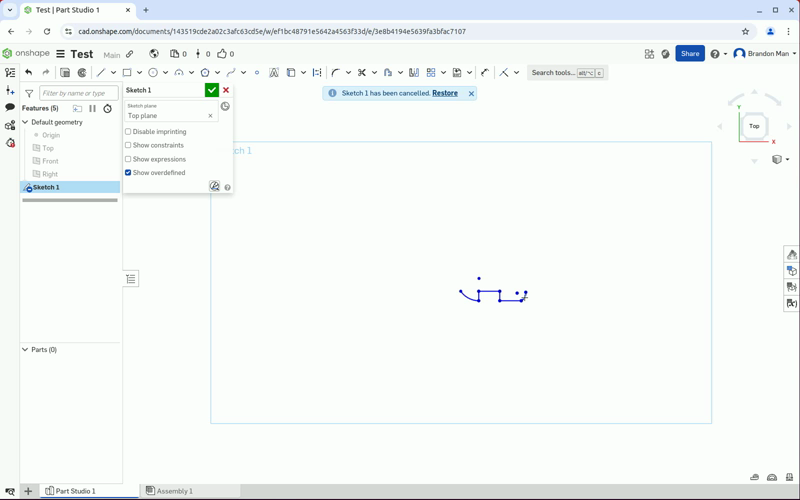
mouse_move(525, 292)
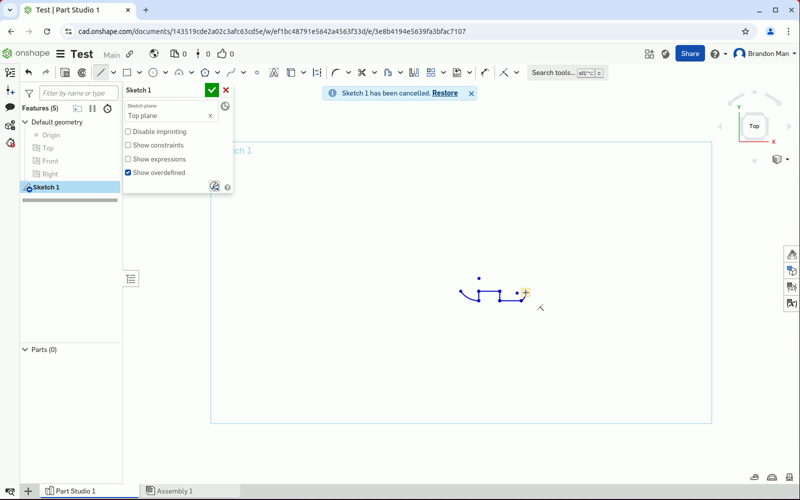
click(525, 292)
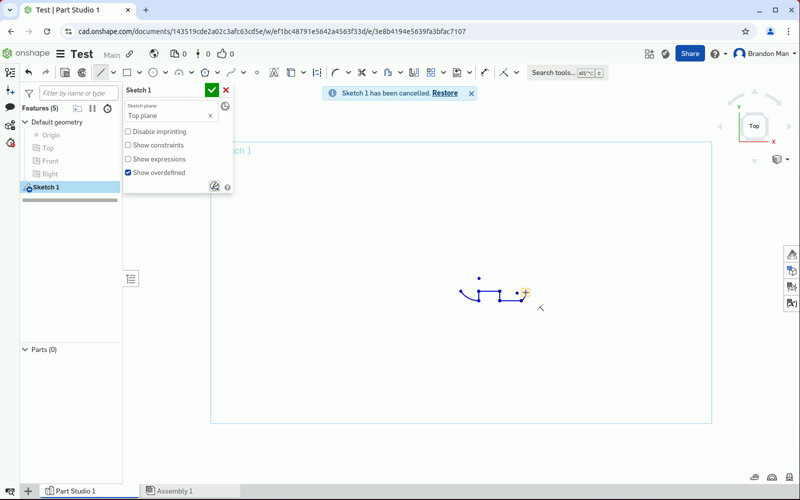
key_down(shift)
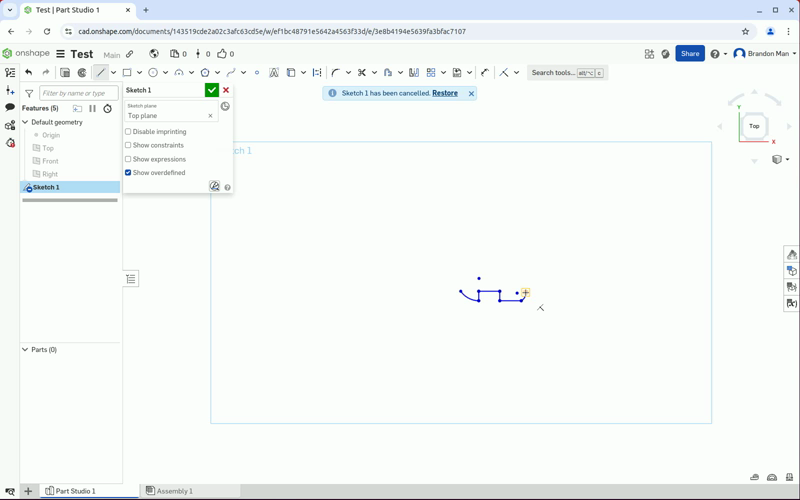
mouse_move(555, 292)
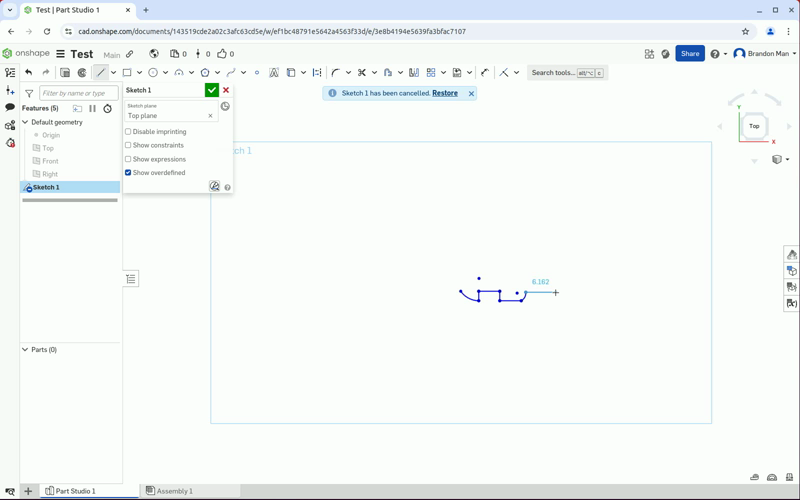
mouse_move(525, 291)
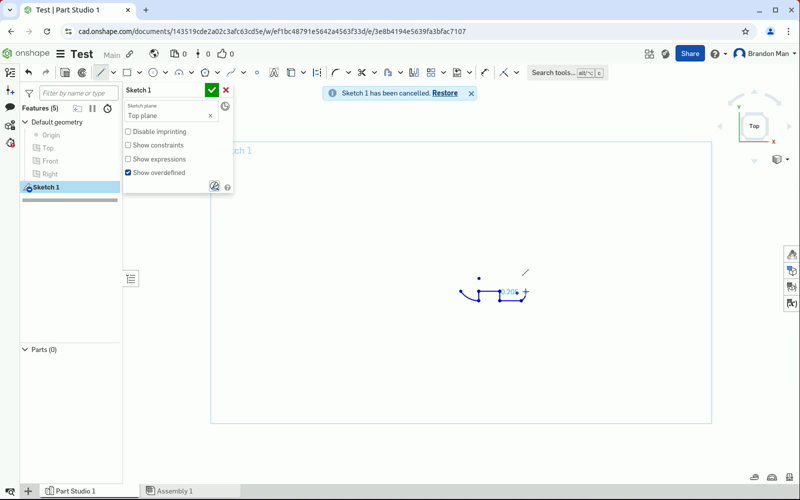
scroll(6)
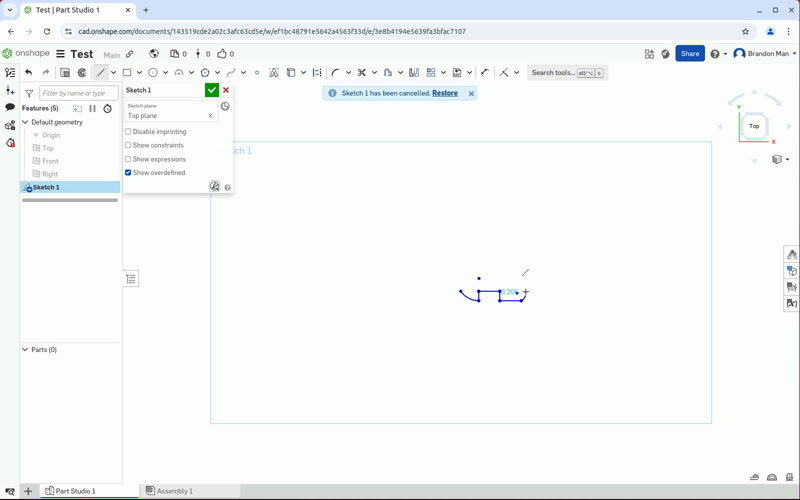
scroll(6)
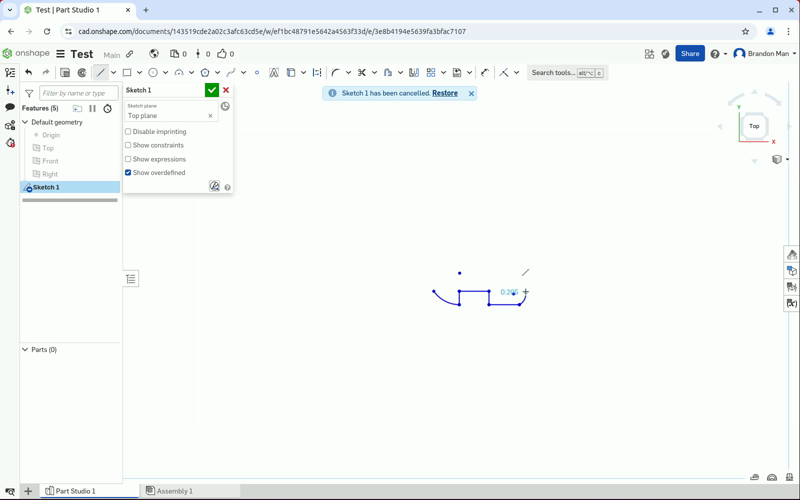
scroll(6)
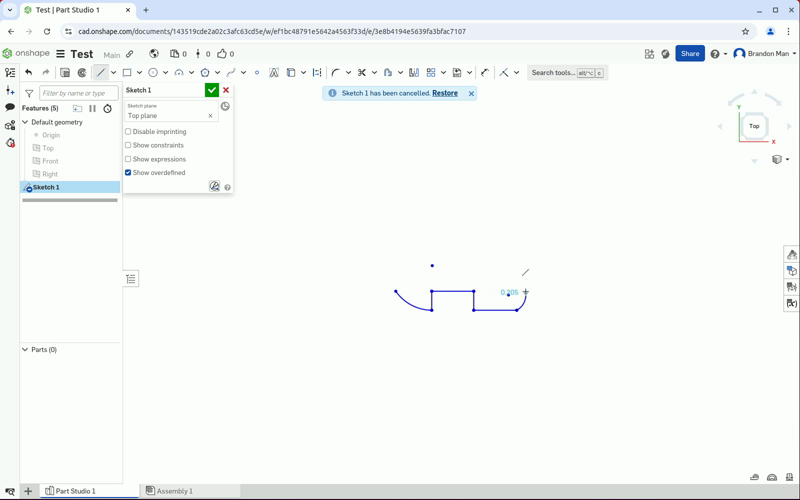
scroll(6)
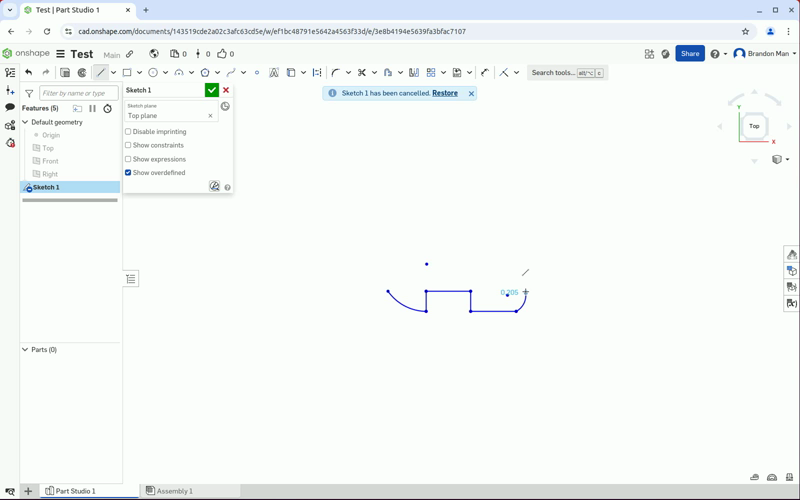
scroll(6)
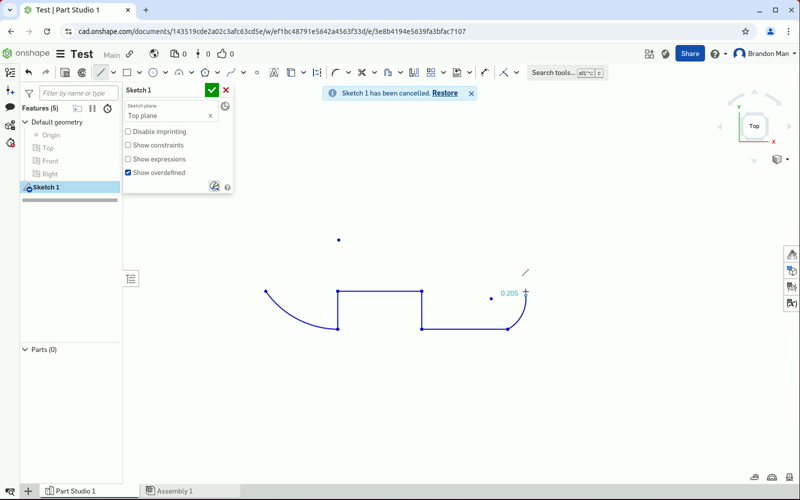
scroll(6)
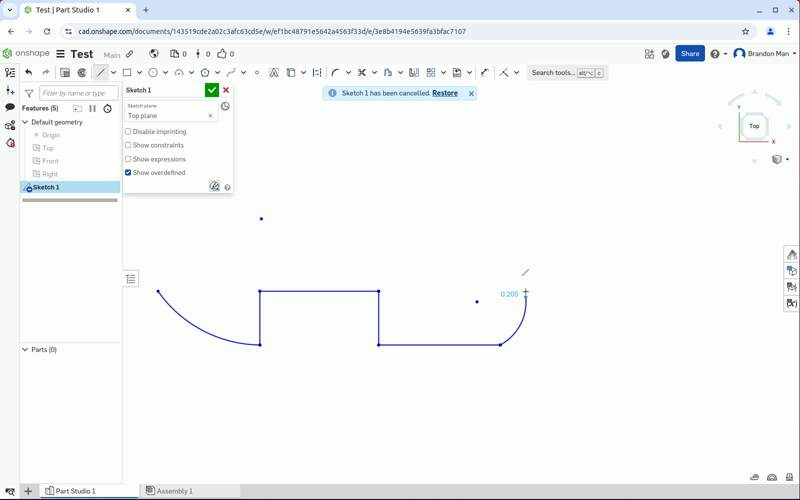
scroll(6)
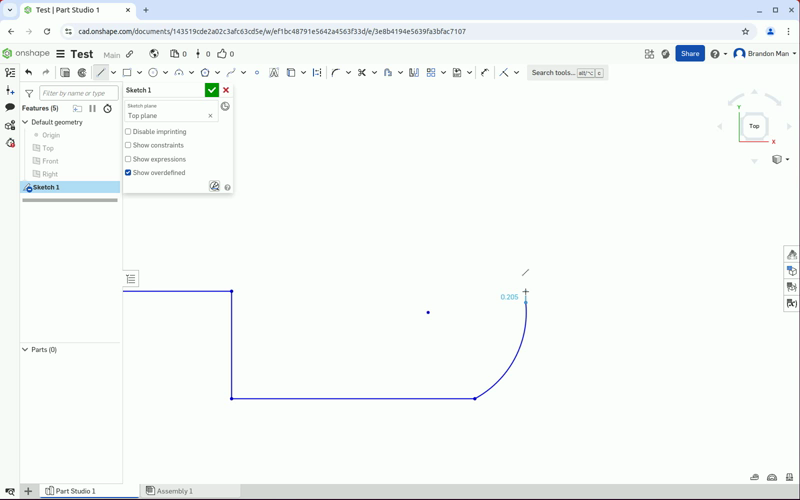
click(525, 291)
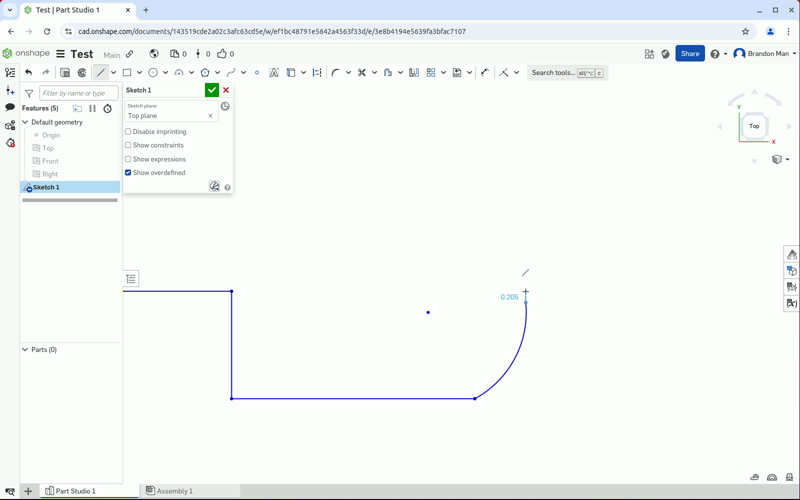
scroll(-6)
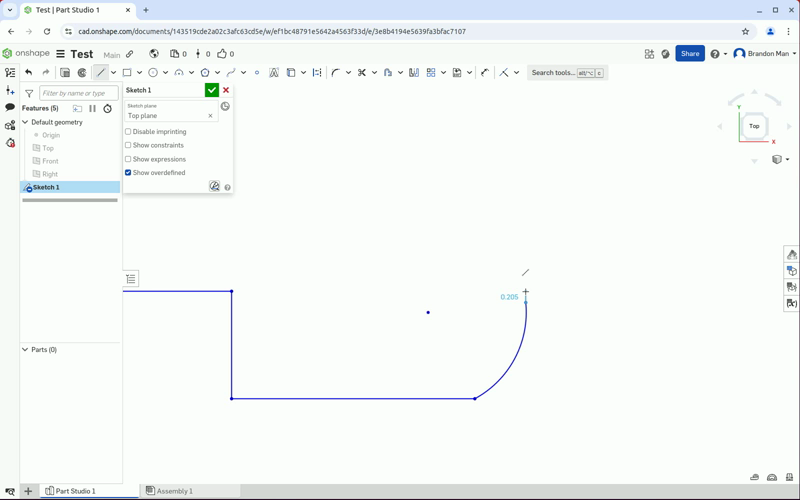
scroll(-6)
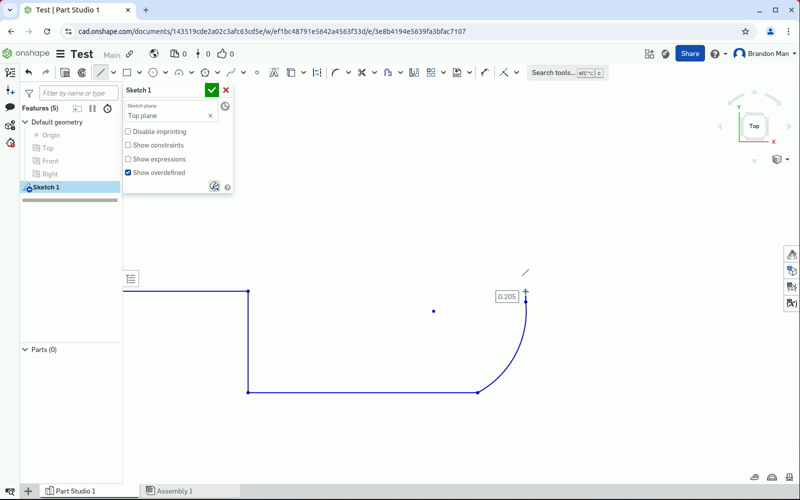
scroll(-6)
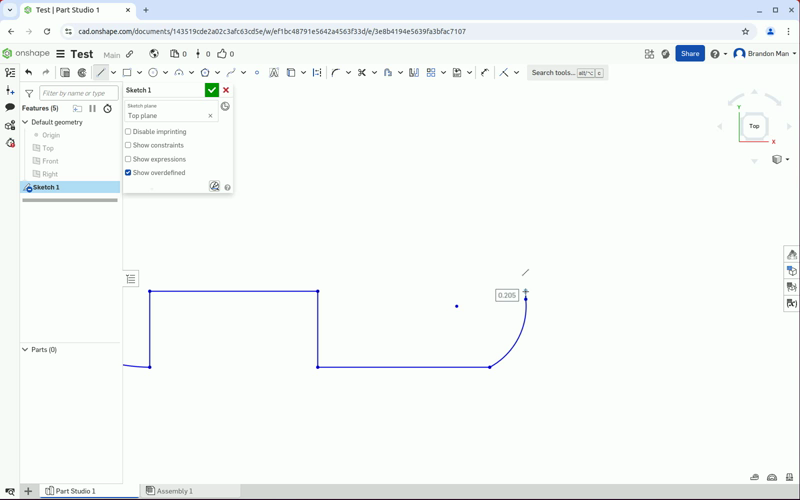
scroll(-6)
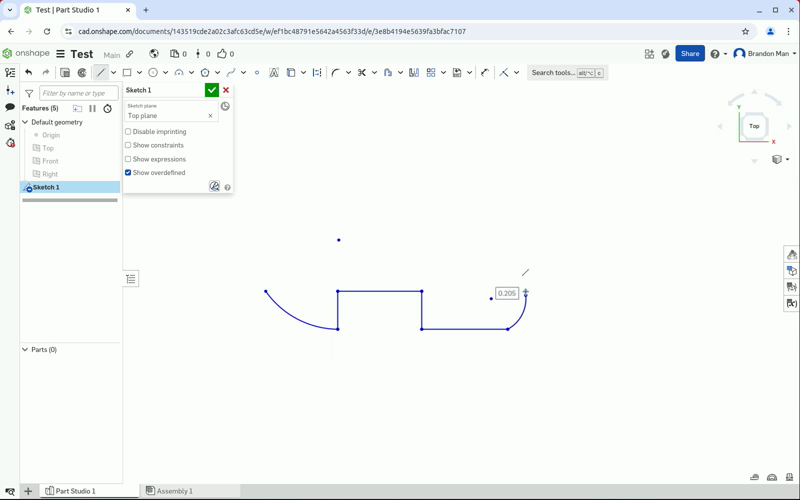
scroll(-6)
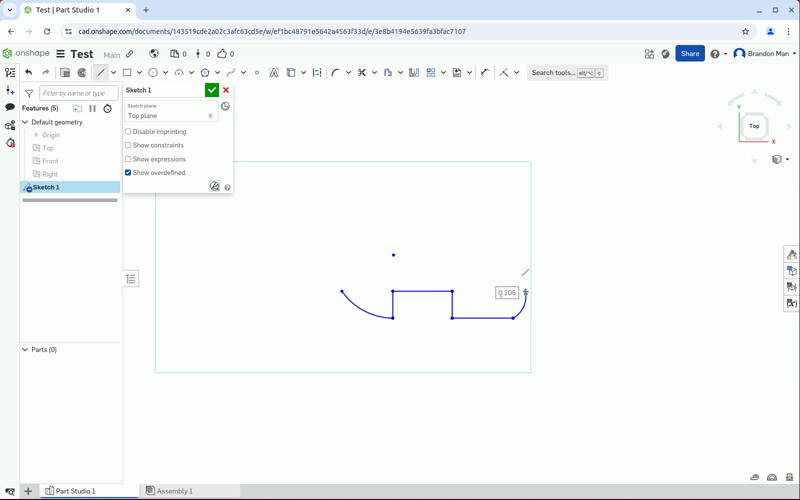
scroll(-6)
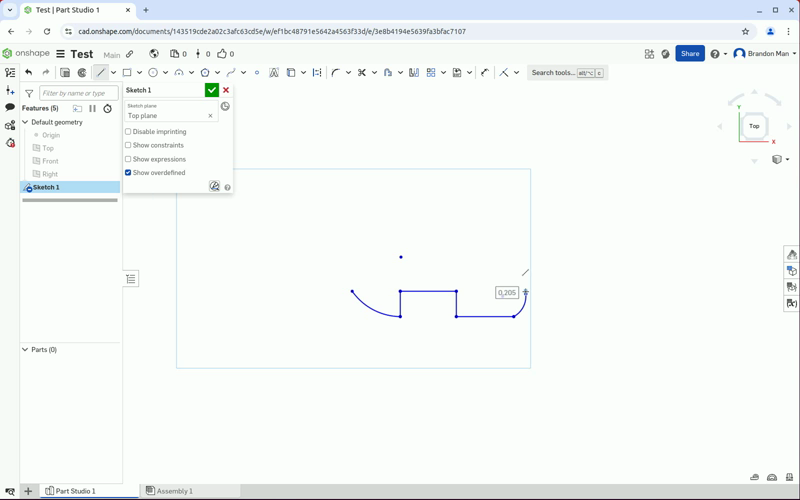
scroll(-6)
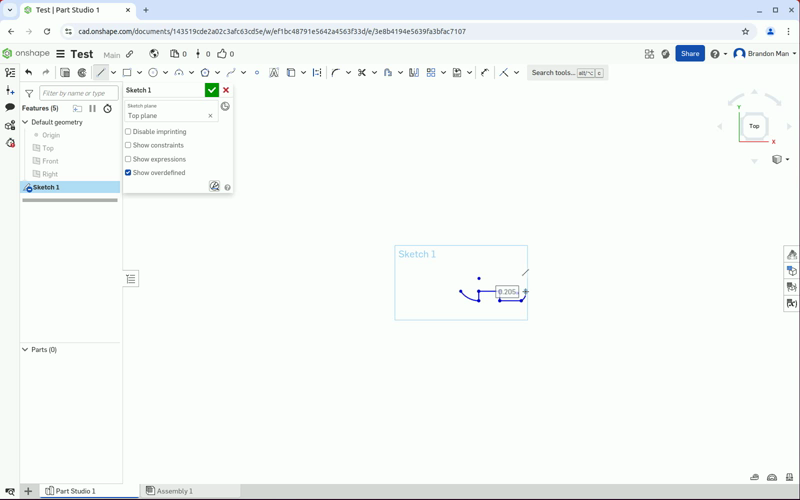
key_up(shift)
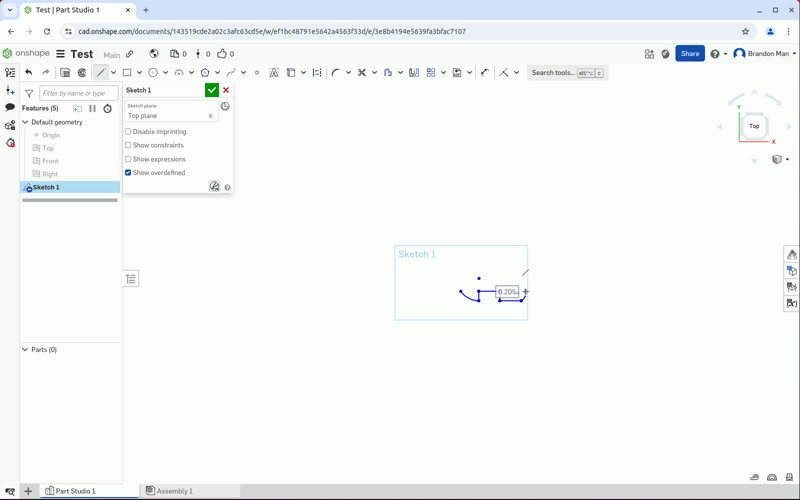
key_down(shift)
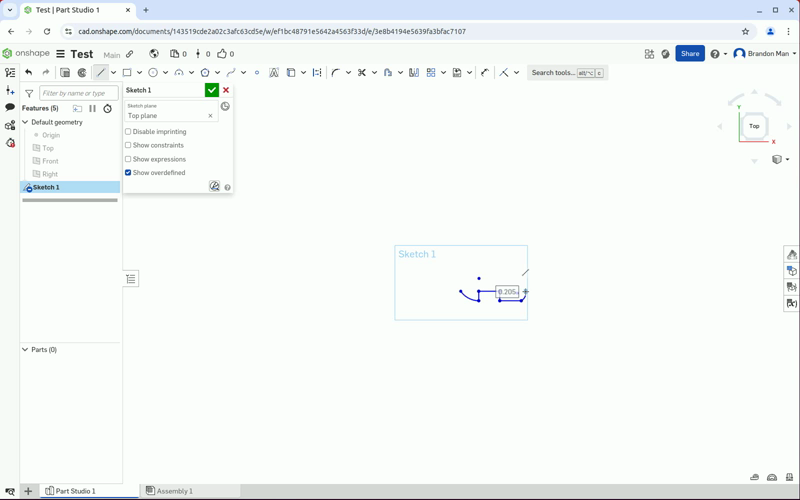
mouse_move(555, 291)
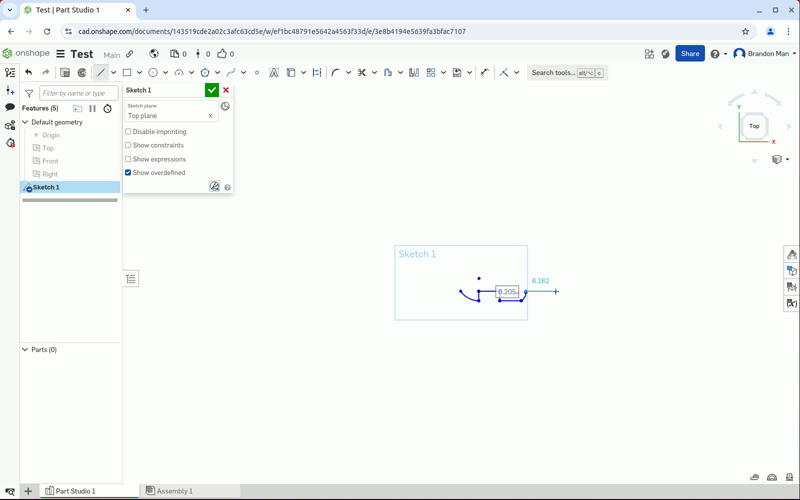
mouse_move(547, 291)
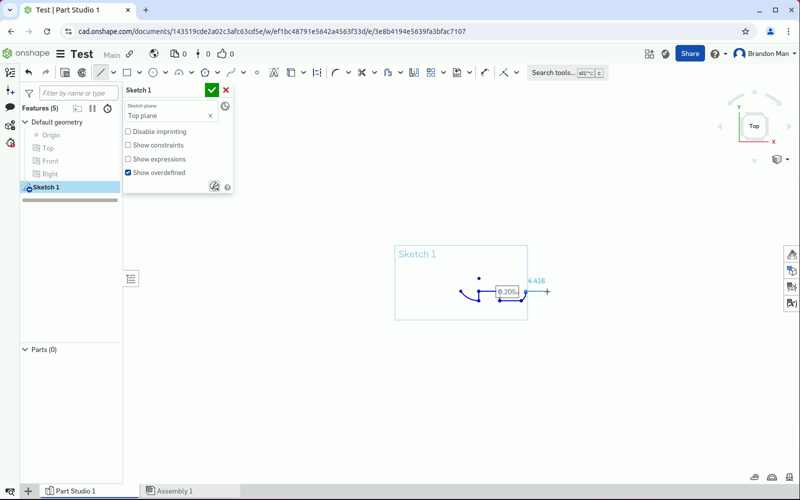
click(547, 291)
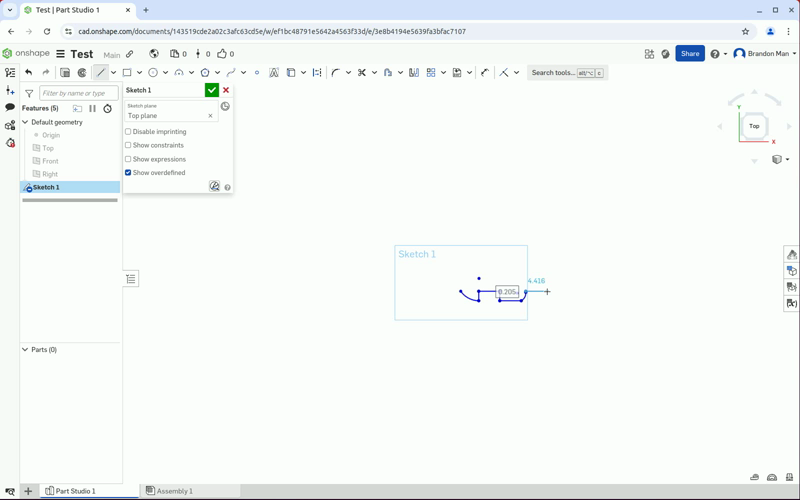
key_up(shift)
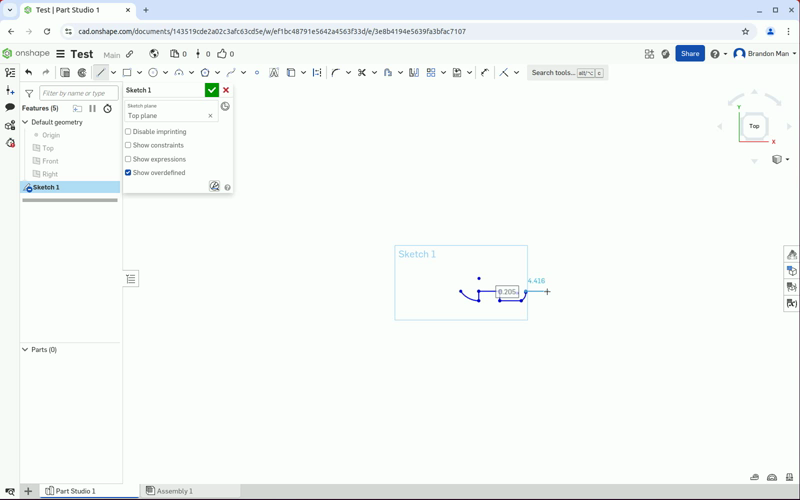
key(esc)
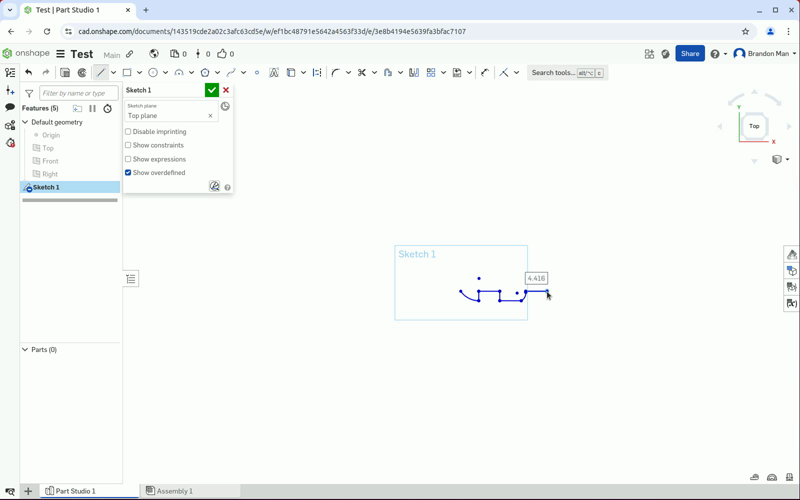
key(a)
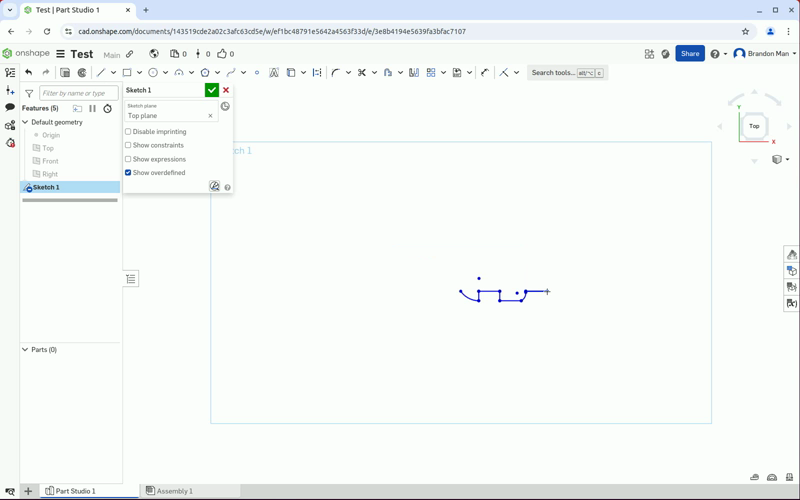
mouse_move(547, 291)
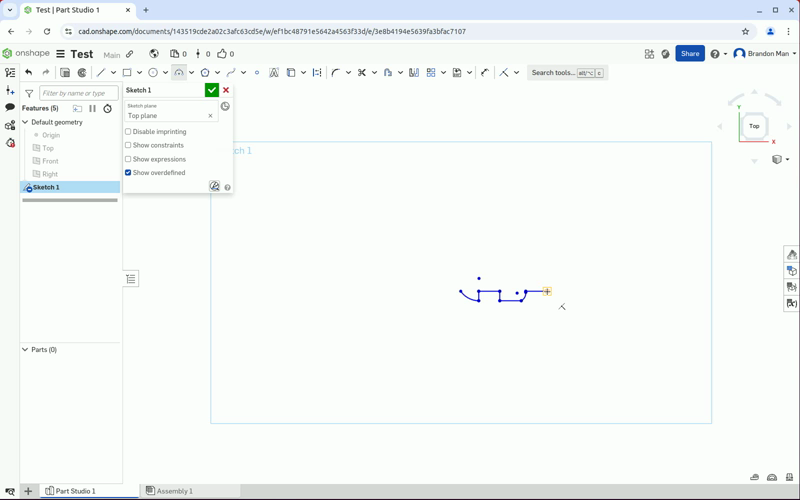
click(547, 291)
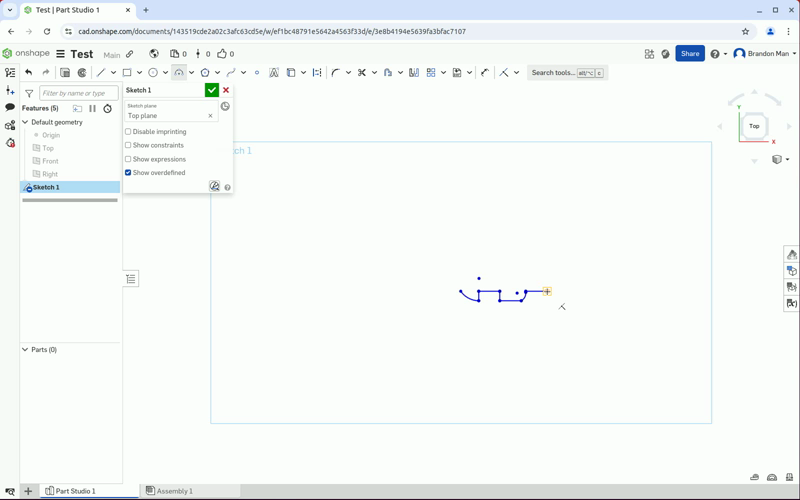
key_down(shift)
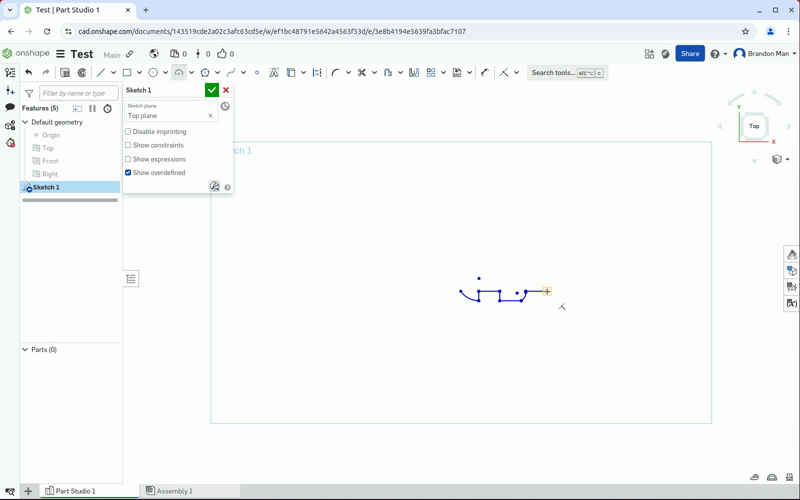
mouse_move(573, 287)
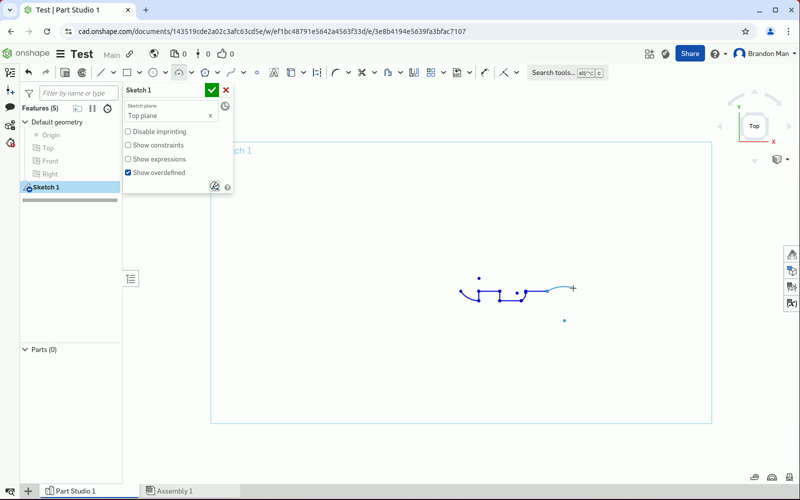
click(573, 287)
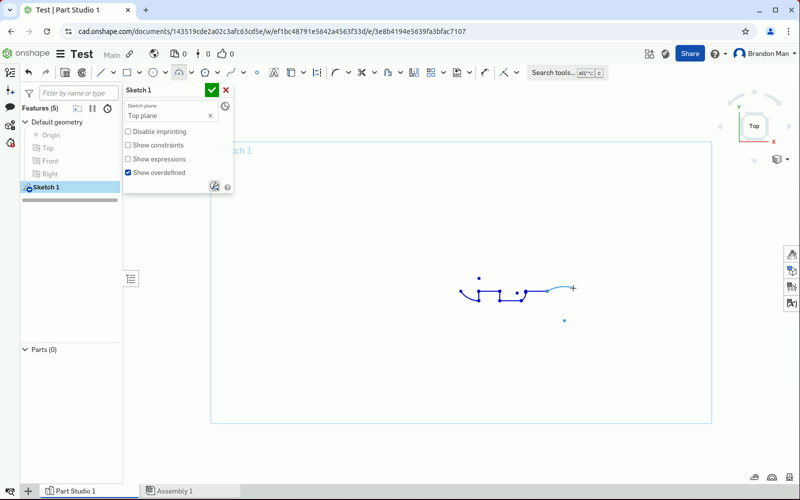
mouse_move(560, 291)
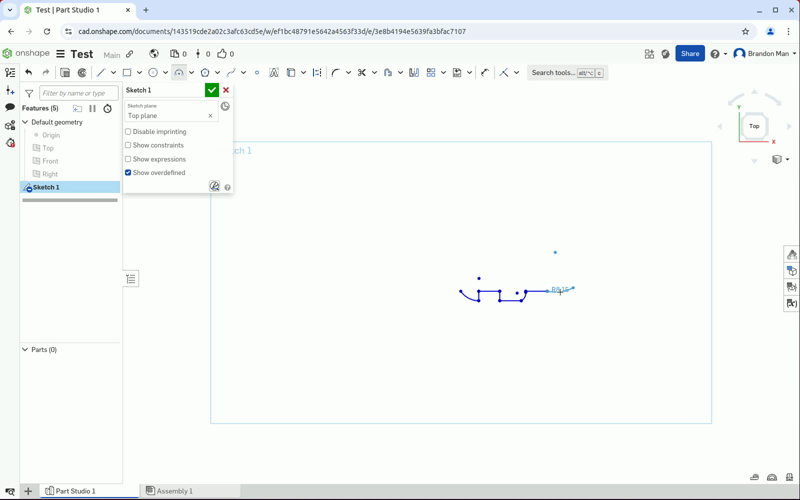
click(560, 291)
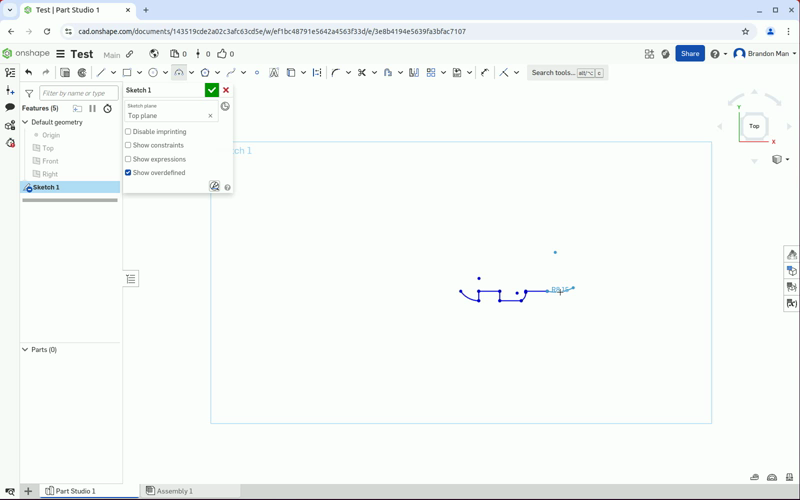
key_up(shift)
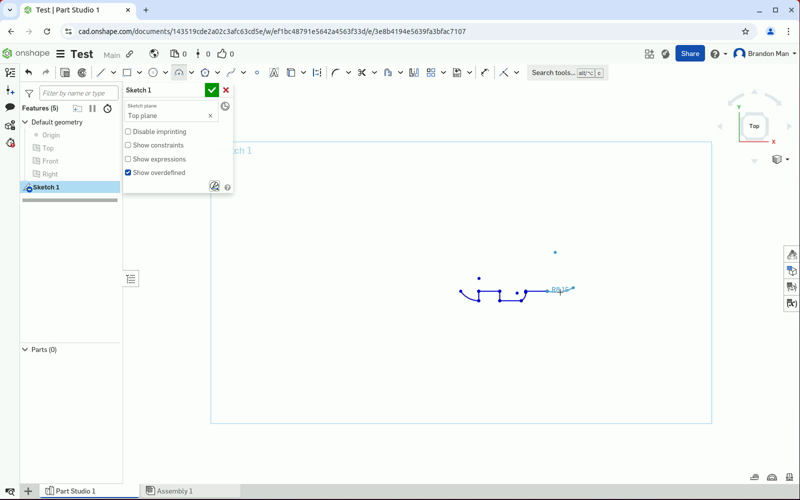
key(esc)
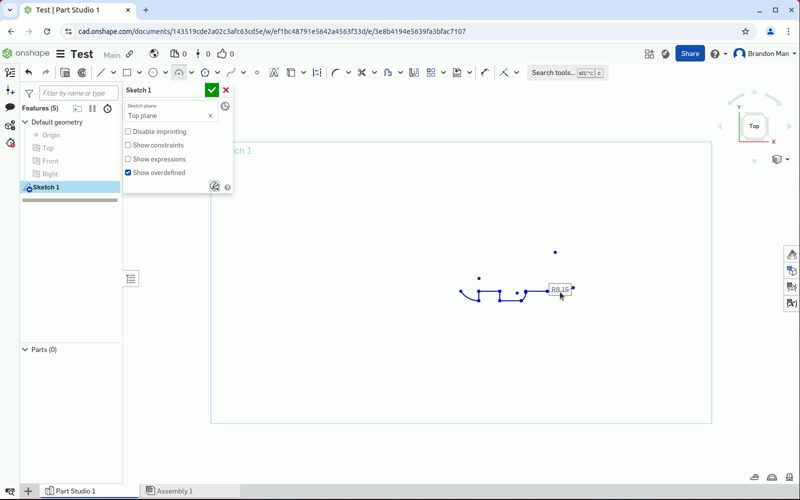
key(l)
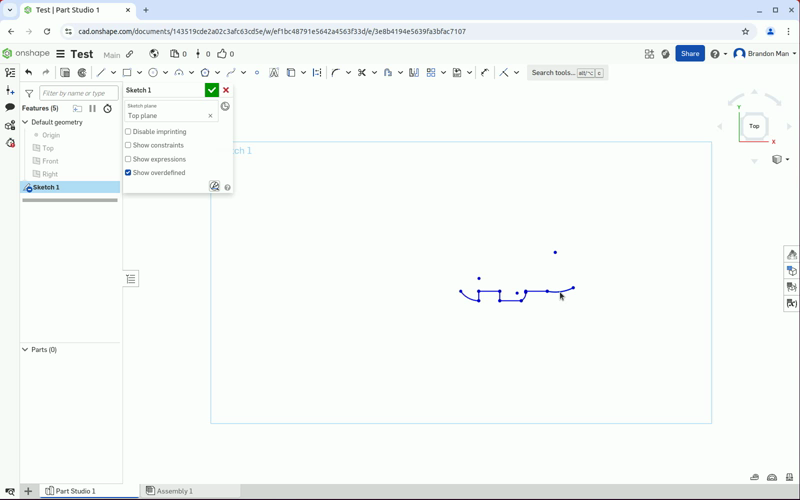
mouse_move(573, 287)
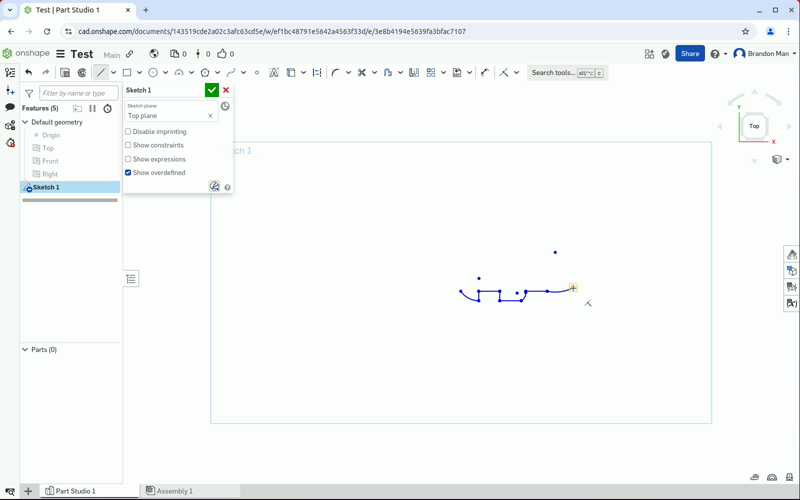
click(573, 287)
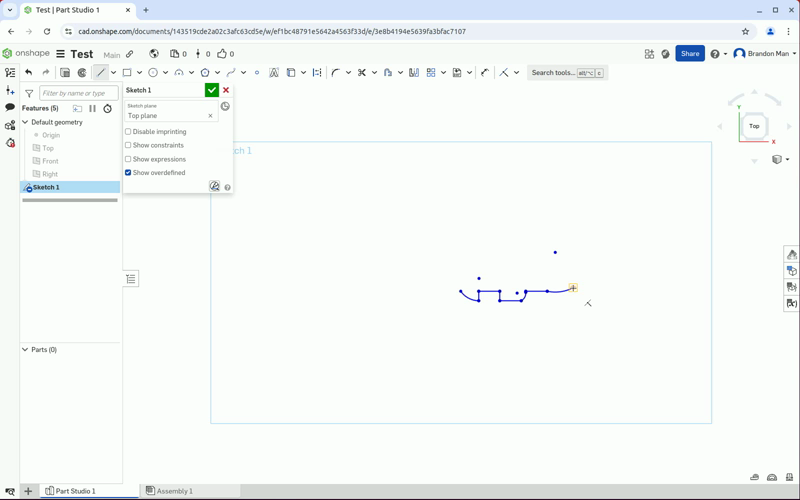
key_down(shift)
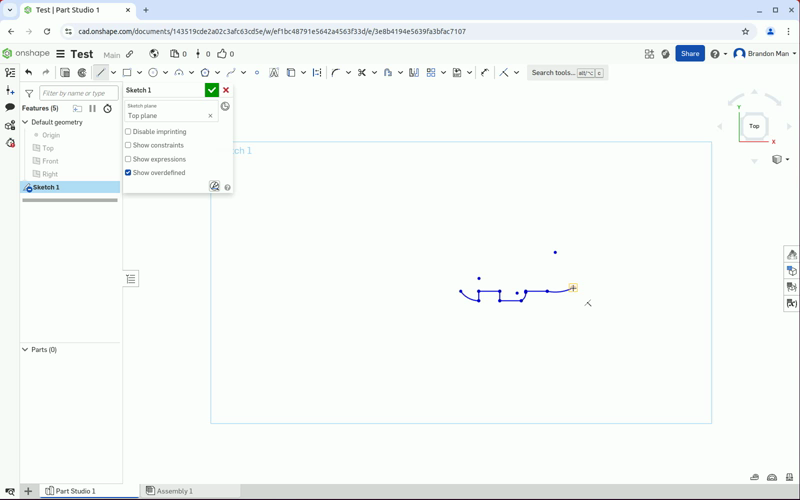
mouse_move(589, 287)
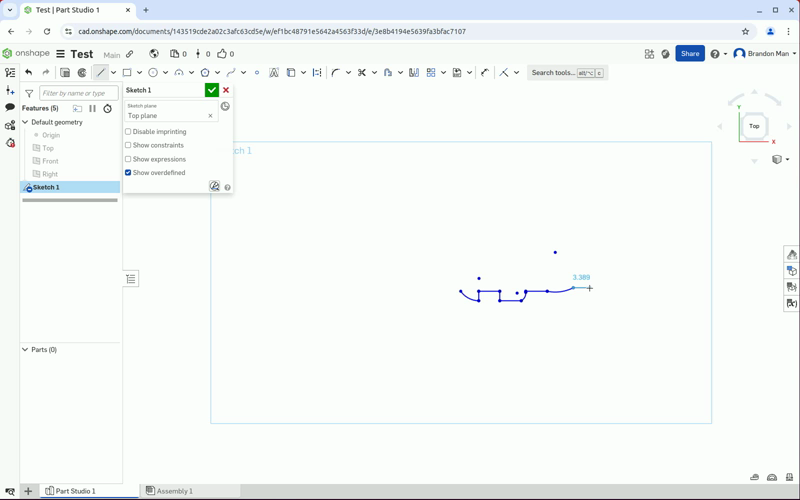
mouse_move(573, 282)
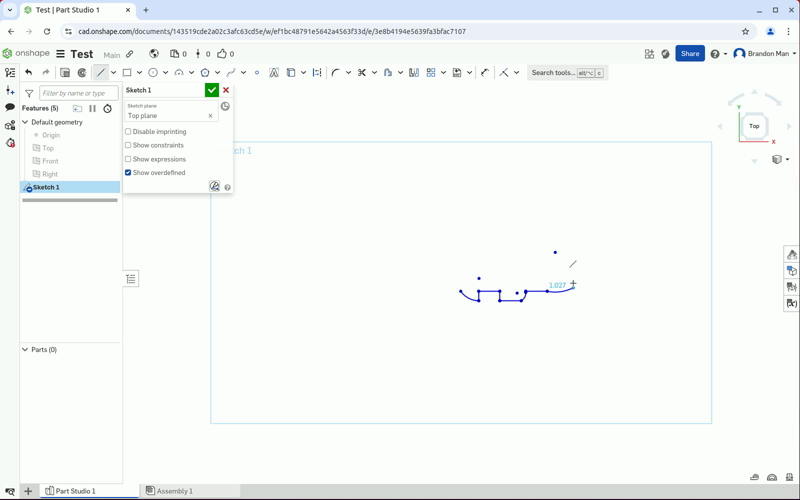
scroll(6)
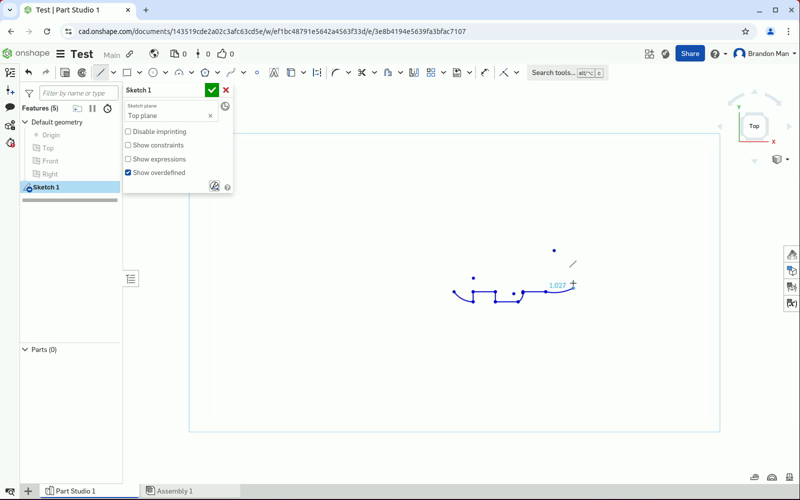
scroll(6)
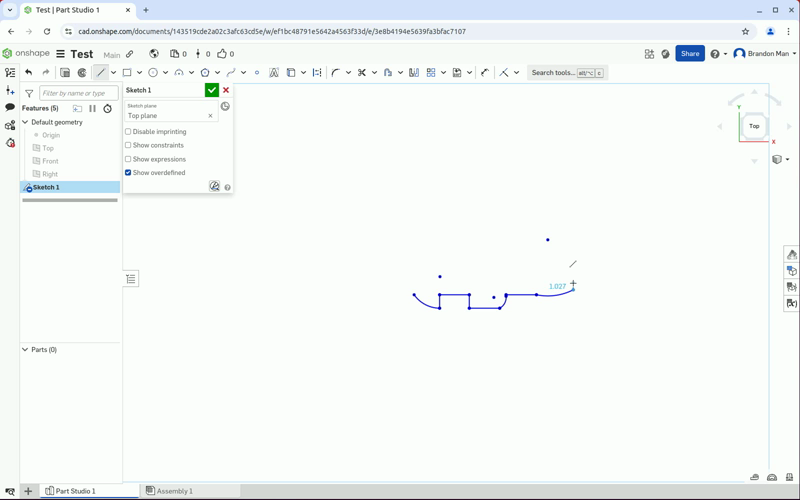
scroll(6)
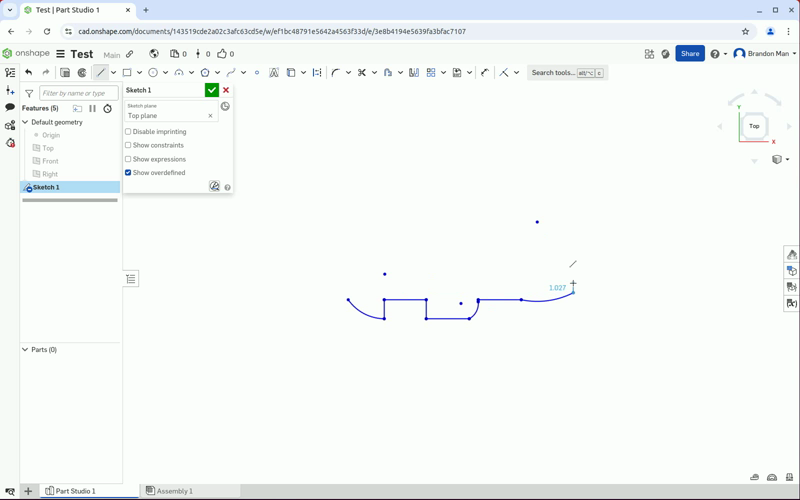
scroll(6)
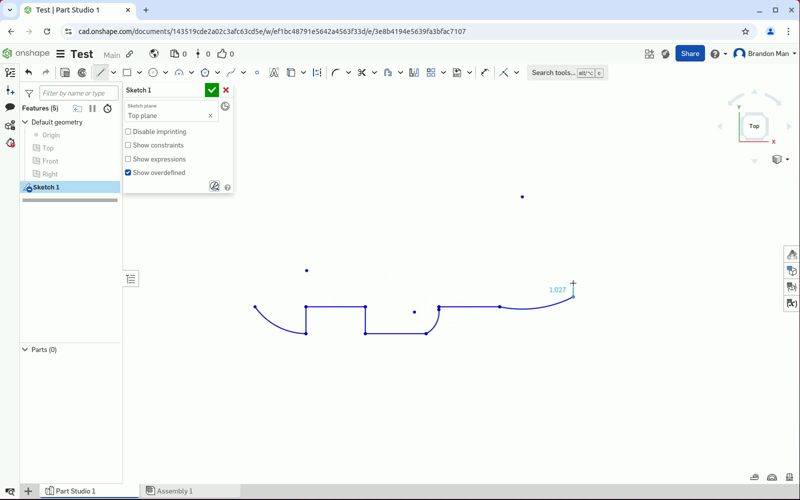
scroll(6)
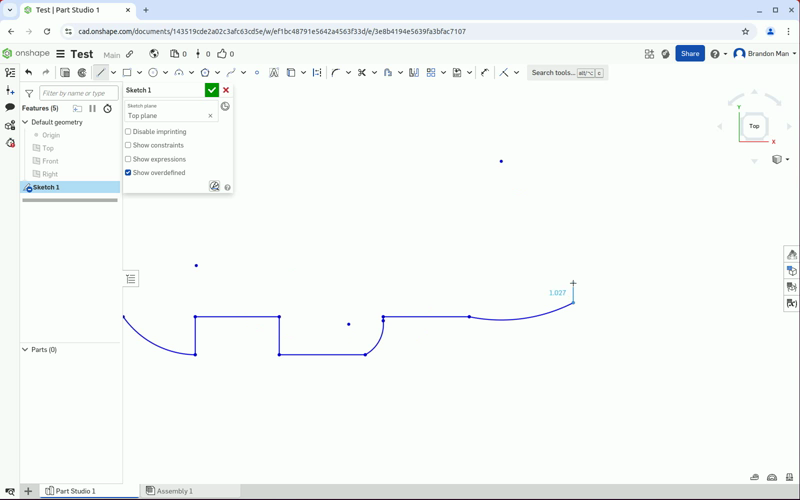
scroll(6)
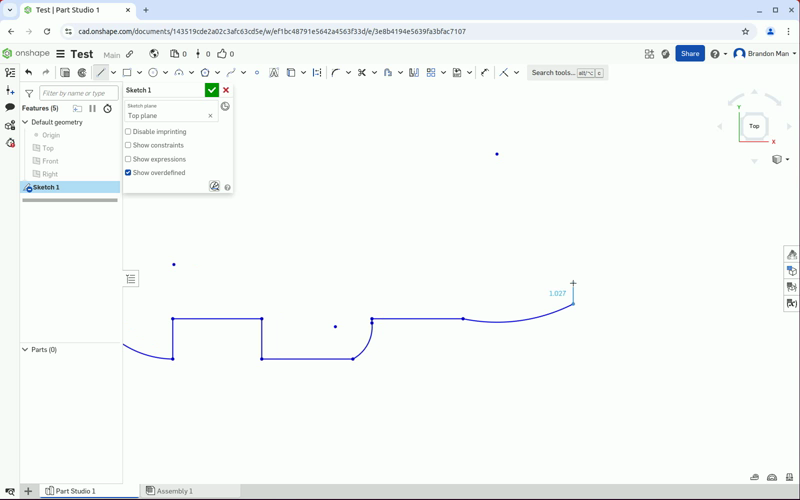
scroll(6)
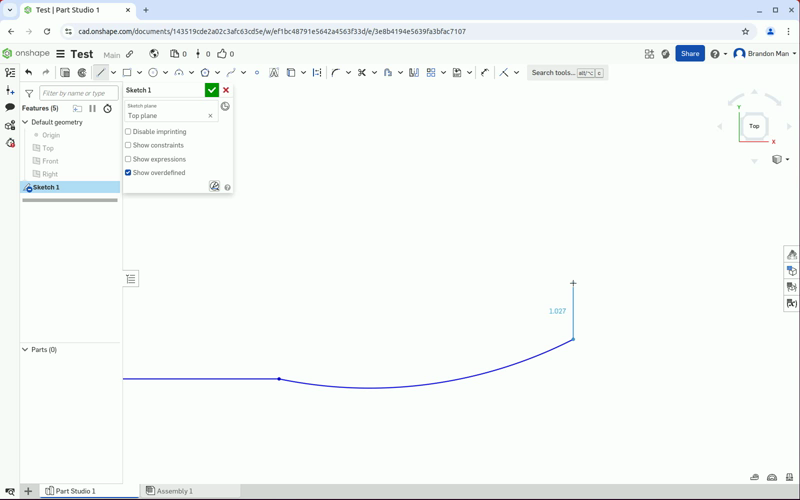
click(573, 282)
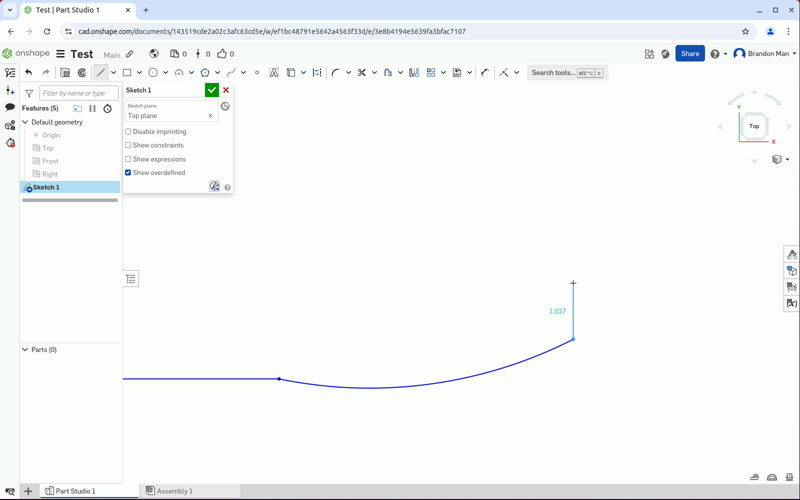
scroll(-6)
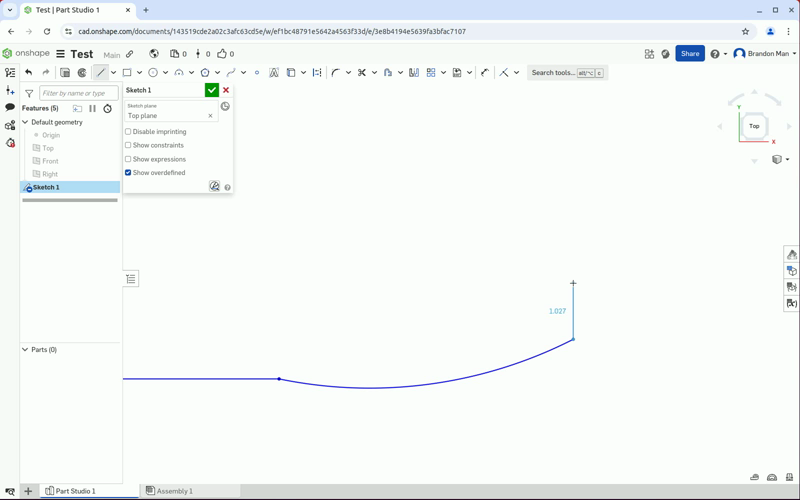
scroll(-6)
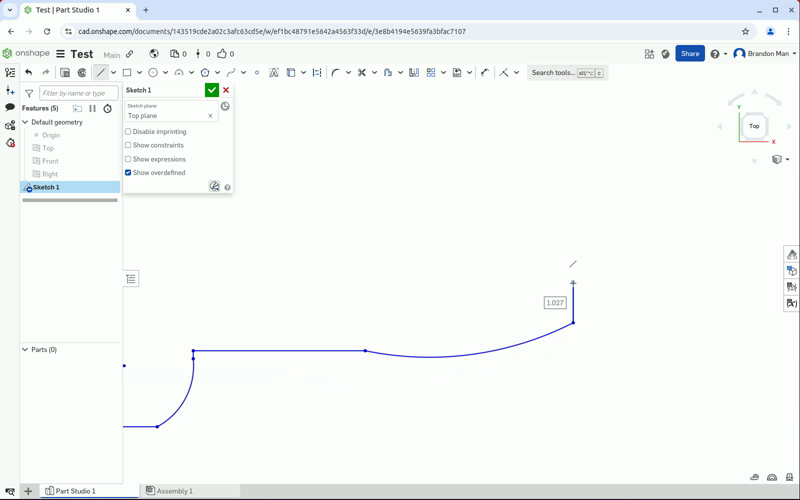
scroll(-6)
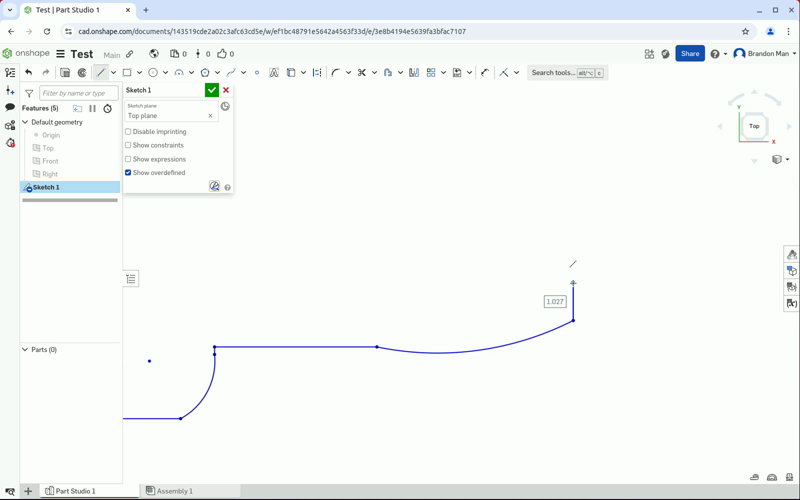
scroll(-6)
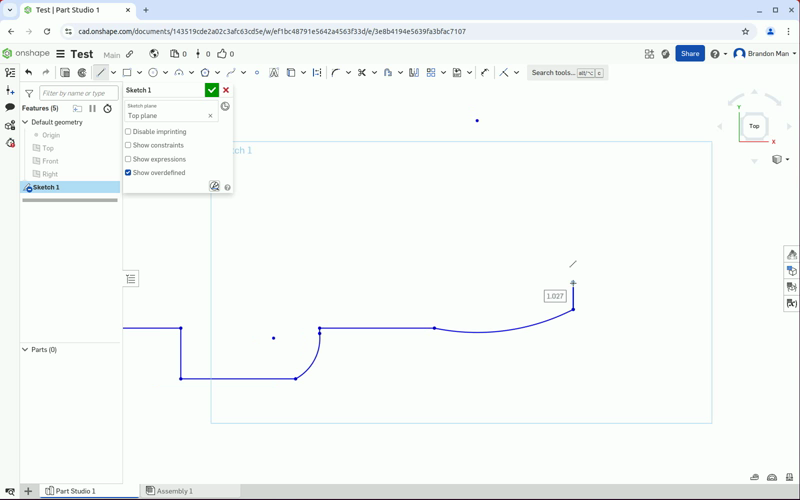
scroll(-6)
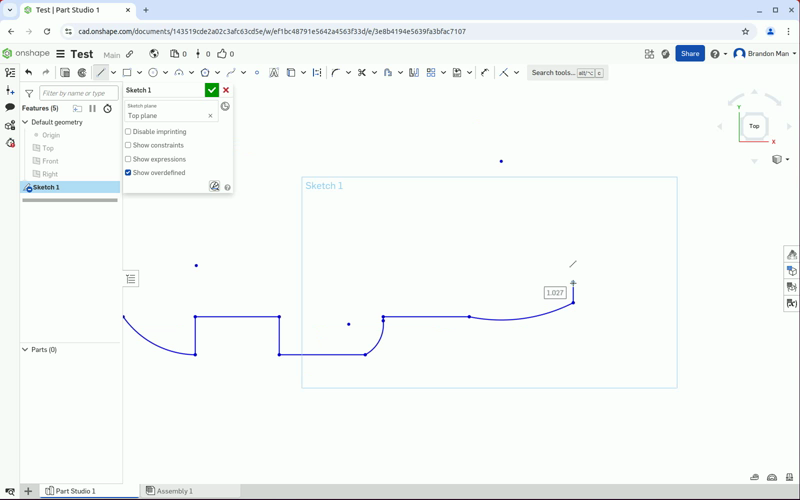
scroll(-6)
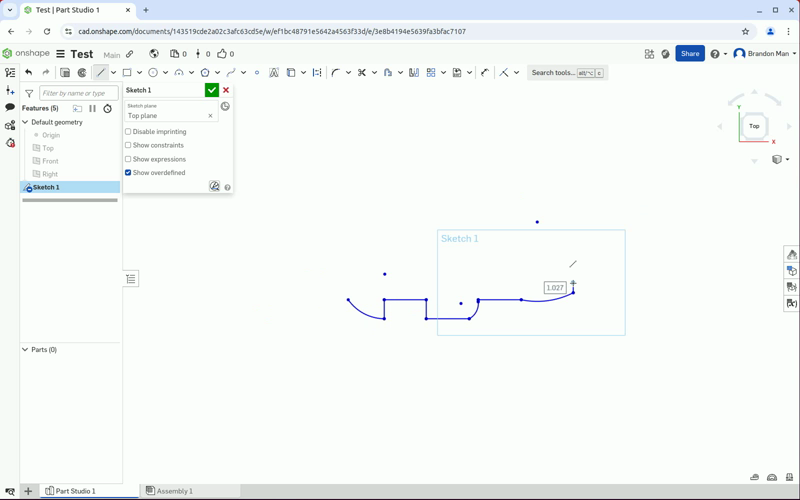
scroll(-6)
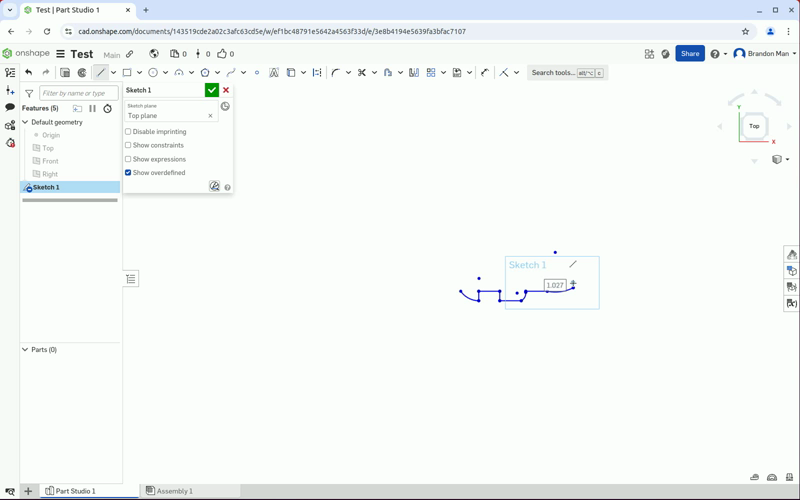
key_up(shift)
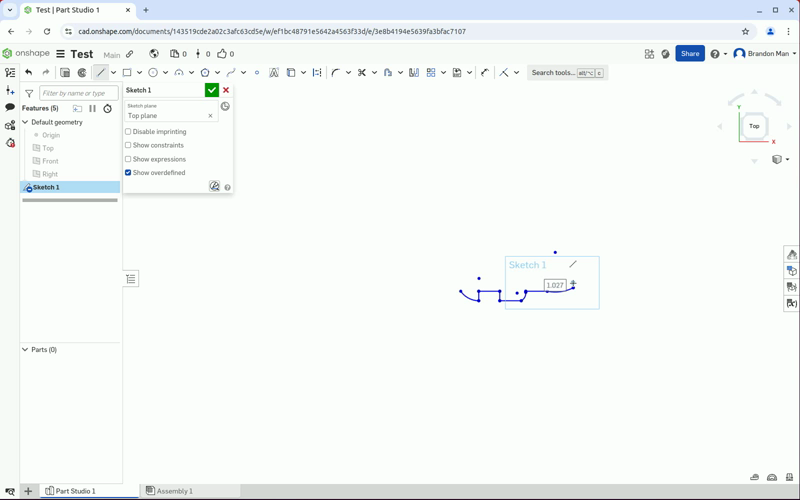
key_down(shift)
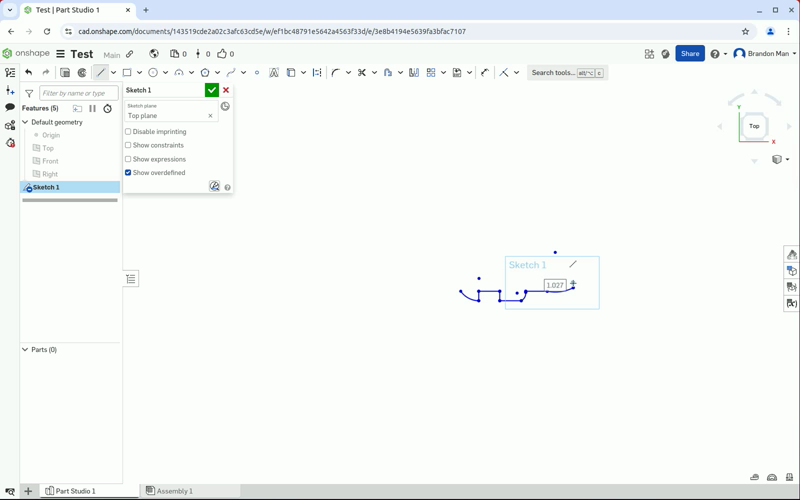
mouse_move(460, 282)
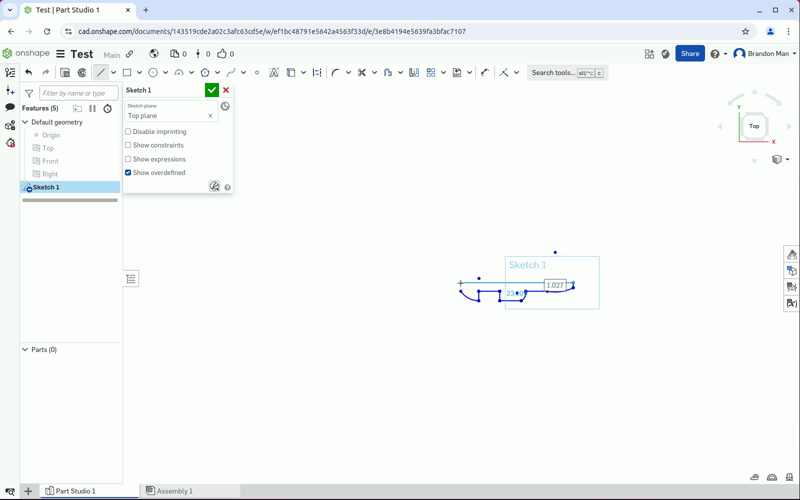
click(460, 282)
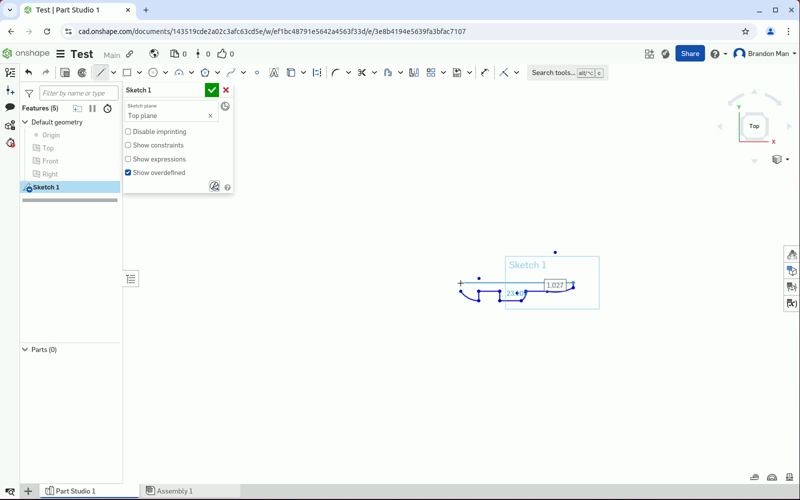
key_up(shift)
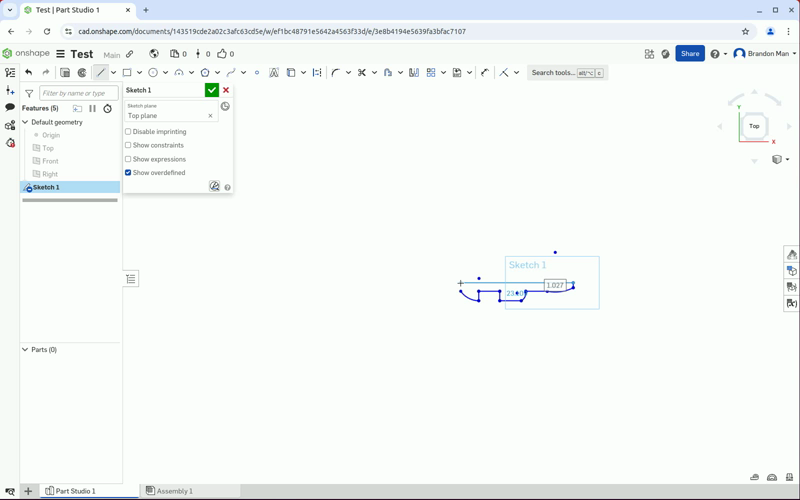
mouse_move(490, 282)
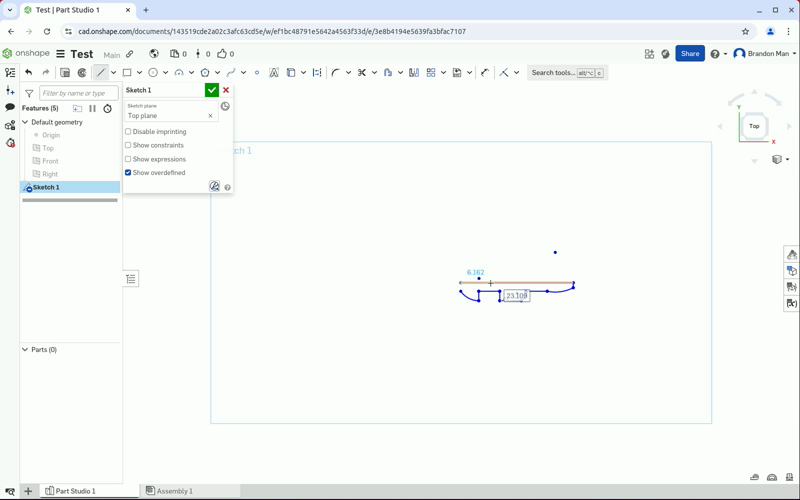
key_down(shift)
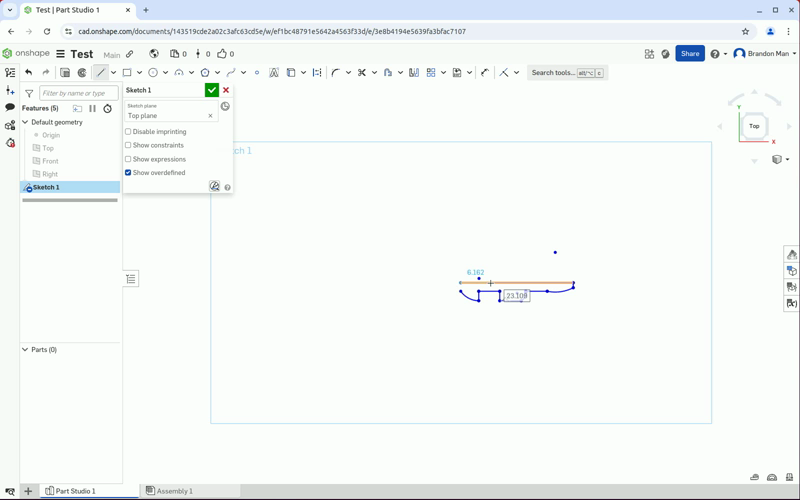
mouse_move(460, 291)
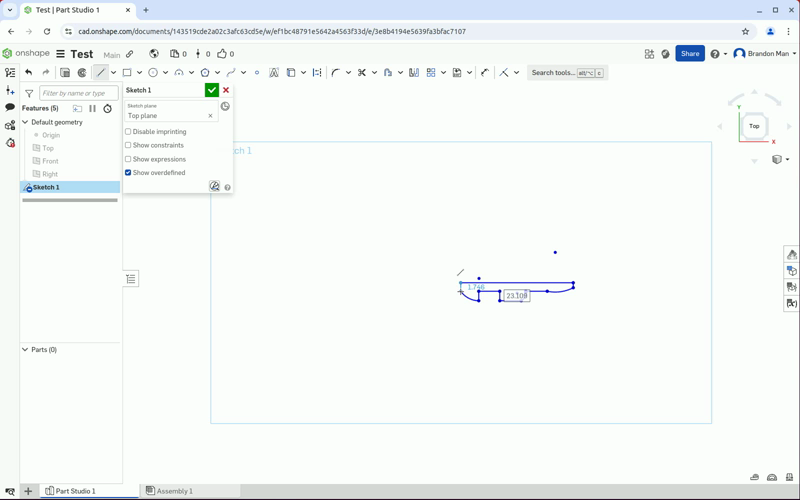
key_up(shift)
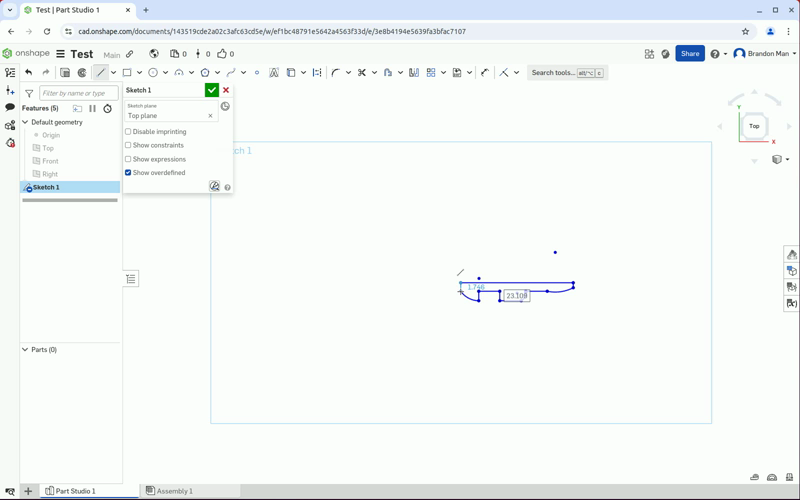
click(460, 291)
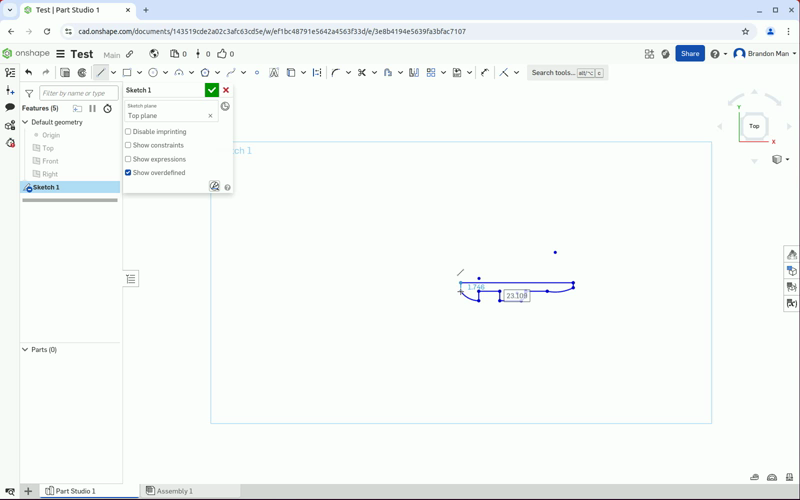
key(esc)
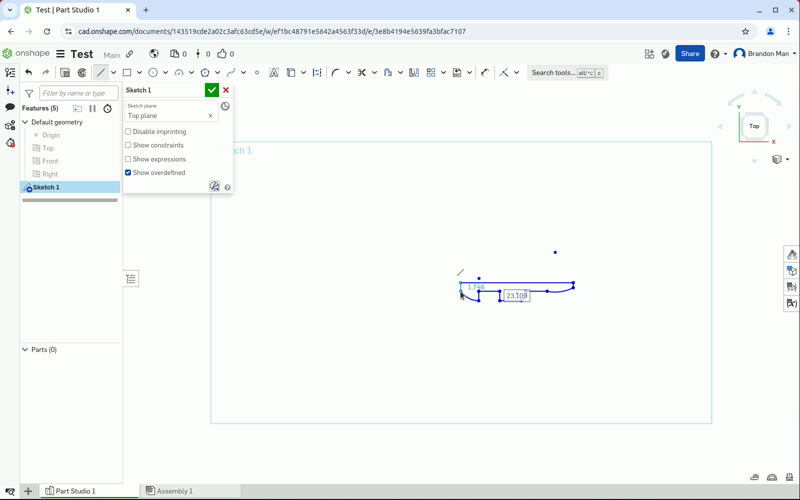
mouse_move(507, 292)
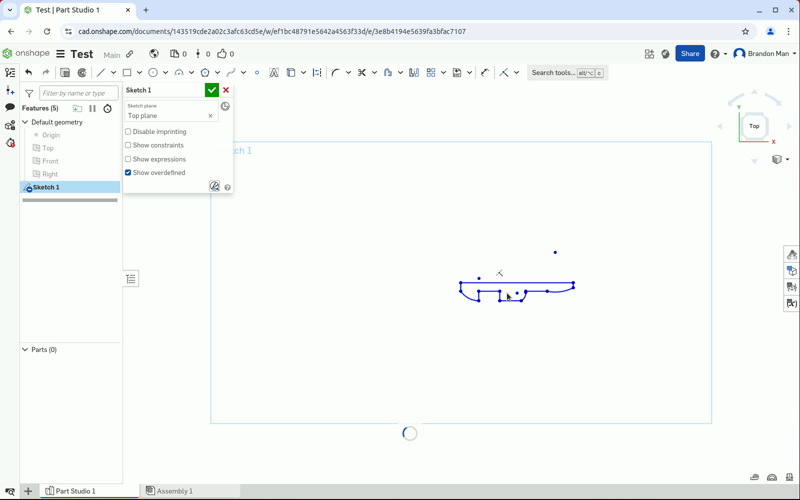
scroll(6)
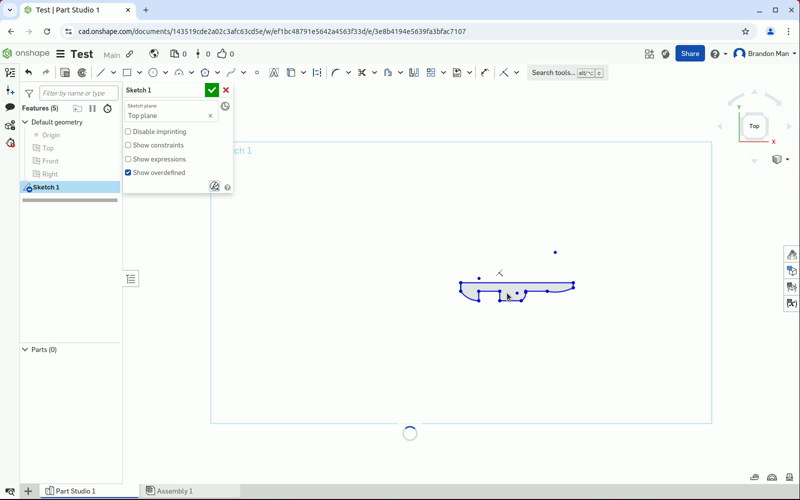
scroll(6)
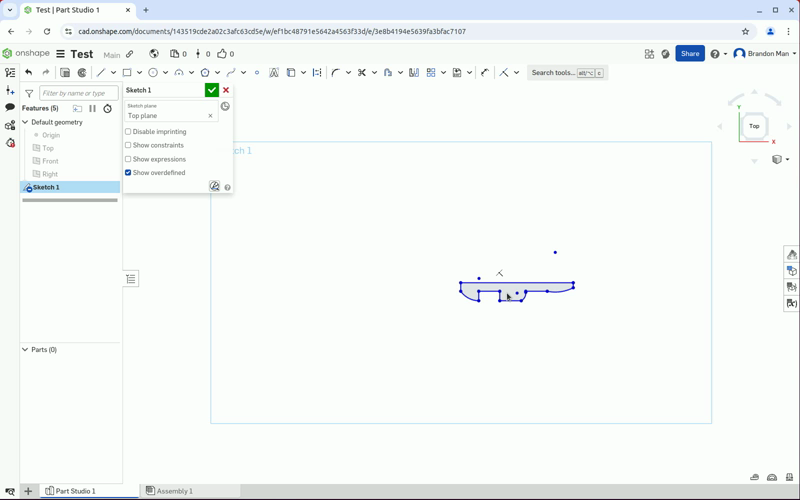
scroll(6)
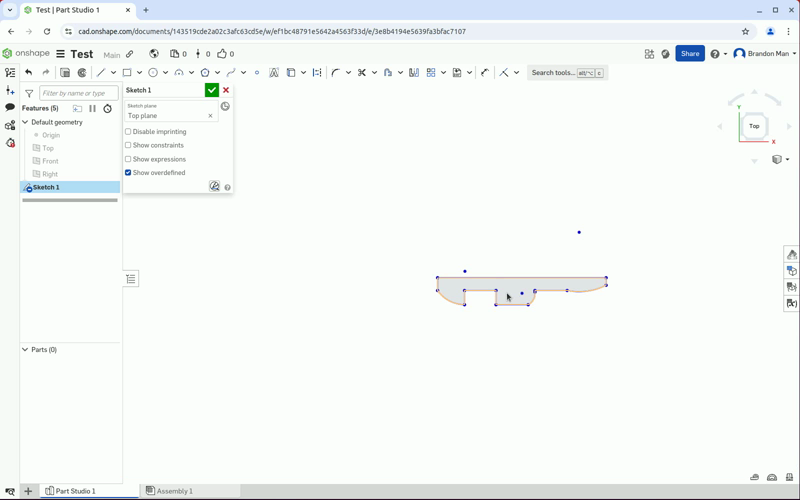
scroll(6)
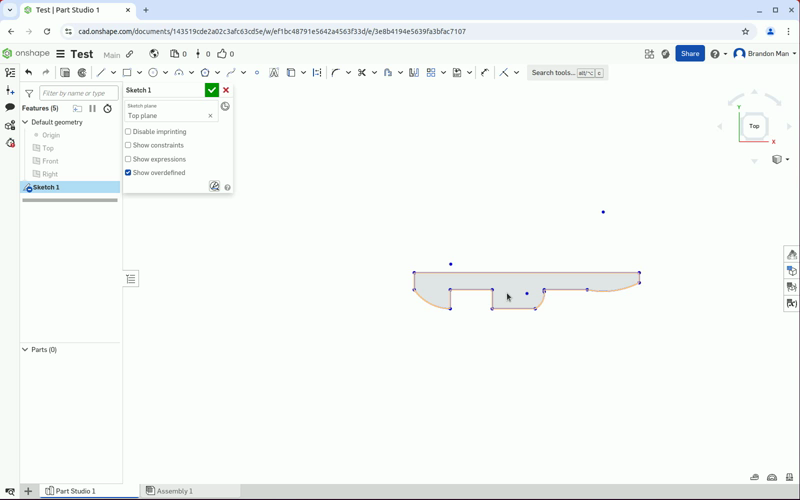
scroll(6)
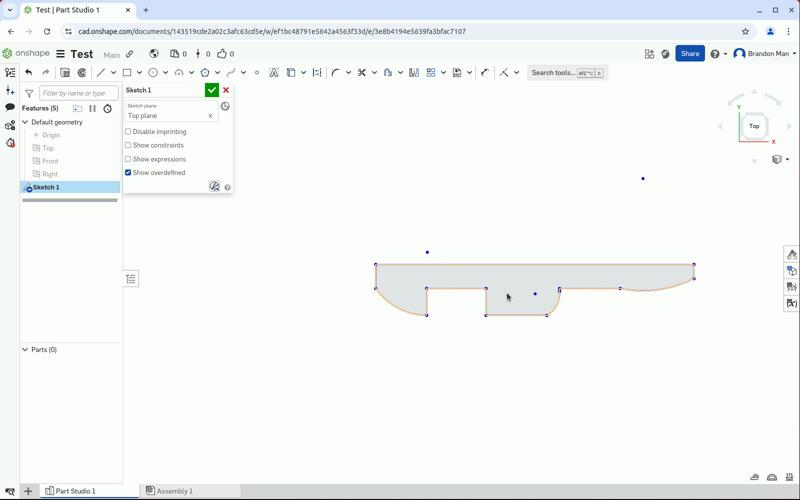
scroll(6)
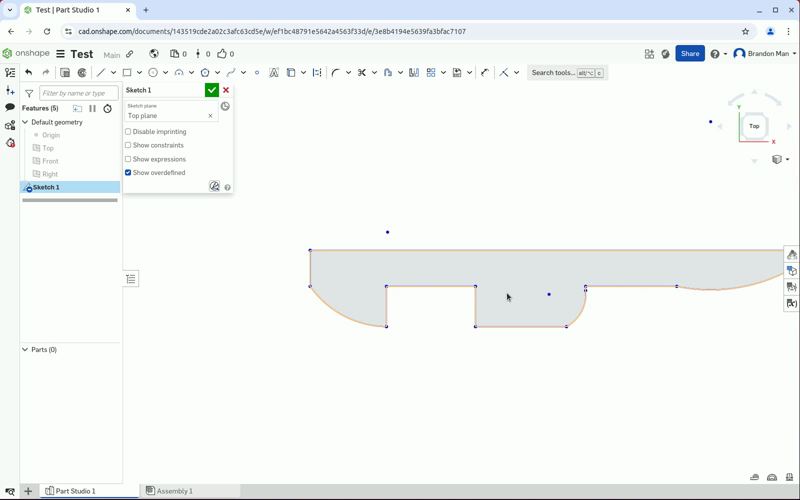
scroll(6)
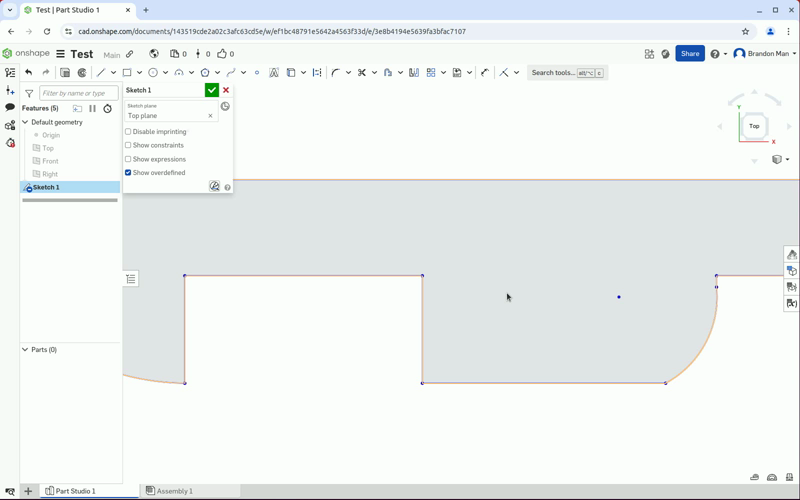
click(507, 292)
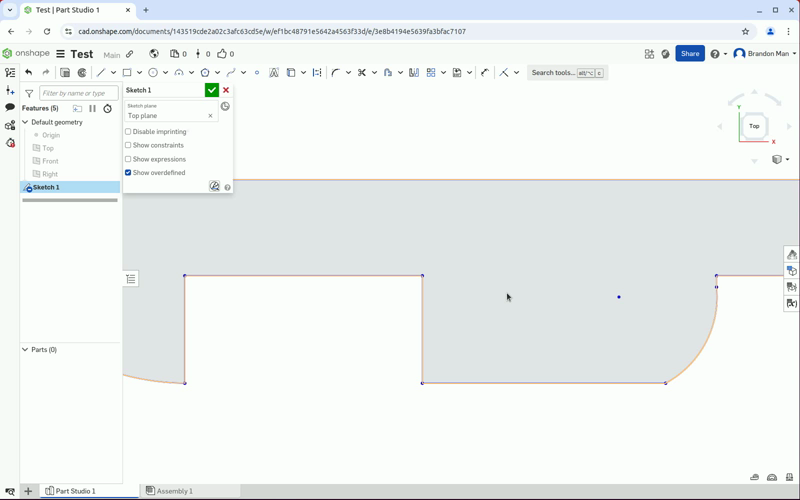
scroll(-6)
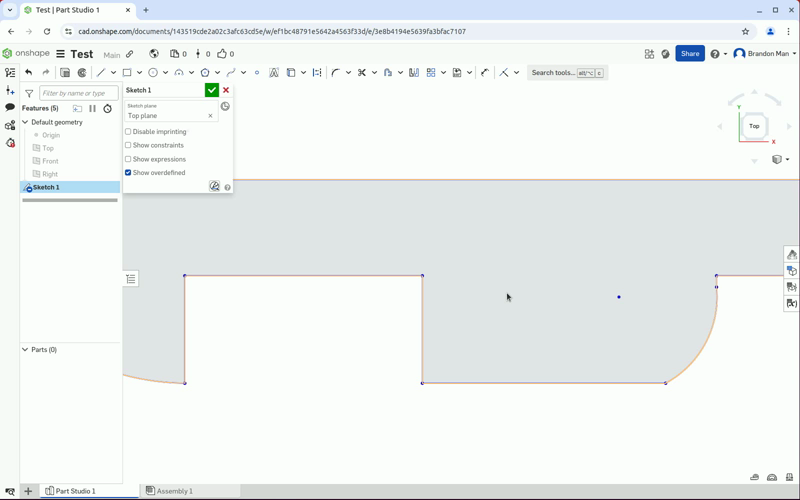
scroll(-6)
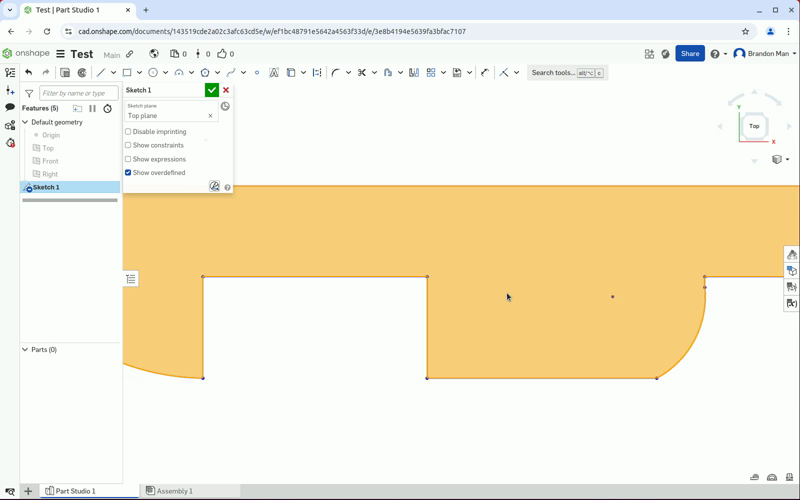
scroll(-6)
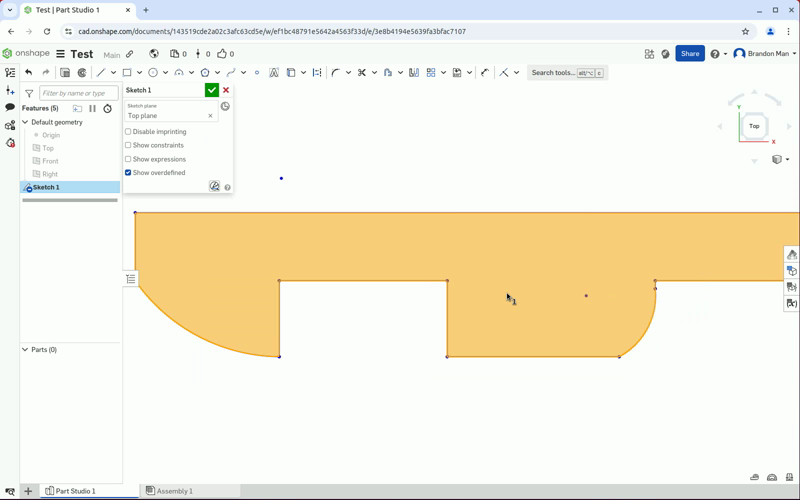
scroll(-6)
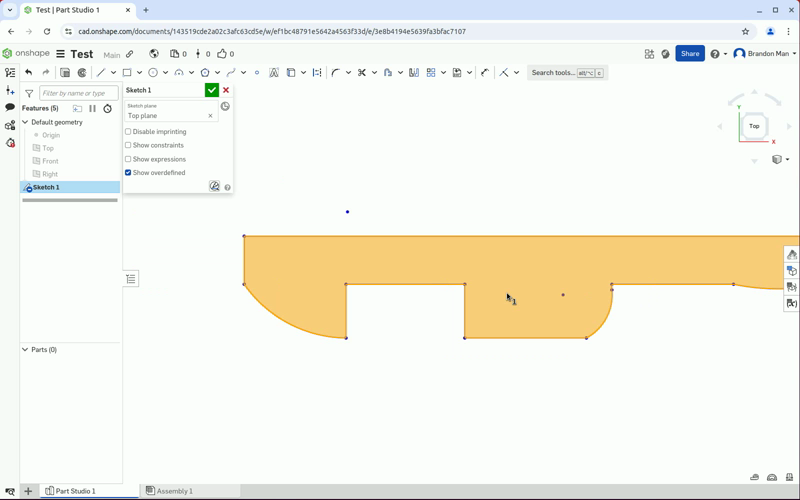
scroll(-6)
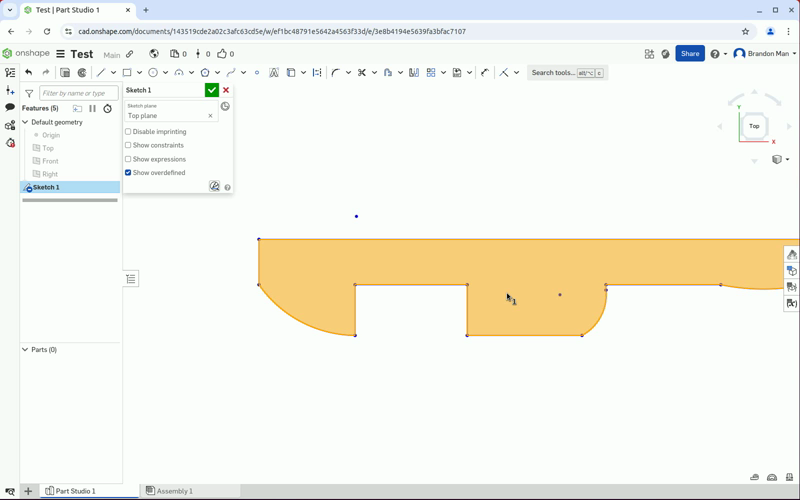
scroll(-6)
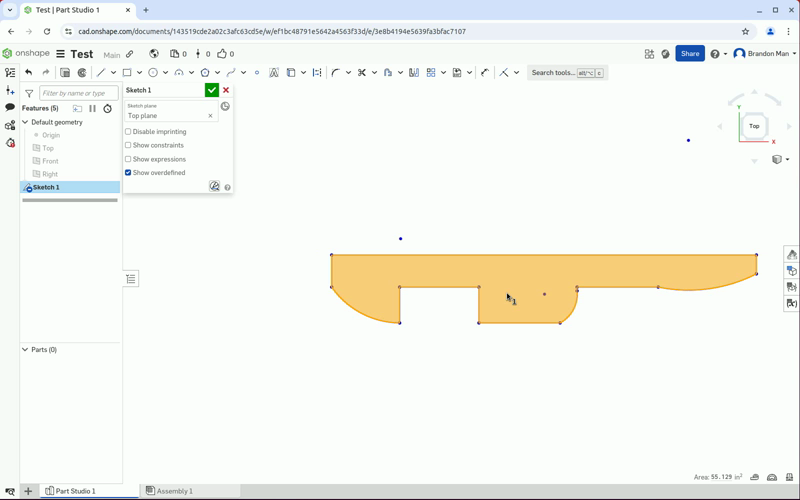
scroll(-6)
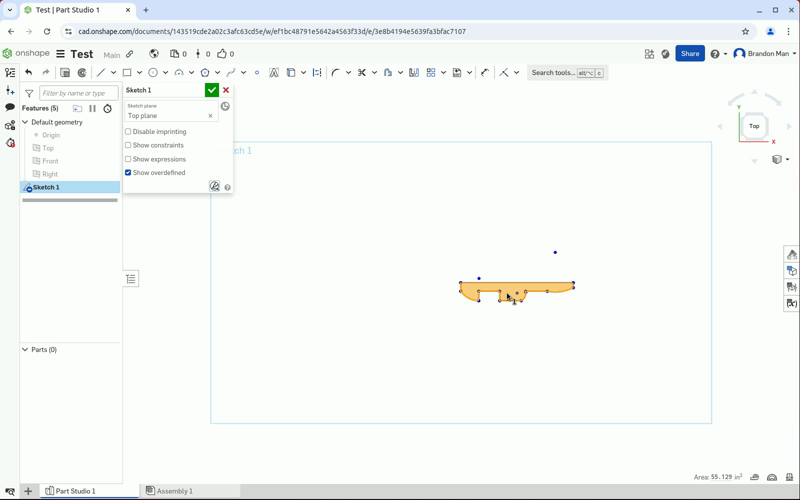
mouse_move(73, 352)
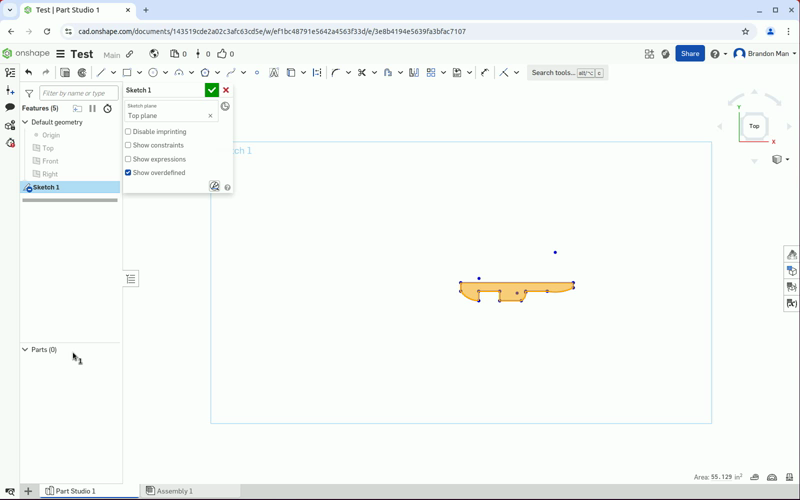
key(shift+y)
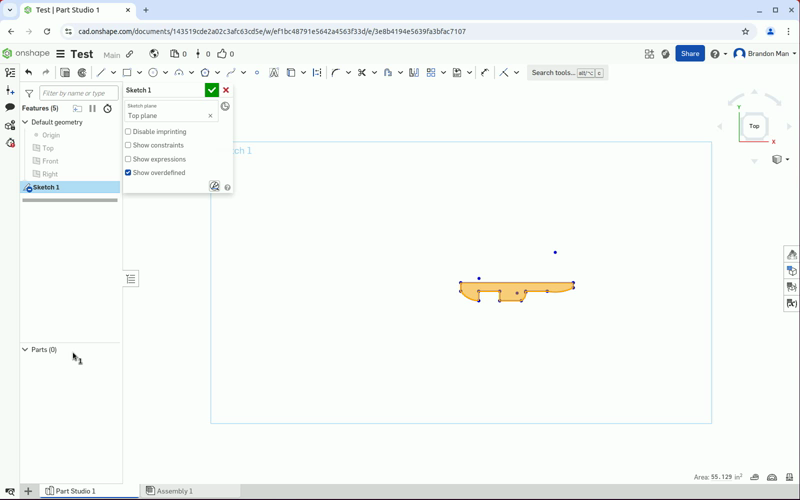
key(shift+e)
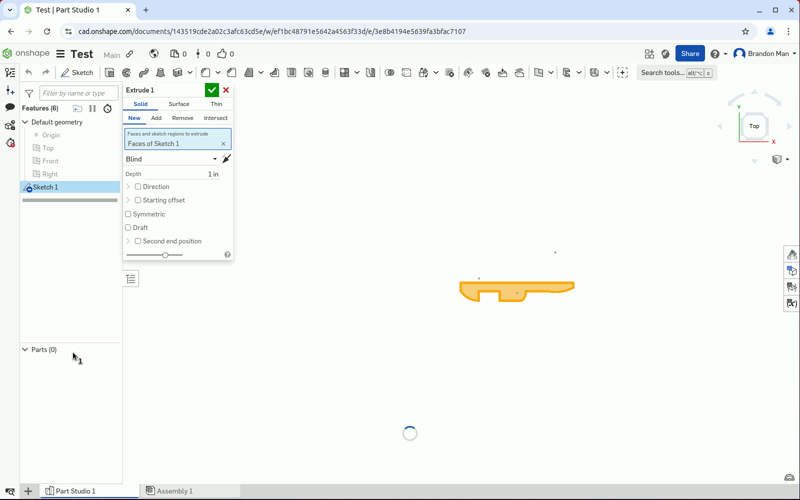
mouse_move(143, 106)
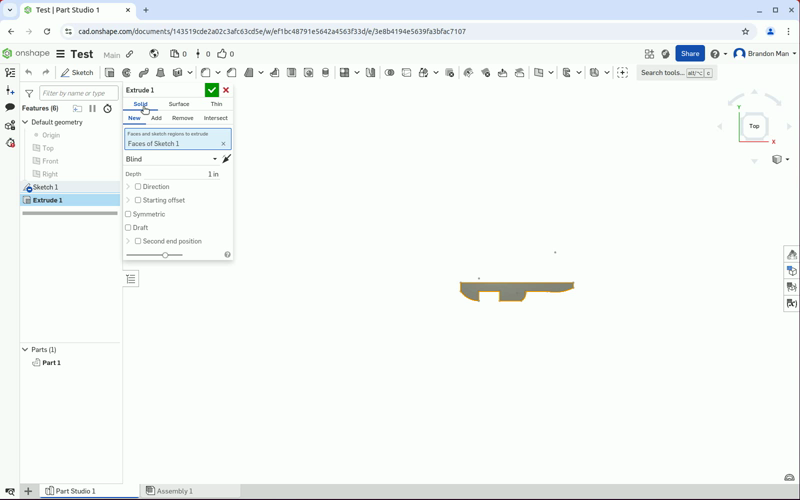
click(143, 106)
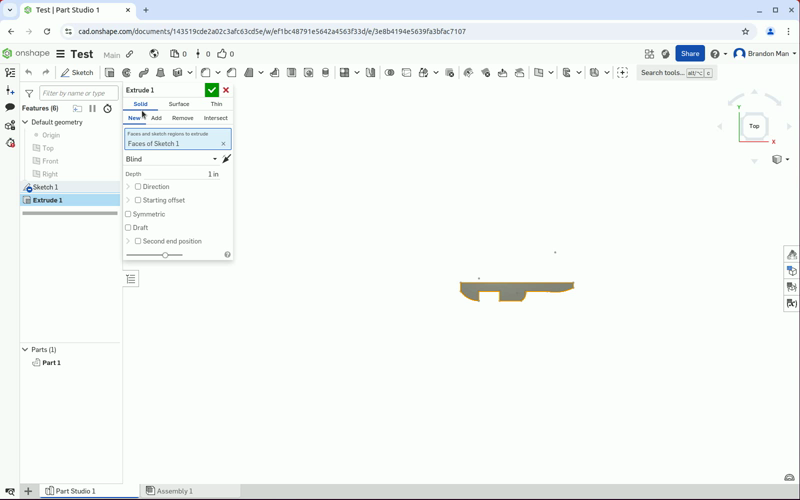
mouse_move(137, 120)
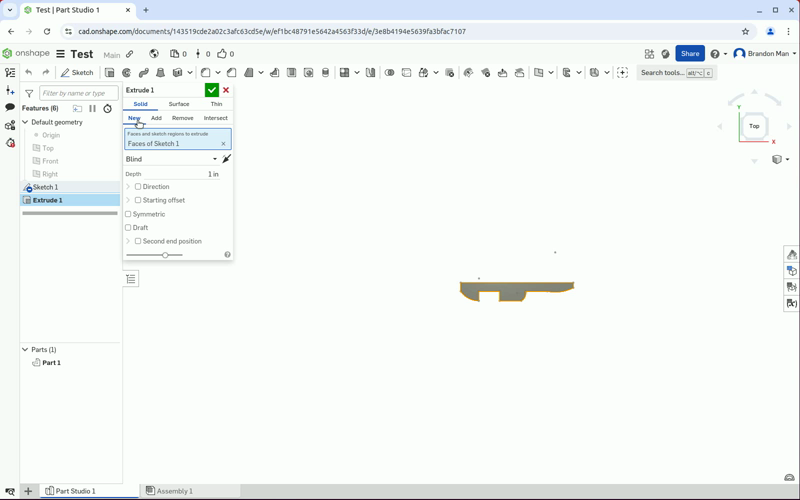
click(137, 120)
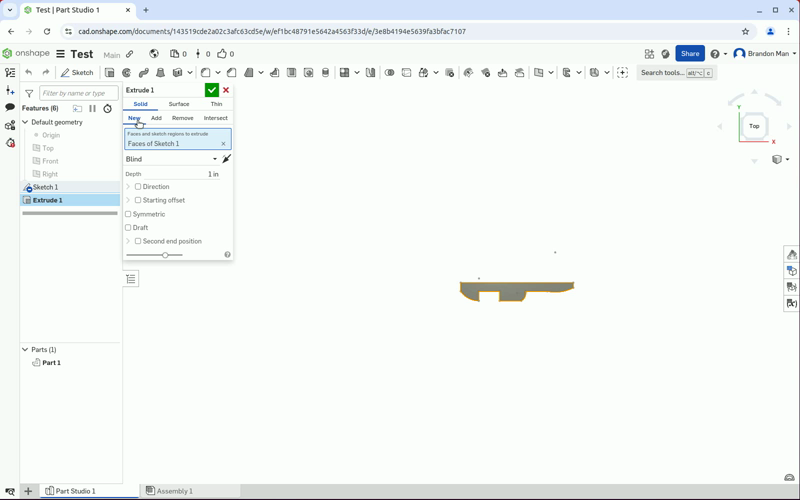
key(tab, 4)
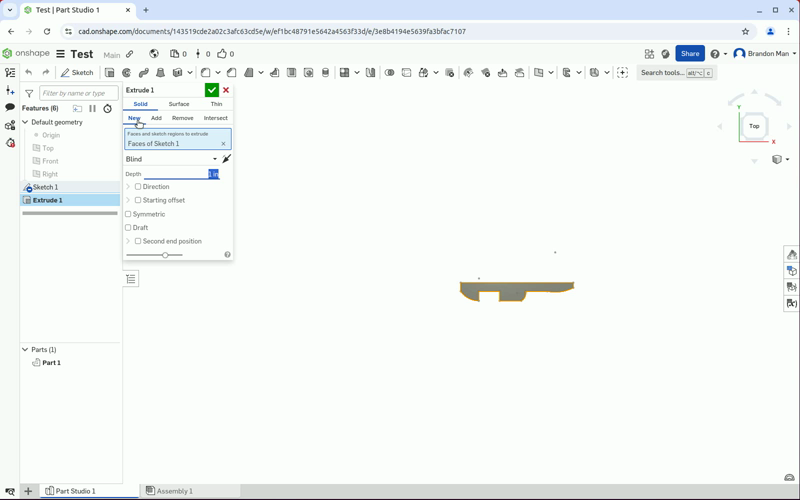
text(-2.407)
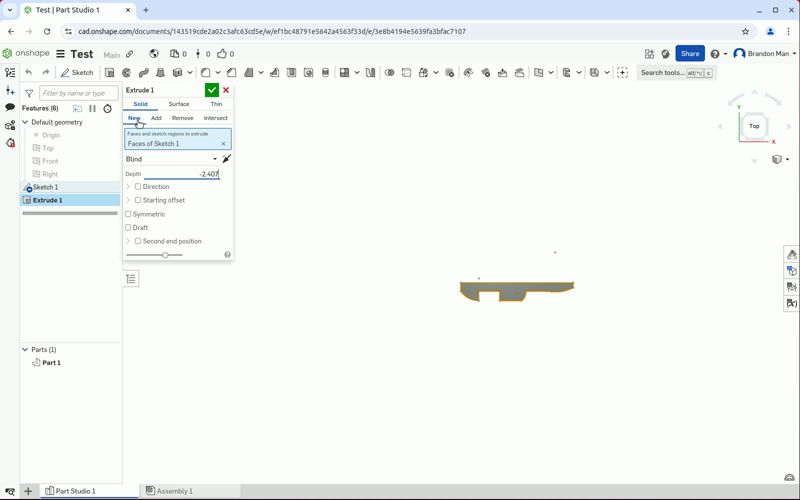
key(enter)
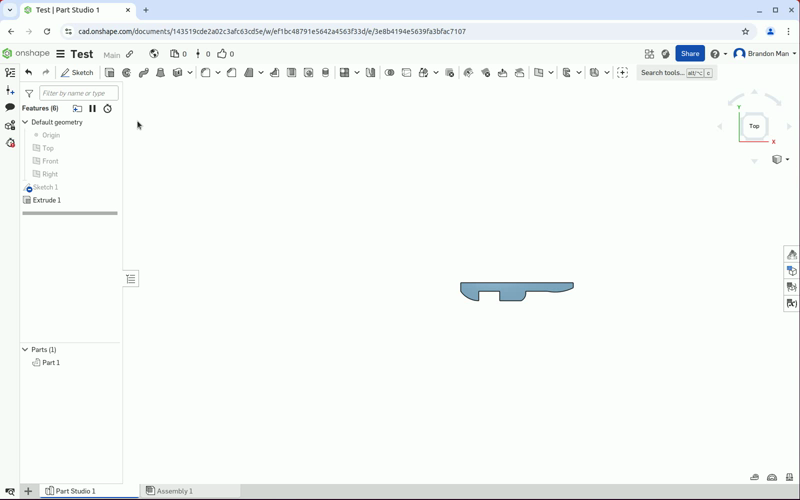
key(shift+h)
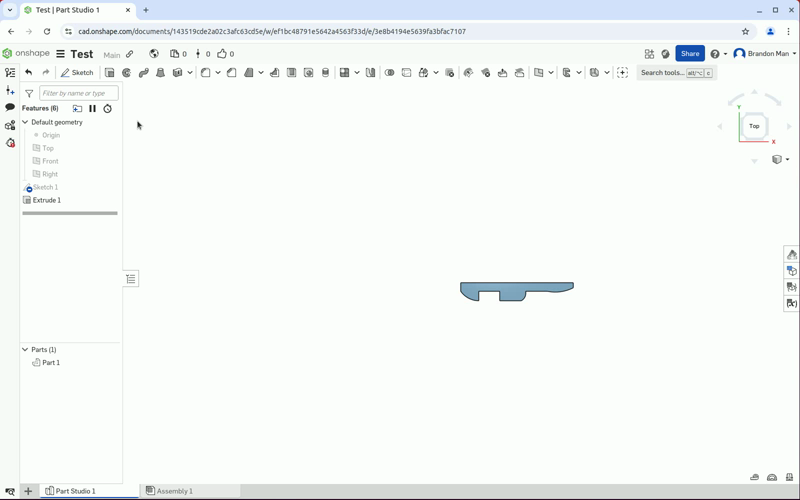
key(shift+h)
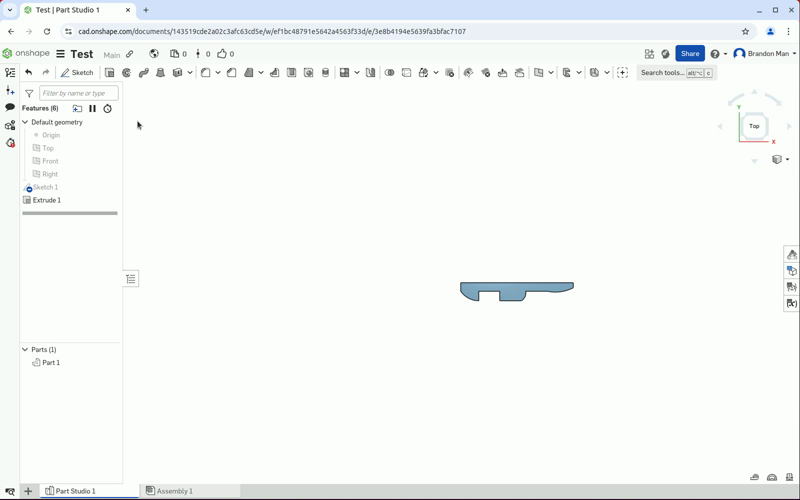
mouse_move(73, 189)
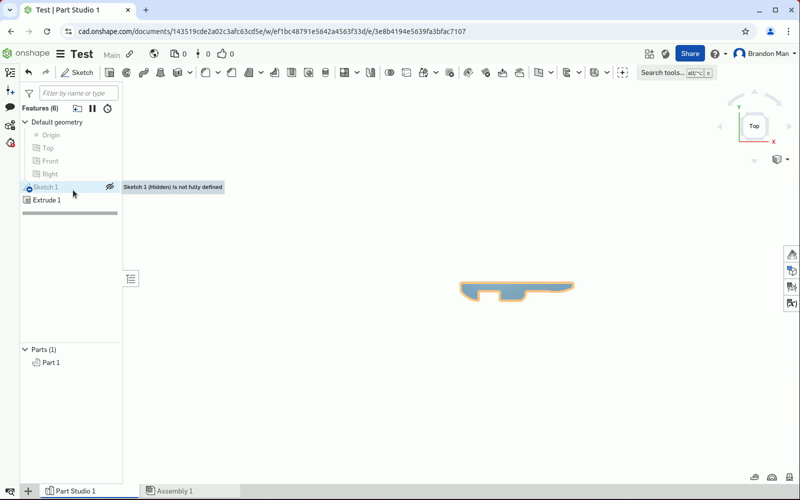
click(73, 189)
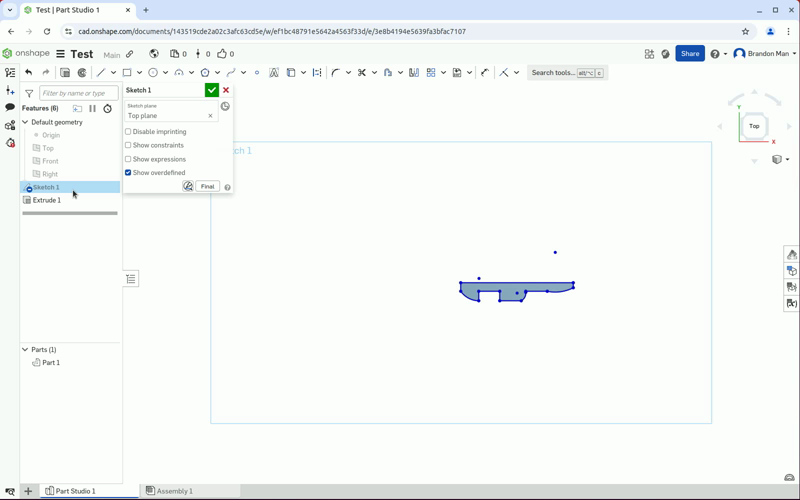
mouse_move(229, 92)
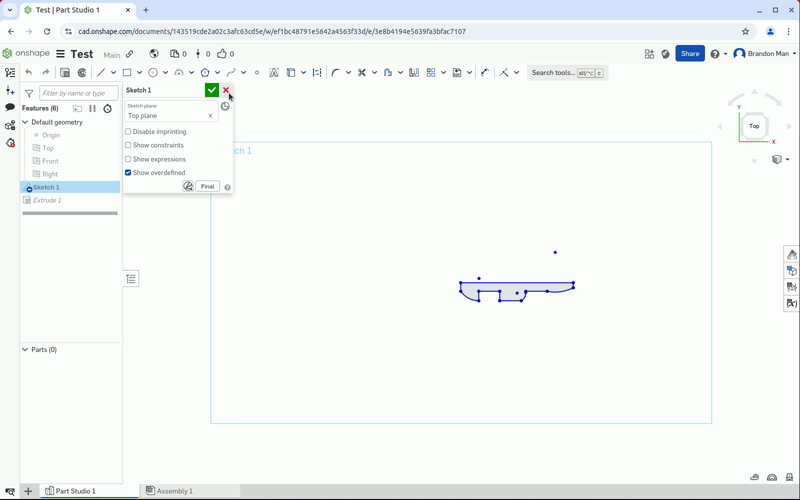
click(229, 92)
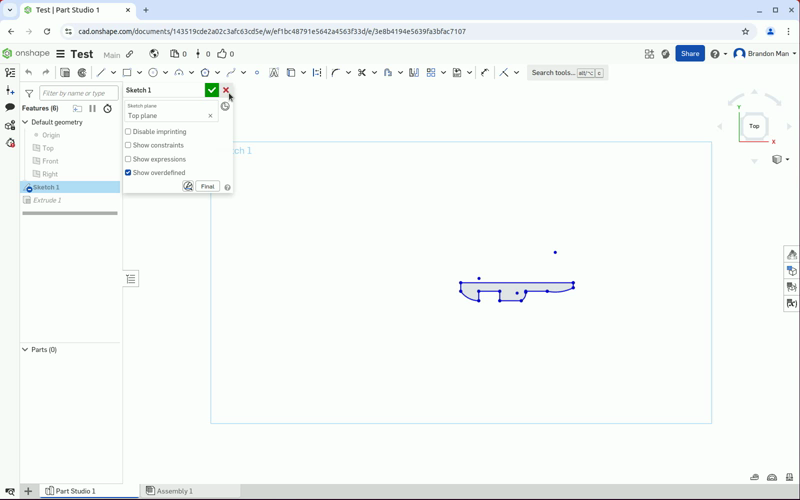
mouse_move(73, 352)
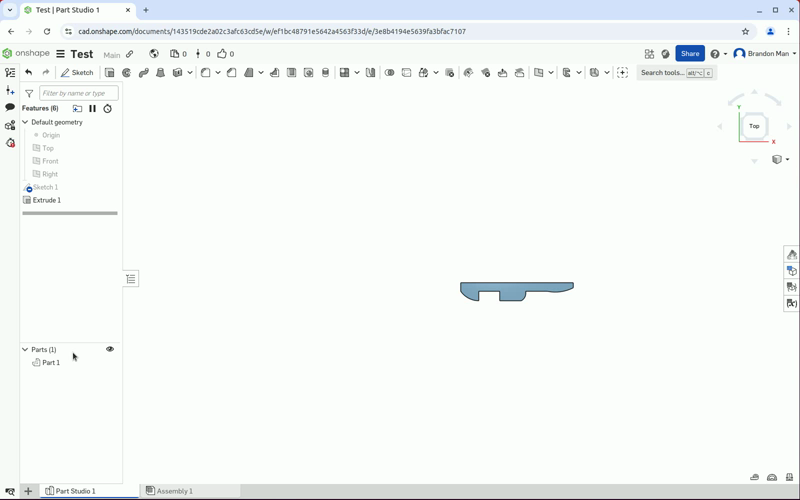
key(y)
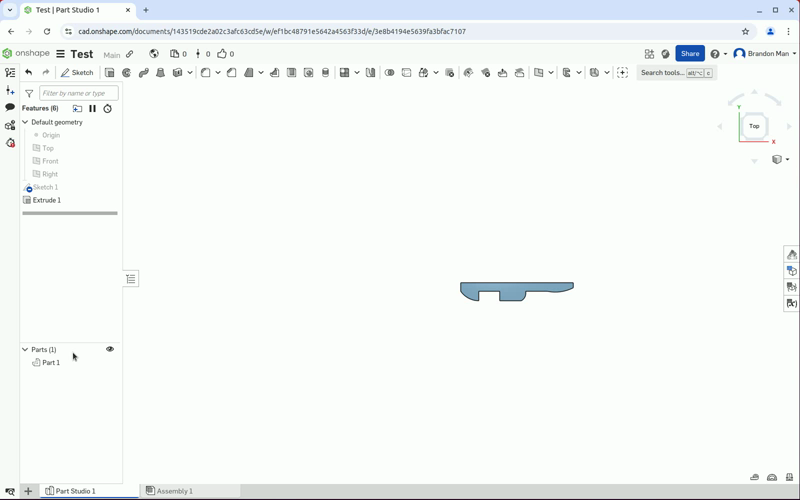
key(shift+p)
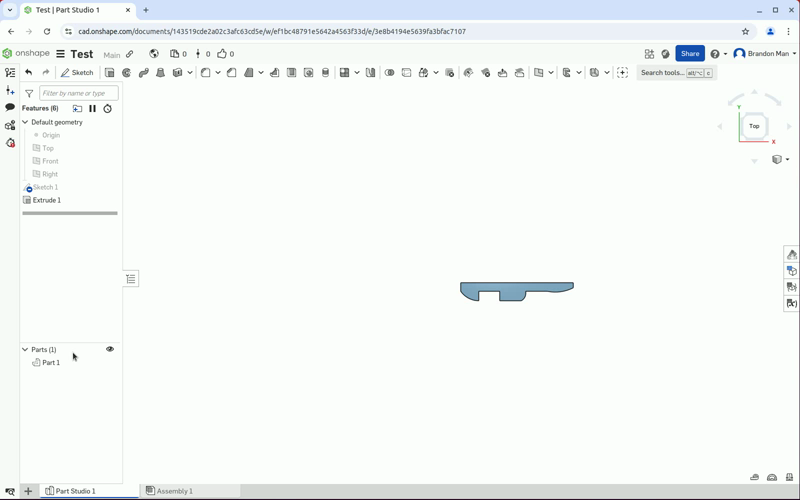
key(space)
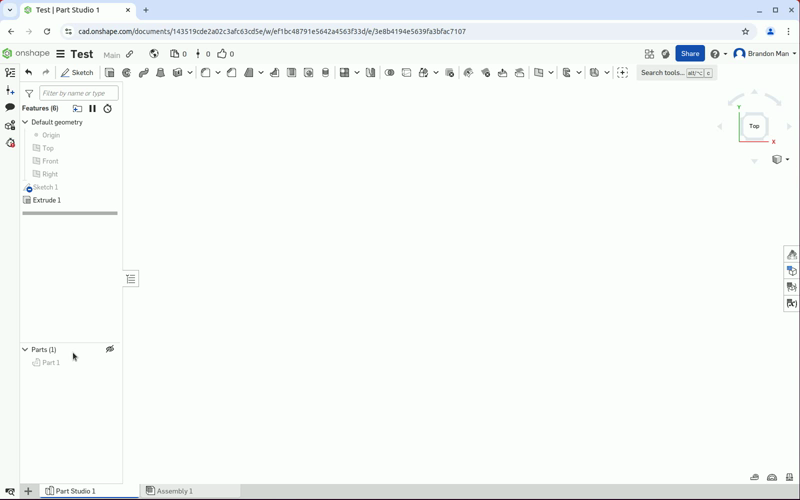
key_down(shift)
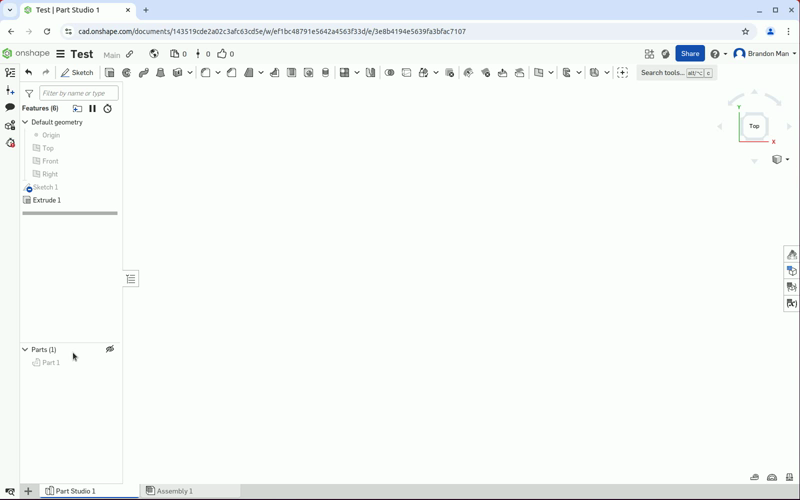
key(up)
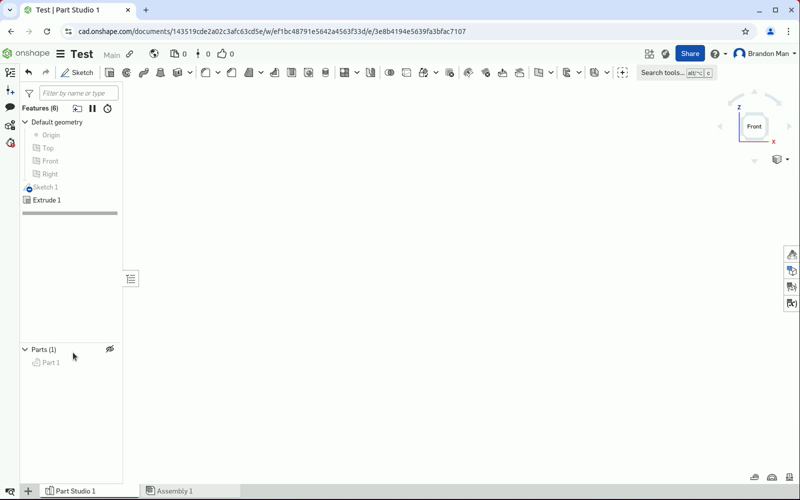
key_up(shift)
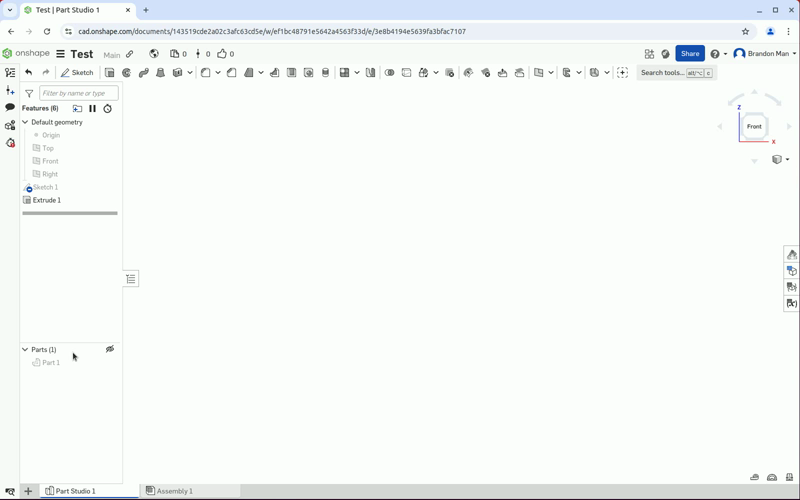
key(space)
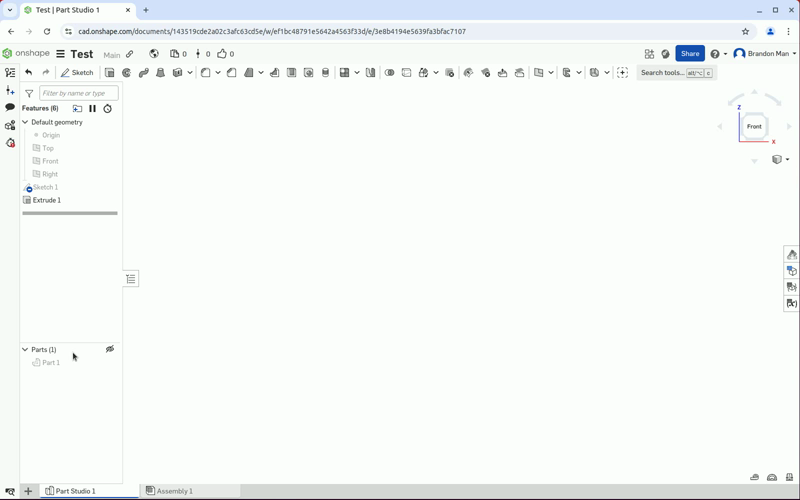
key_down(shift)
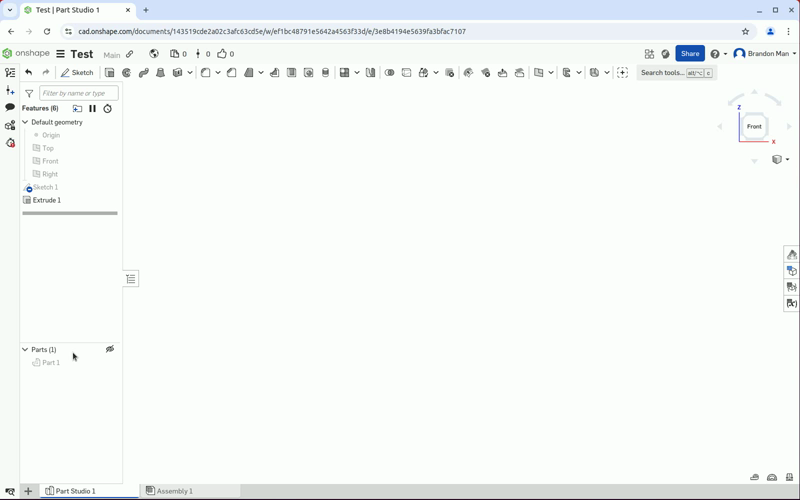
key(left)
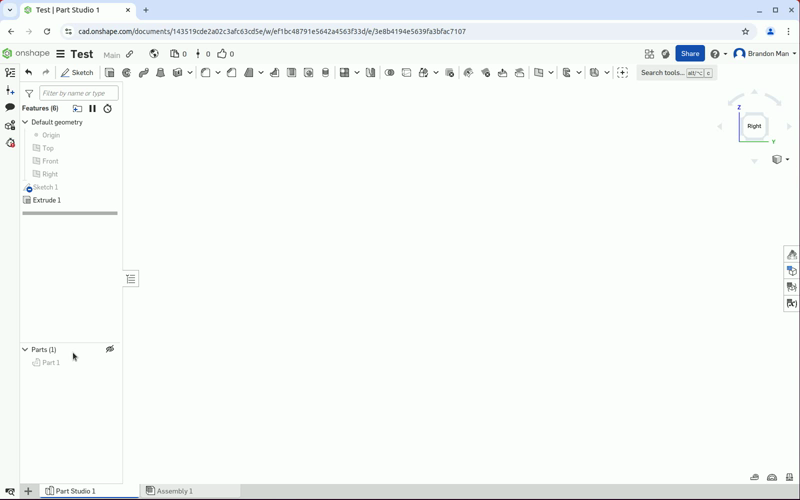
key_up(shift)
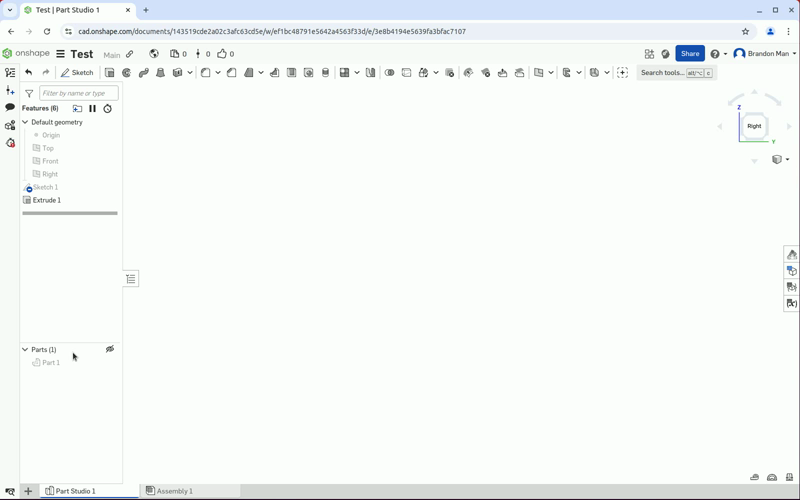
mouse_move(73, 352)
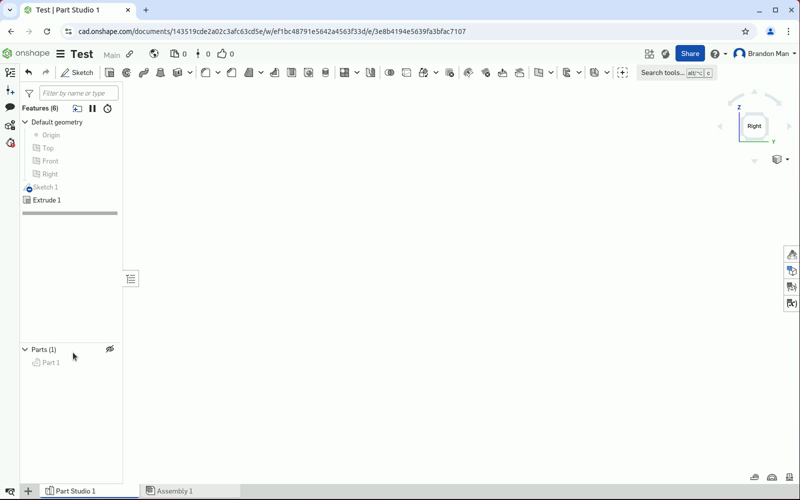
key(shift+y)
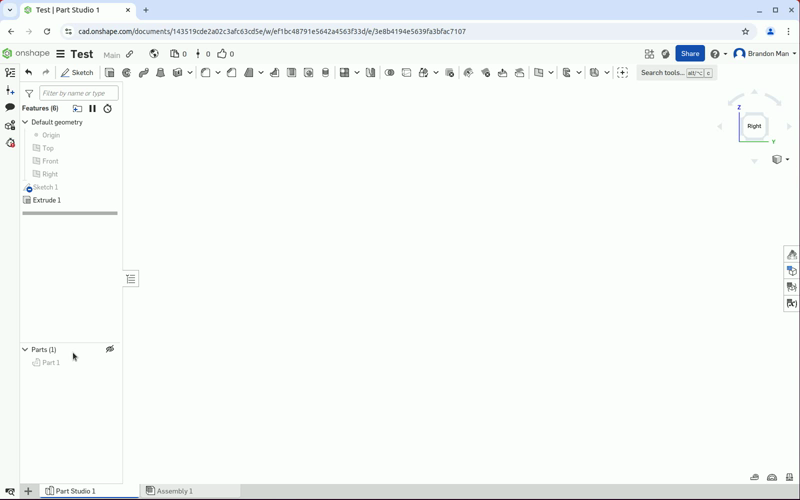
key(shift+s)
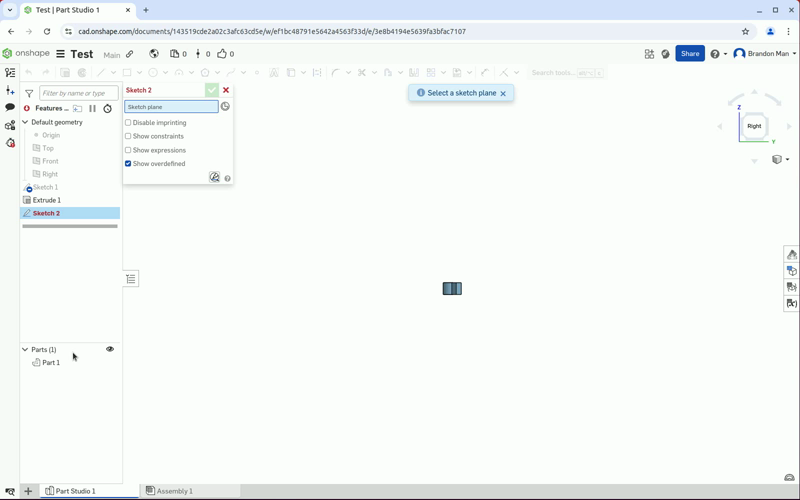
mouse_move(73, 176)
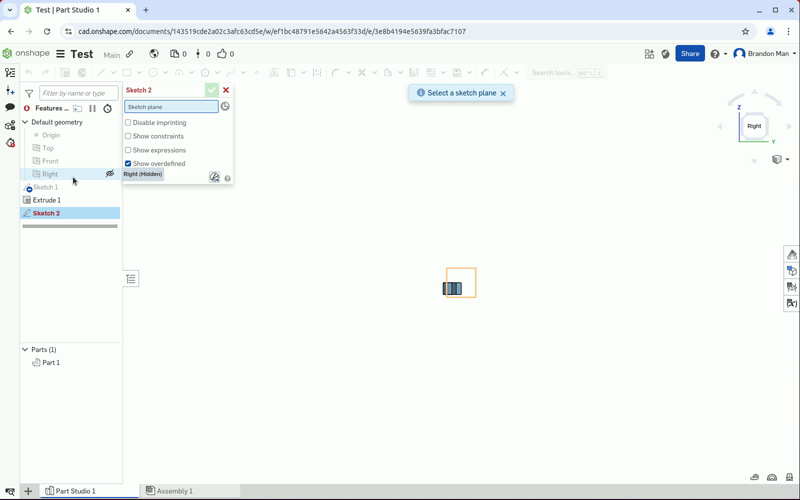
click(73, 176)
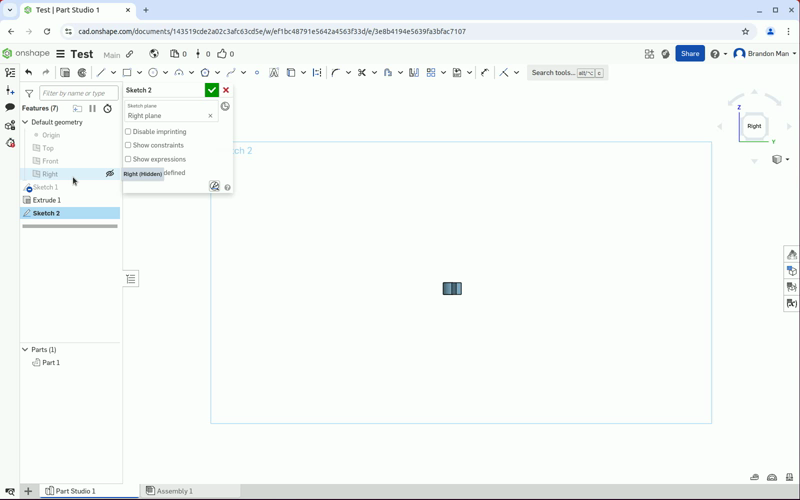
mouse_move(73, 352)
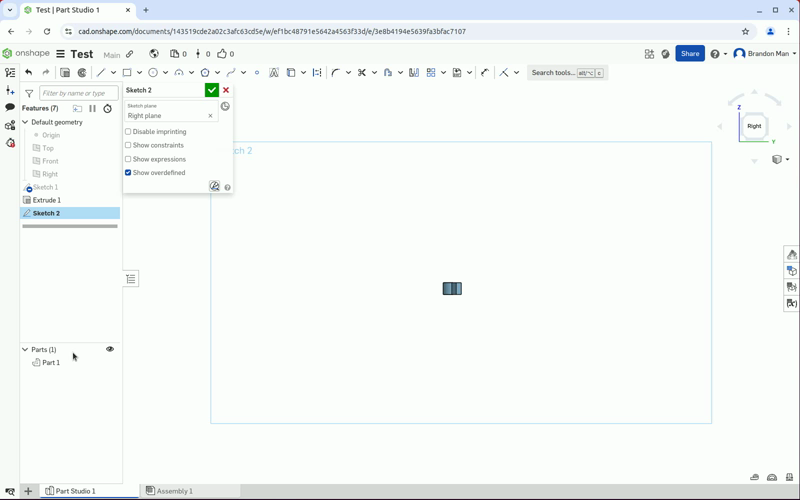
key(y)
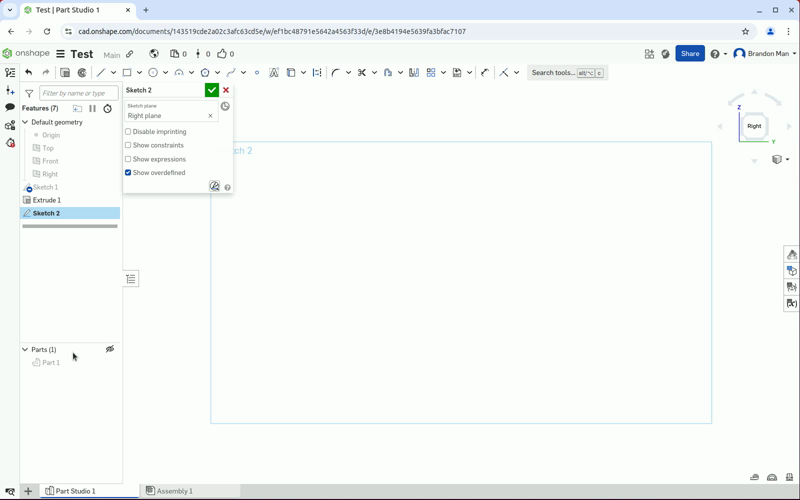
key(l)
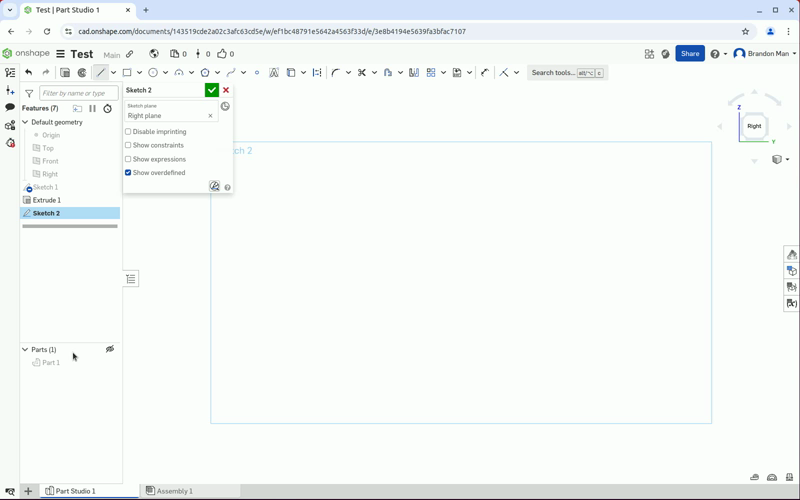
key_down(shift)
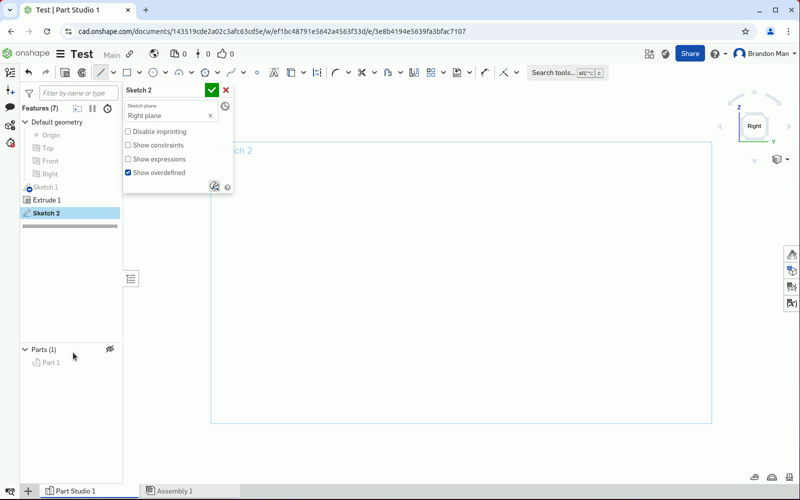
mouse_move(460, 304)
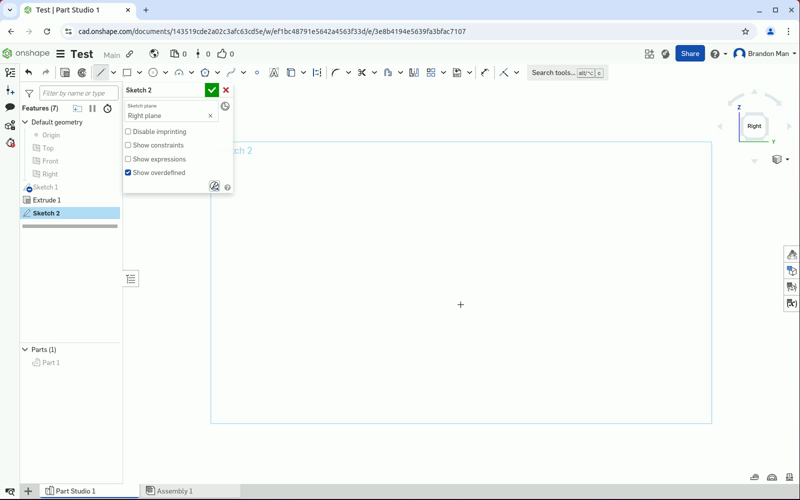
click(460, 304)
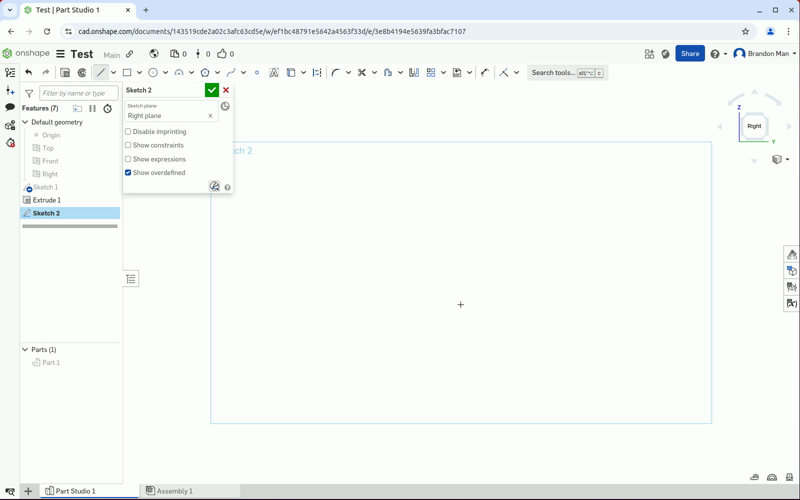
key_up(shift)
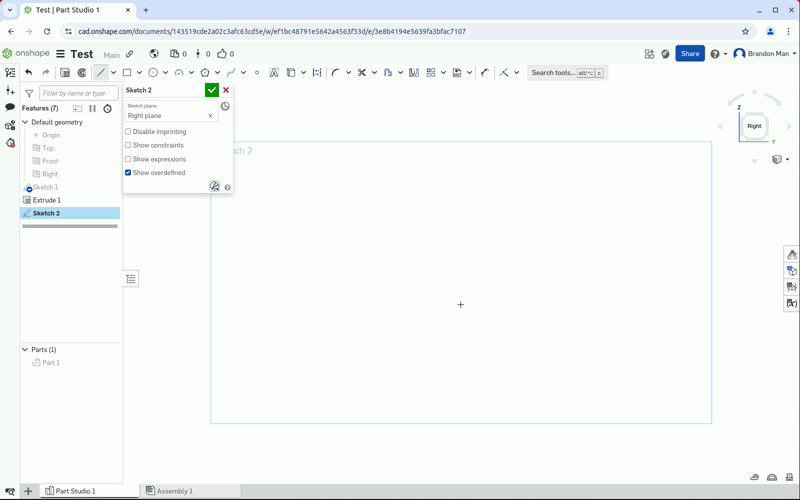
key_down(shift)
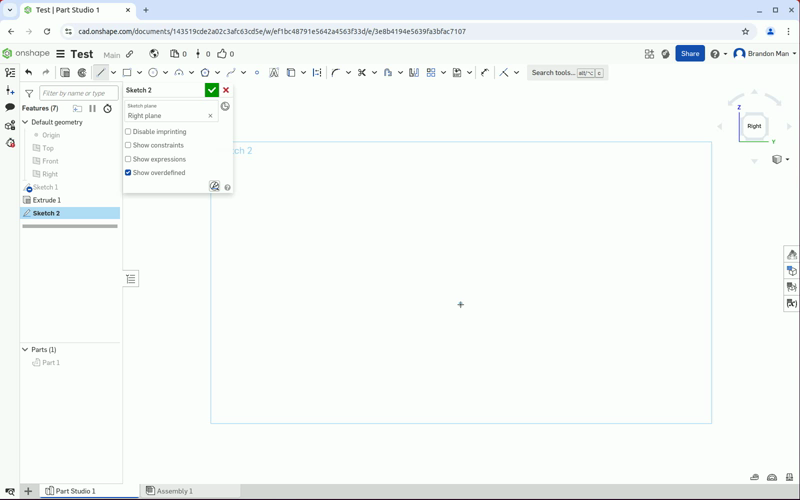
mouse_move(490, 304)
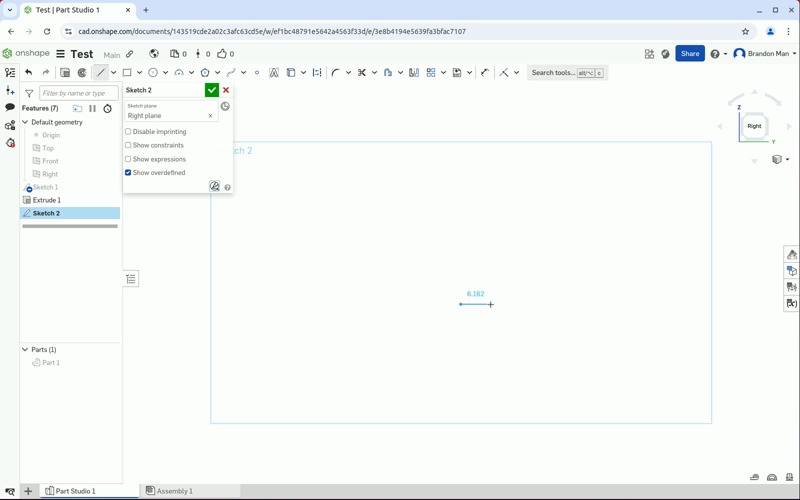
mouse_move(460, 292)
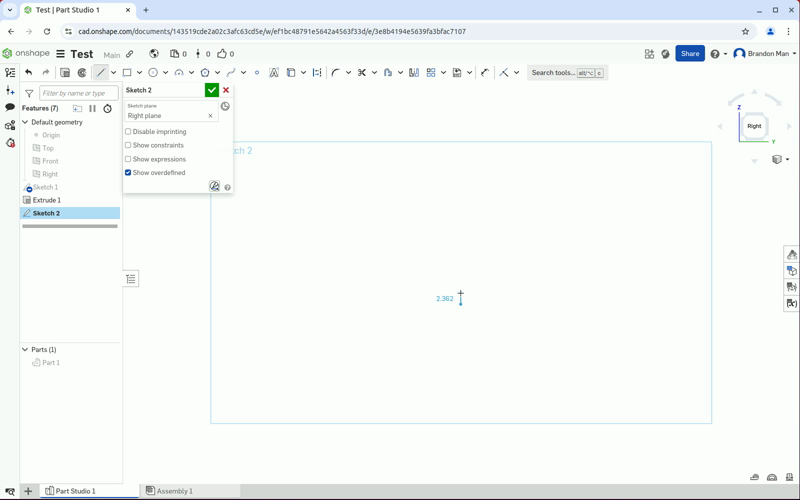
click(460, 292)
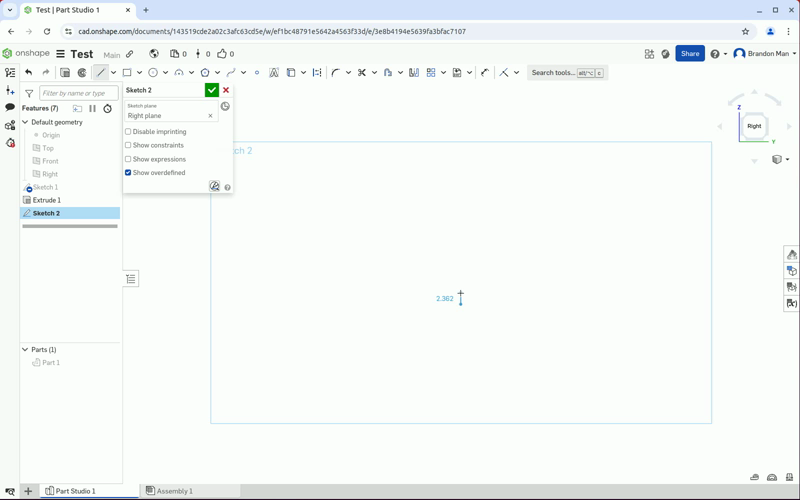
key_up(shift)
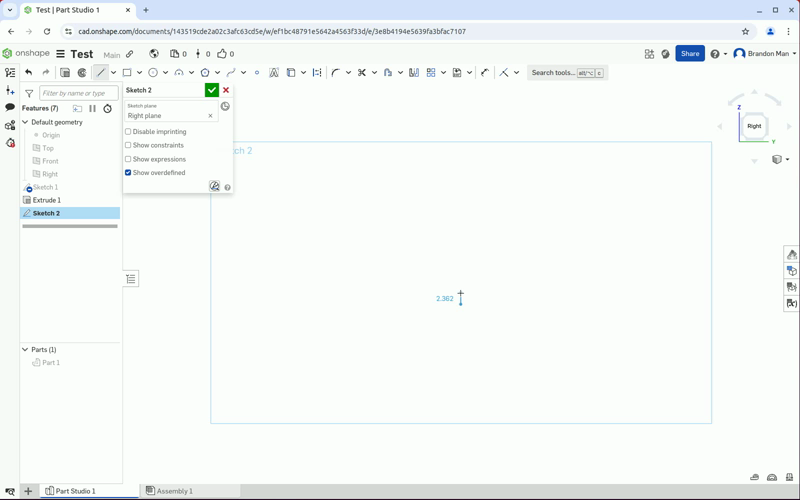
key(esc)
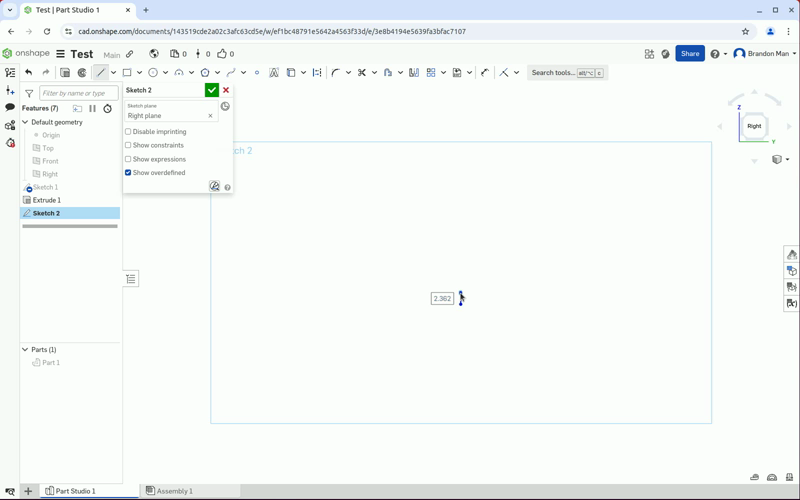
key(a)
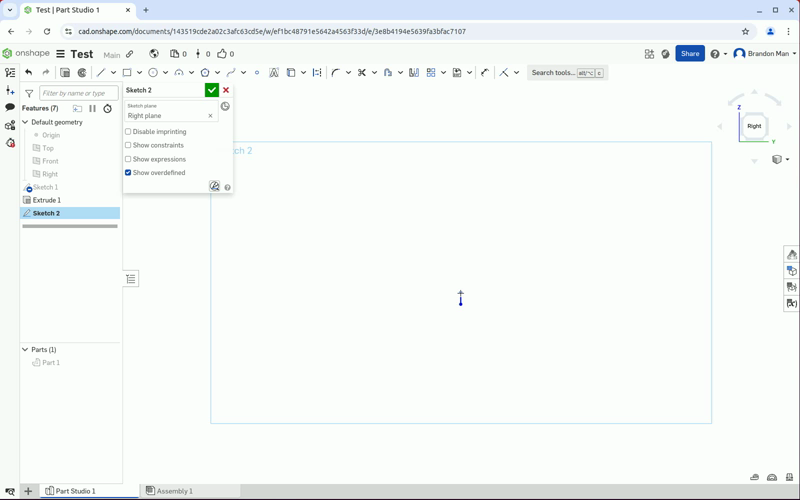
mouse_move(460, 292)
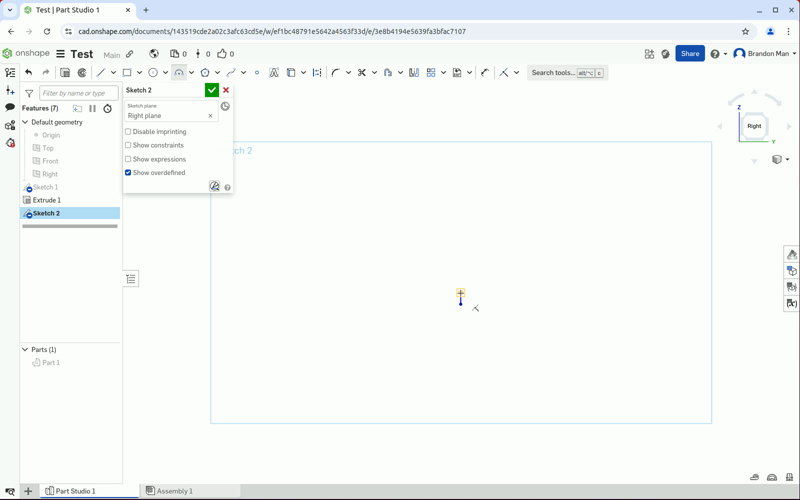
click(460, 292)
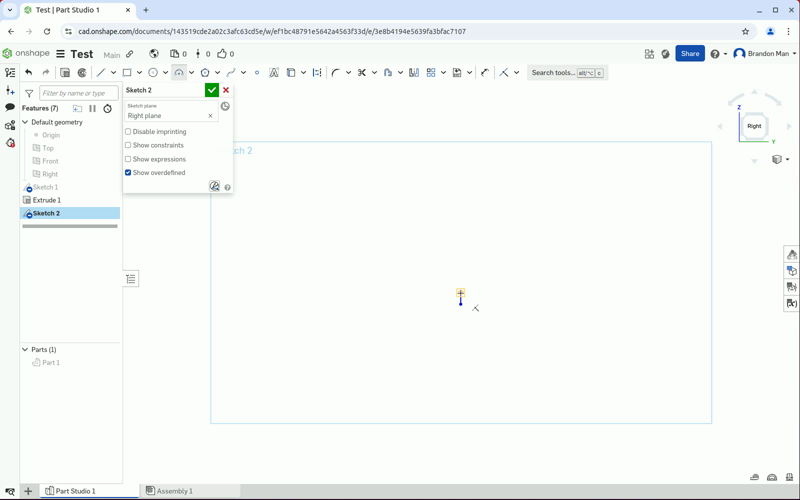
mouse_move(460, 304)
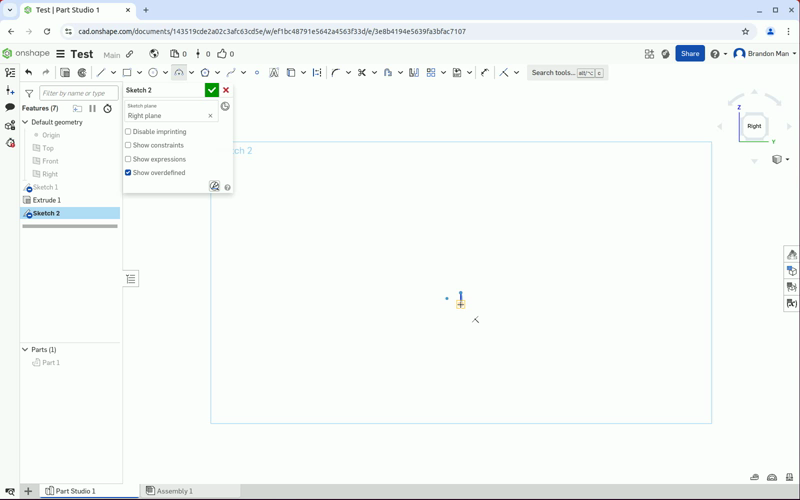
click(460, 304)
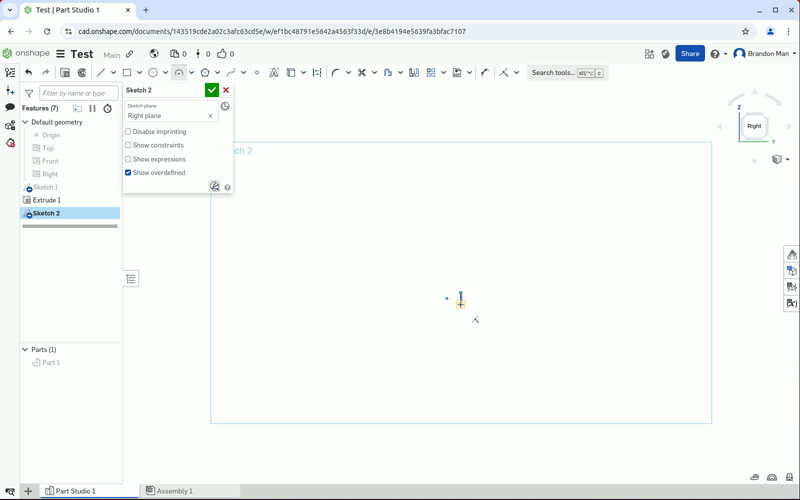
key_down(shift)
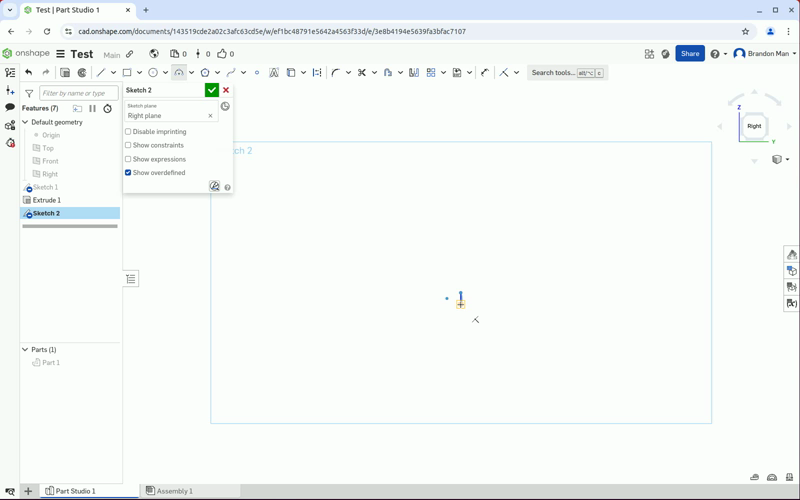
mouse_move(455, 298)
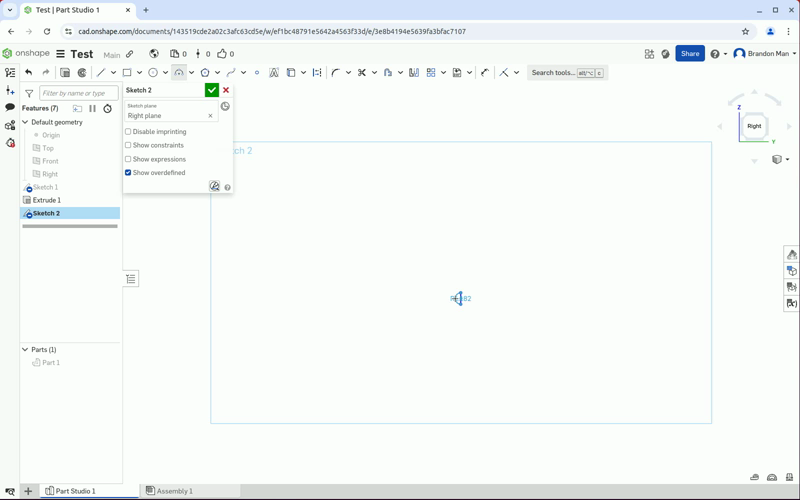
click(455, 298)
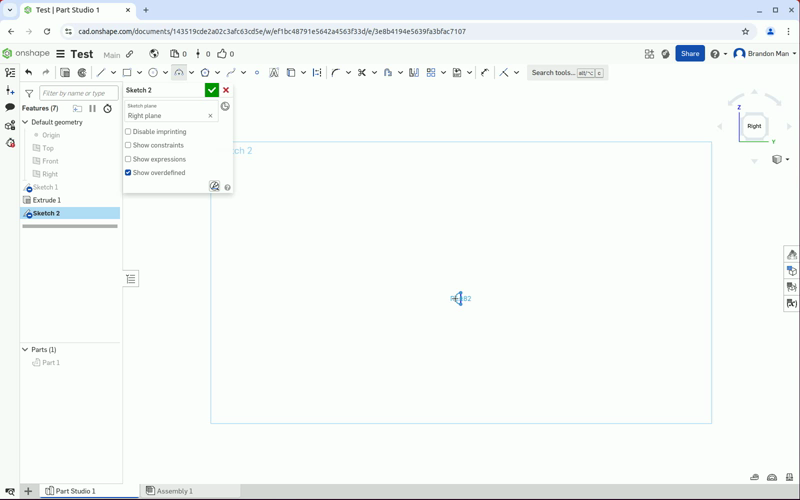
key_up(shift)
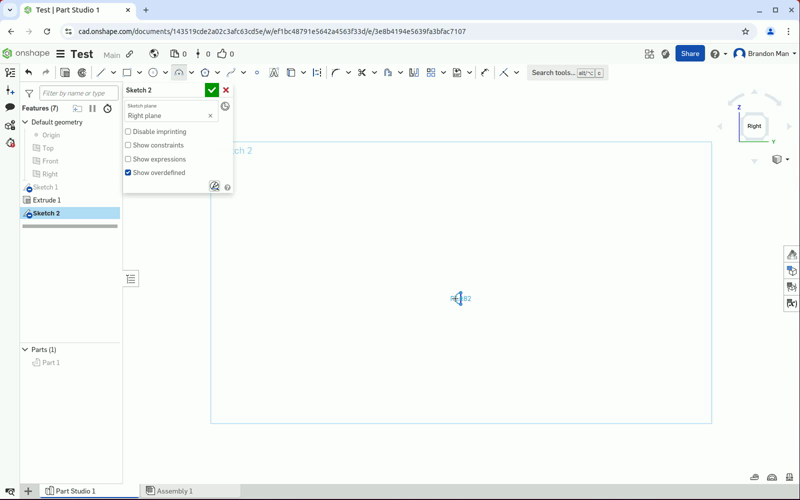
key(esc)
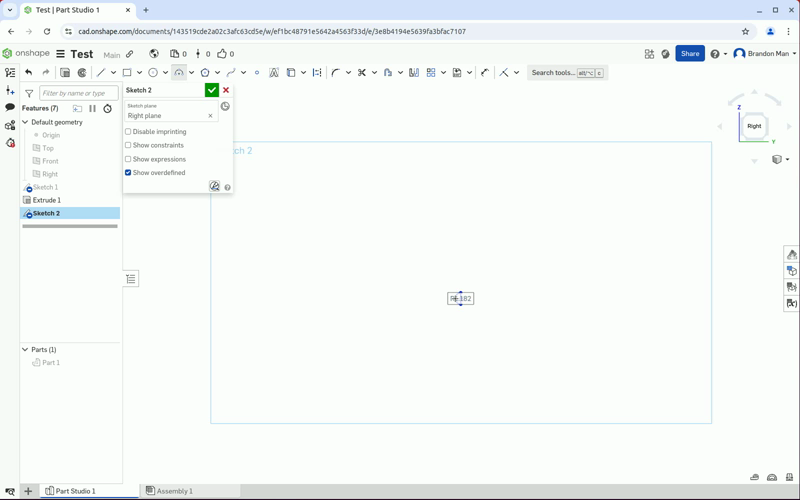
mouse_move(459, 292)
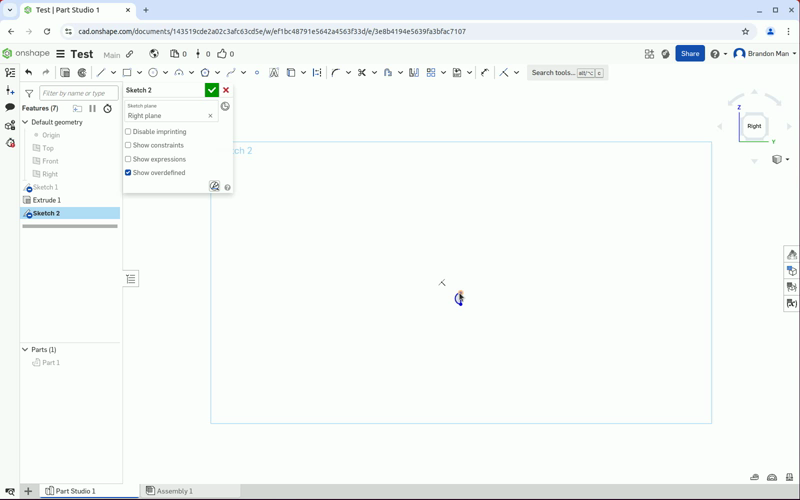
scroll(6)
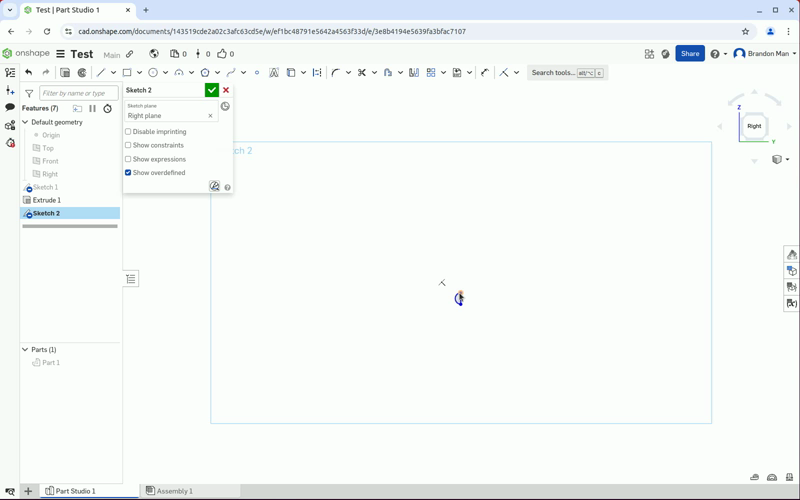
scroll(6)
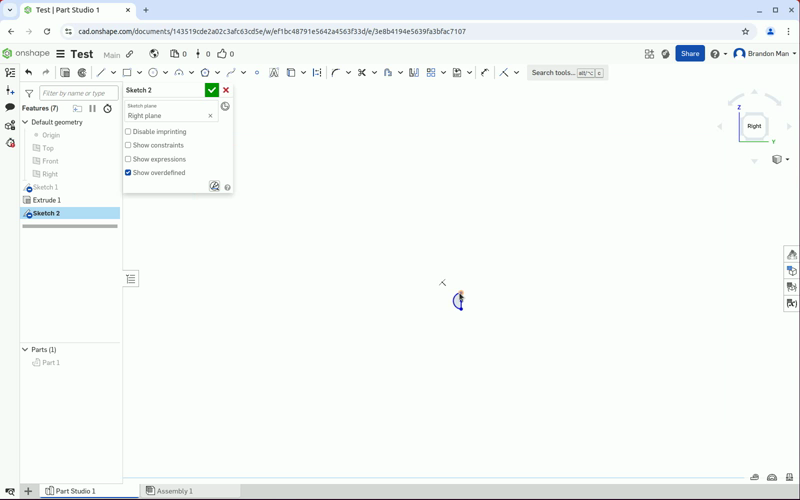
scroll(6)
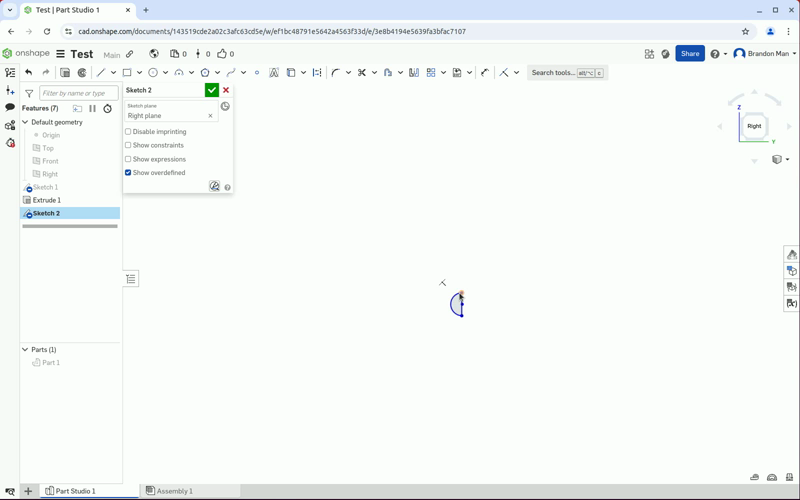
scroll(6)
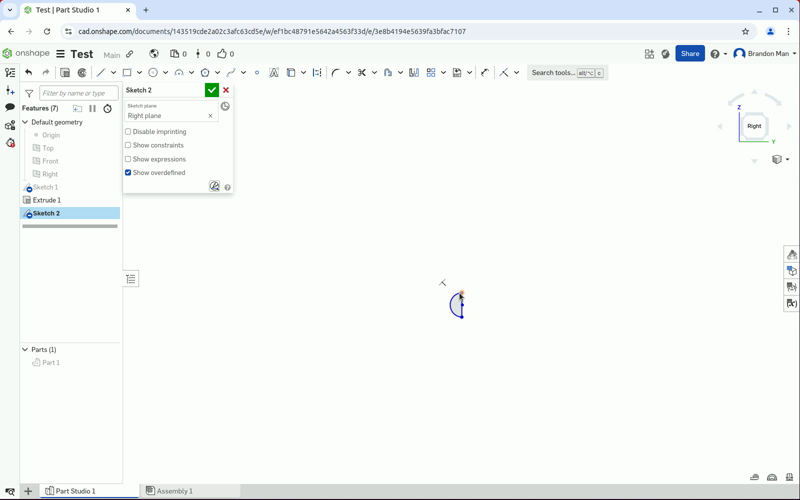
scroll(6)
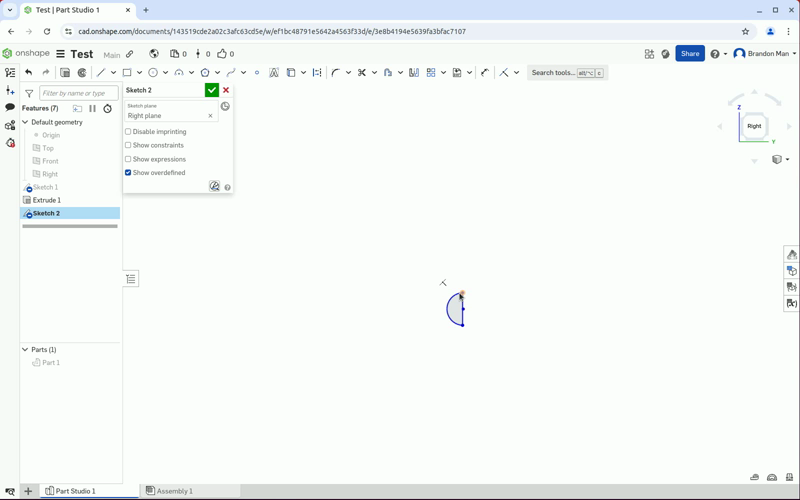
scroll(6)
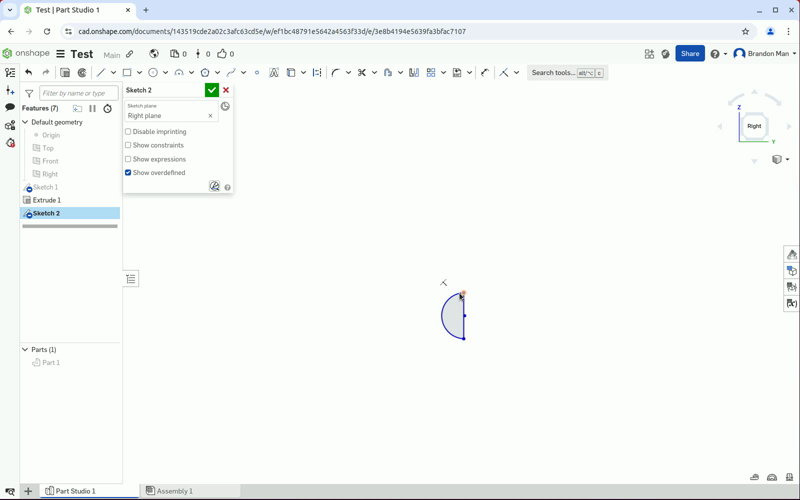
scroll(6)
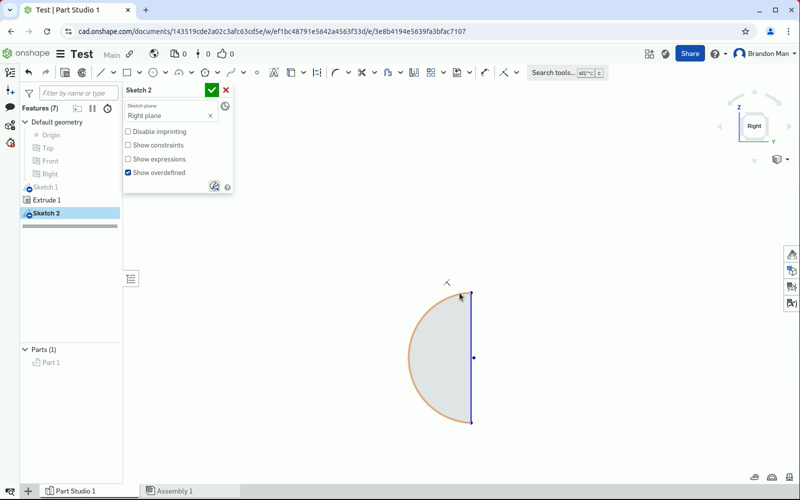
click(459, 292)
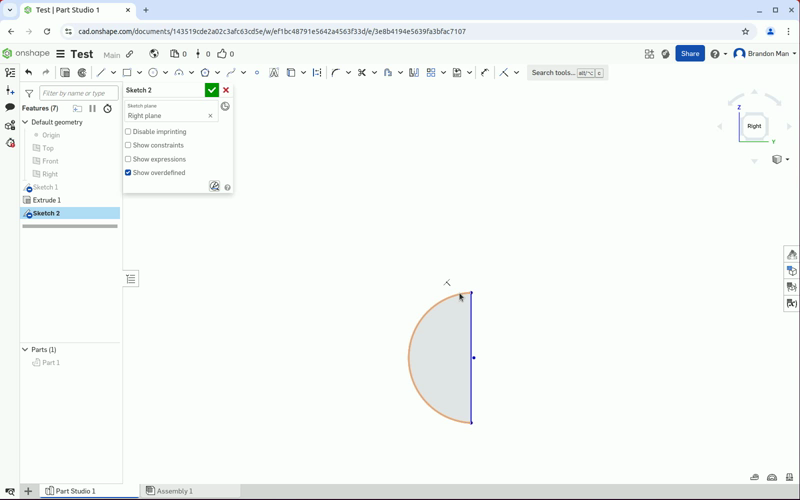
scroll(-6)
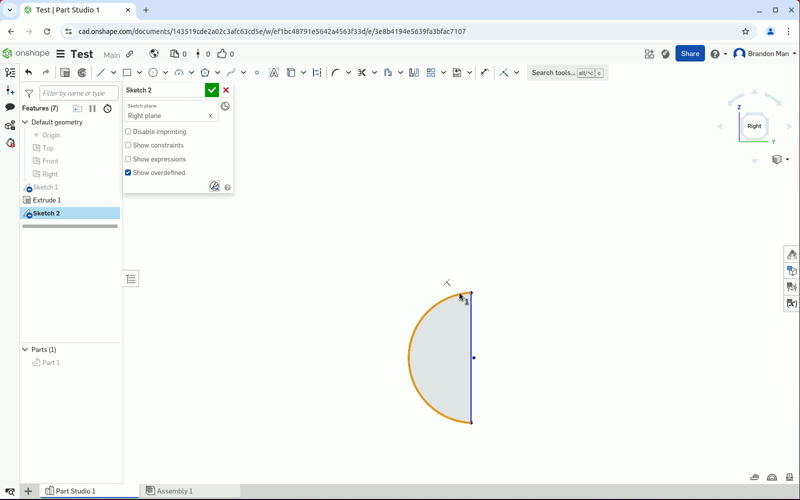
scroll(-6)
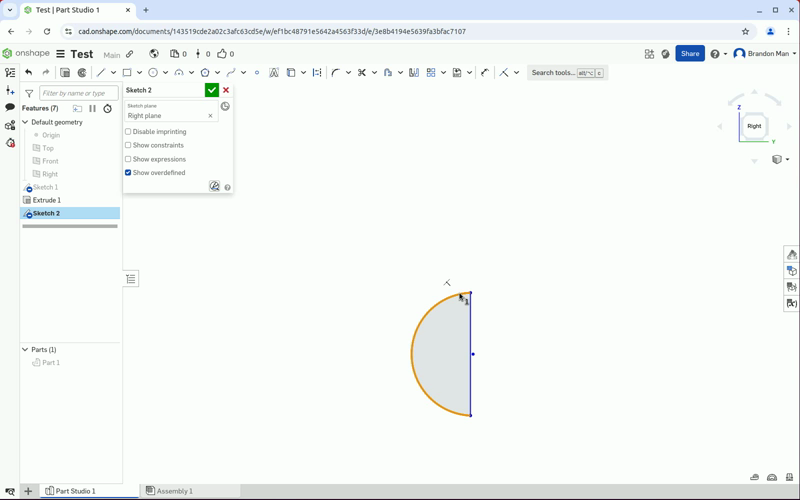
scroll(-6)
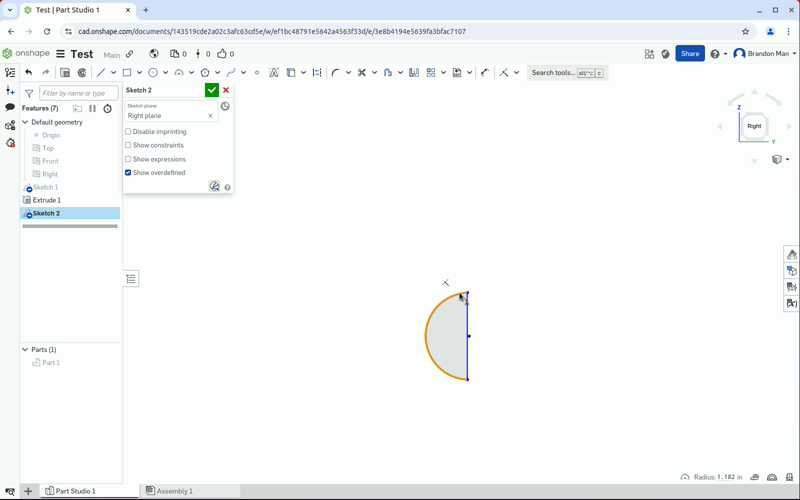
scroll(-6)
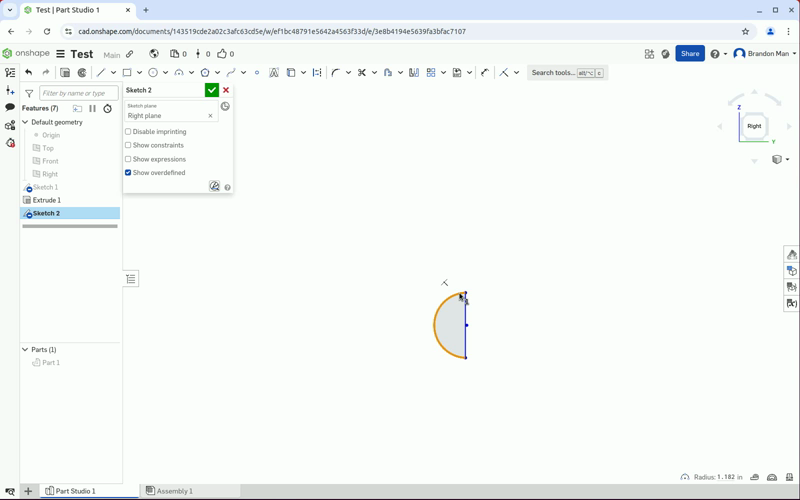
scroll(-6)
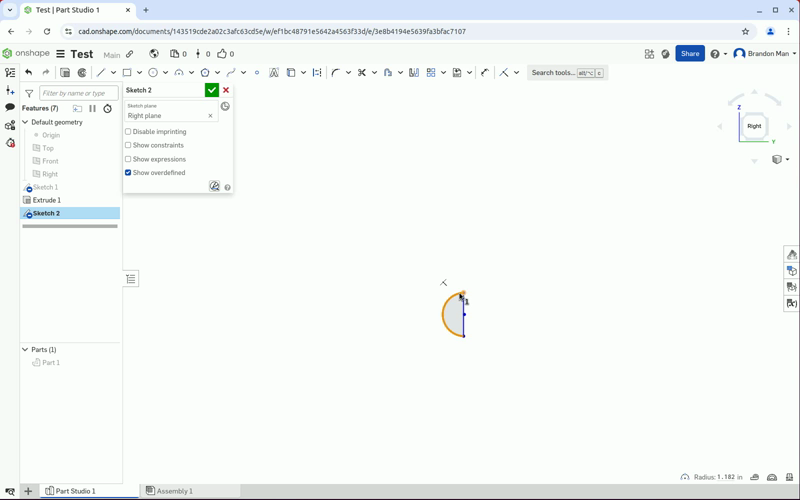
scroll(-6)
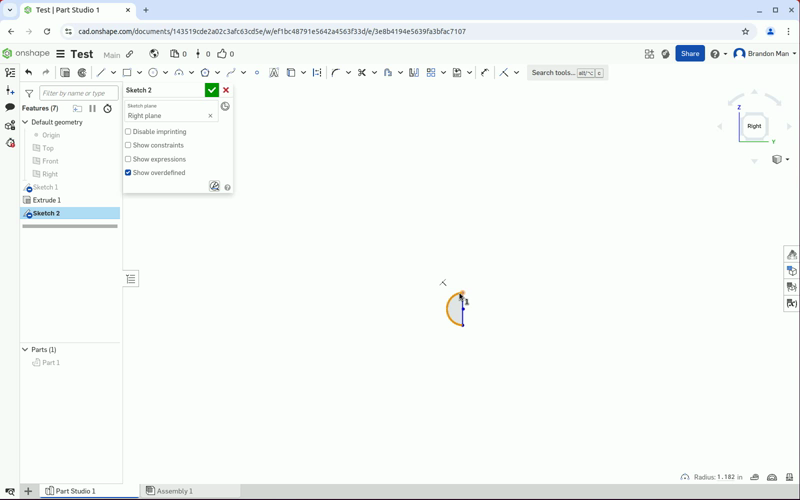
scroll(-6)
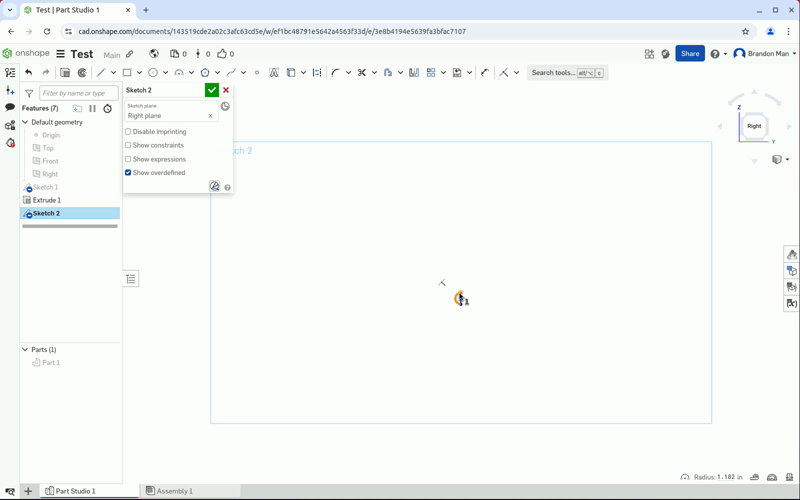
mouse_move(73, 352)
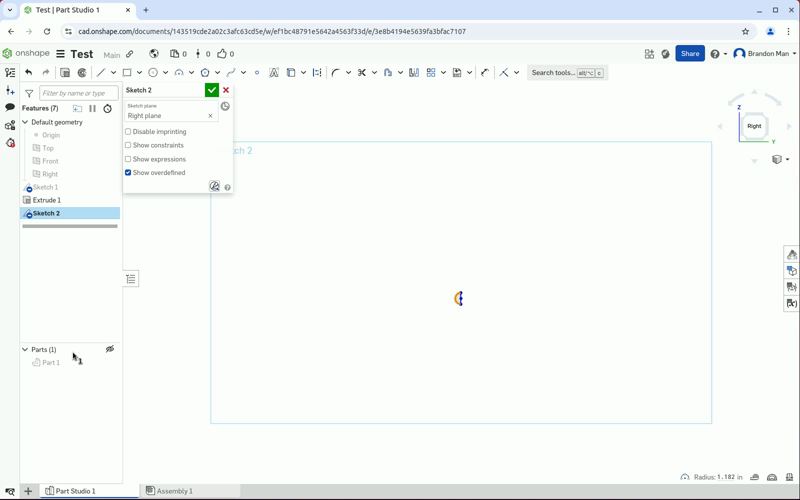
key(shift+y)
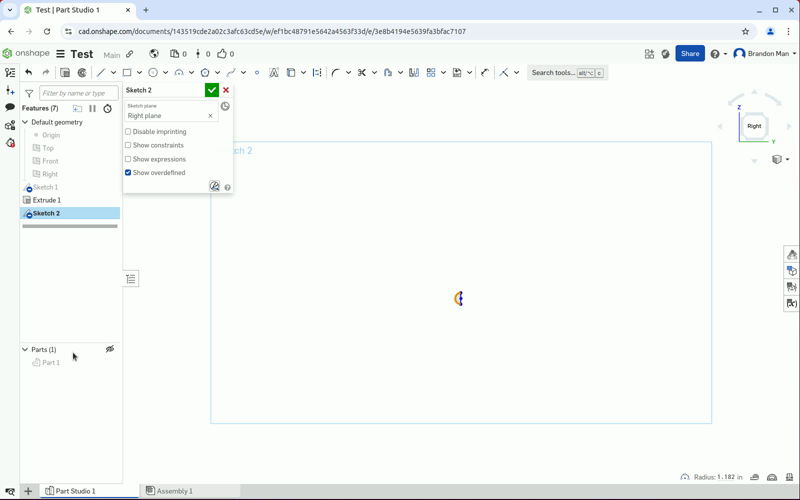
key(shift+e)
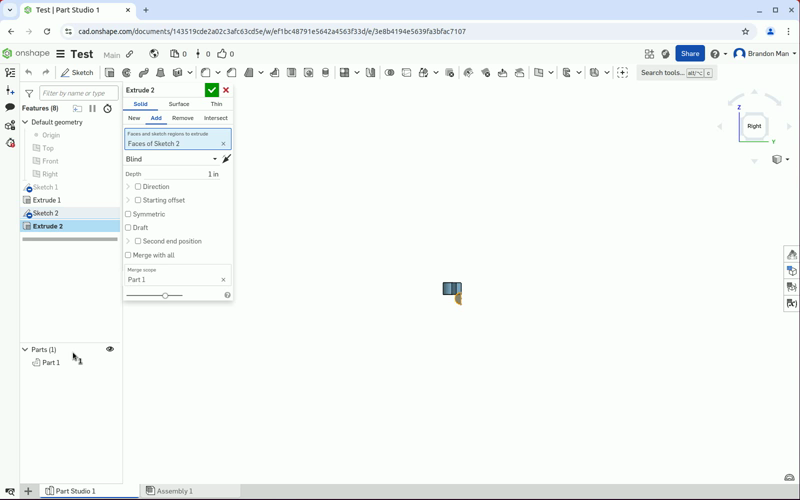
mouse_move(143, 106)
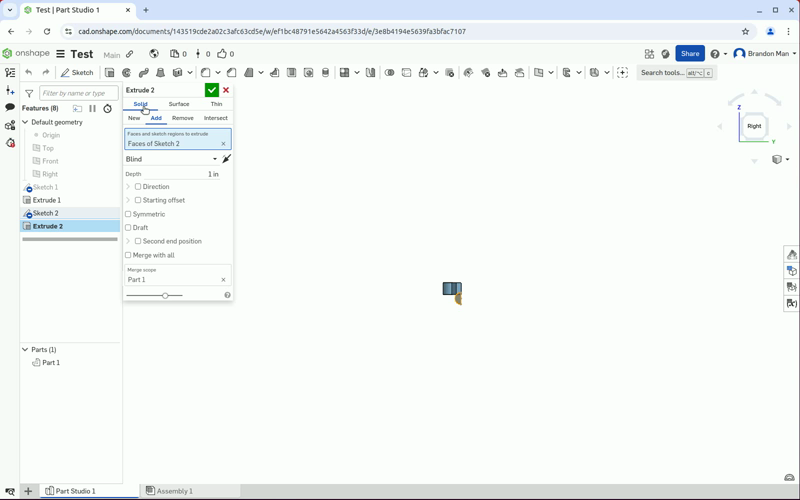
click(143, 106)
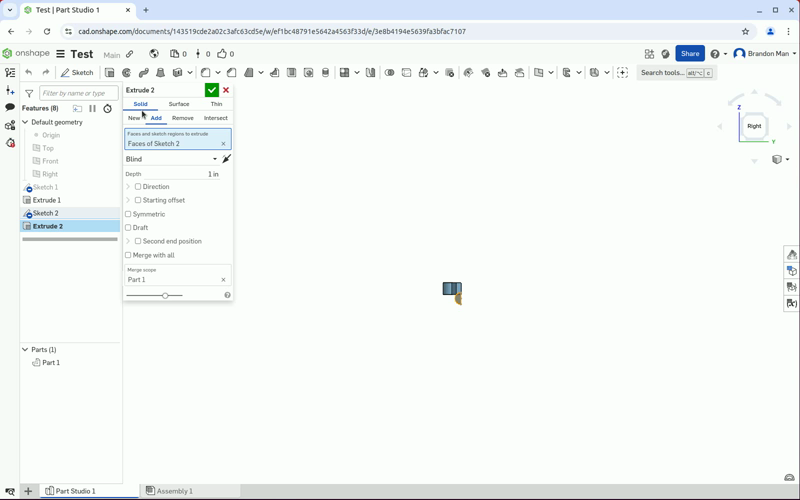
mouse_move(137, 120)
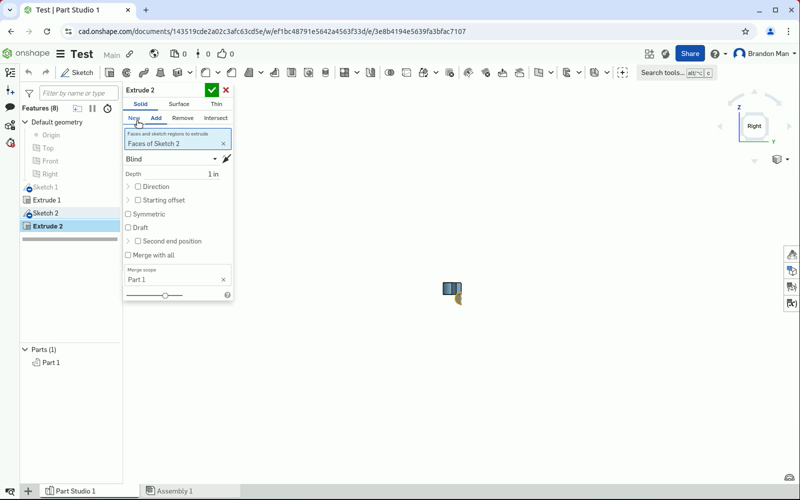
click(137, 120)
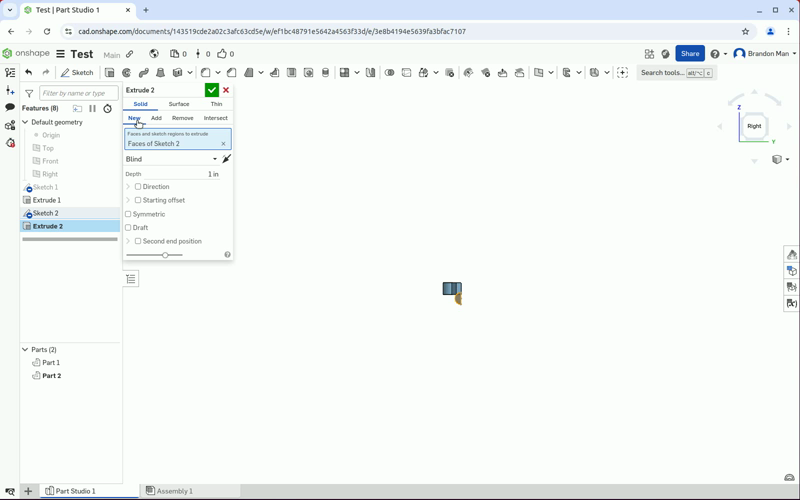
key(tab, 4)
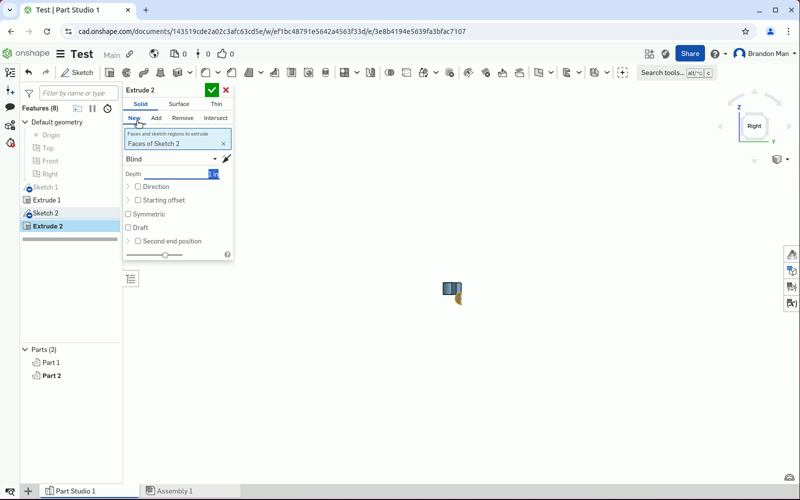
text(6.499)
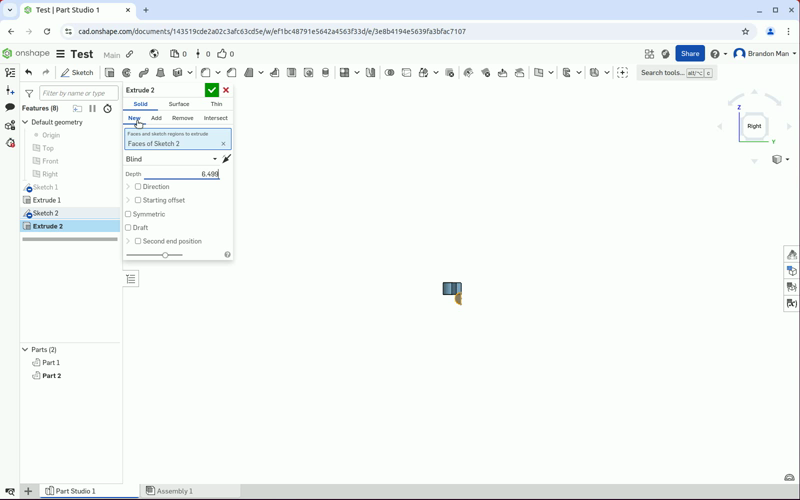
key(enter)
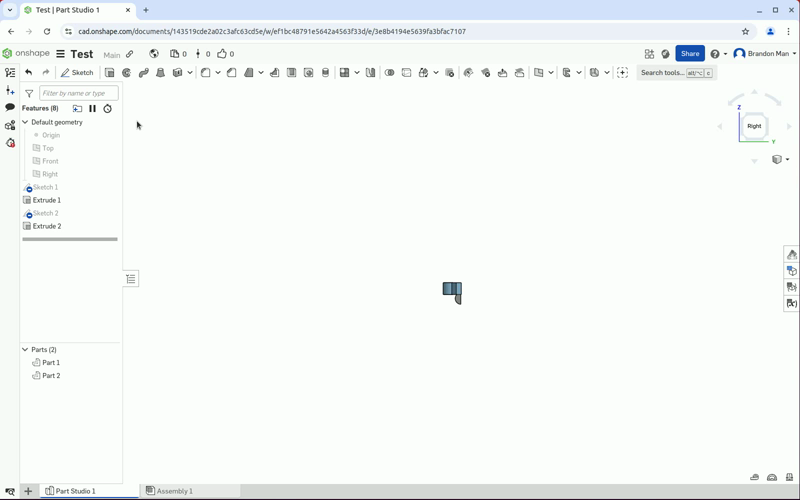
key(shift+h)
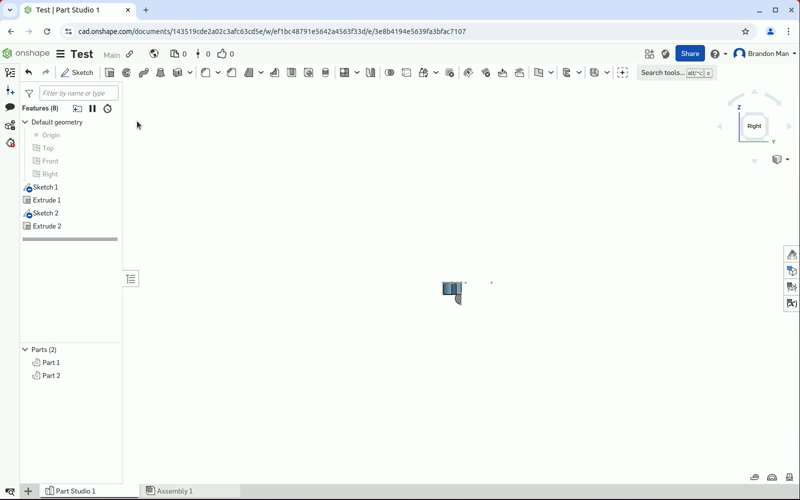
key(shift+h)
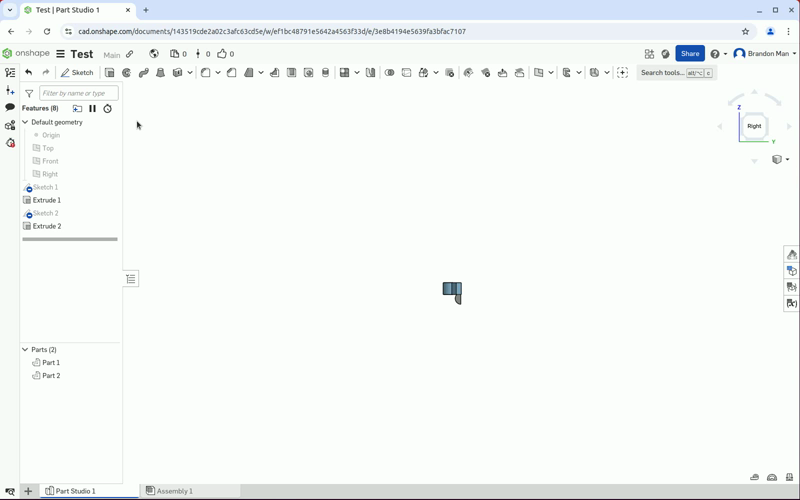
mouse_move(73, 189)
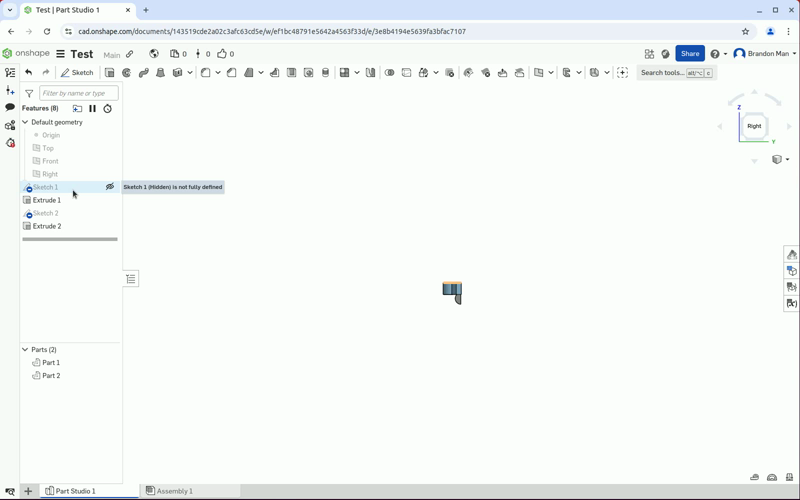
click(73, 189)
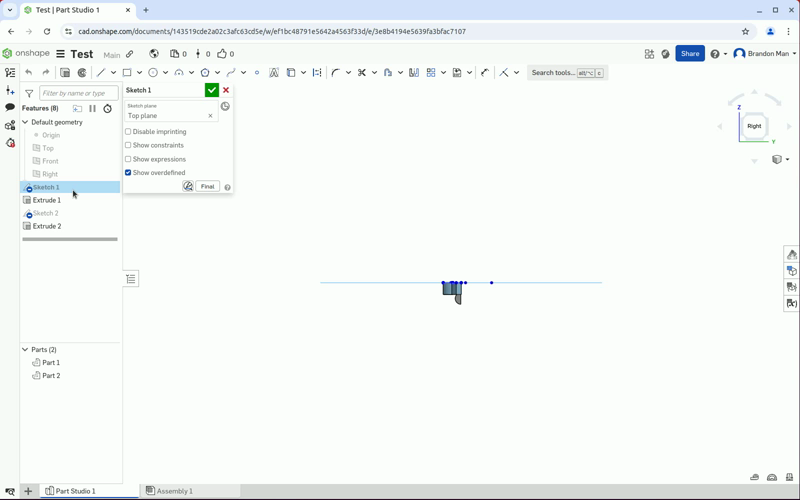
mouse_move(229, 92)
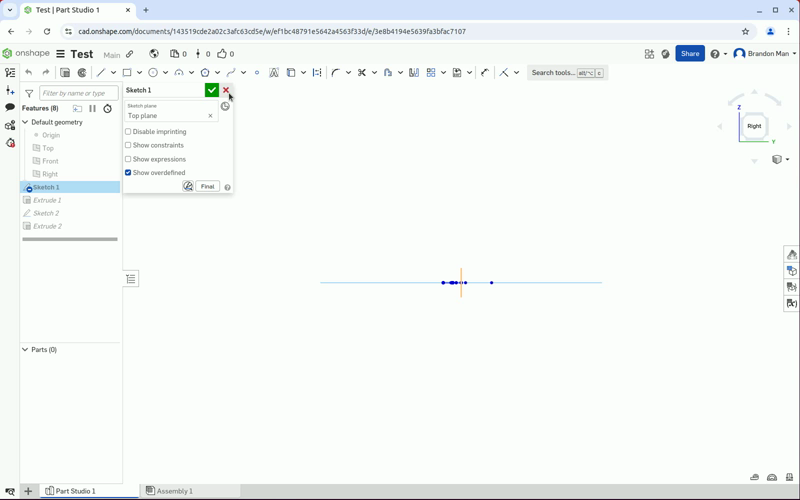
click(229, 92)
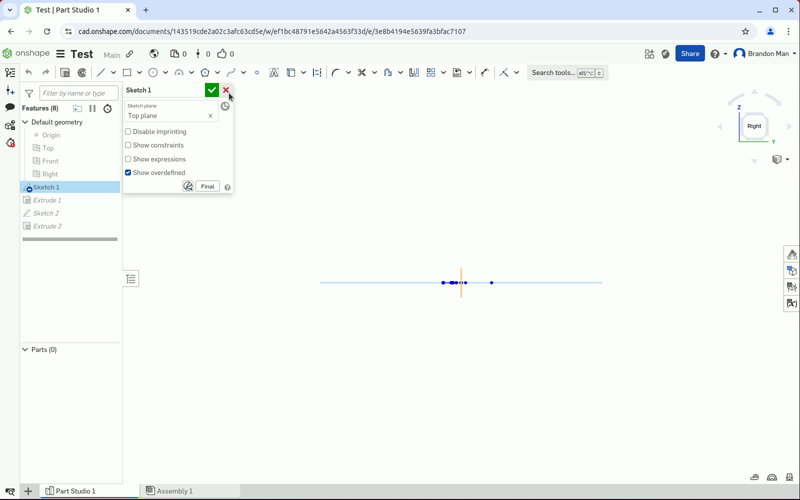
key(shift+s)
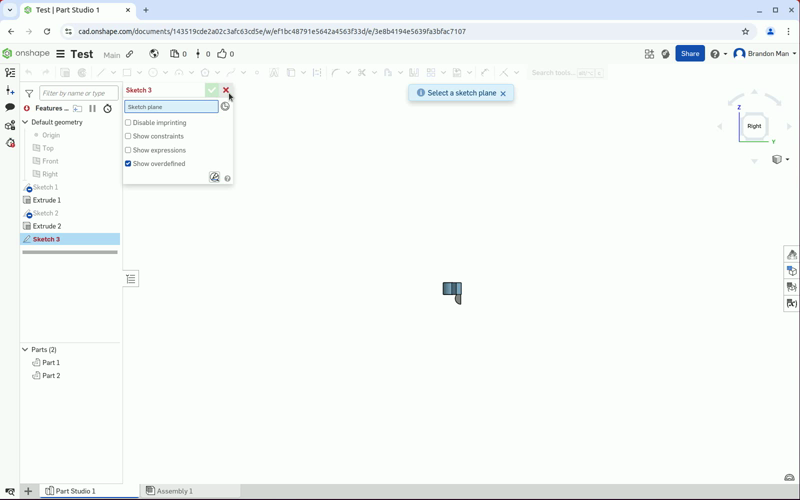
mouse_move(73, 176)
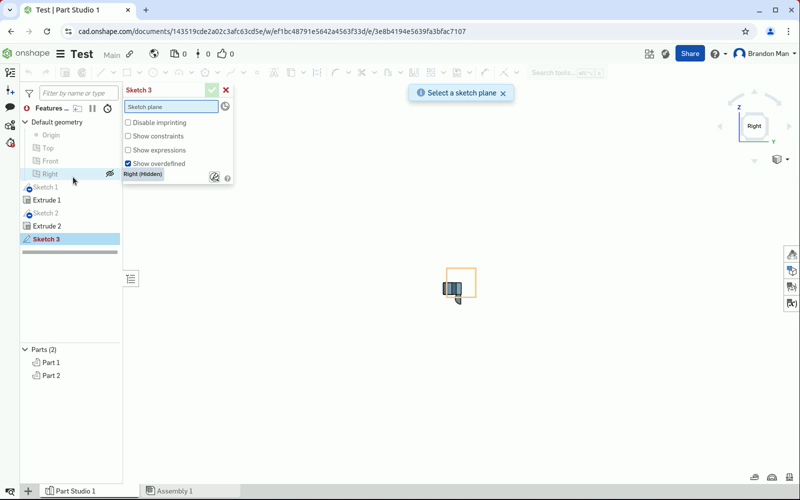
click(73, 176)
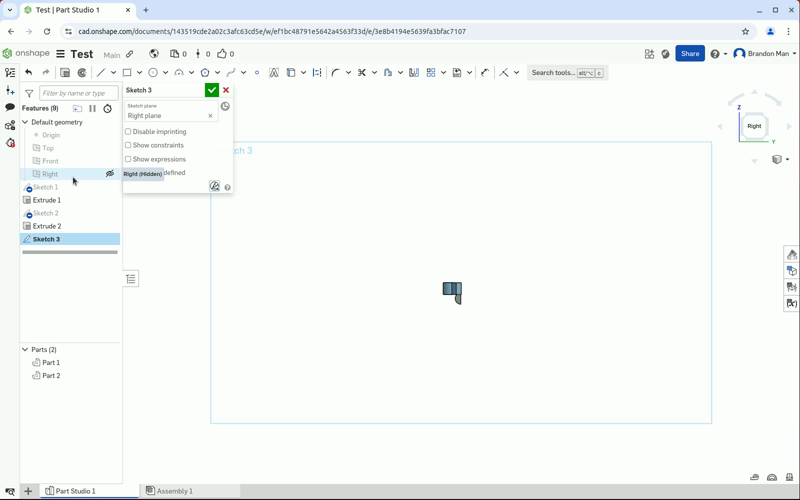
mouse_move(73, 352)
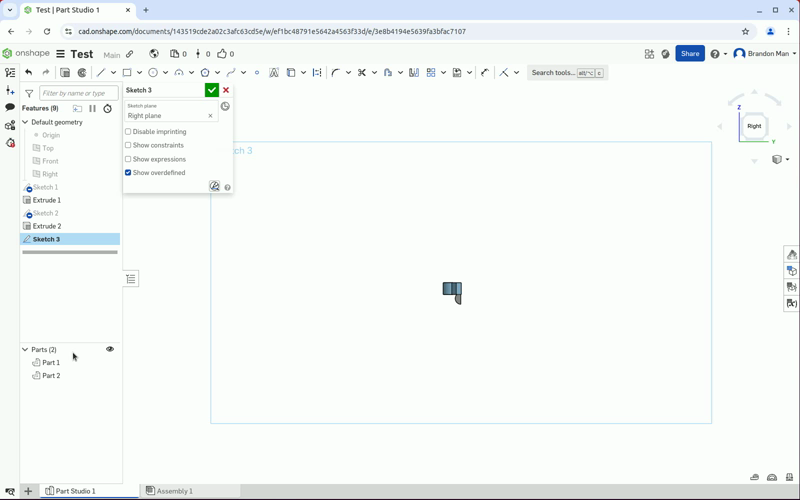
key(y)
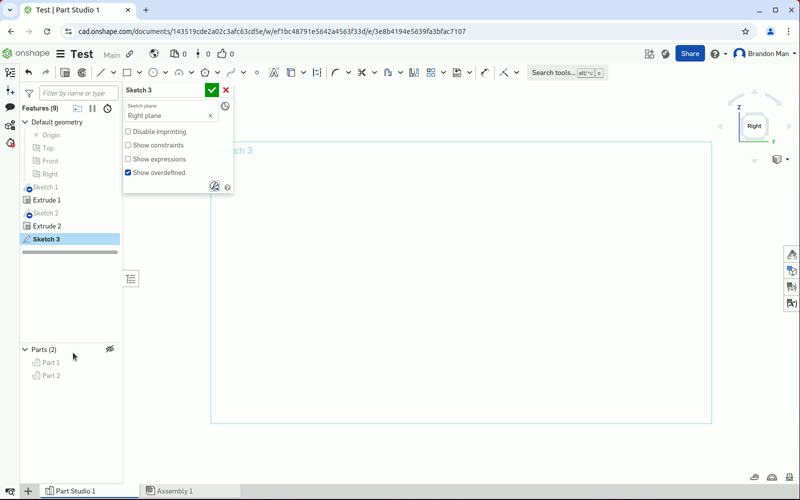
key(a)
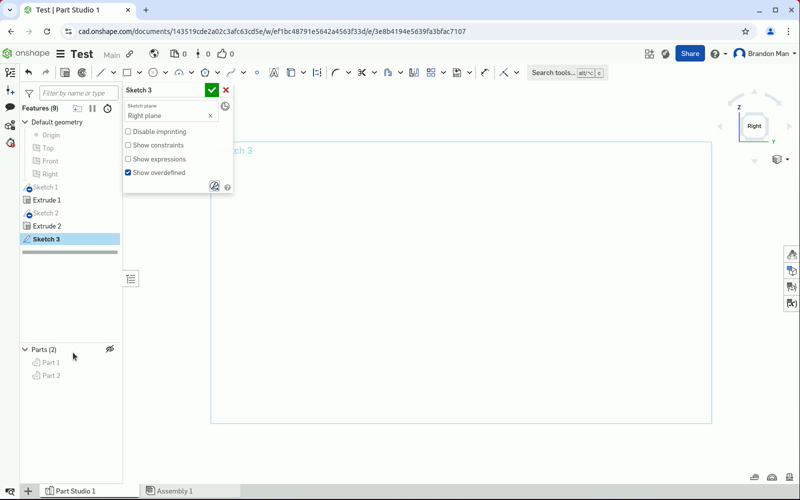
key_down(shift)
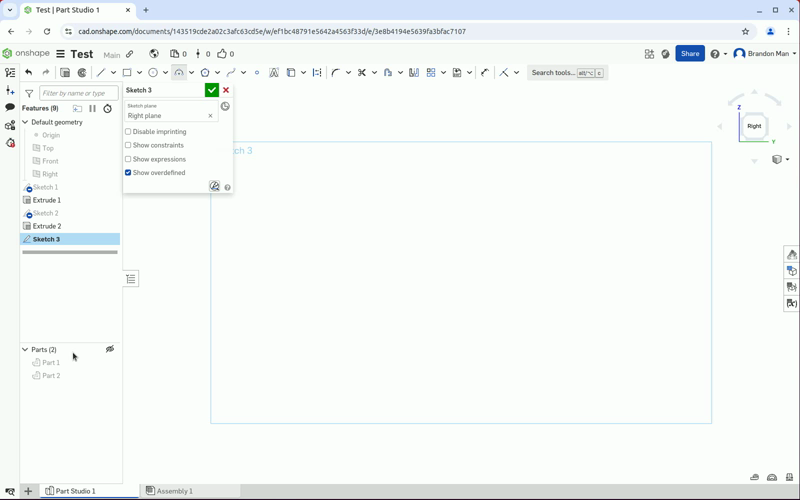
mouse_move(453, 299)
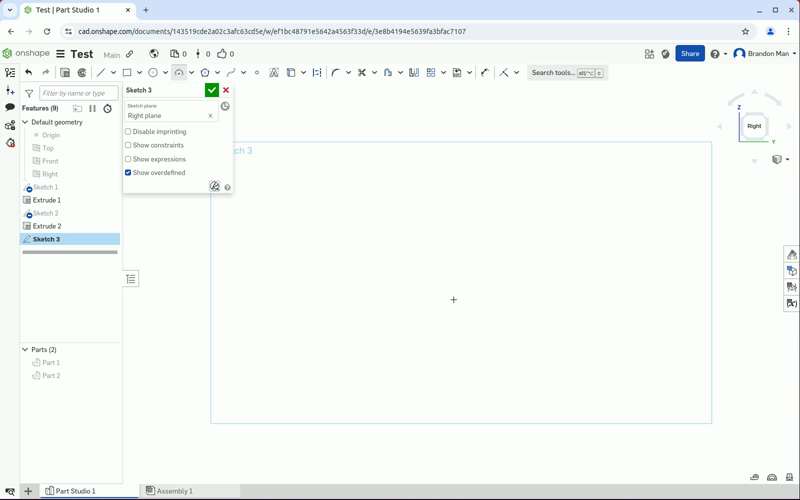
click(453, 299)
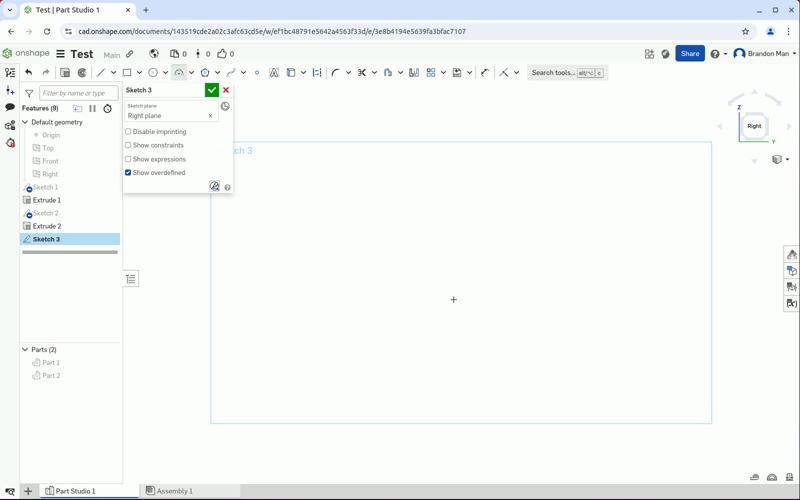
key_up(shift)
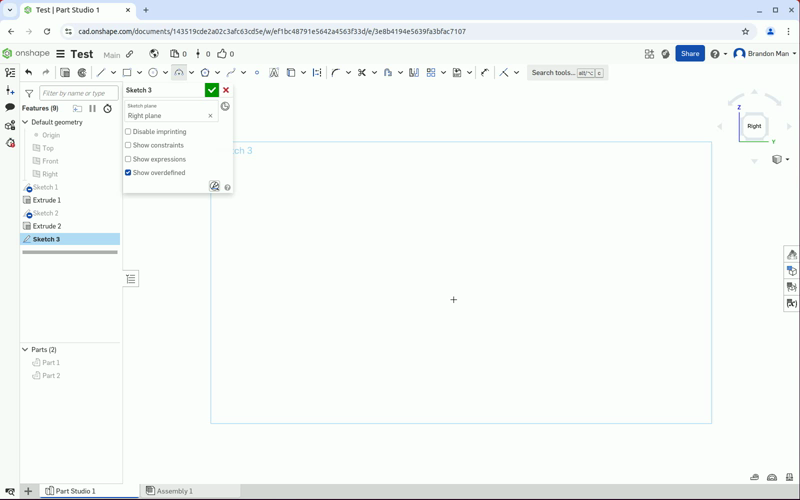
key_down(shift)
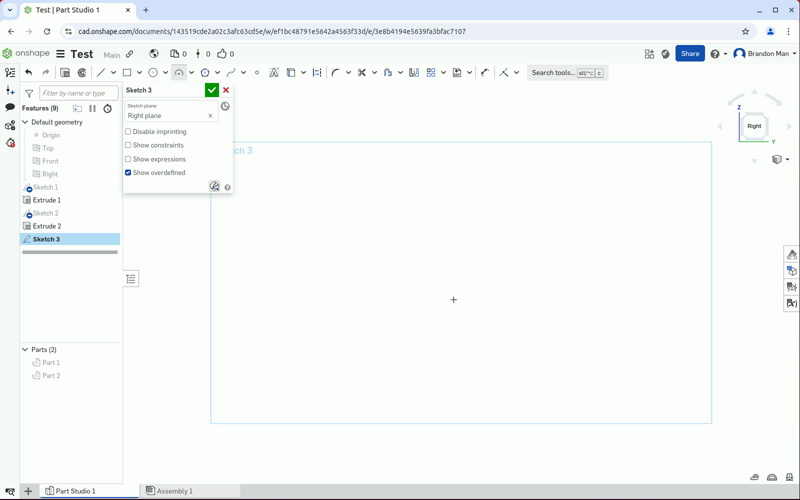
mouse_move(461, 307)
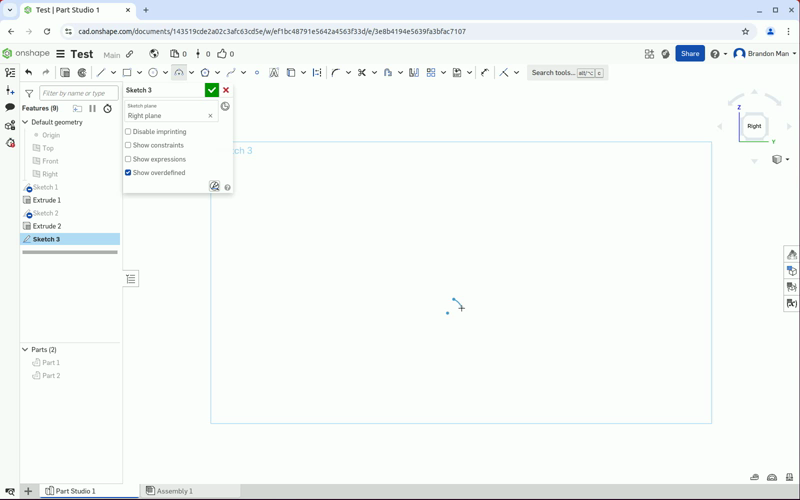
click(461, 307)
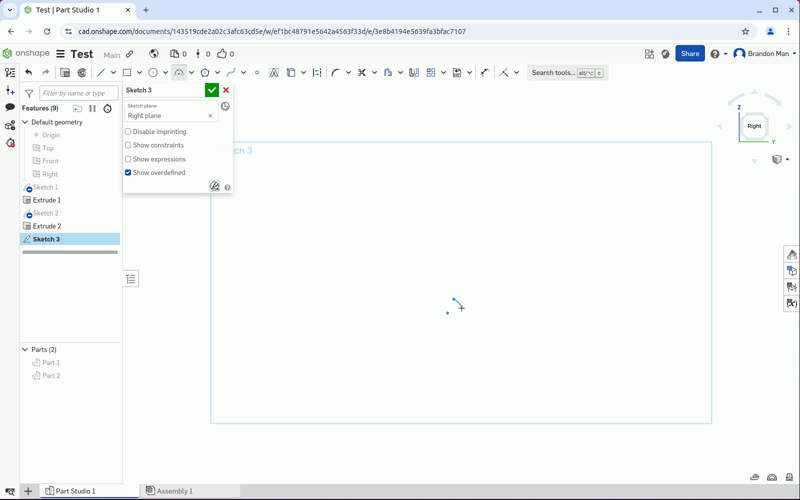
mouse_move(456, 305)
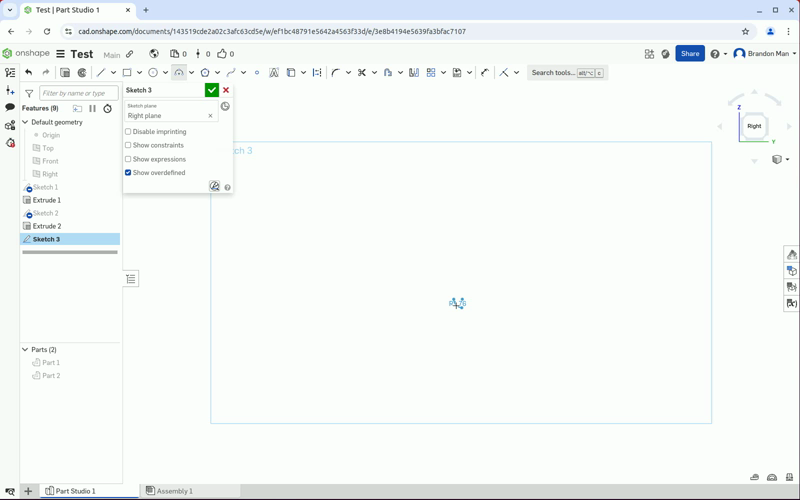
click(456, 305)
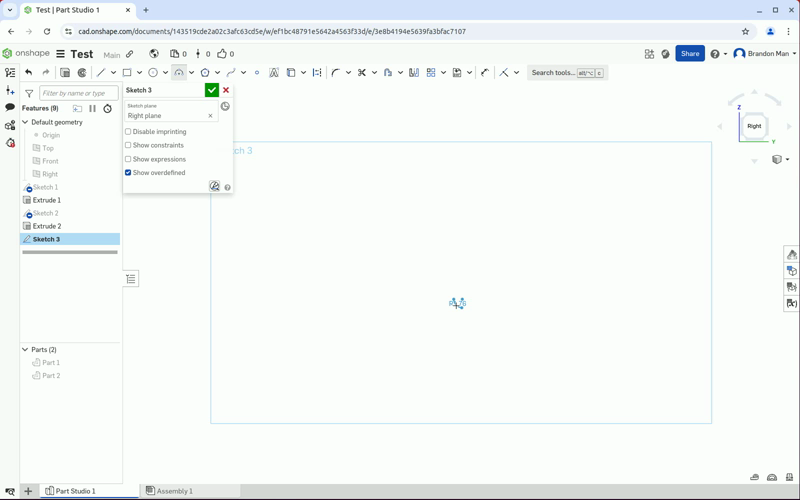
key_up(shift)
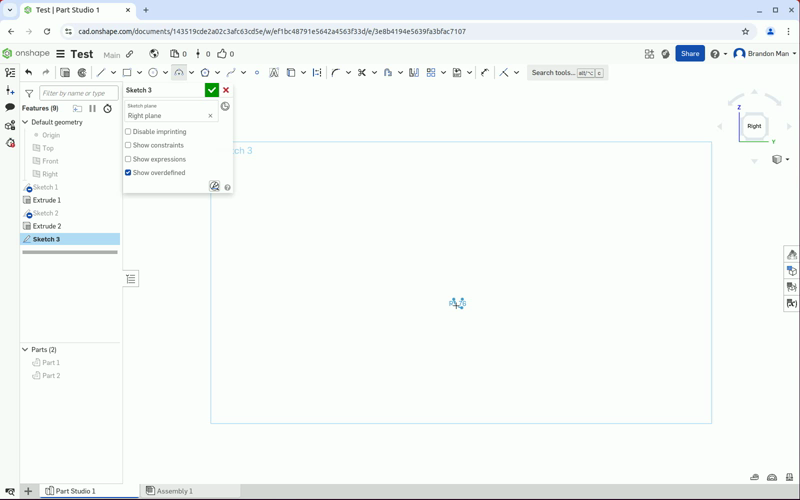
key(esc)
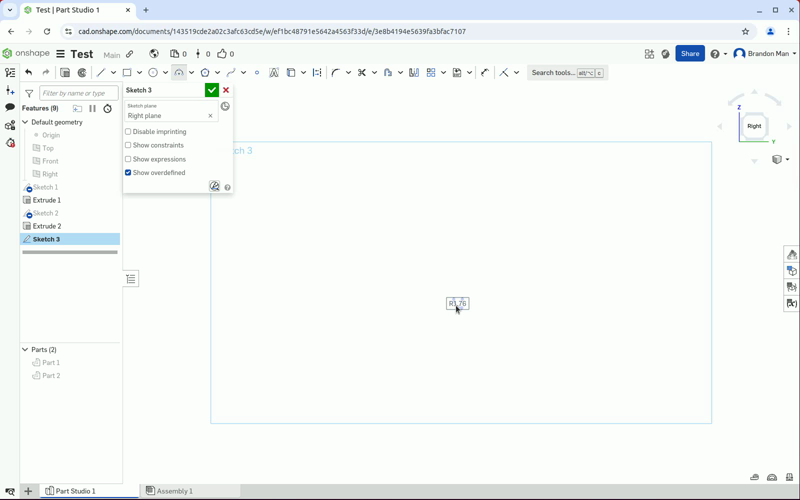
key(l)
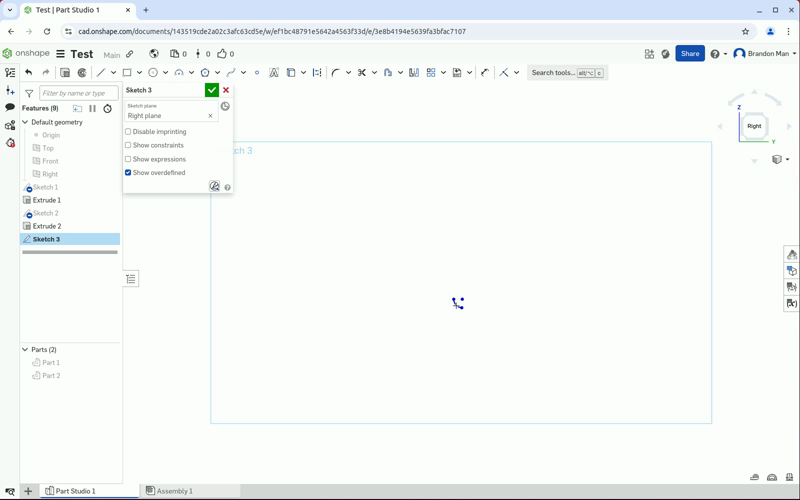
mouse_move(461, 307)
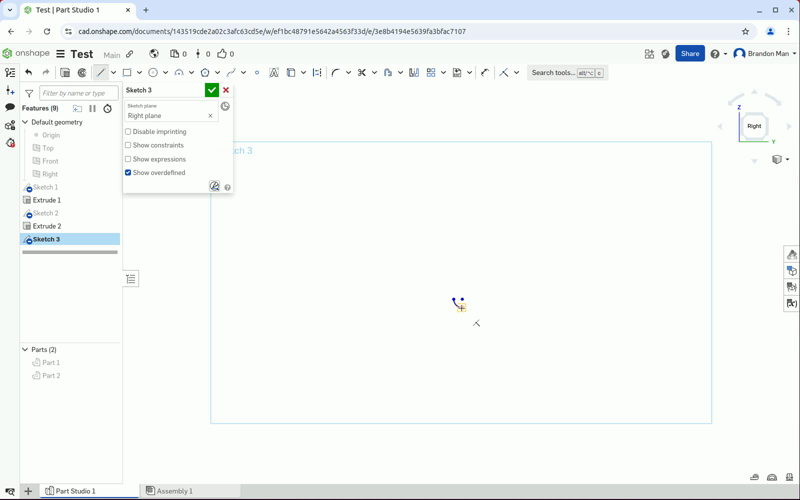
click(461, 307)
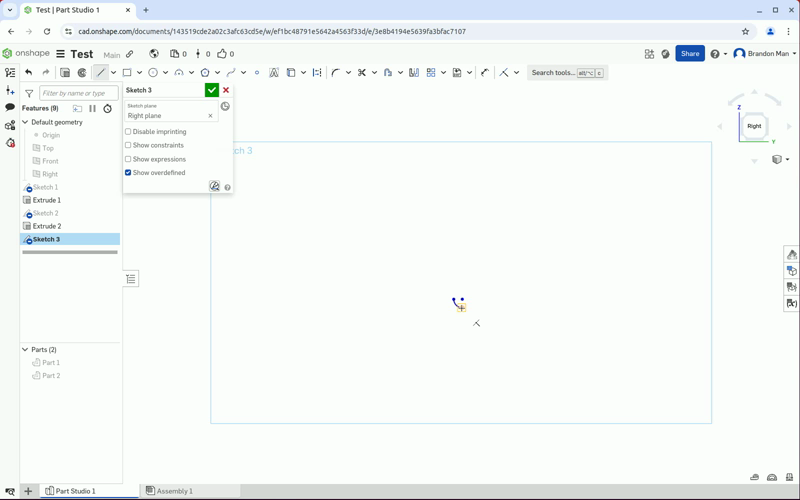
key_down(shift)
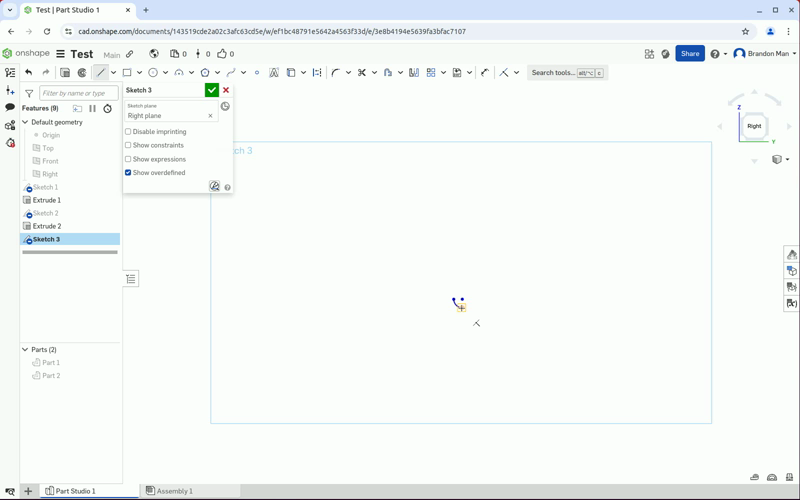
mouse_move(492, 307)
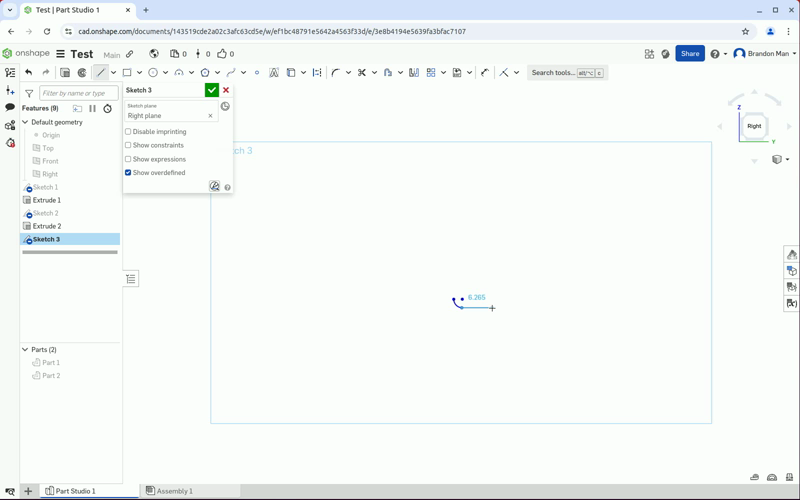
mouse_move(461, 305)
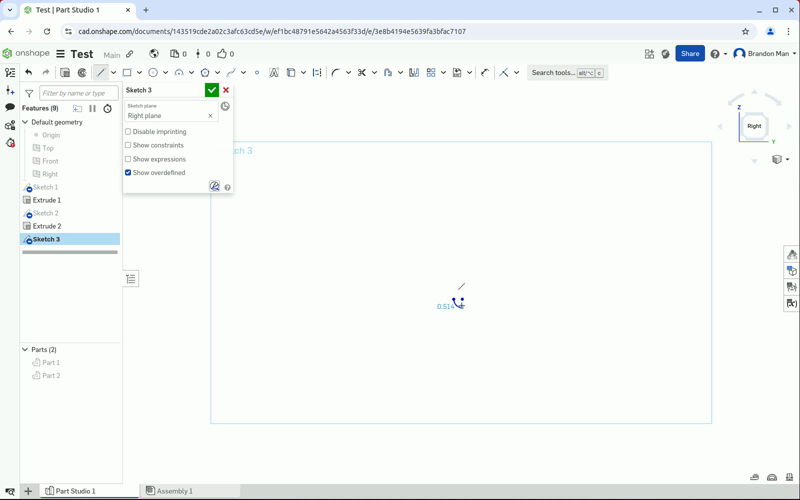
scroll(6)
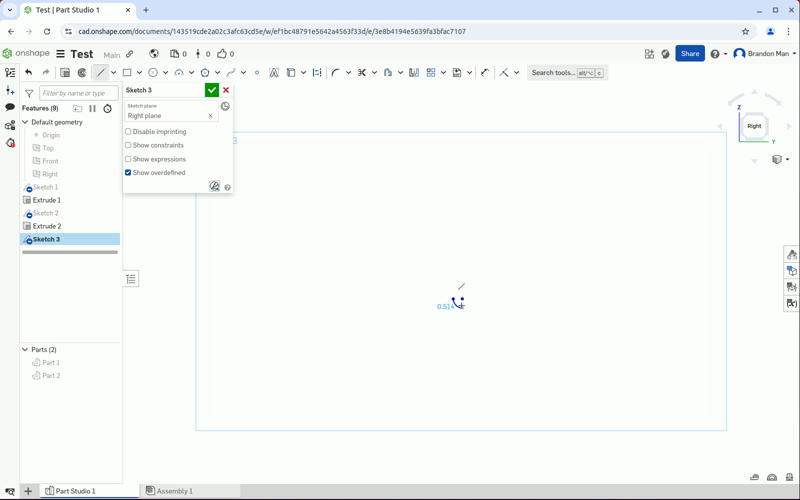
scroll(6)
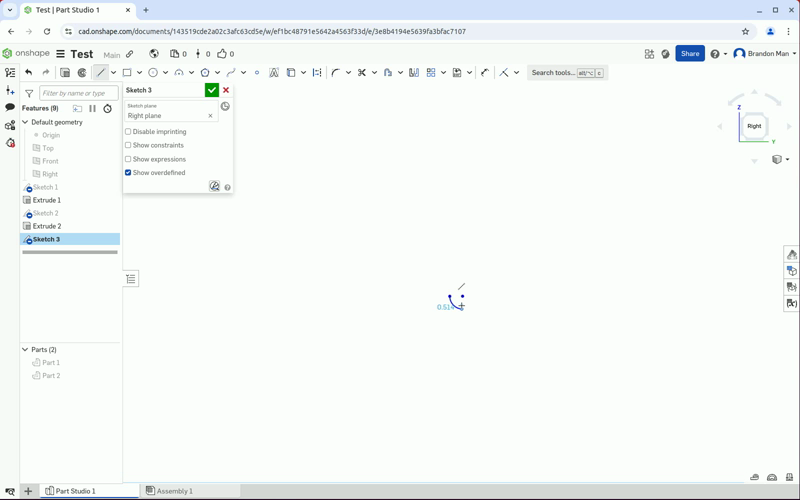
scroll(6)
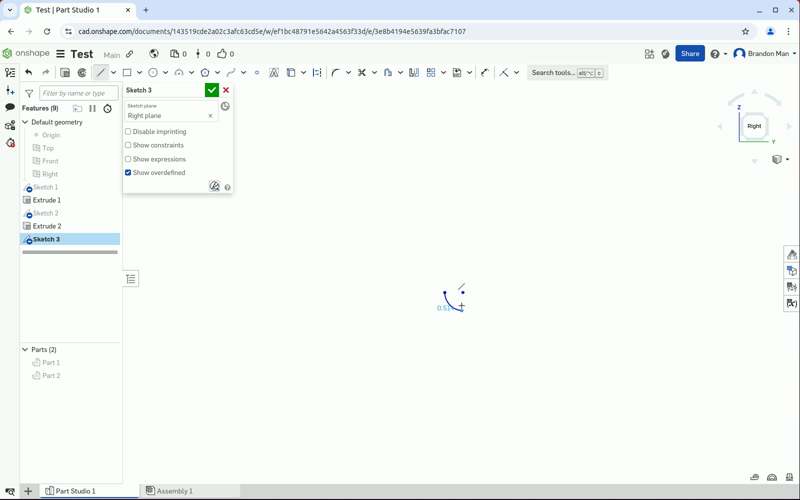
scroll(6)
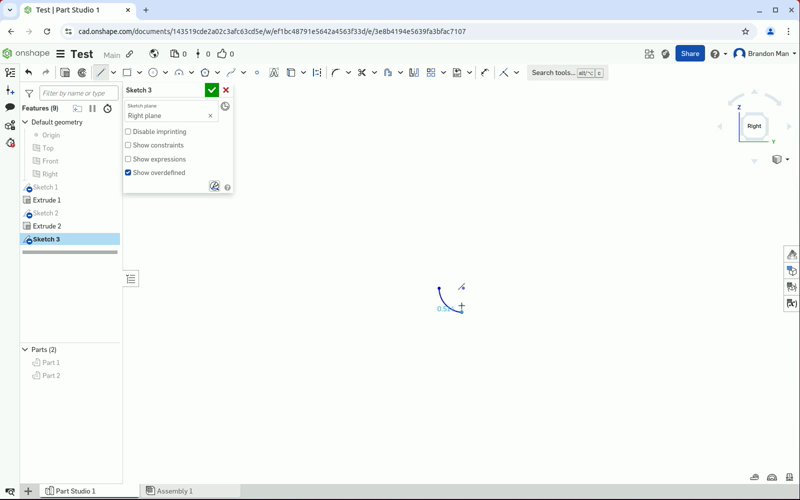
scroll(6)
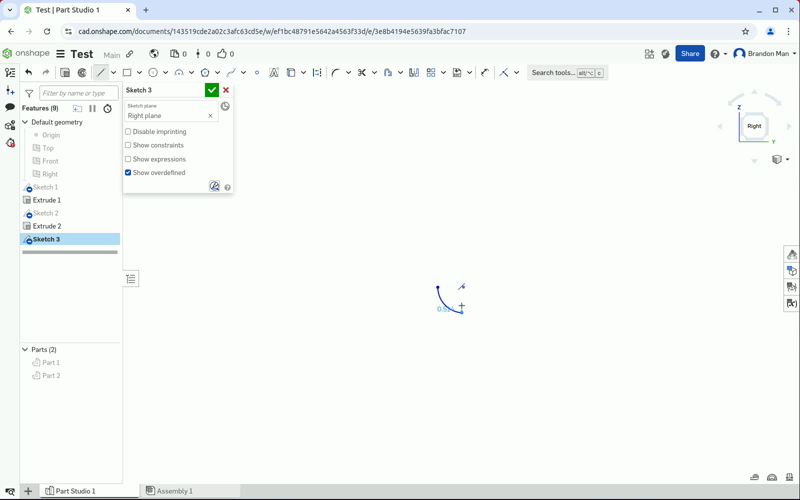
scroll(6)
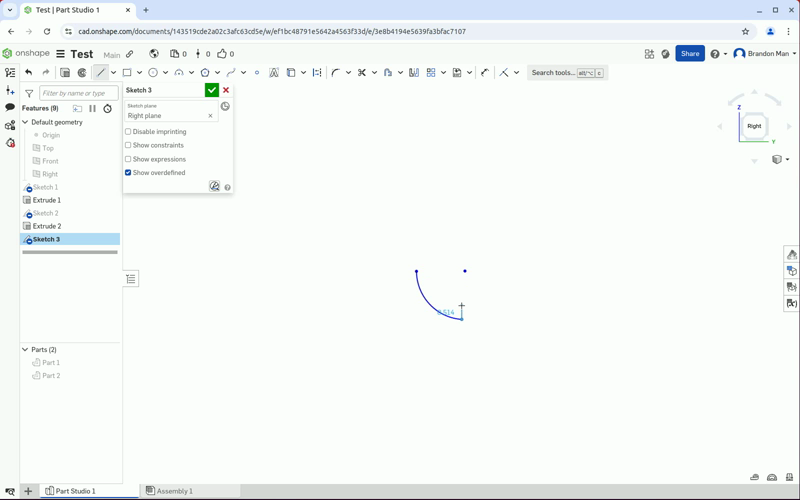
scroll(6)
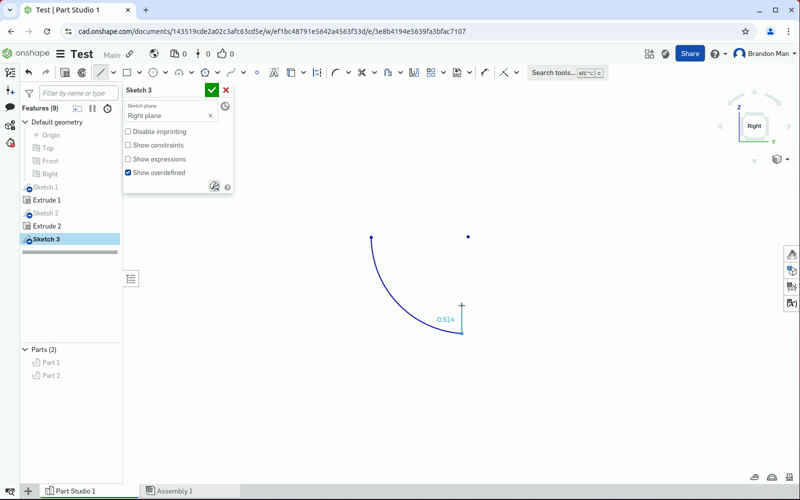
click(461, 305)
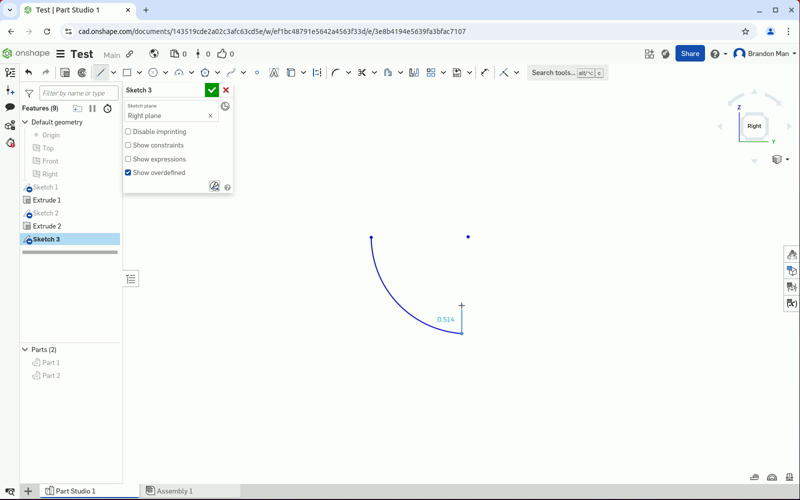
scroll(-6)
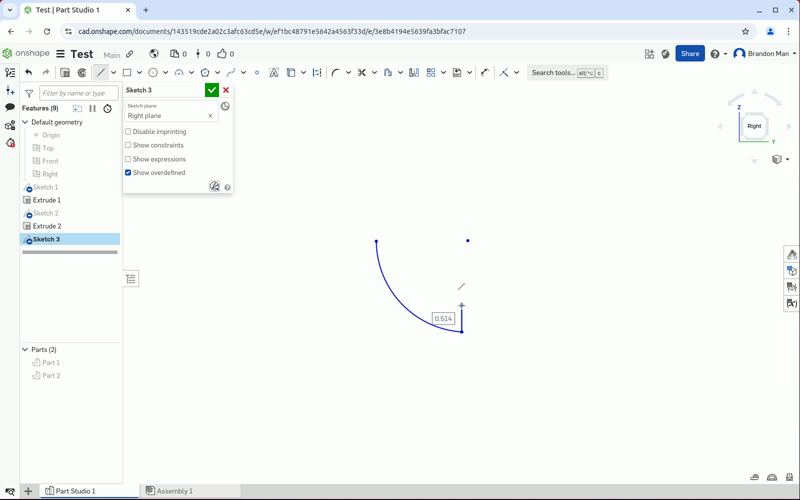
scroll(-6)
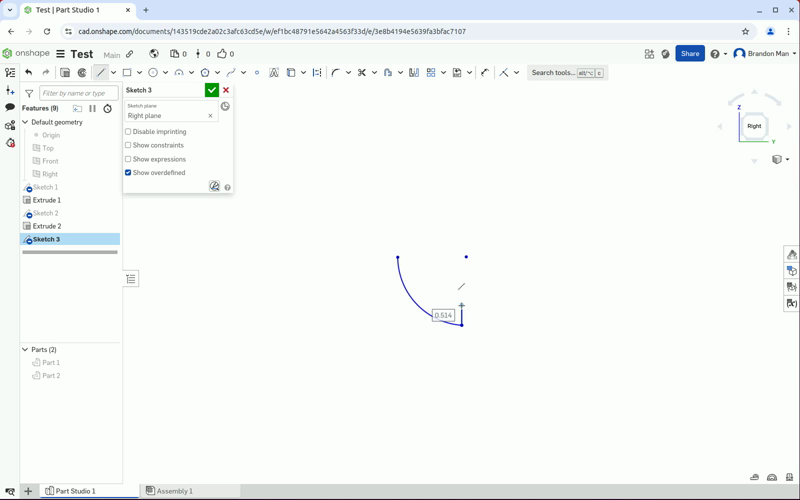
scroll(-6)
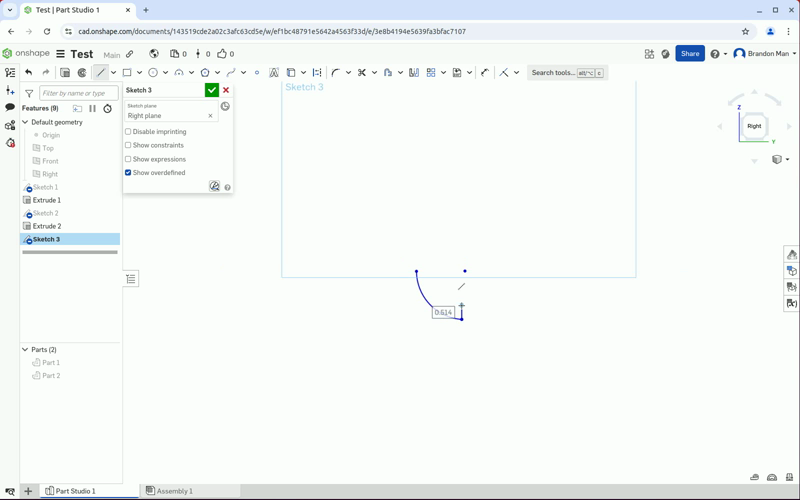
scroll(-6)
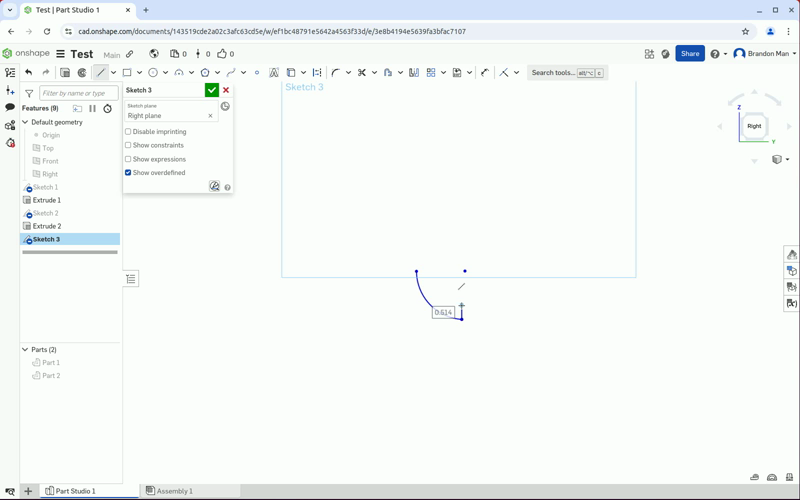
scroll(-6)
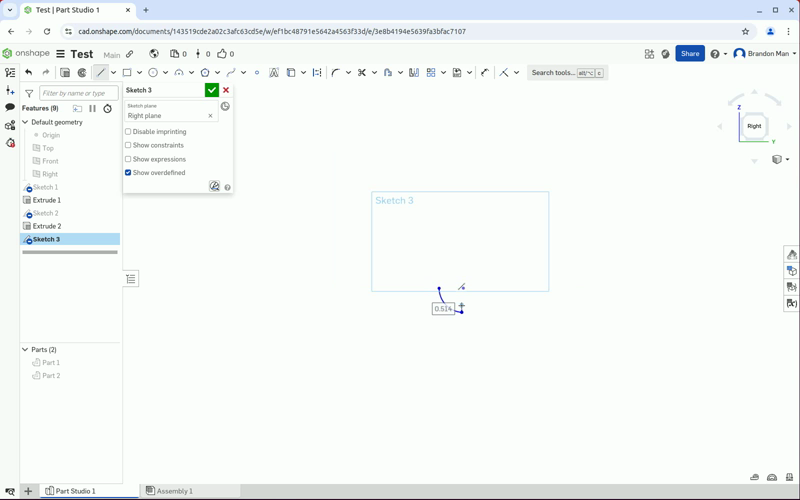
scroll(-6)
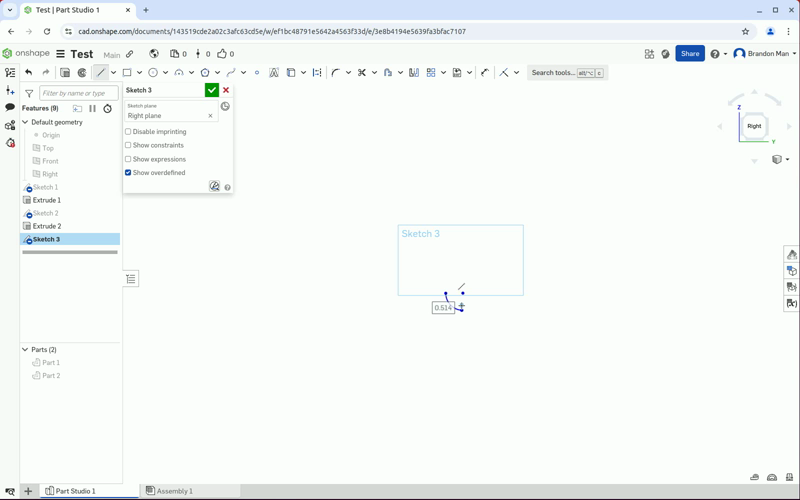
scroll(-6)
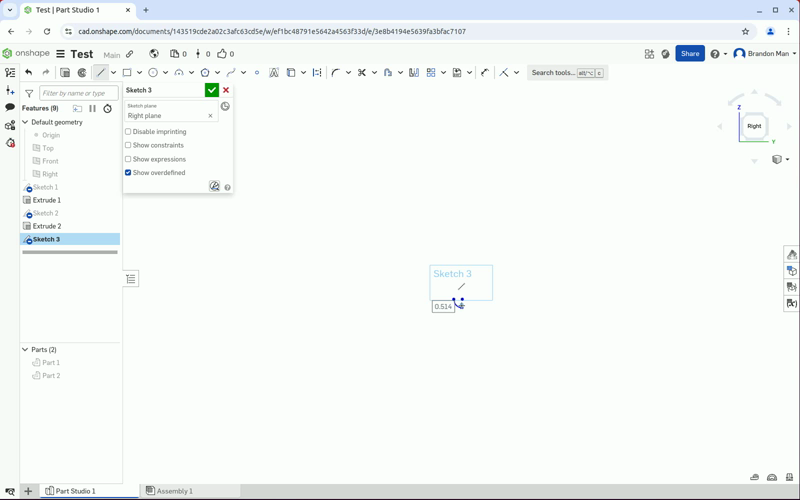
key_up(shift)
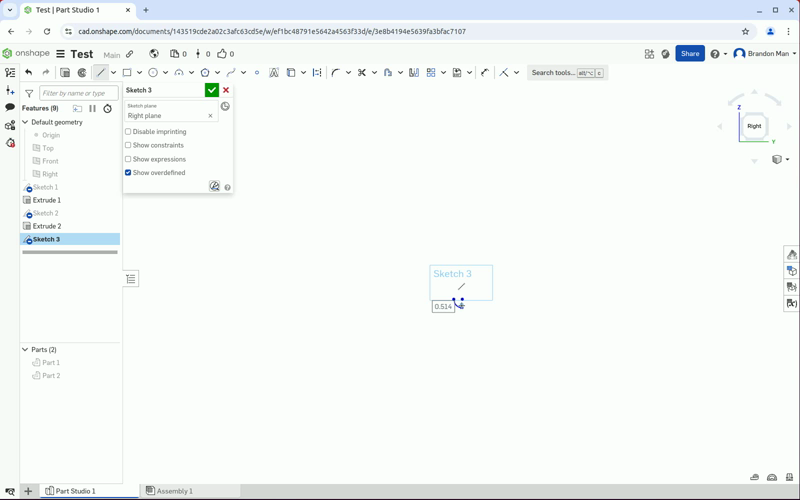
key(esc)
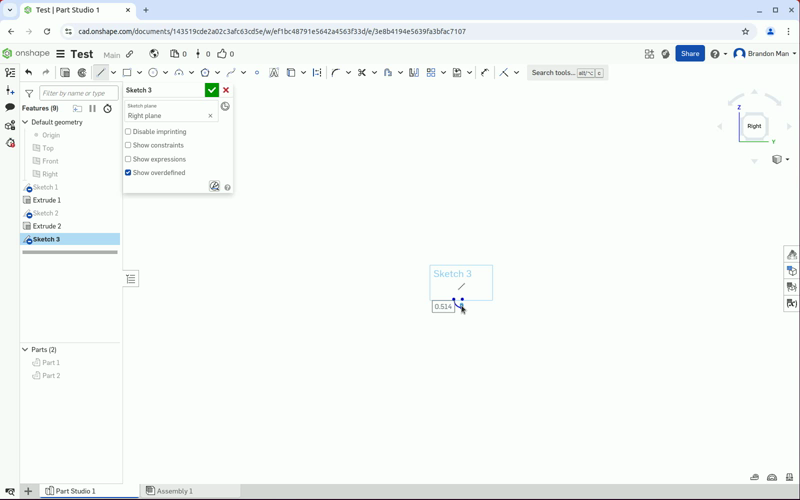
key(a)
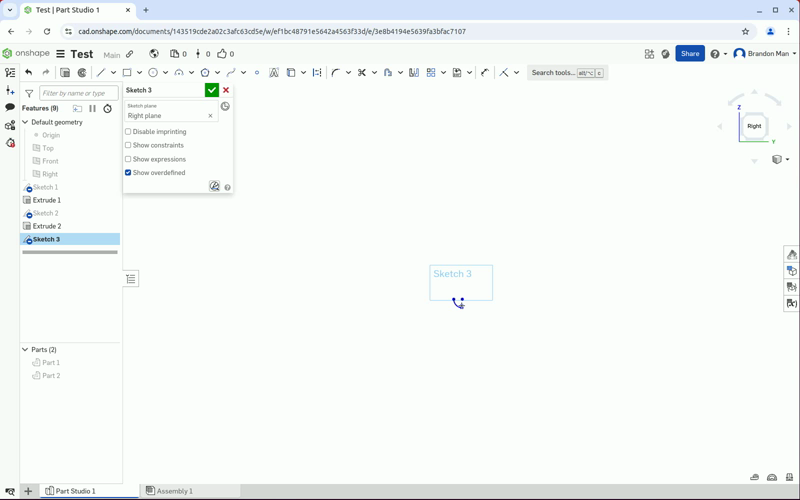
mouse_move(461, 305)
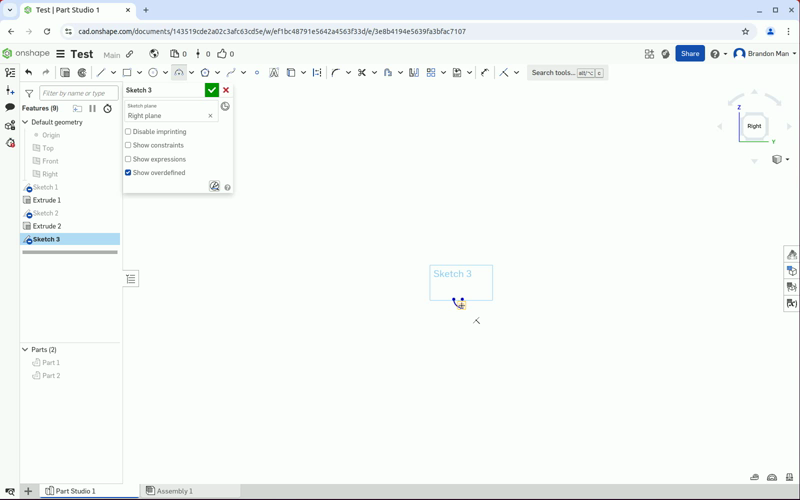
scroll(6)
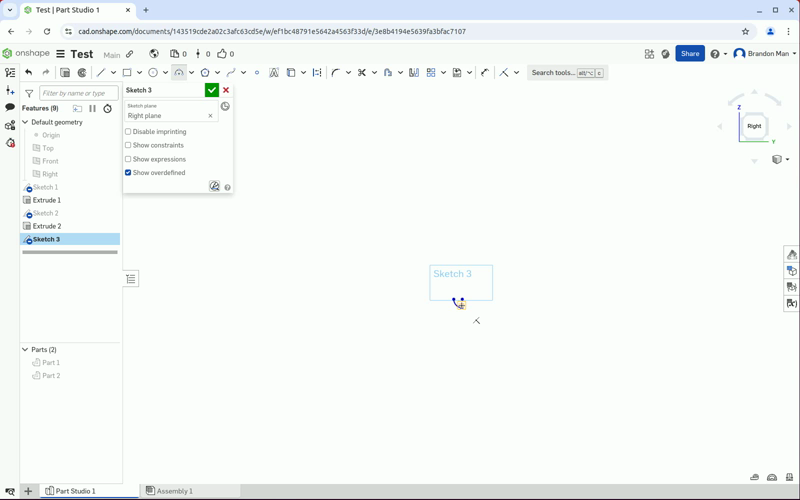
scroll(6)
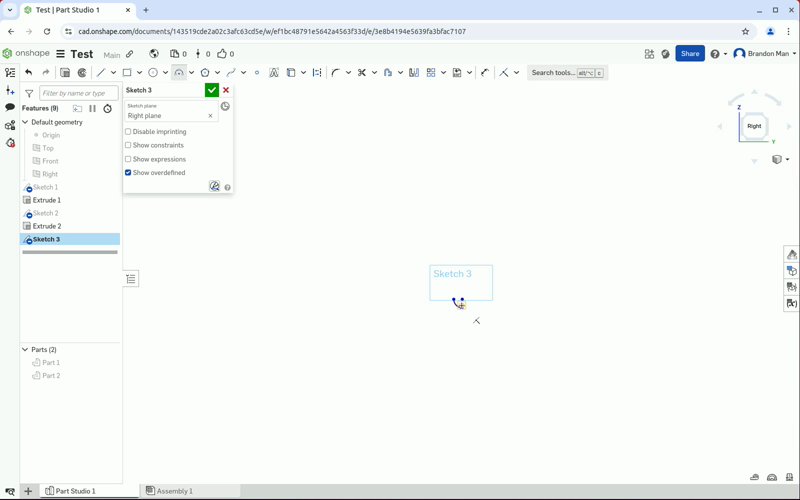
scroll(6)
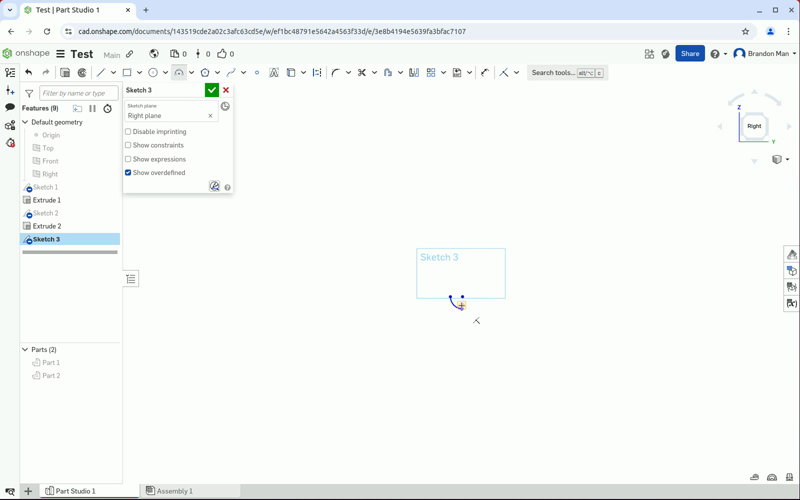
scroll(6)
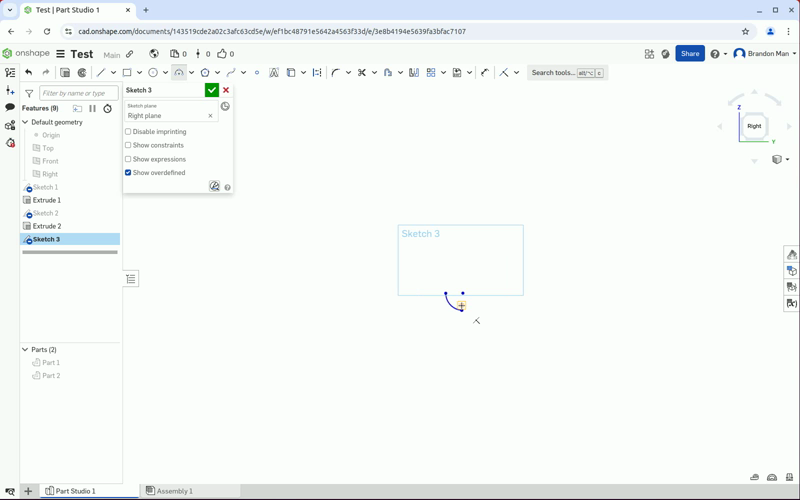
scroll(6)
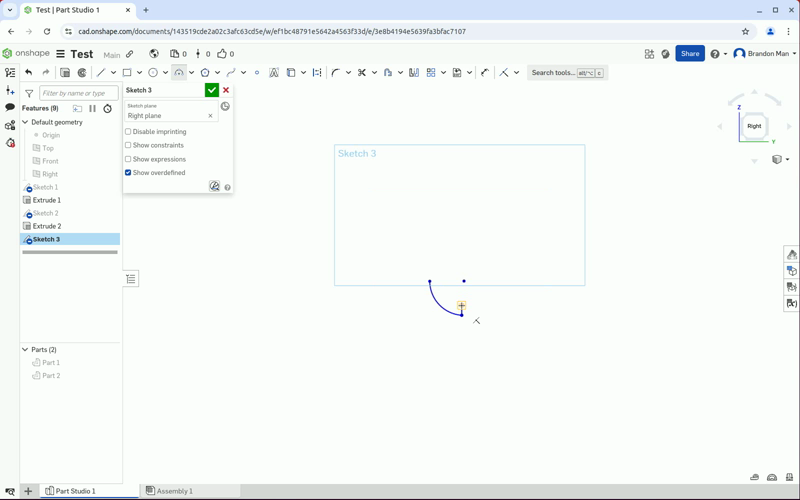
scroll(6)
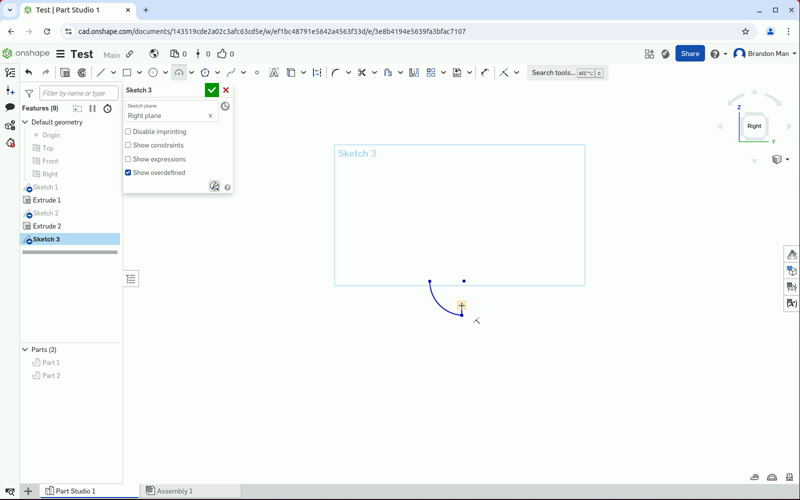
scroll(6)
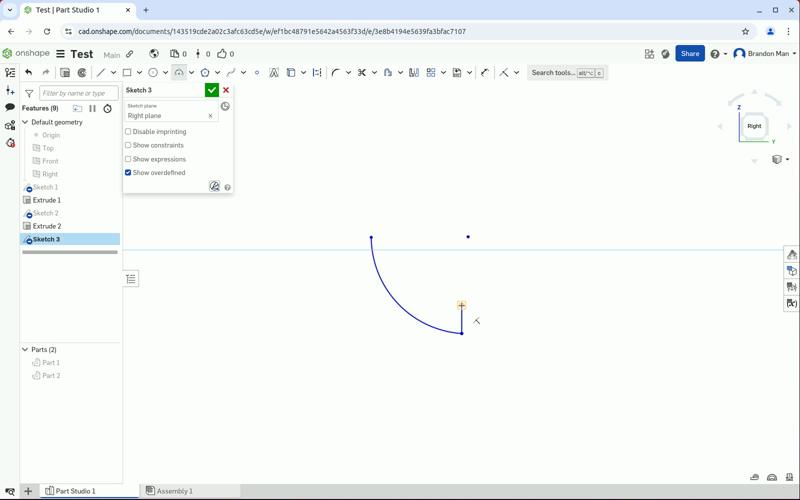
click(461, 305)
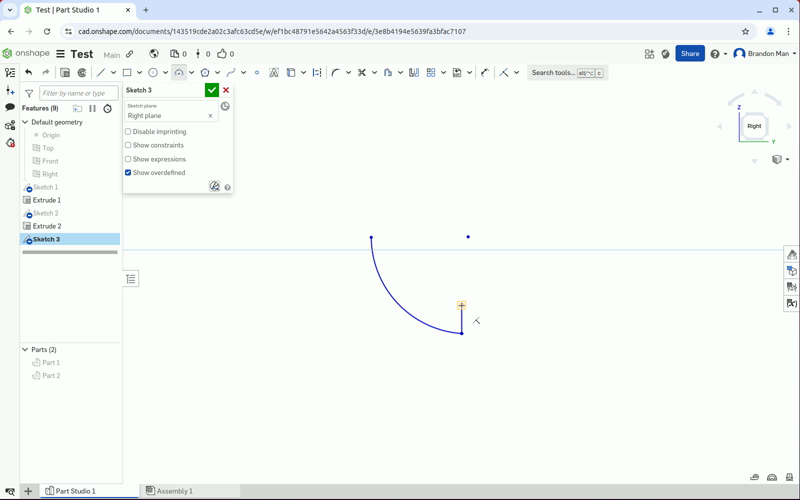
scroll(-6)
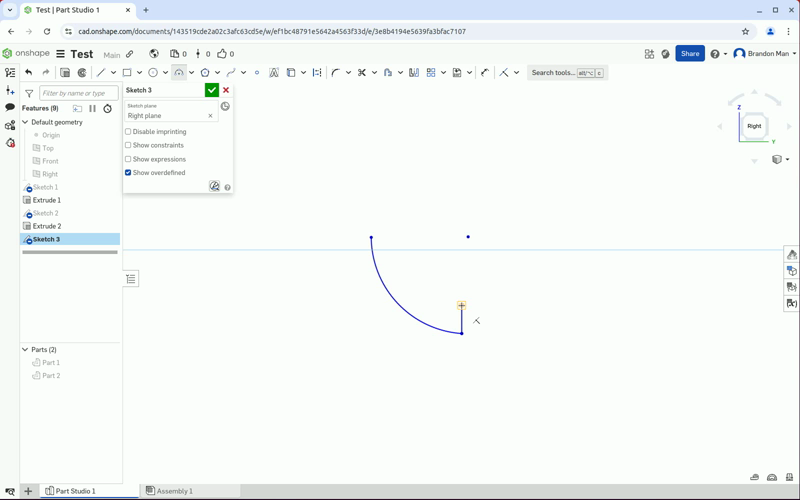
scroll(-6)
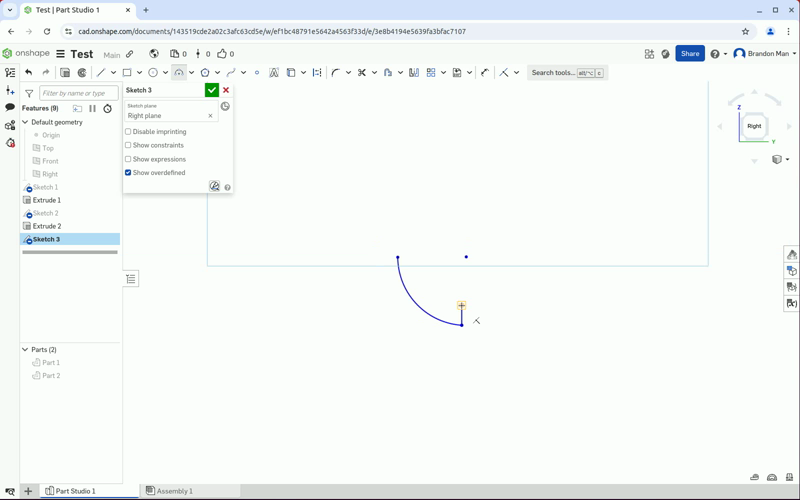
scroll(-6)
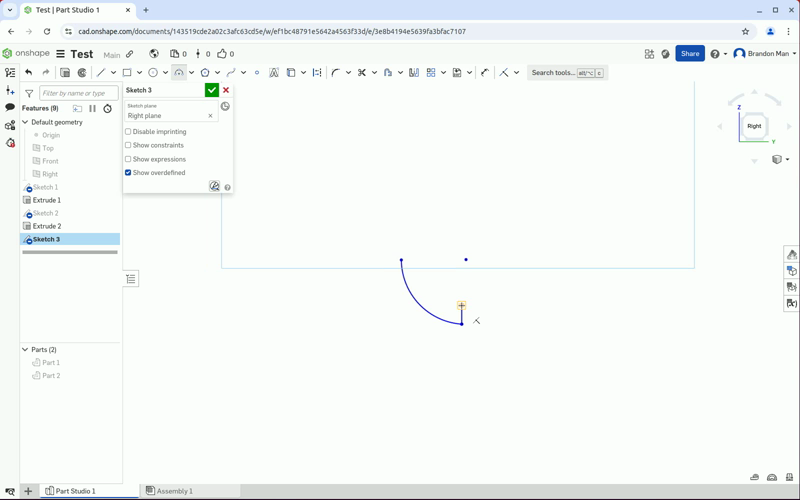
scroll(-6)
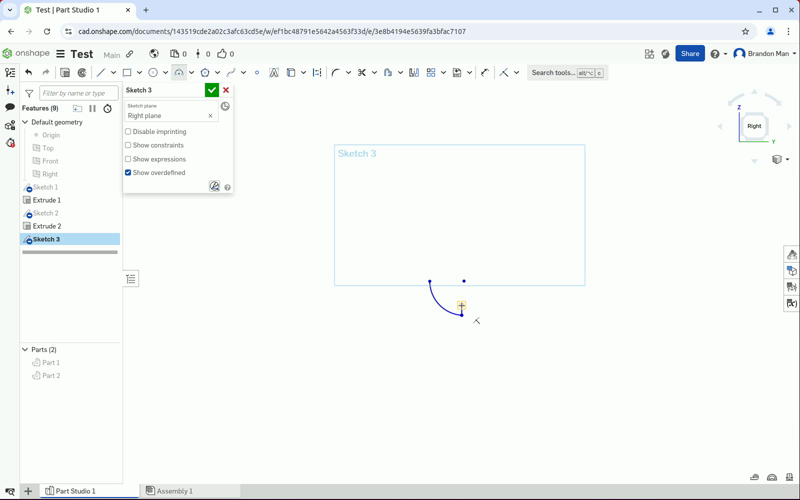
scroll(-6)
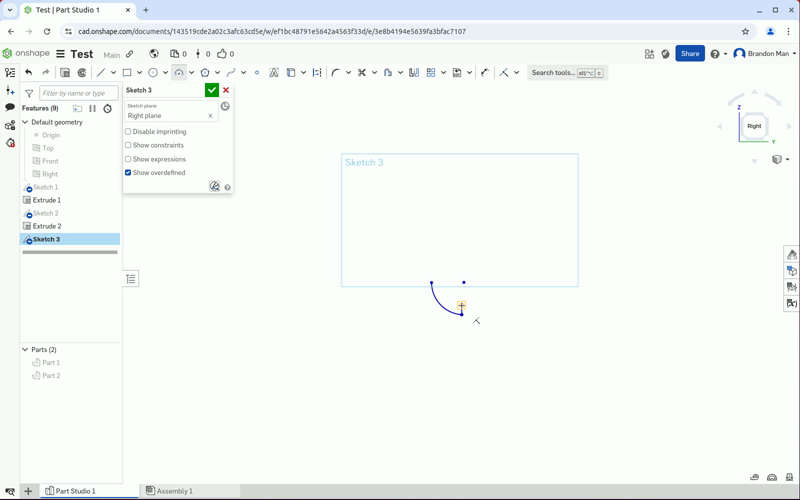
scroll(-6)
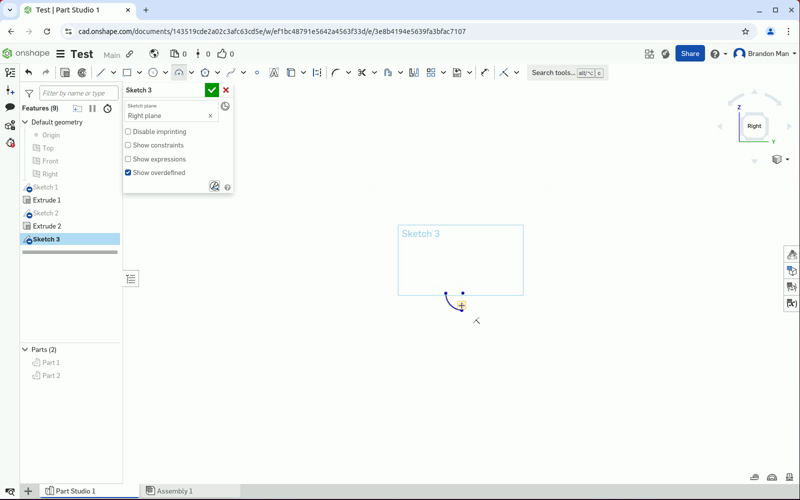
scroll(-6)
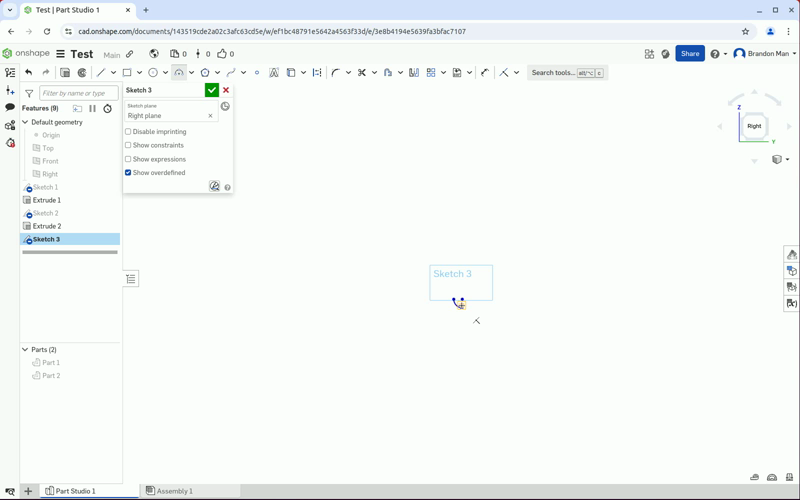
key_down(shift)
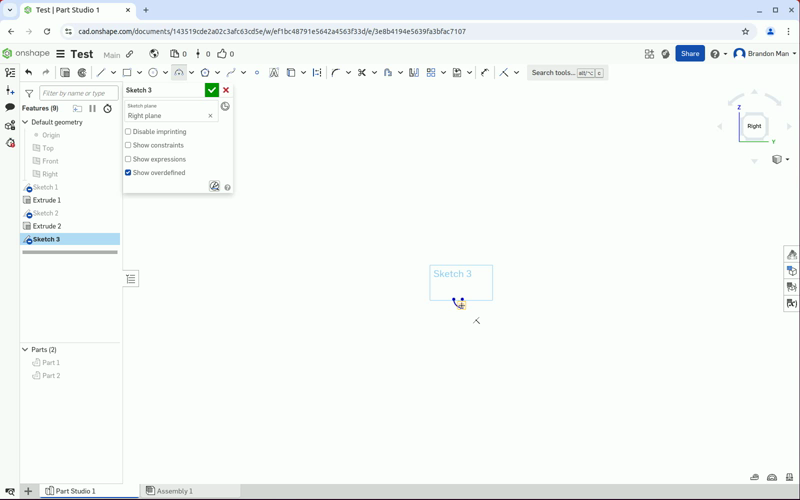
mouse_move(461, 293)
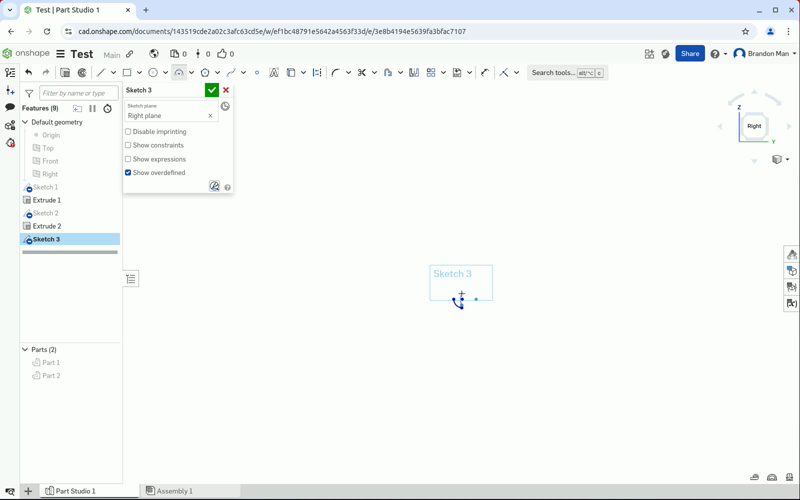
click(461, 293)
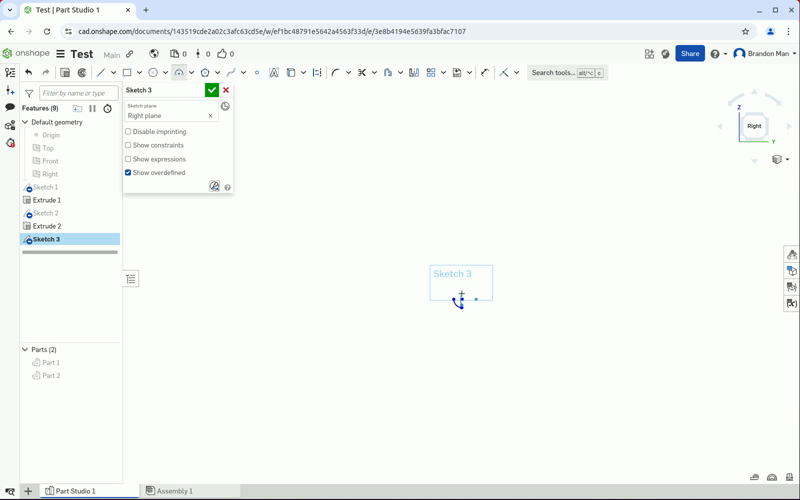
mouse_move(456, 299)
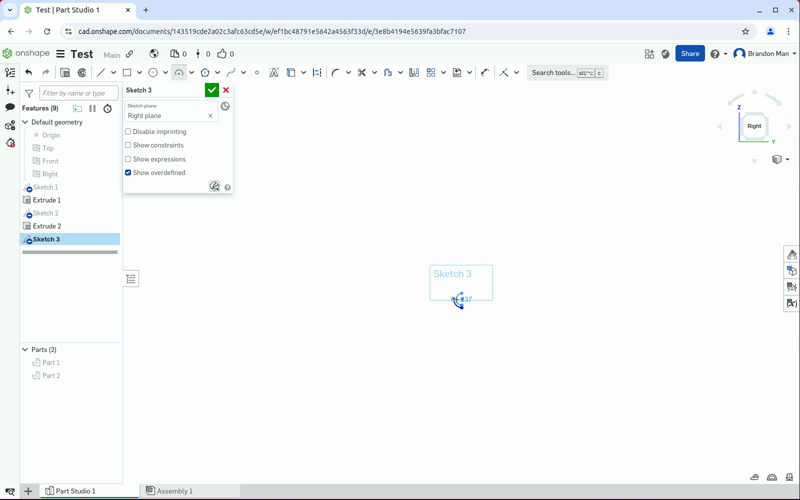
scroll(6)
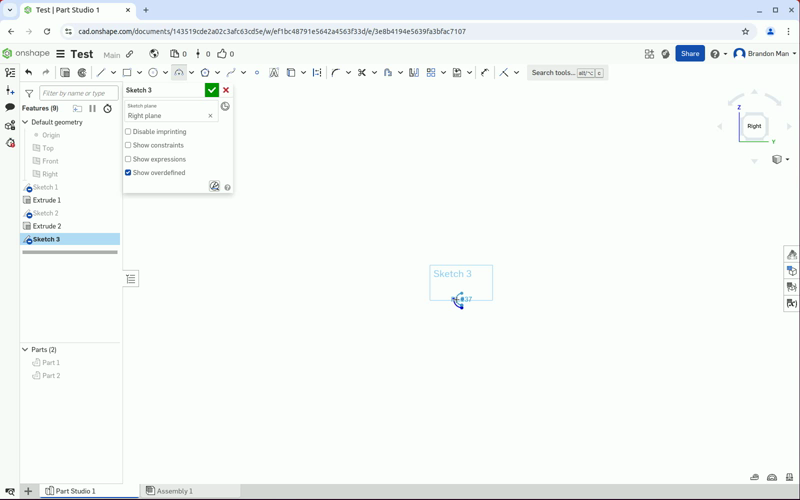
scroll(6)
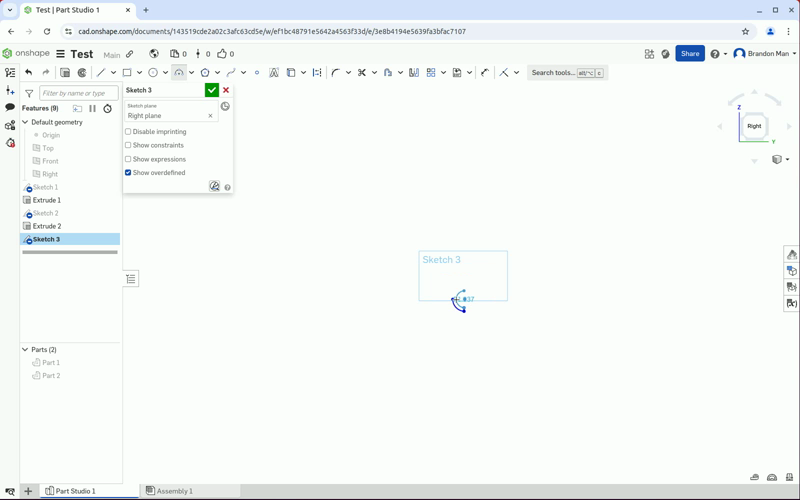
scroll(6)
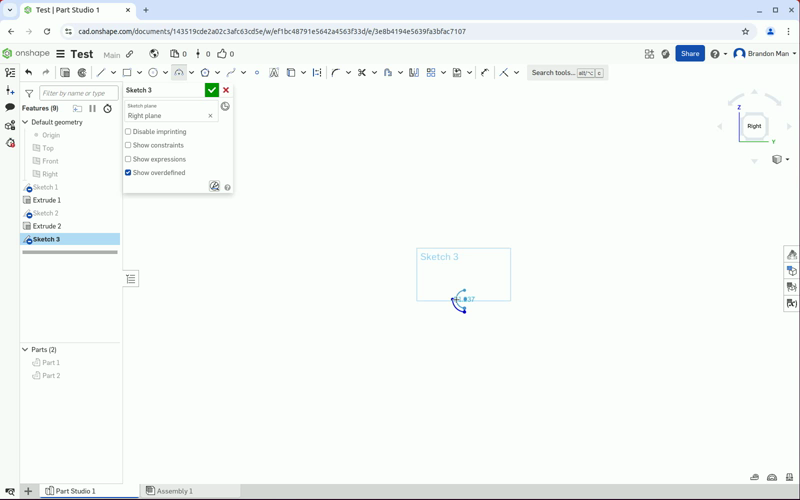
scroll(6)
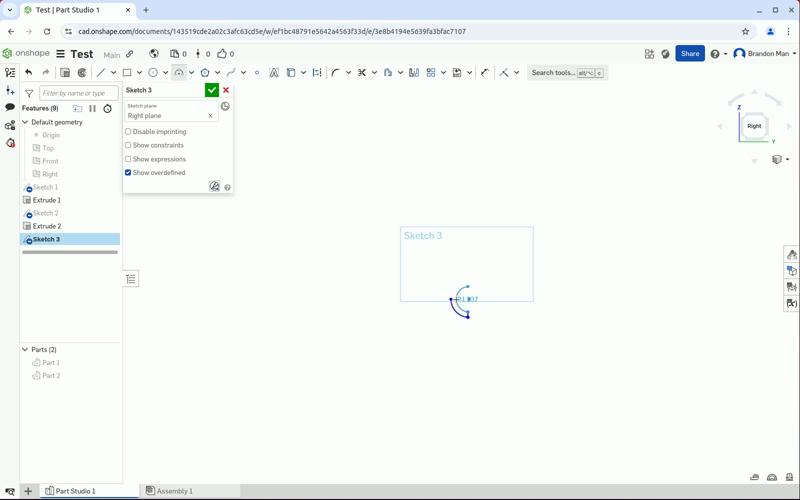
scroll(6)
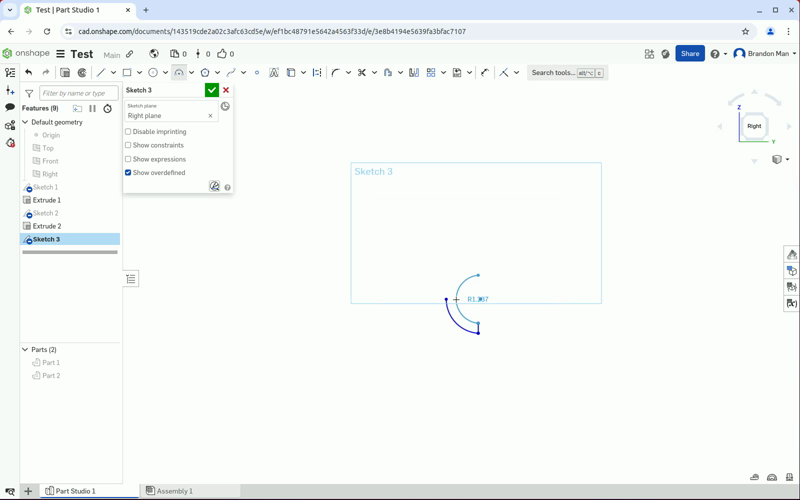
scroll(6)
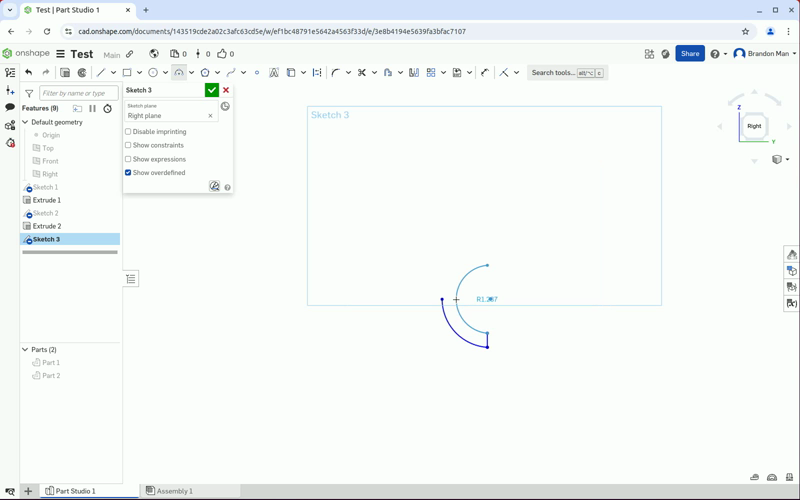
scroll(6)
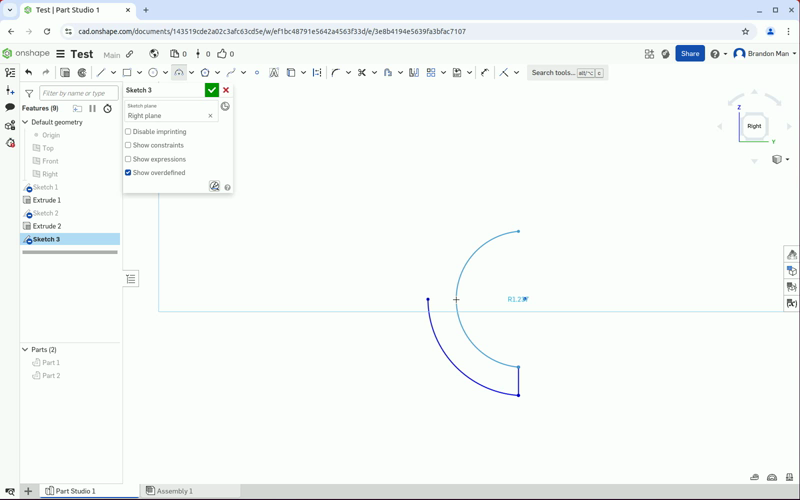
click(456, 299)
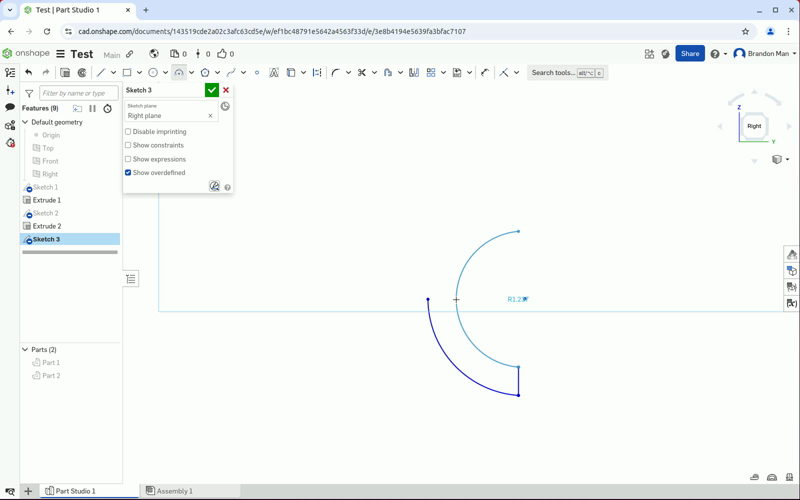
scroll(-6)
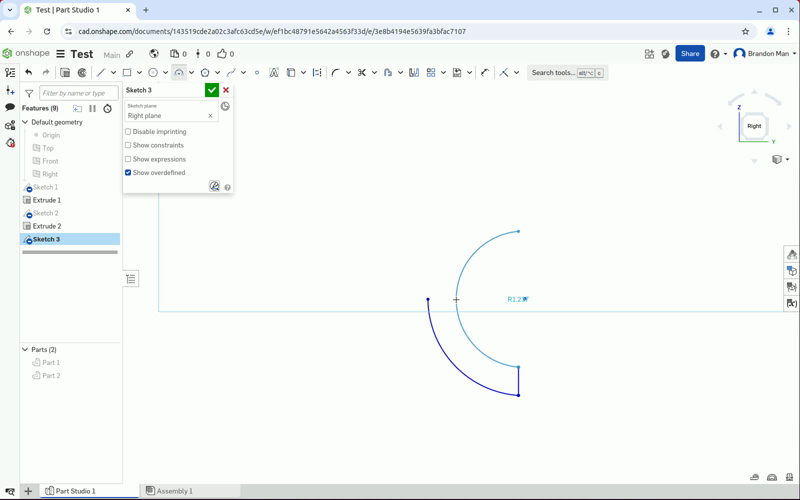
scroll(-6)
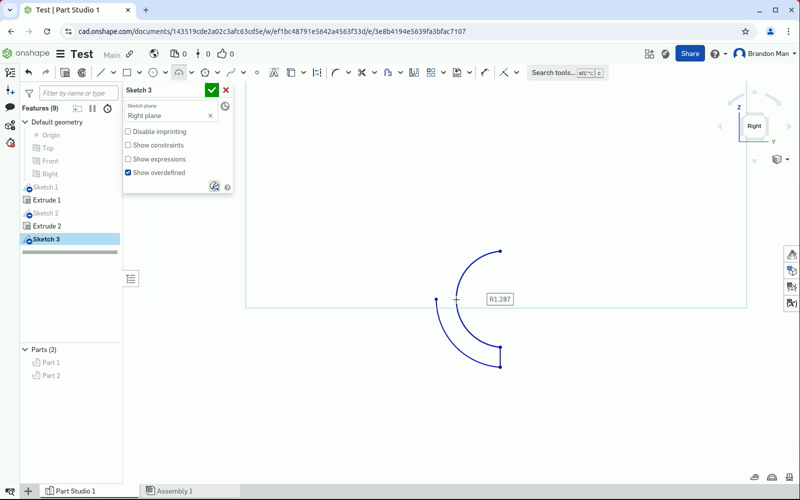
scroll(-6)
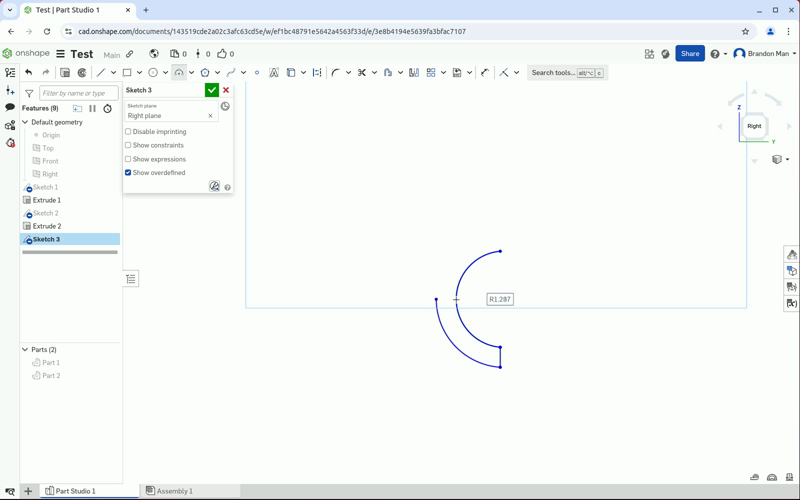
scroll(-6)
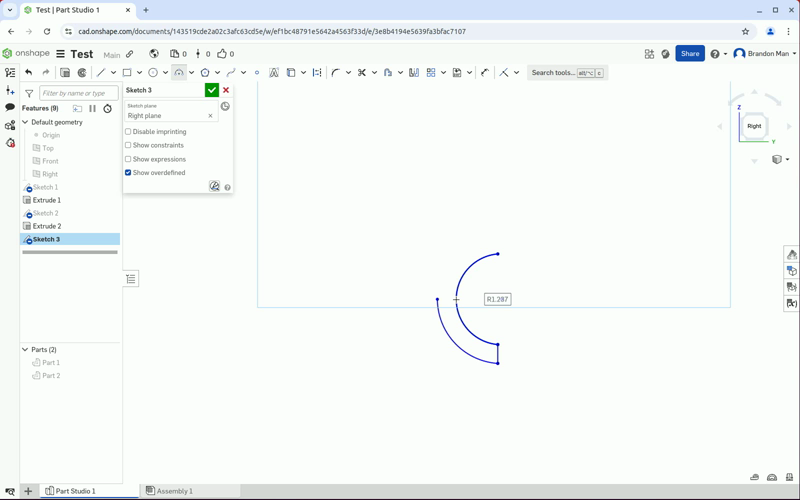
scroll(-6)
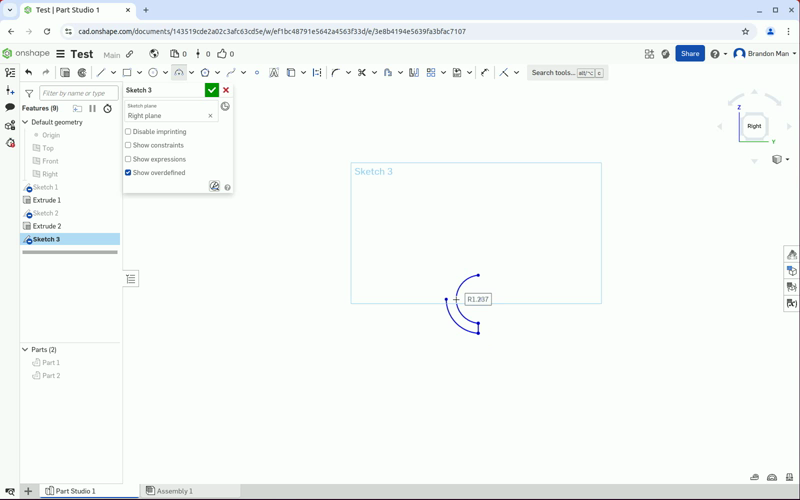
scroll(-6)
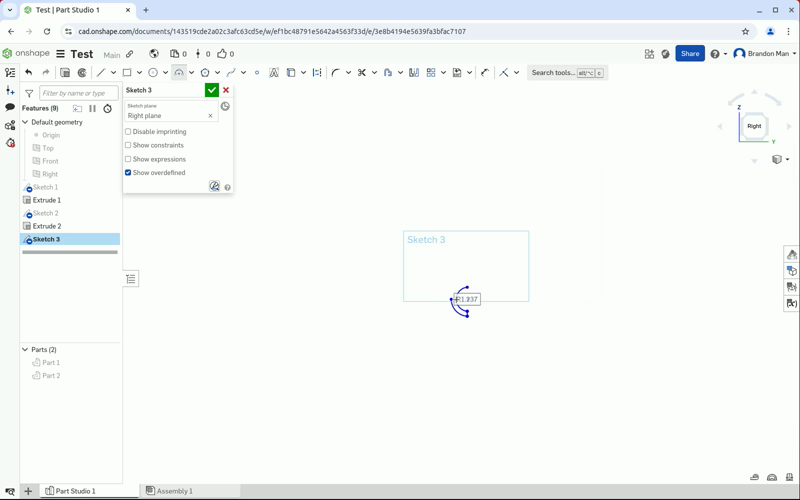
scroll(-6)
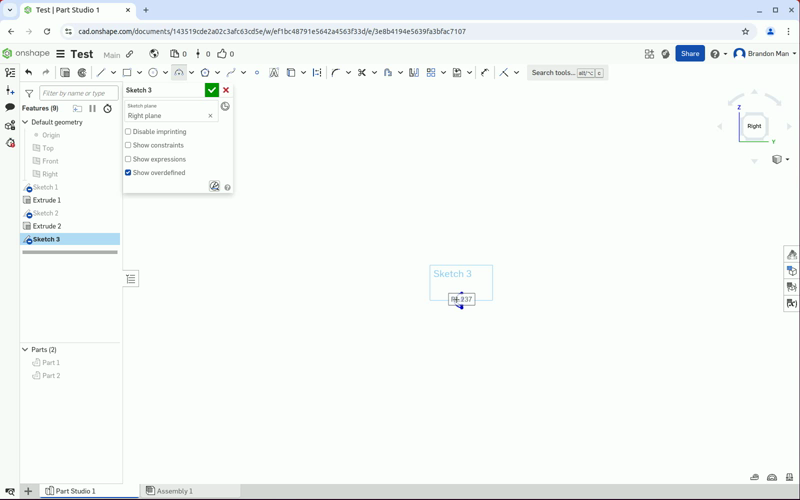
key_up(shift)
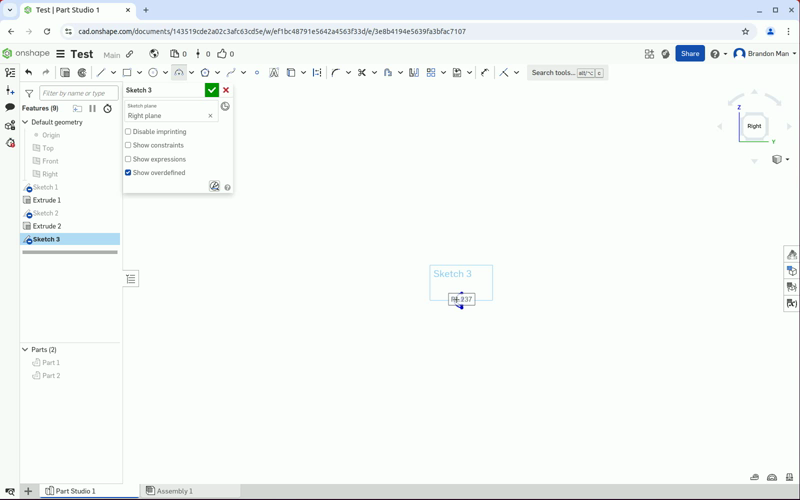
key(esc)
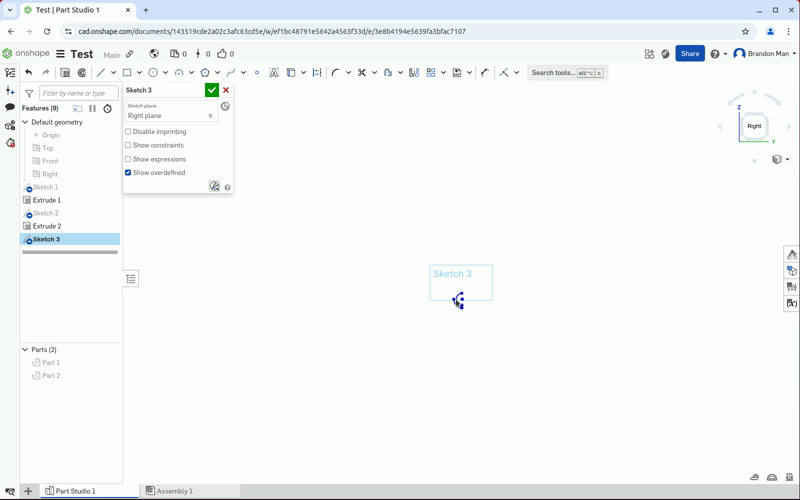
key(l)
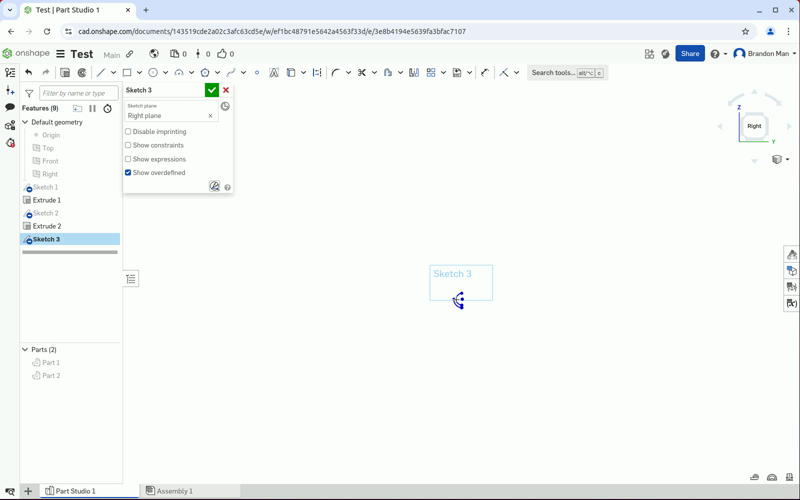
mouse_move(461, 293)
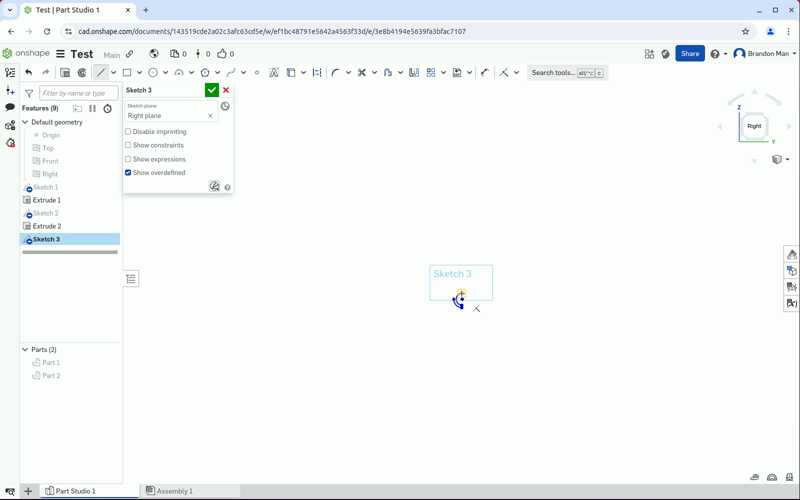
click(461, 293)
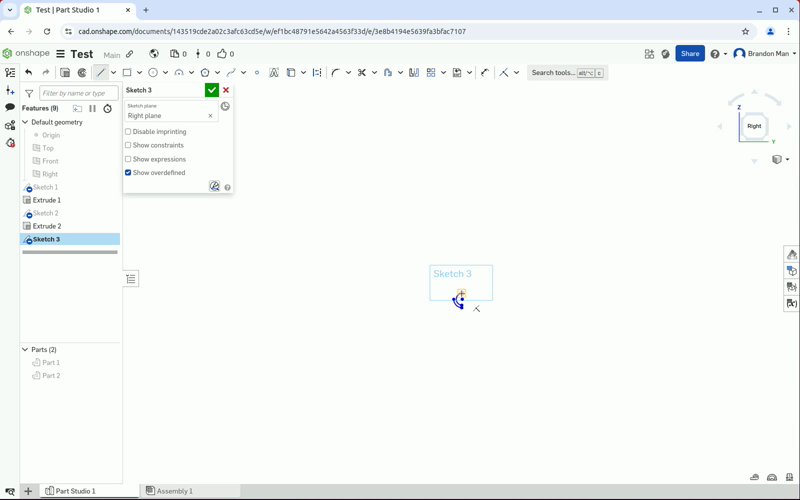
key_down(shift)
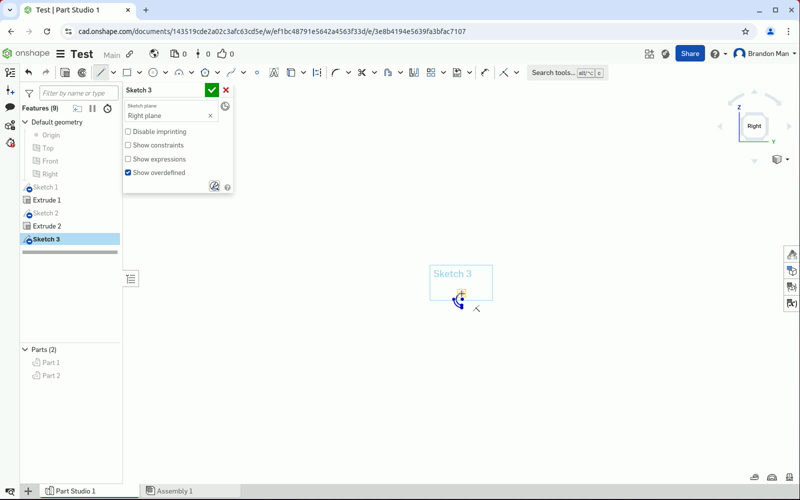
mouse_move(492, 293)
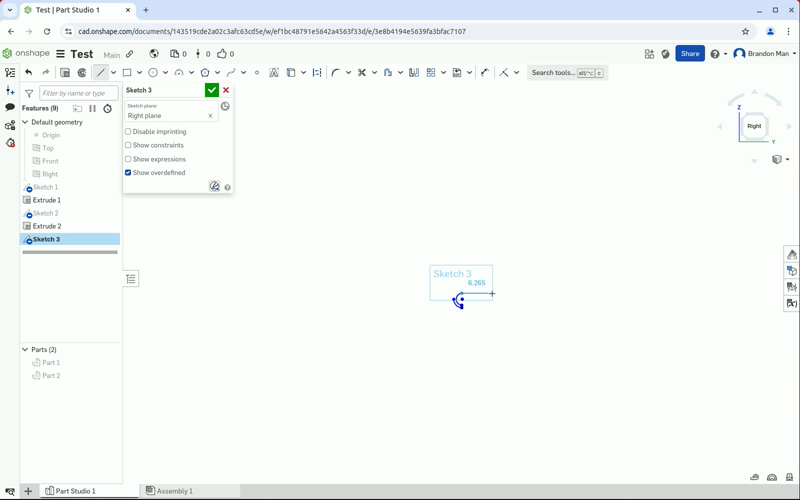
mouse_move(461, 288)
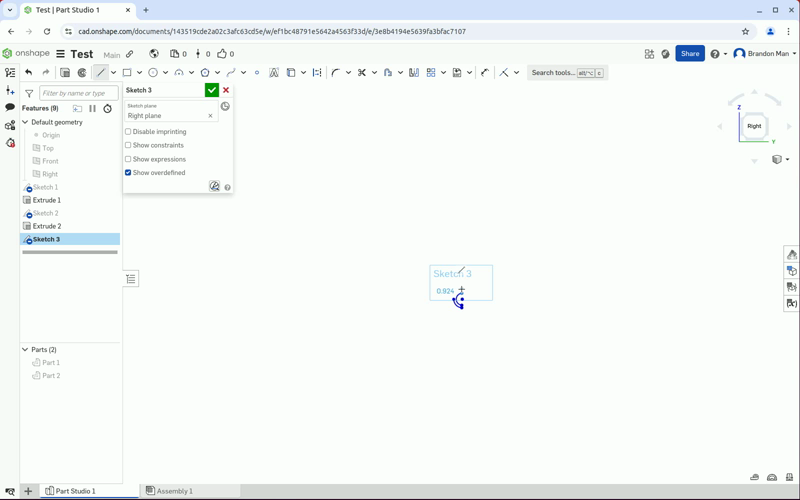
scroll(6)
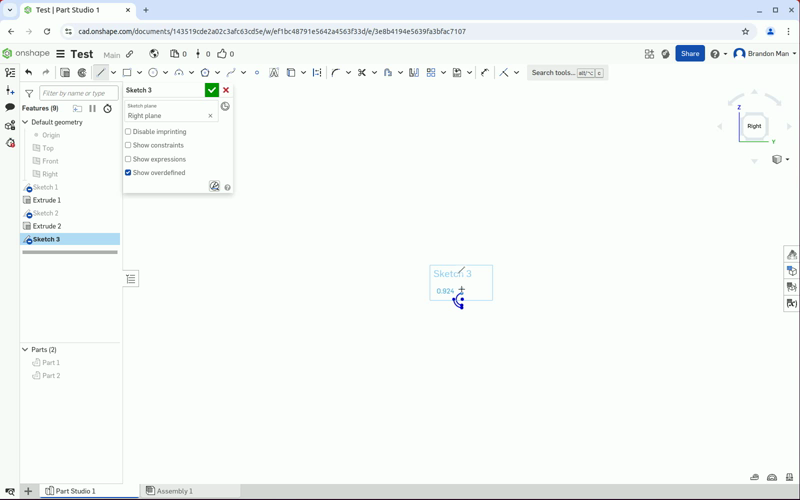
scroll(6)
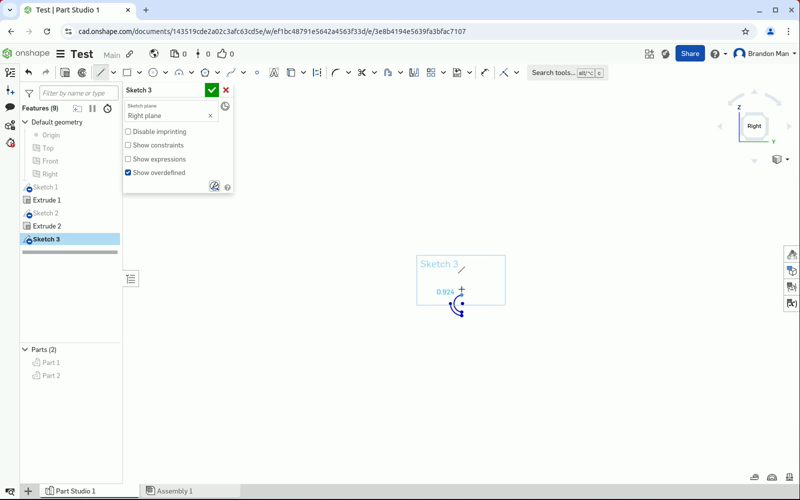
scroll(6)
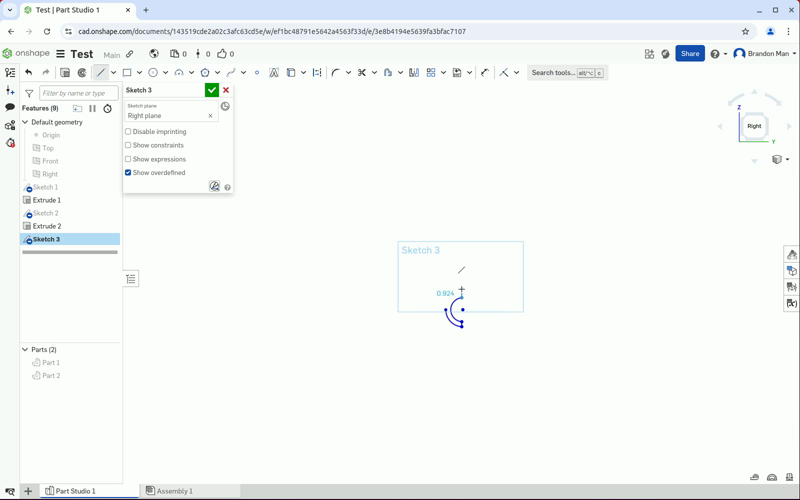
scroll(6)
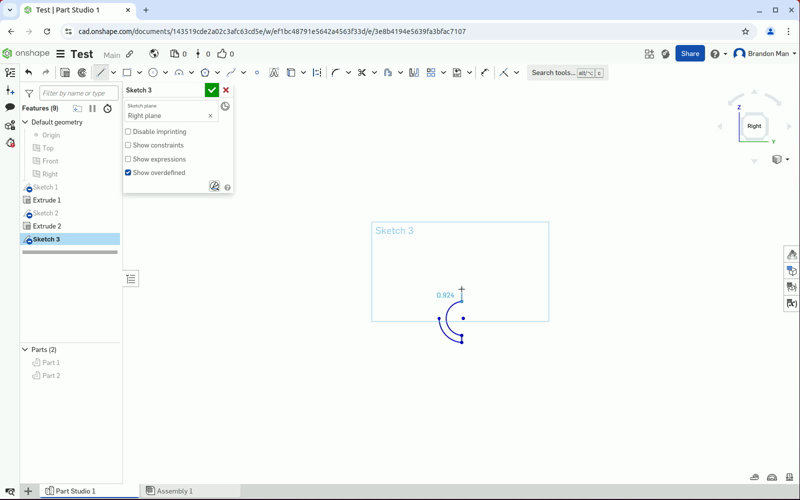
scroll(6)
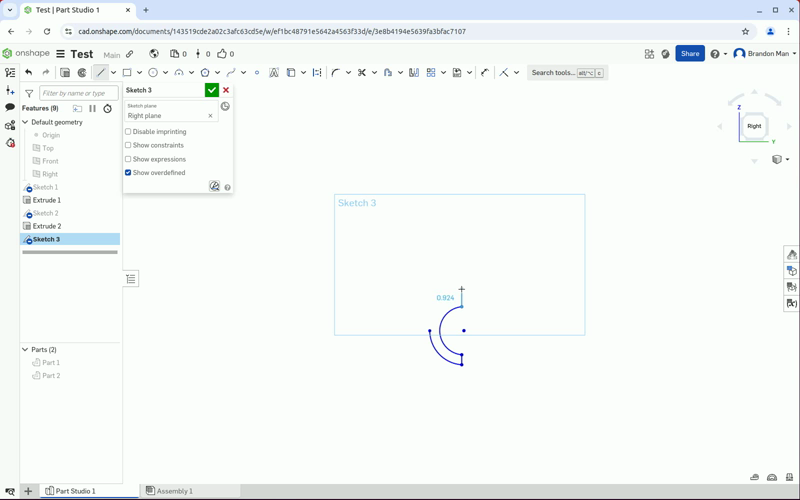
scroll(6)
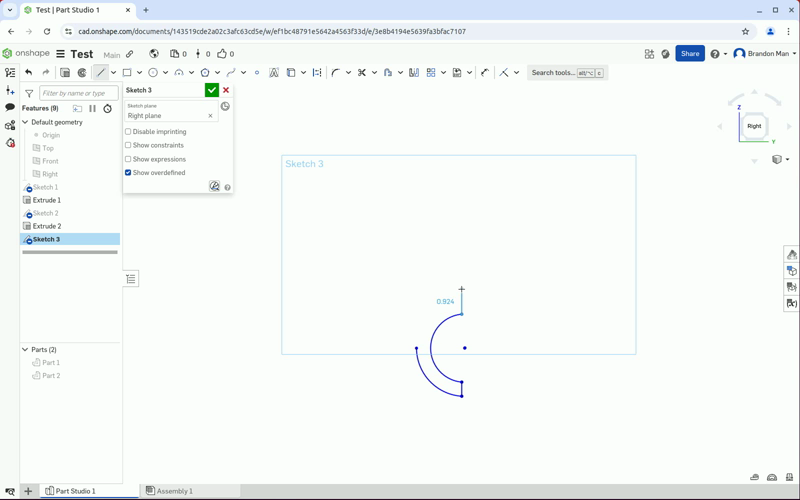
scroll(6)
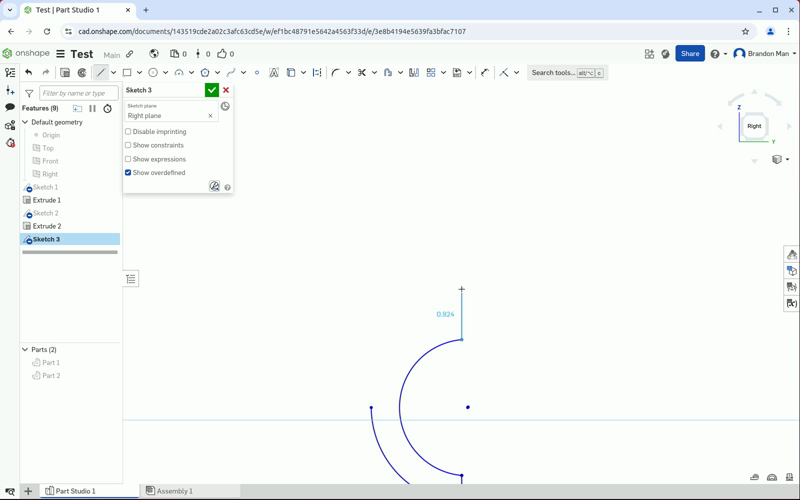
click(461, 288)
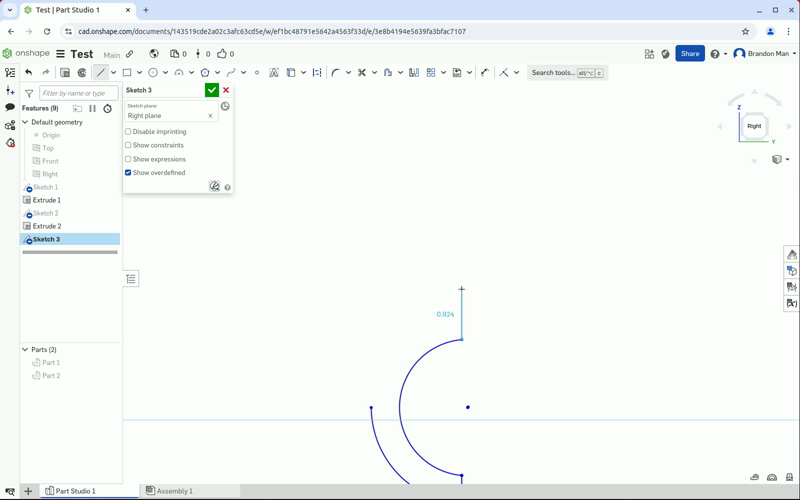
scroll(-6)
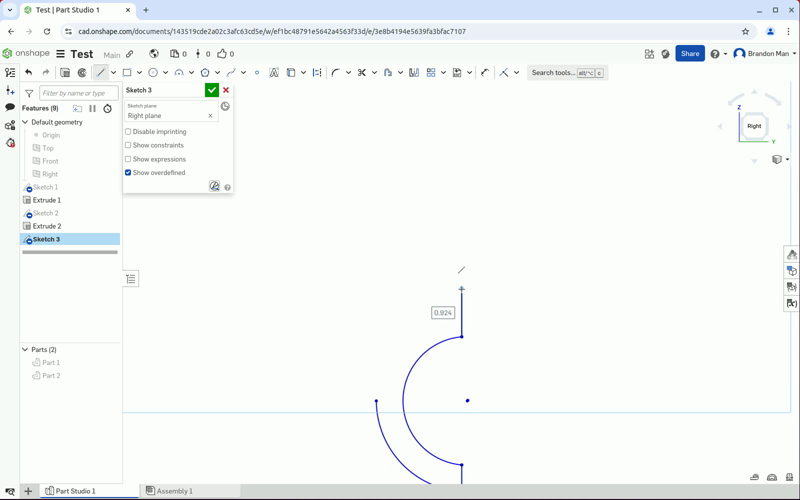
scroll(-6)
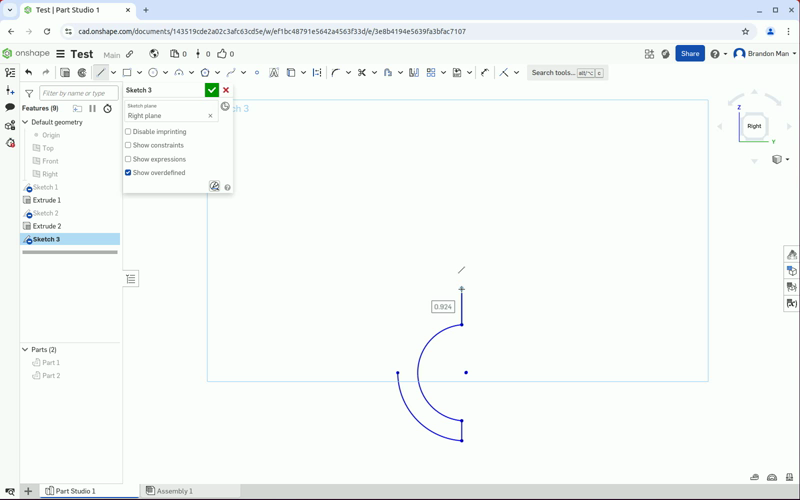
scroll(-6)
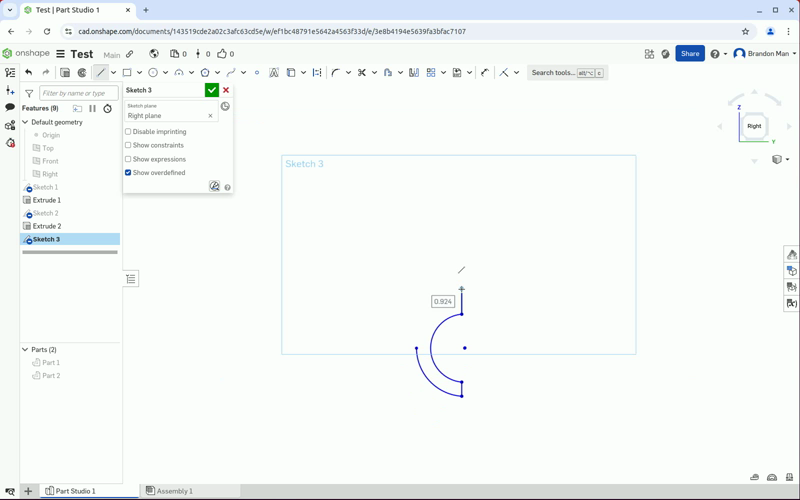
scroll(-6)
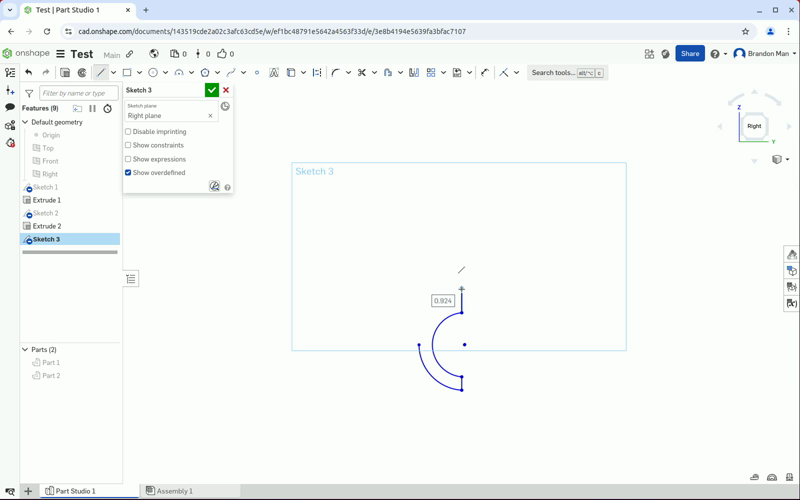
scroll(-6)
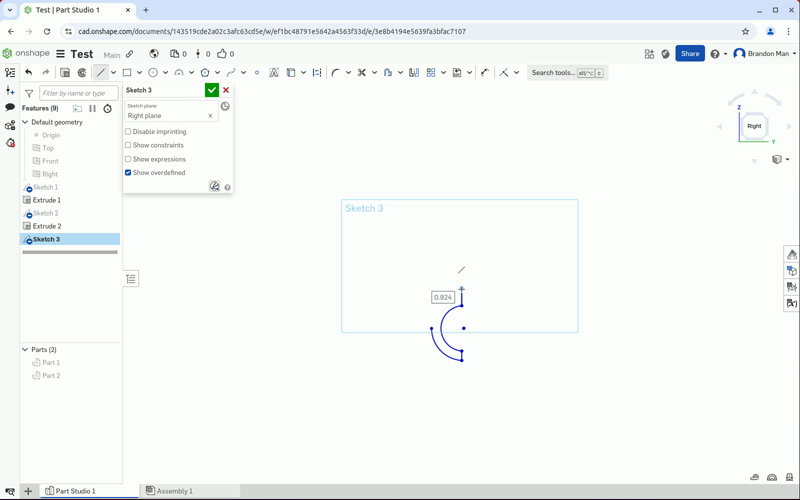
scroll(-6)
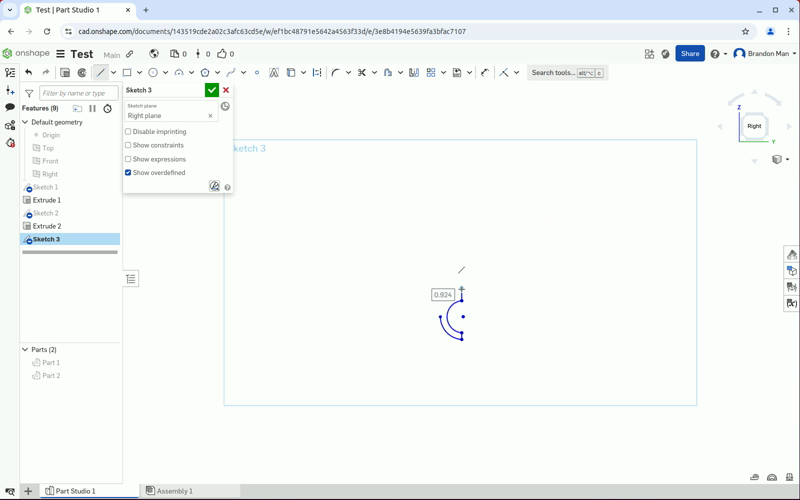
scroll(-6)
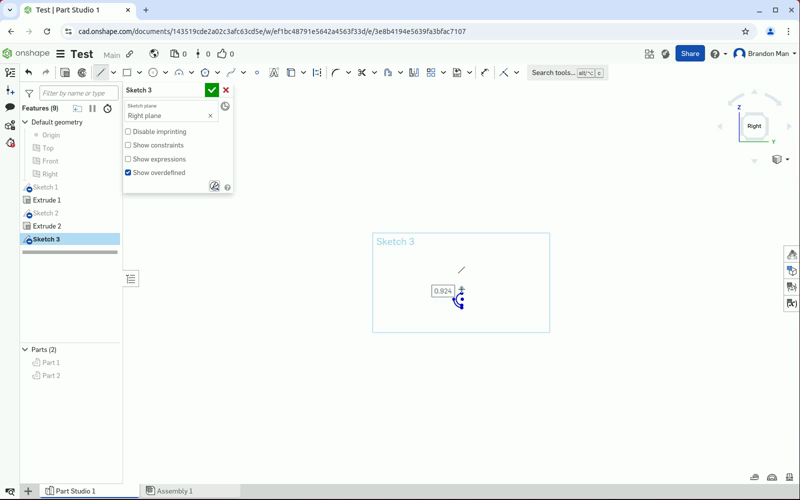
key_up(shift)
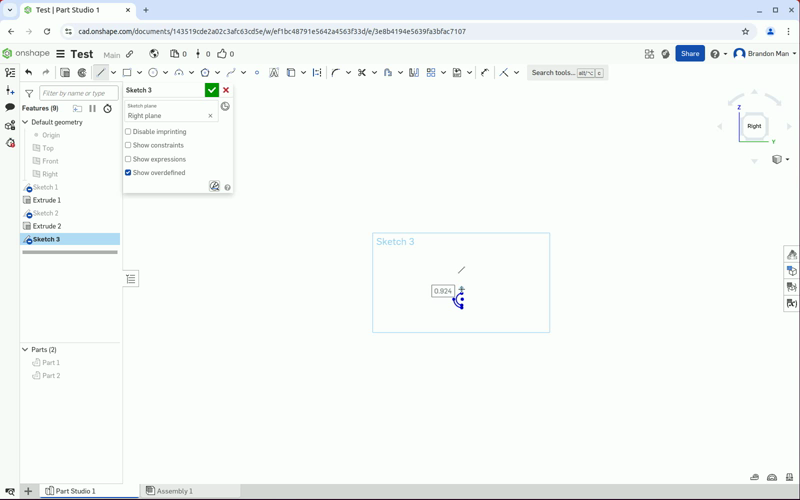
key_down(shift)
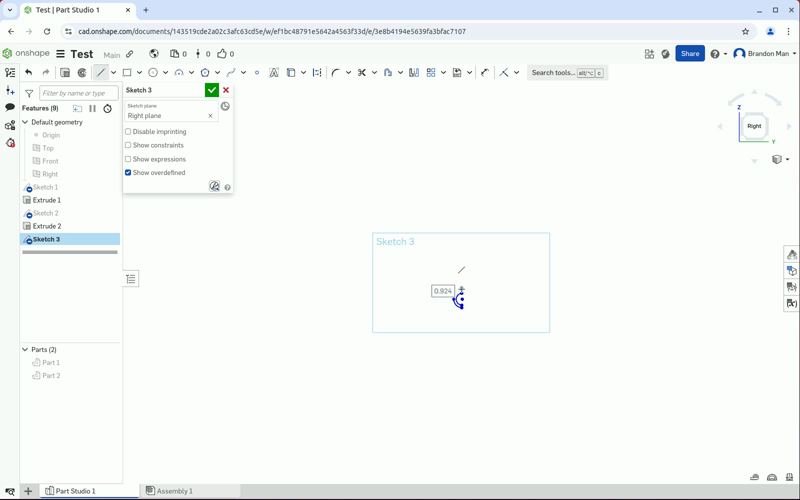
mouse_move(492, 288)
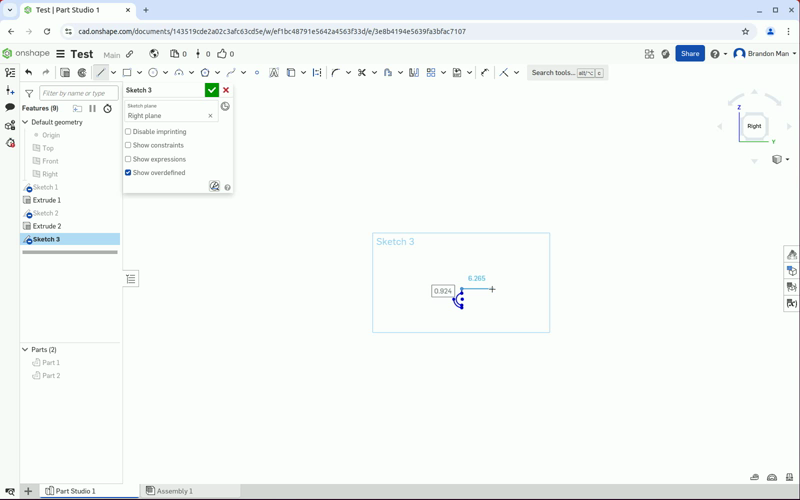
mouse_move(453, 288)
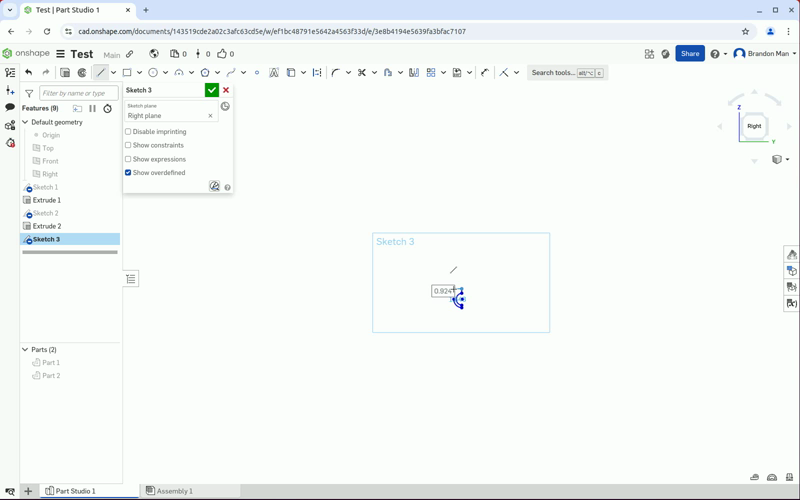
click(453, 288)
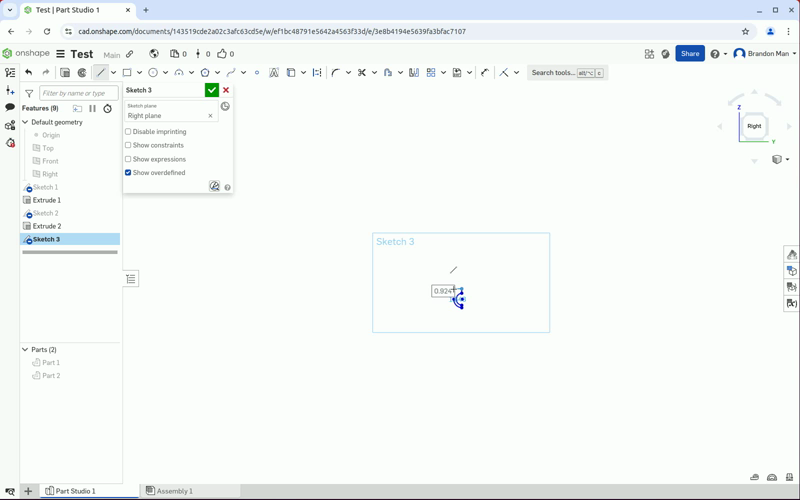
key_up(shift)
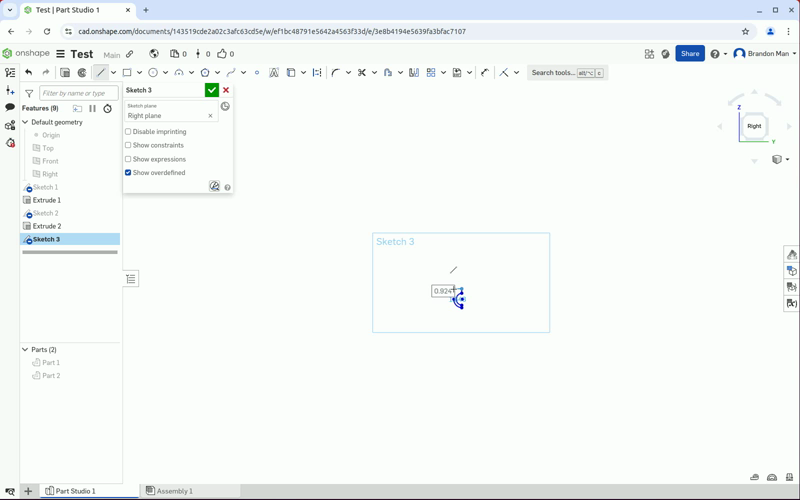
mouse_move(483, 288)
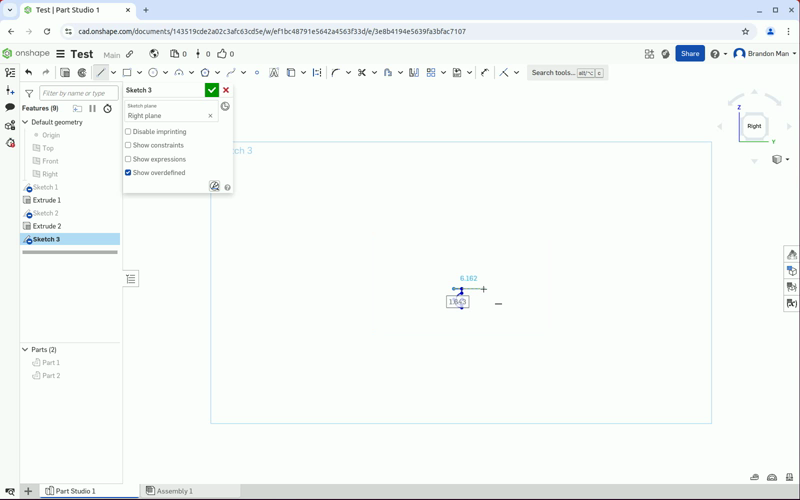
key_down(shift)
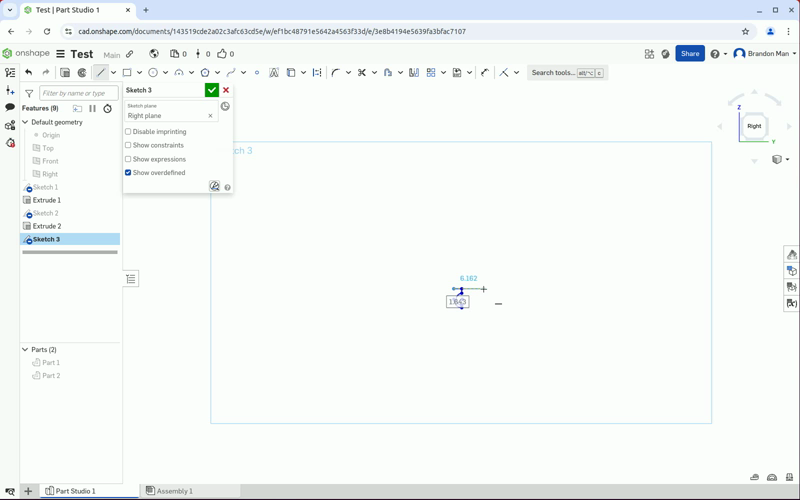
mouse_move(453, 299)
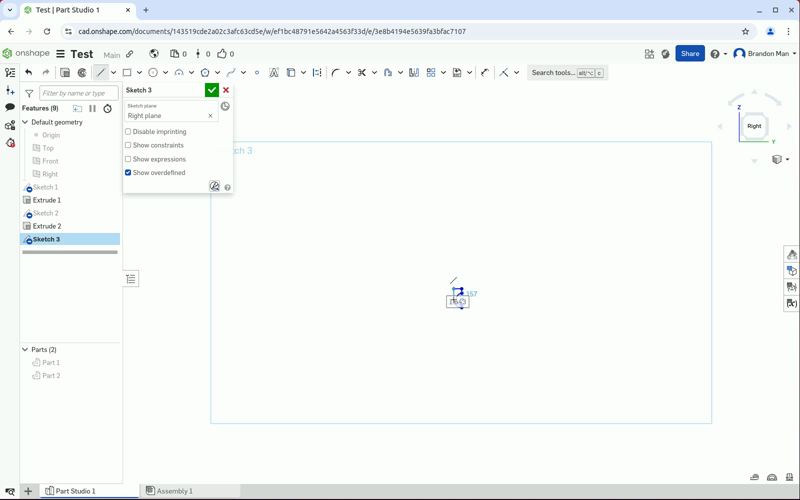
scroll(6)
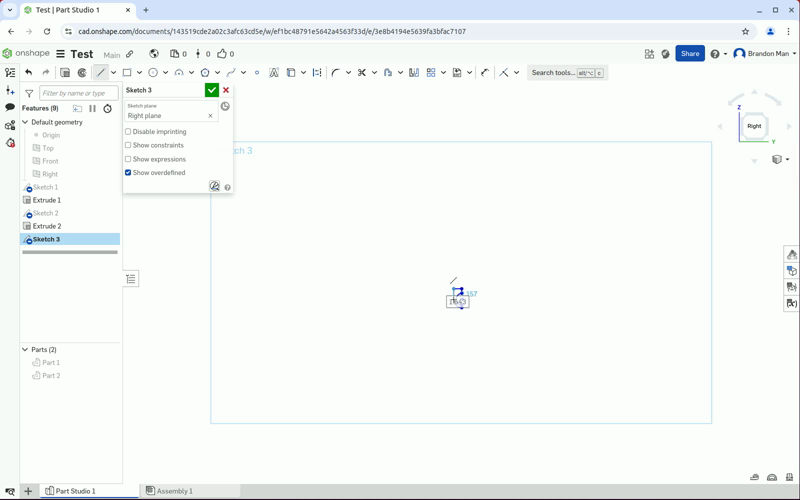
scroll(6)
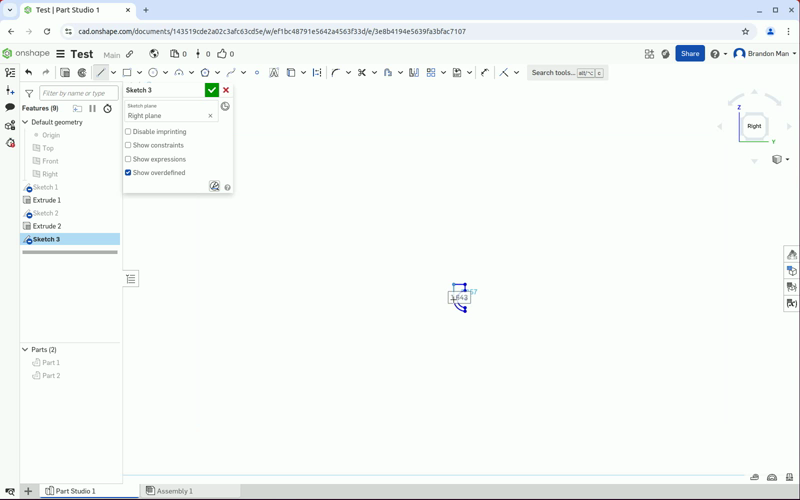
scroll(6)
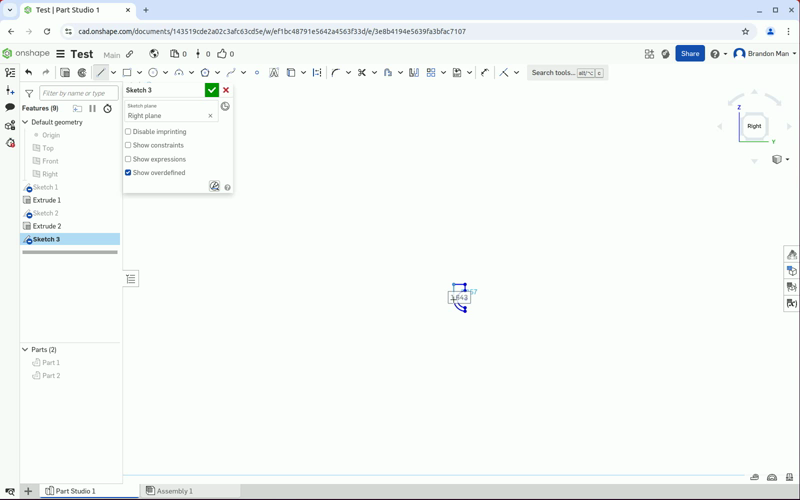
scroll(6)
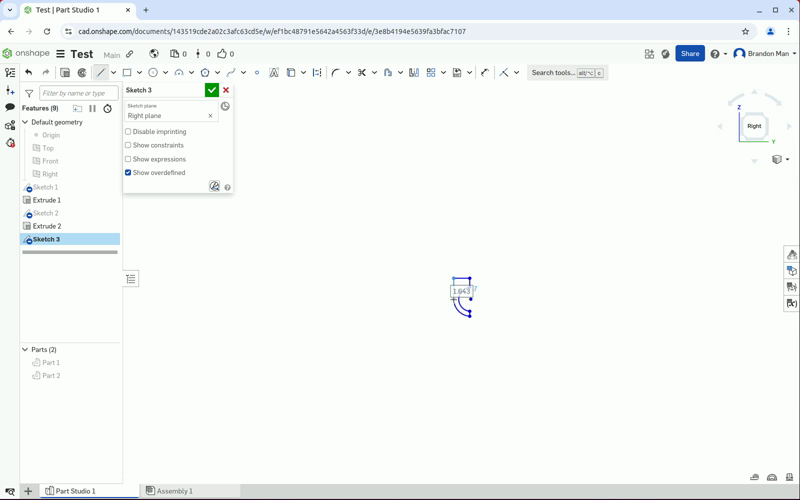
scroll(6)
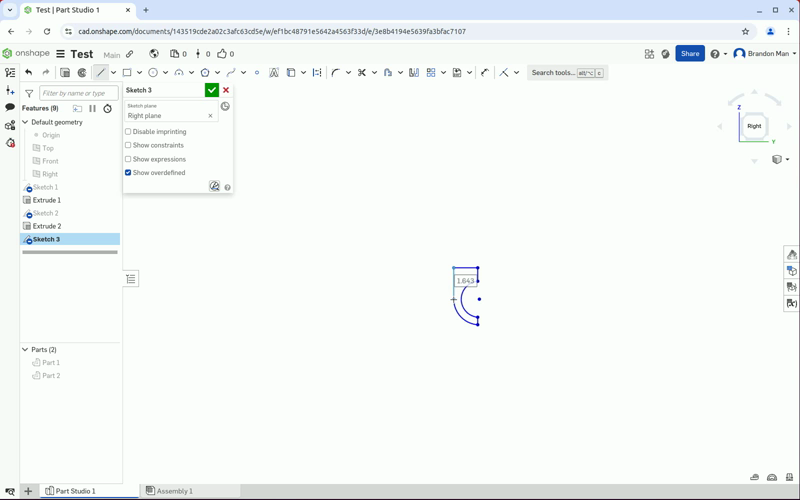
scroll(6)
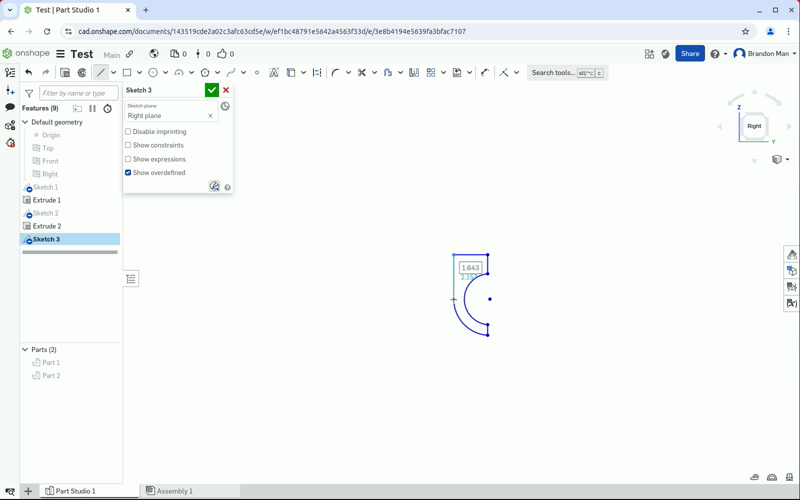
scroll(6)
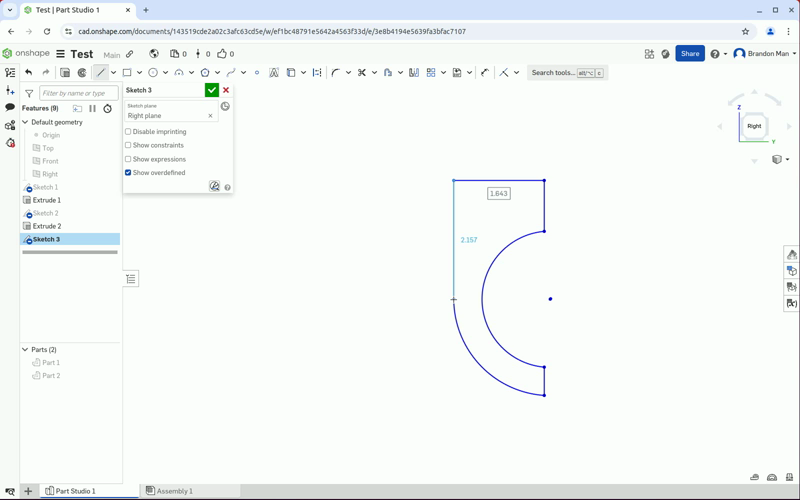
key_up(shift)
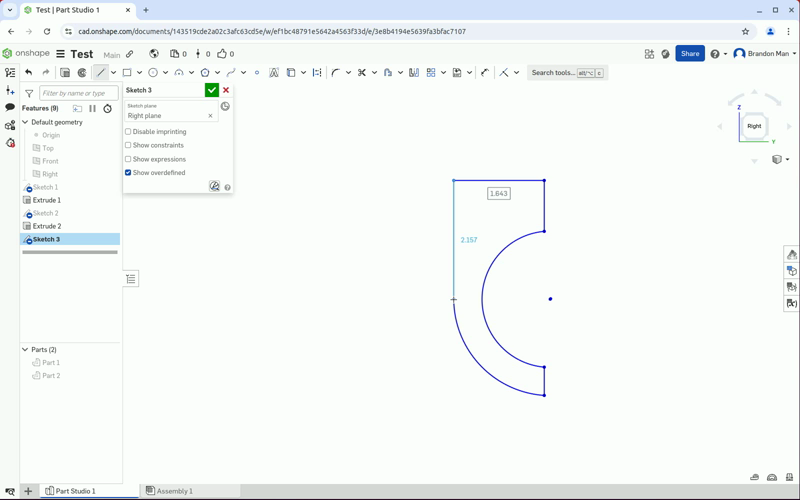
click(453, 299)
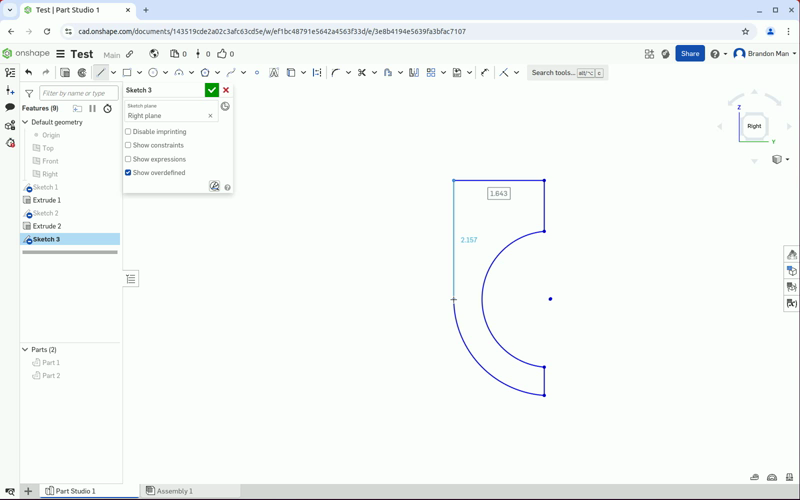
scroll(-6)
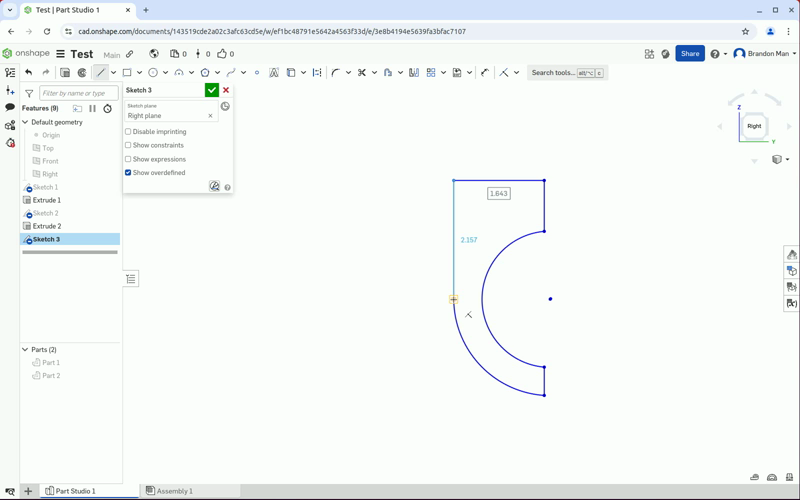
scroll(-6)
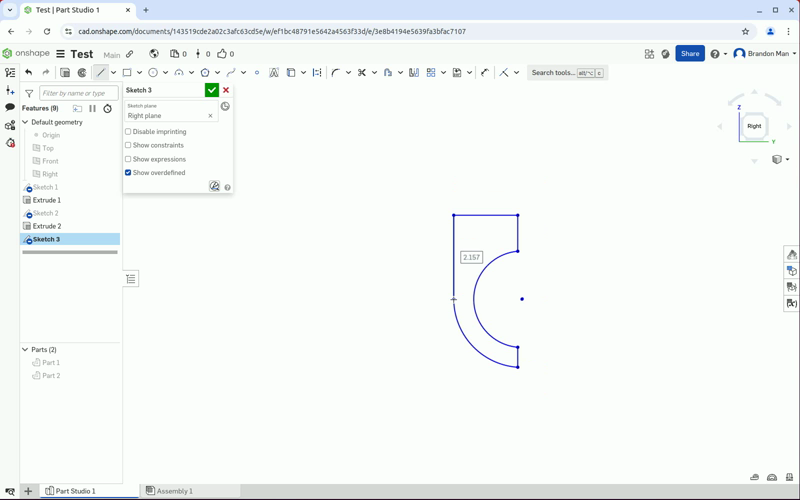
scroll(-6)
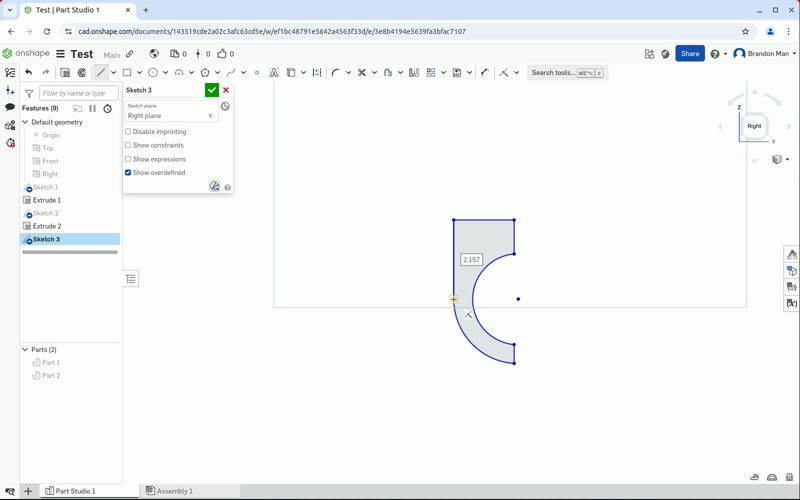
scroll(-6)
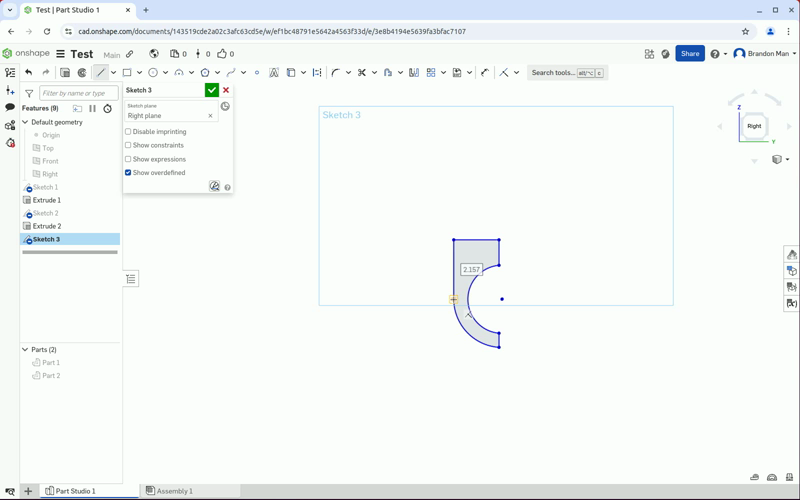
scroll(-6)
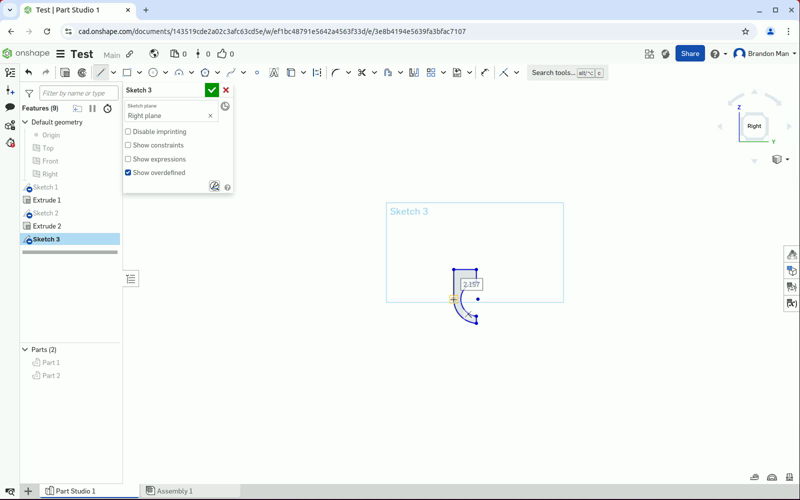
scroll(-6)
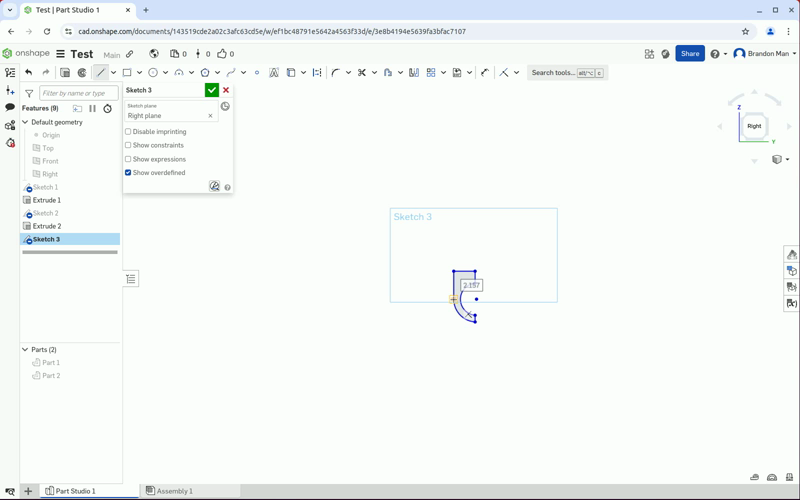
scroll(-6)
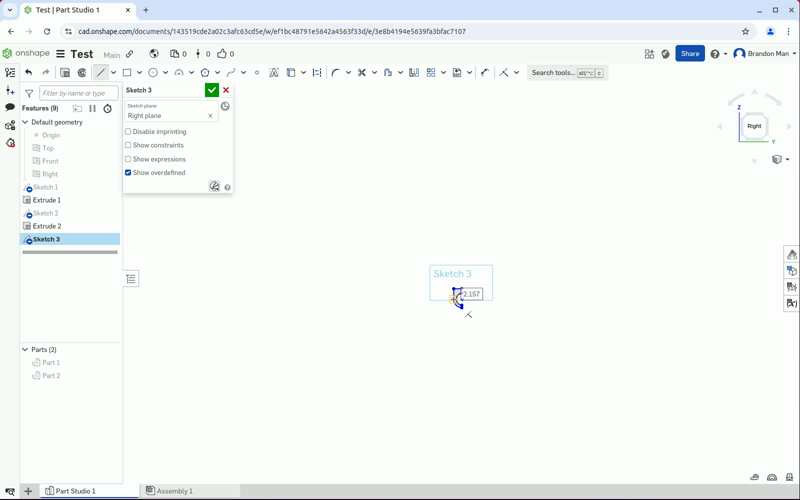
key(esc)
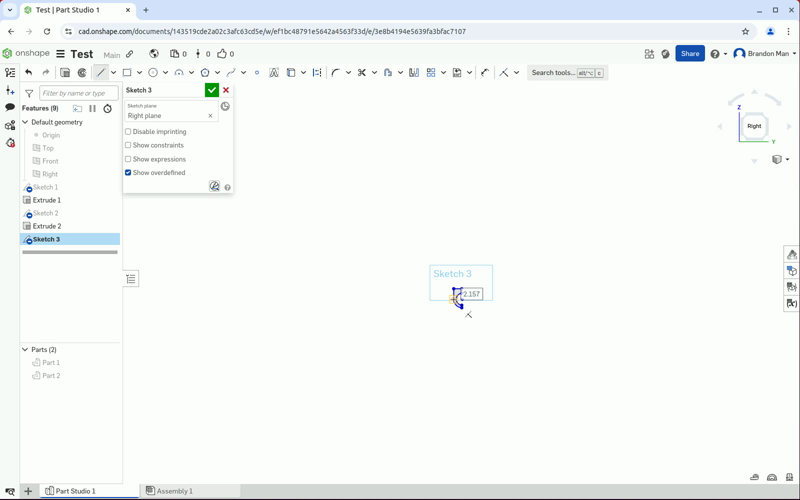
mouse_move(459, 301)
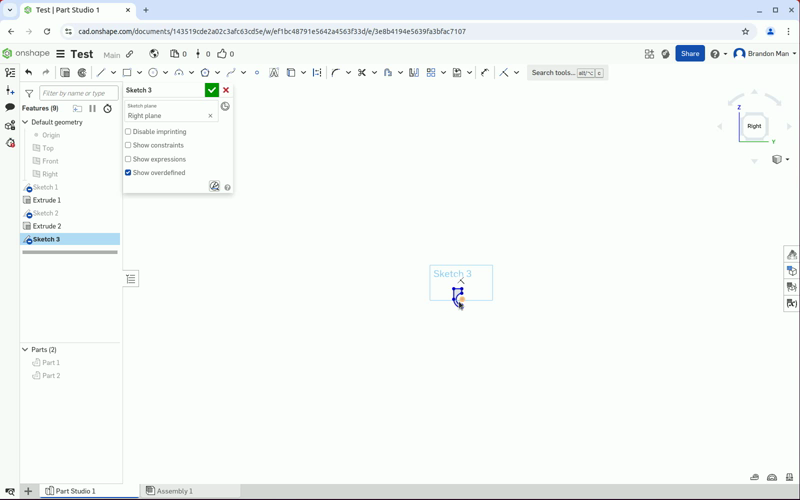
scroll(6)
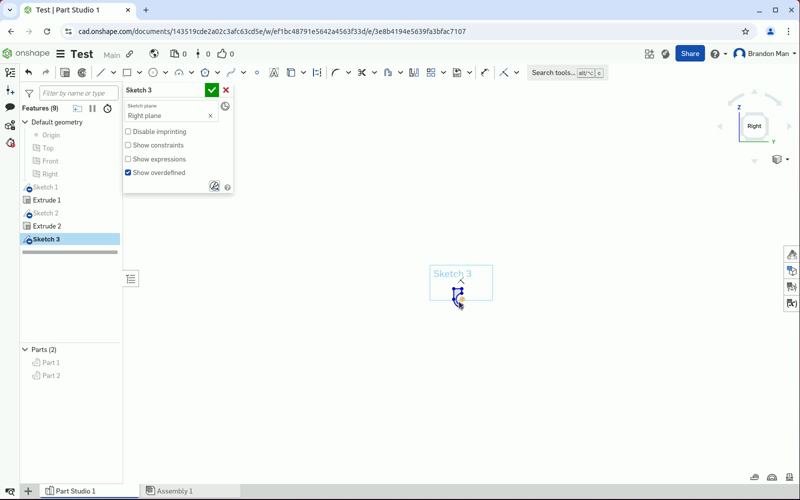
scroll(6)
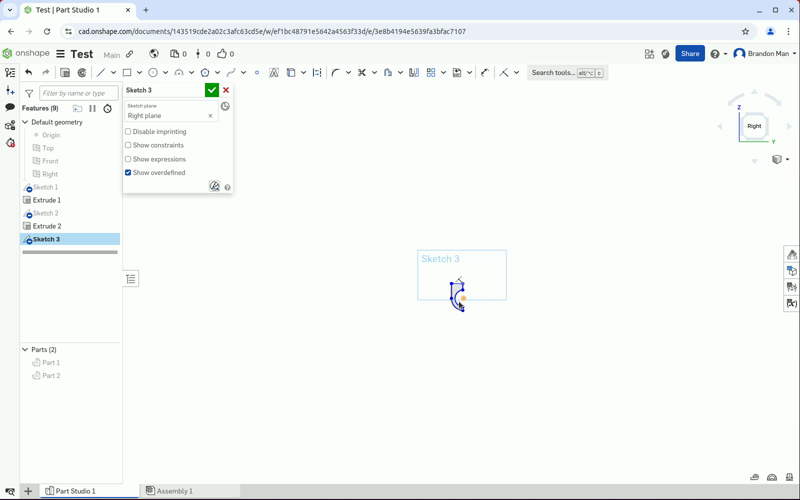
scroll(6)
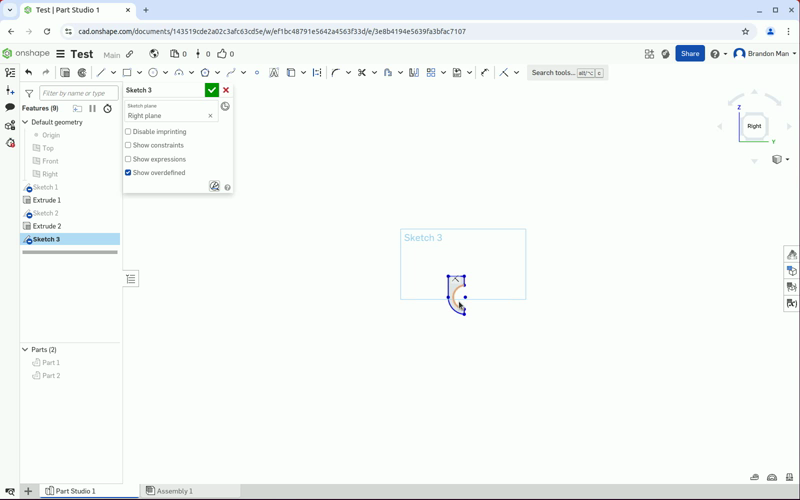
scroll(6)
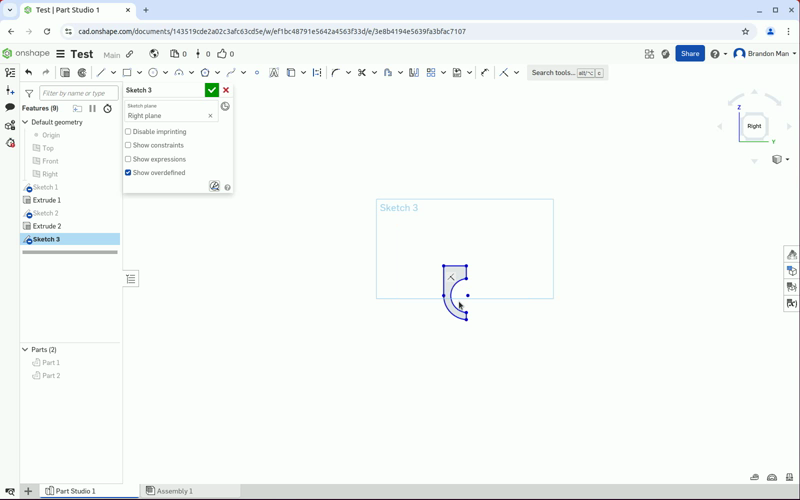
scroll(6)
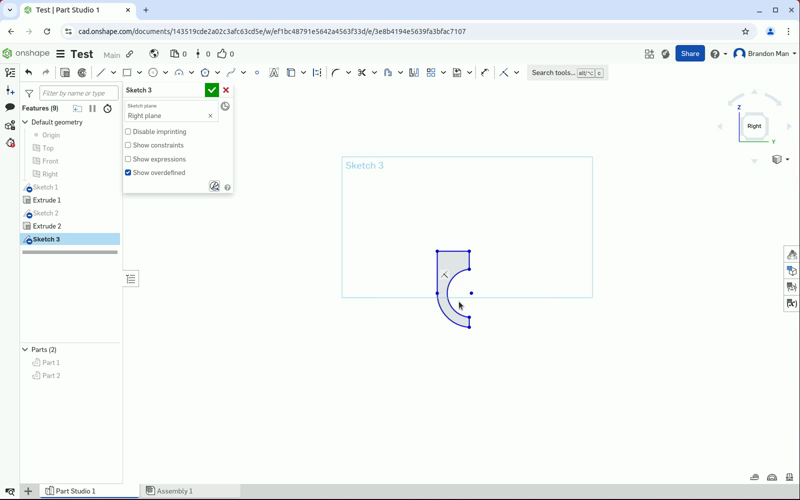
scroll(6)
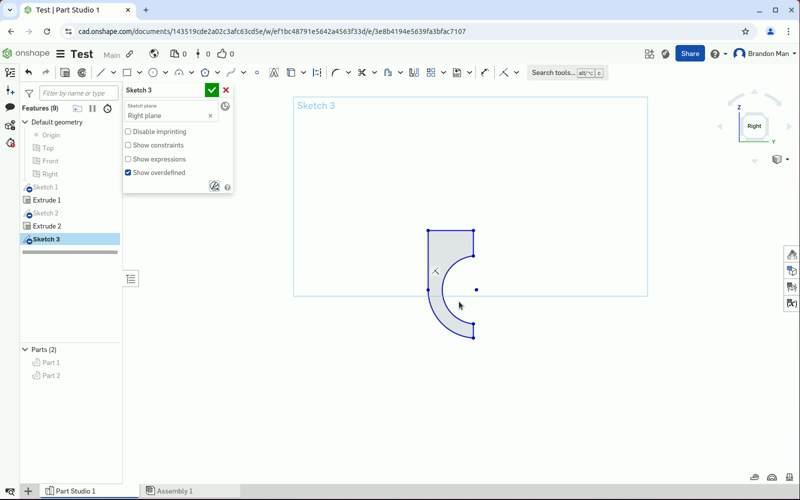
scroll(6)
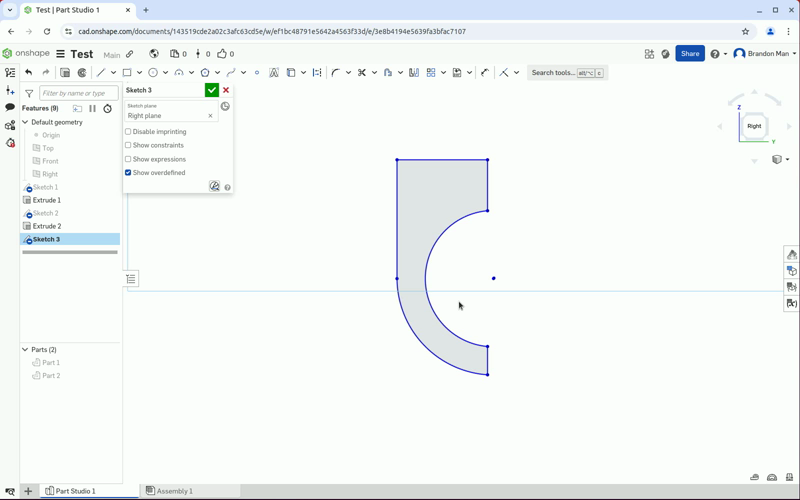
click(459, 301)
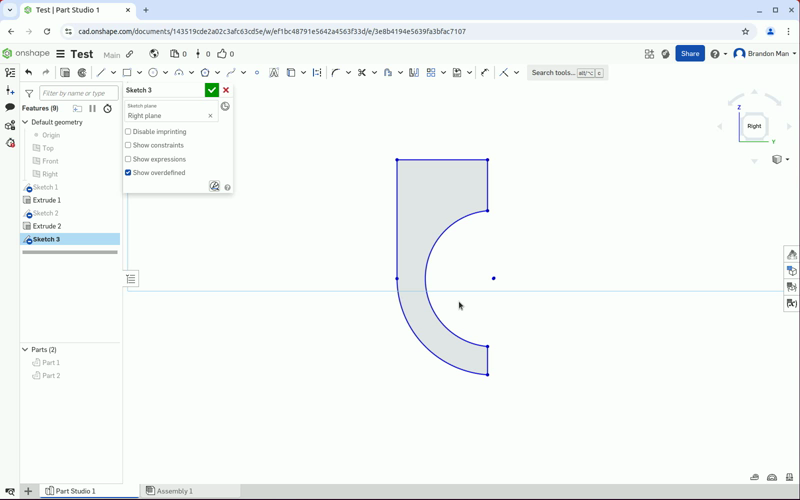
scroll(-6)
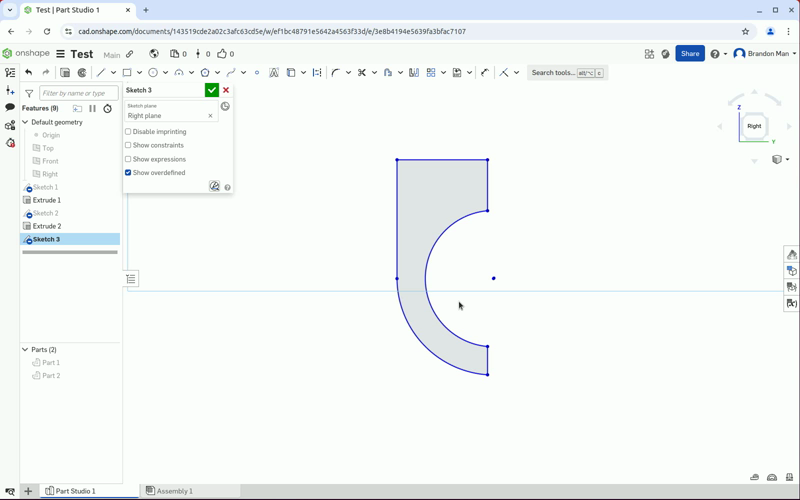
scroll(-6)
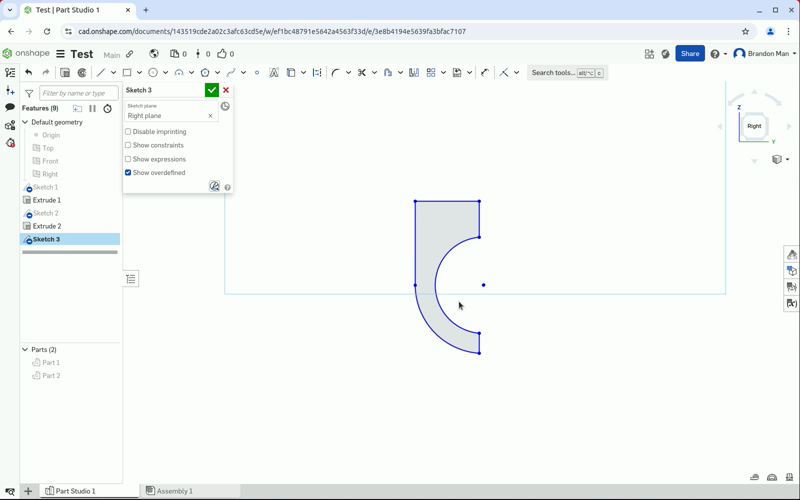
scroll(-6)
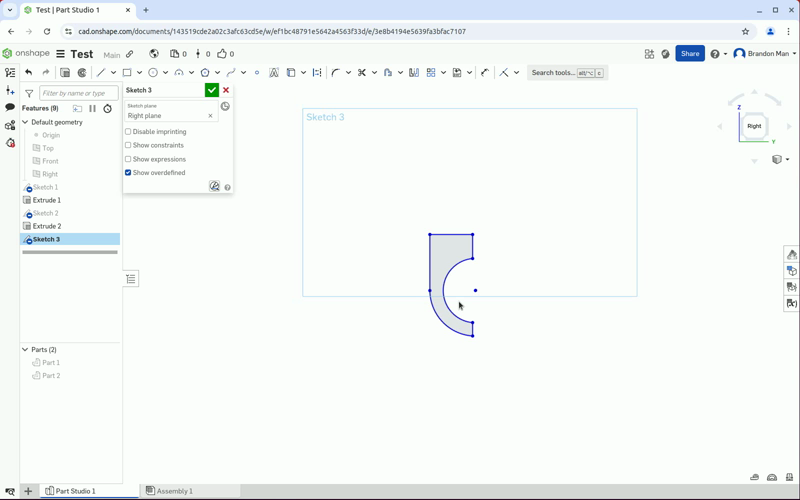
scroll(-6)
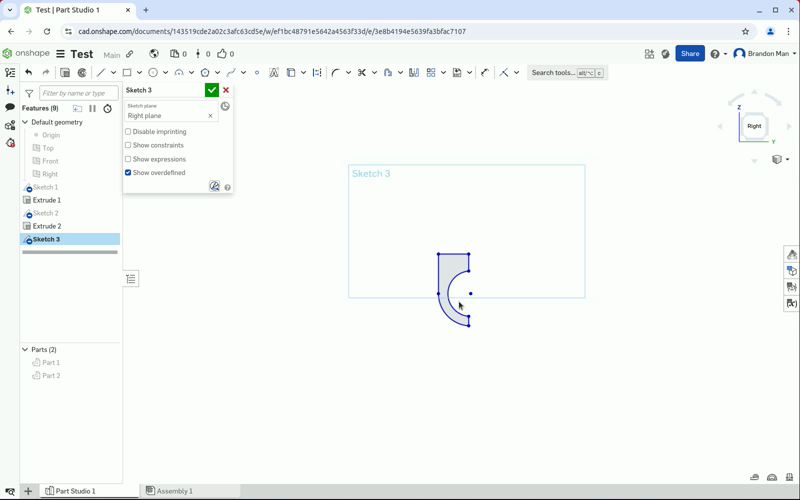
scroll(-6)
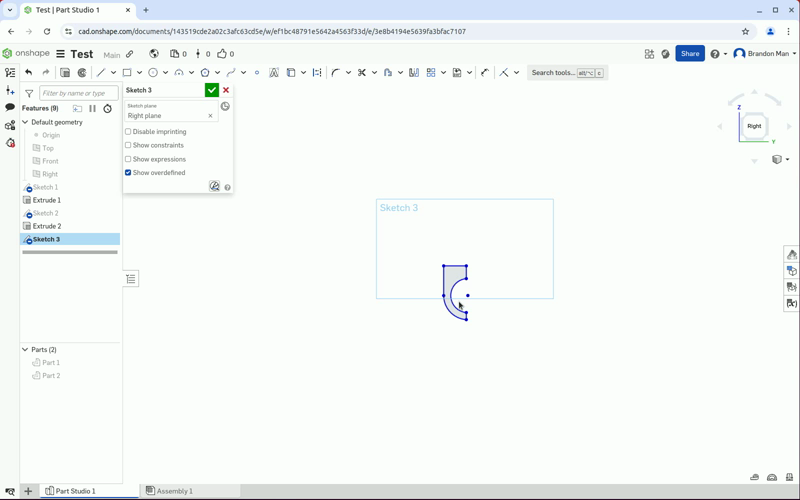
scroll(-6)
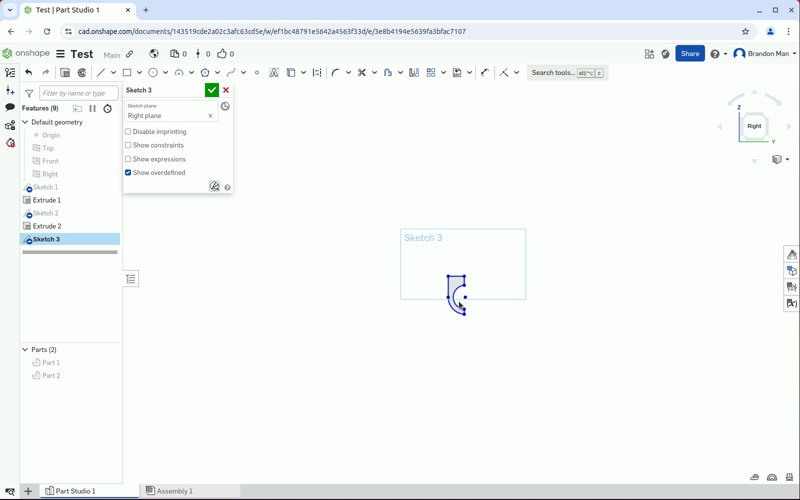
scroll(-6)
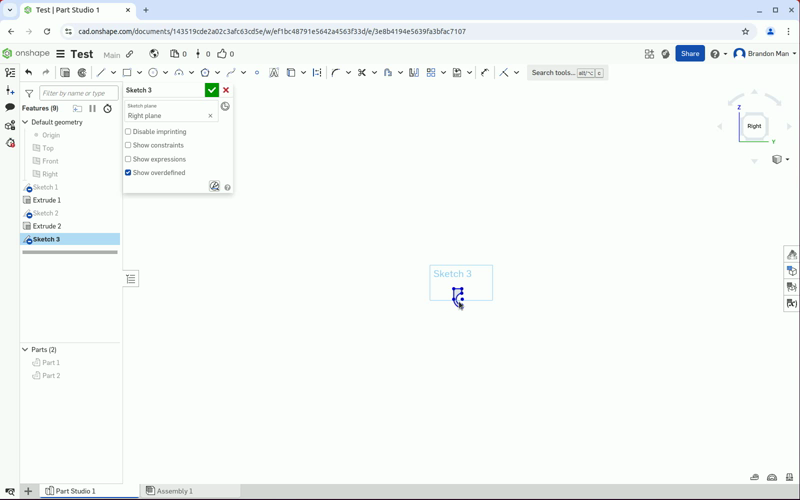
mouse_move(73, 352)
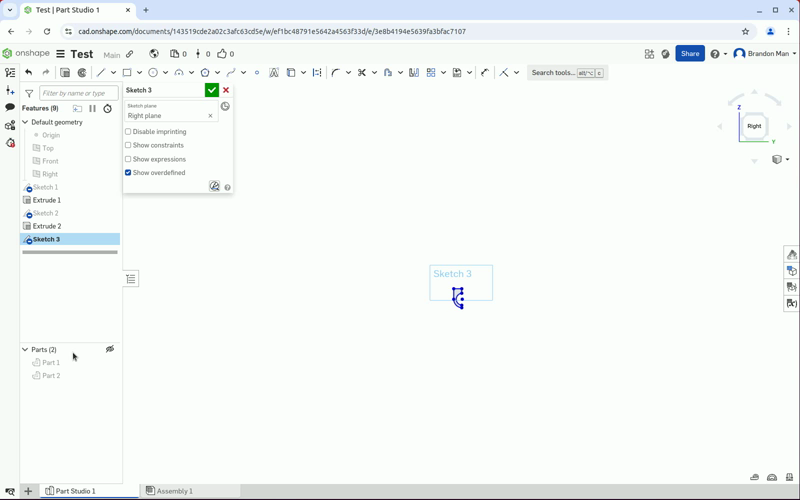
key(shift+y)
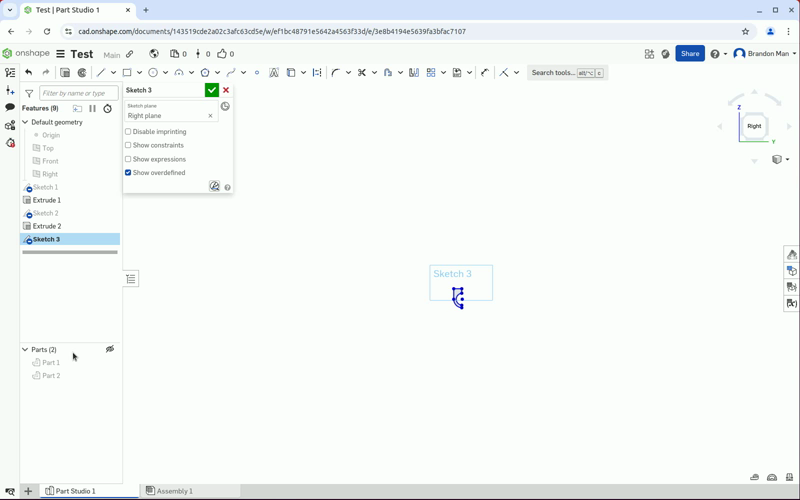
key(shift+e)
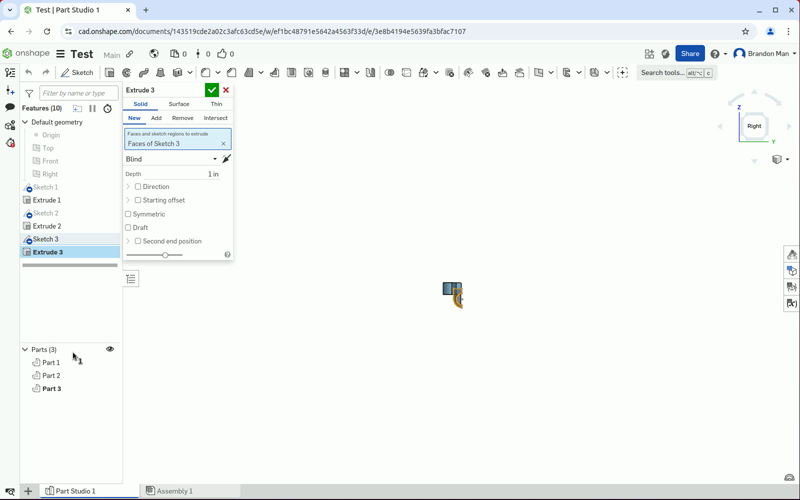
mouse_move(143, 106)
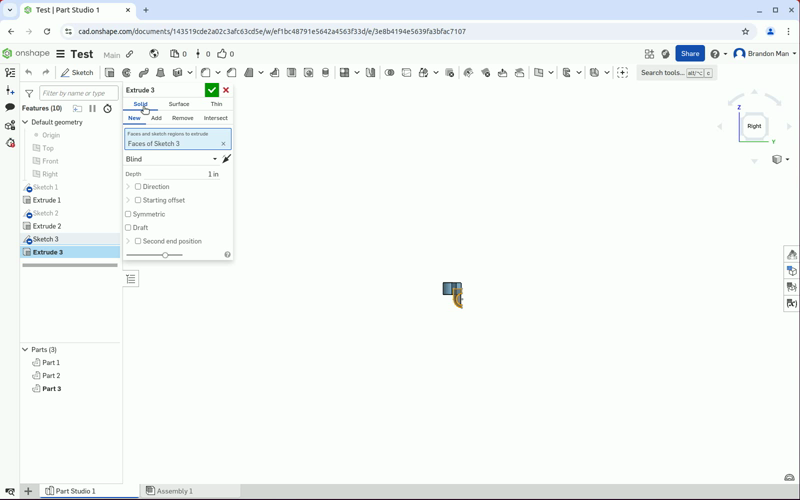
click(143, 106)
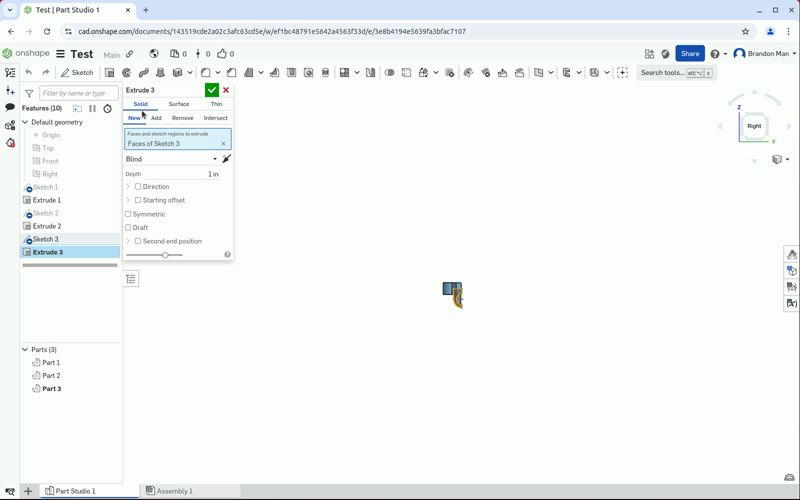
mouse_move(137, 120)
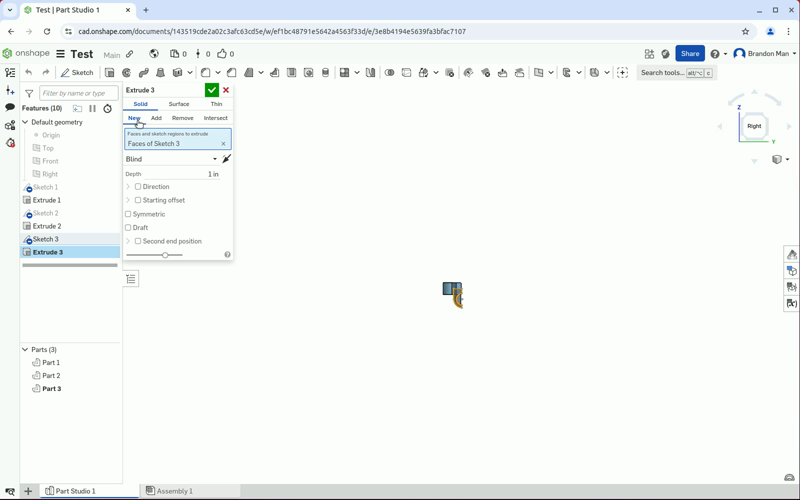
click(137, 120)
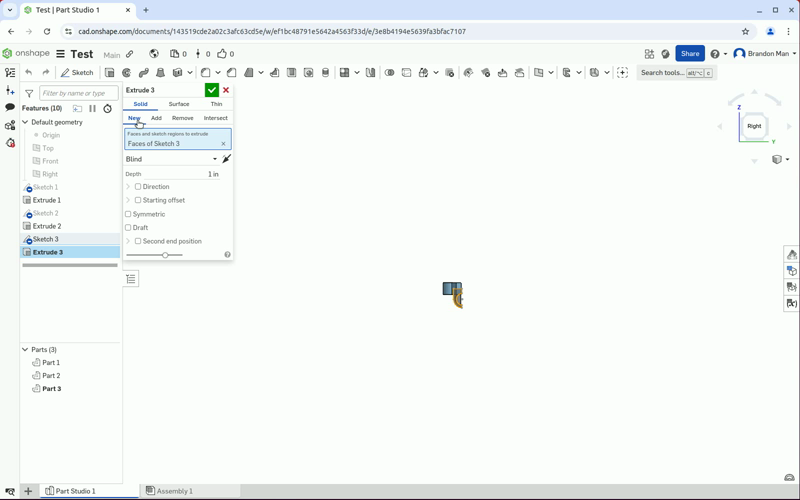
key(tab, 4)
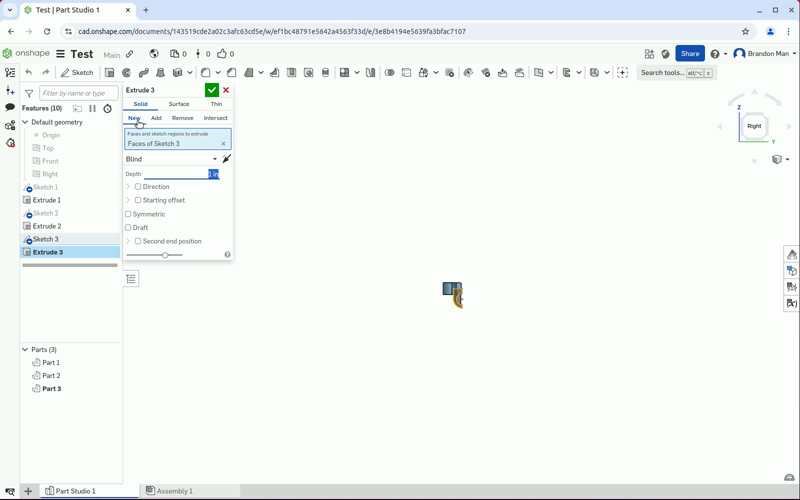
text(6.499)
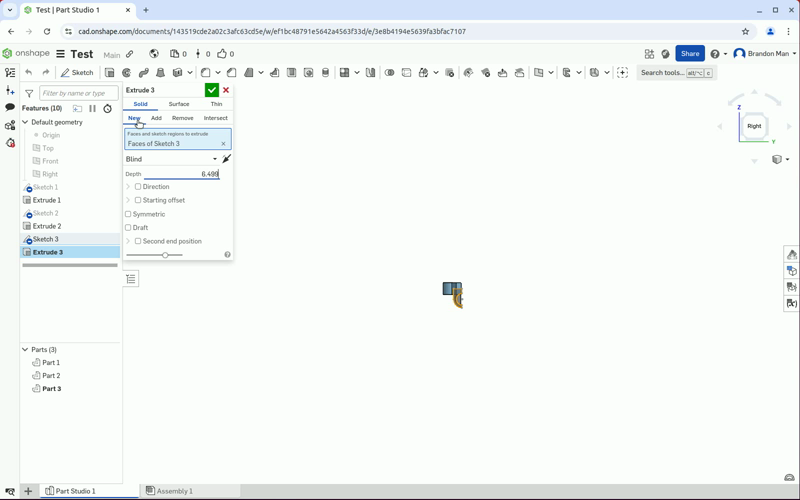
key(enter)
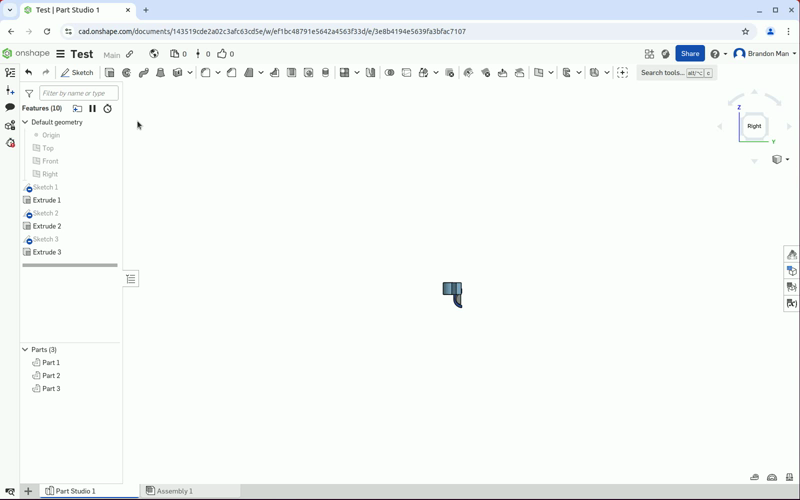
key(shift+h)
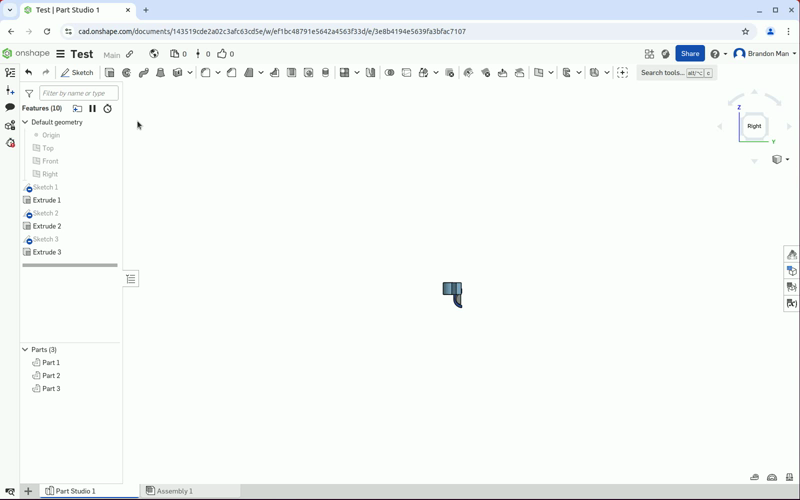
key(shift+h)
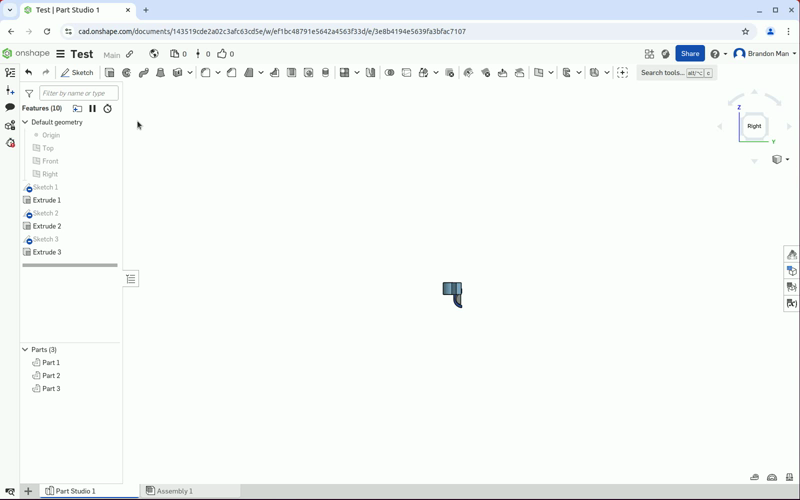
mouse_move(73, 189)
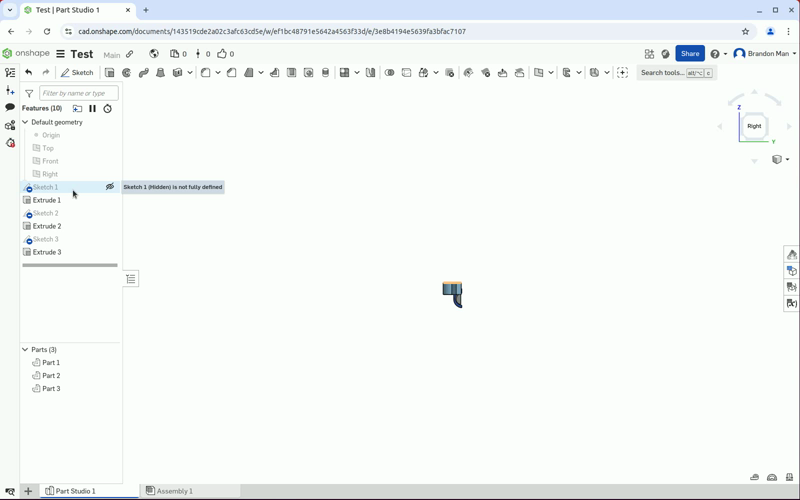
click(73, 189)
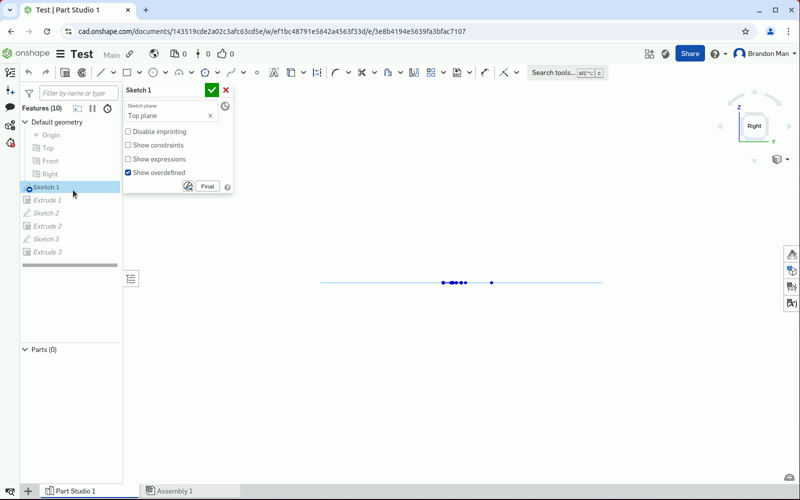
mouse_move(229, 92)
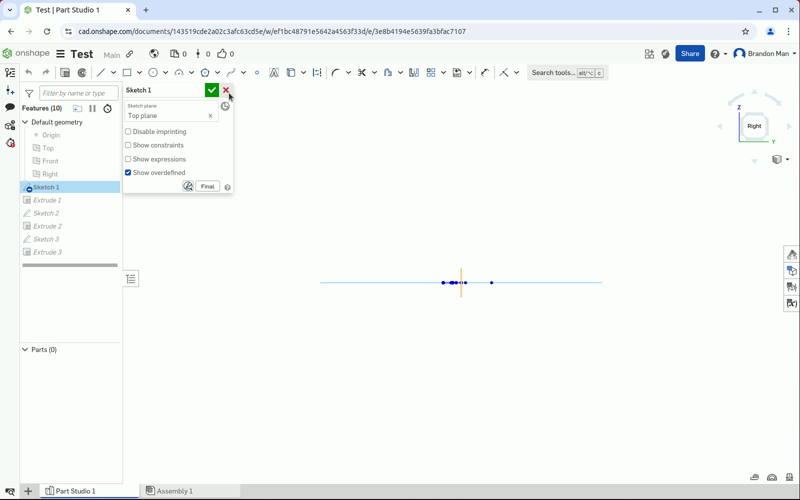
click(229, 92)
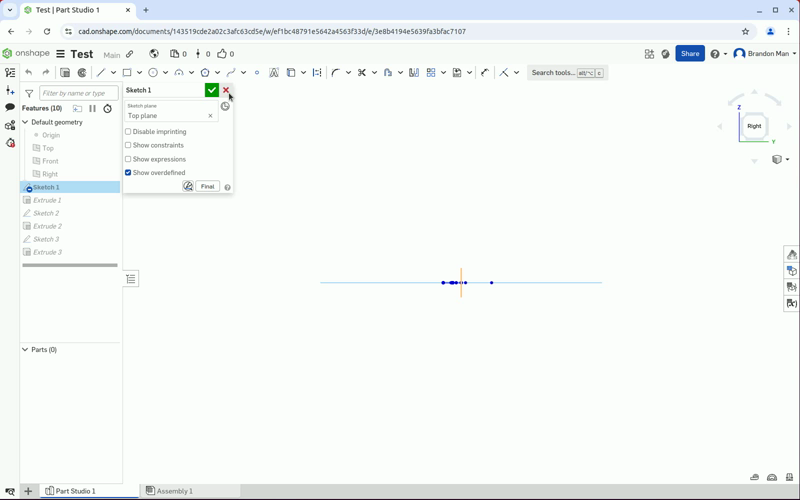
key(shift+s)
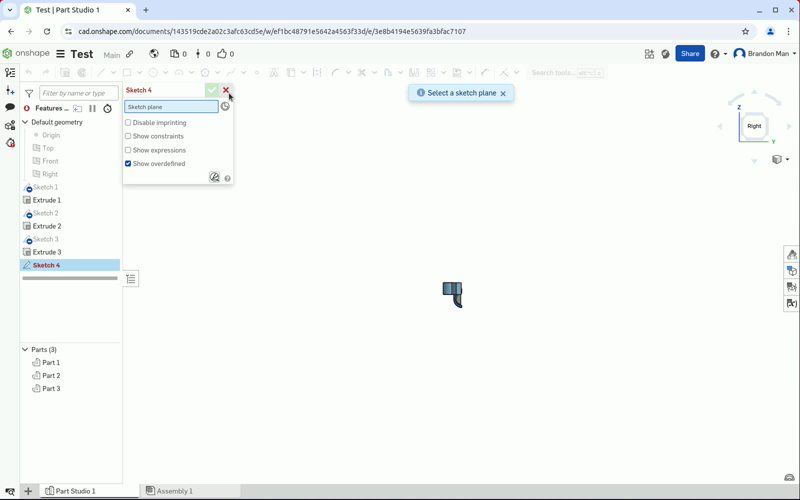
mouse_move(73, 176)
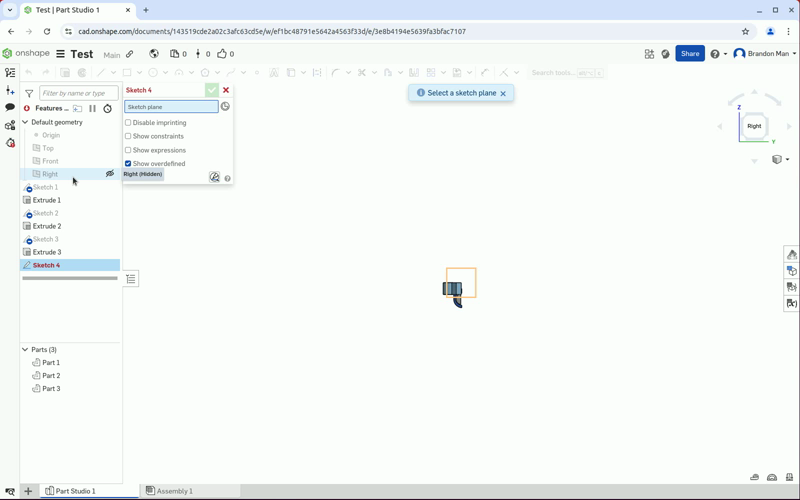
click(73, 176)
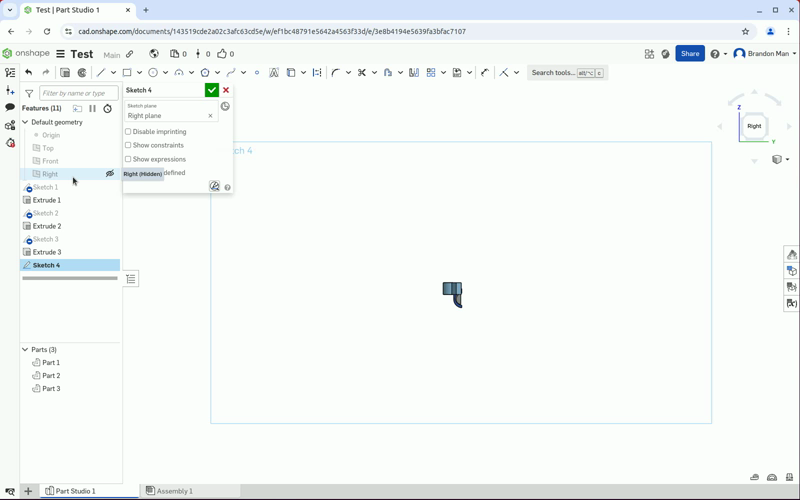
mouse_move(73, 352)
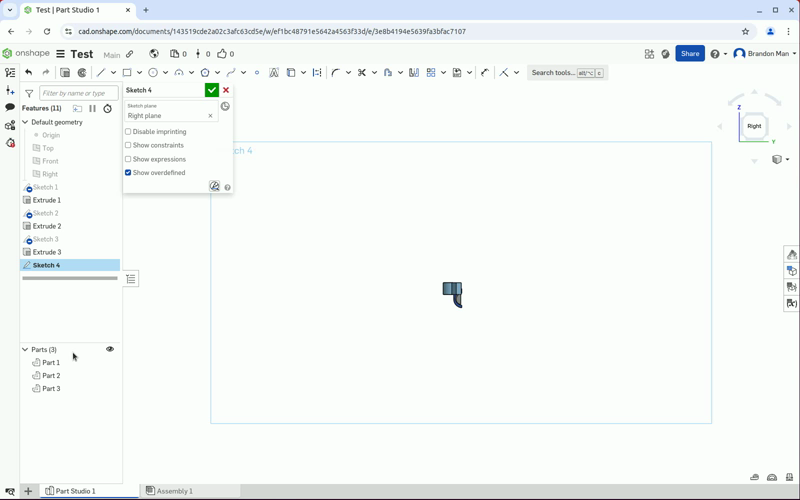
key(y)
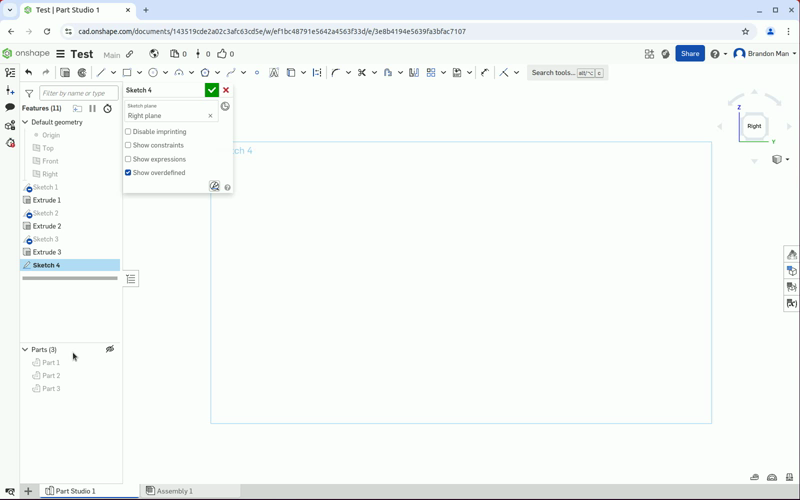
key(l)
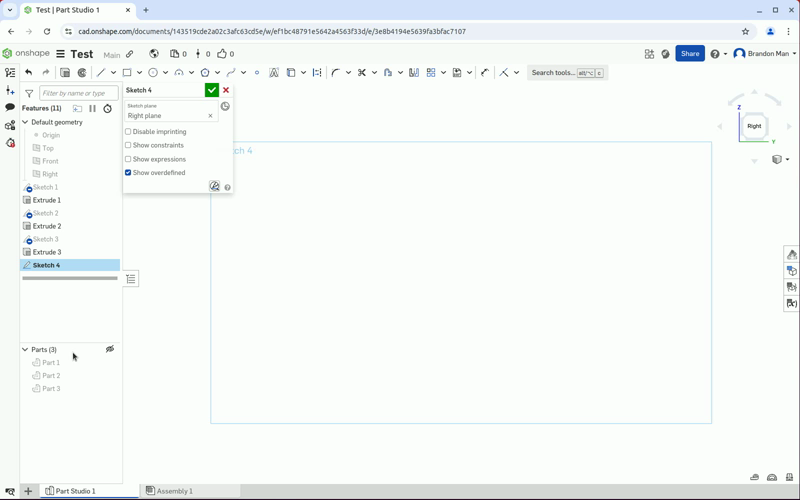
key_down(shift)
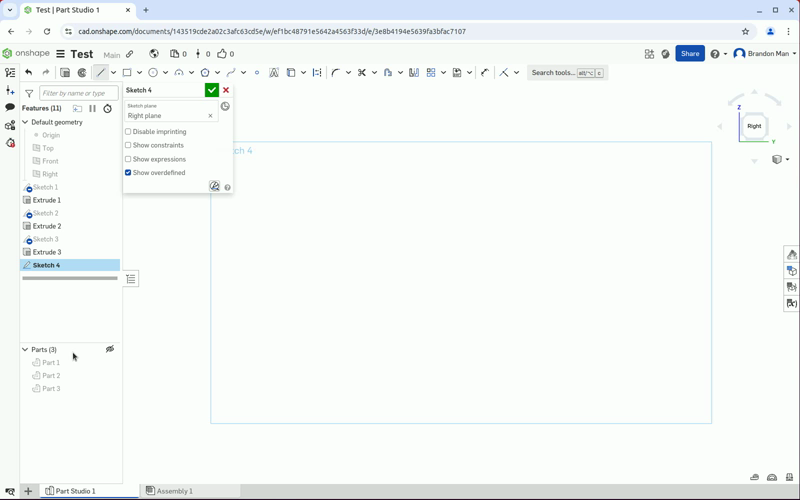
mouse_move(460, 304)
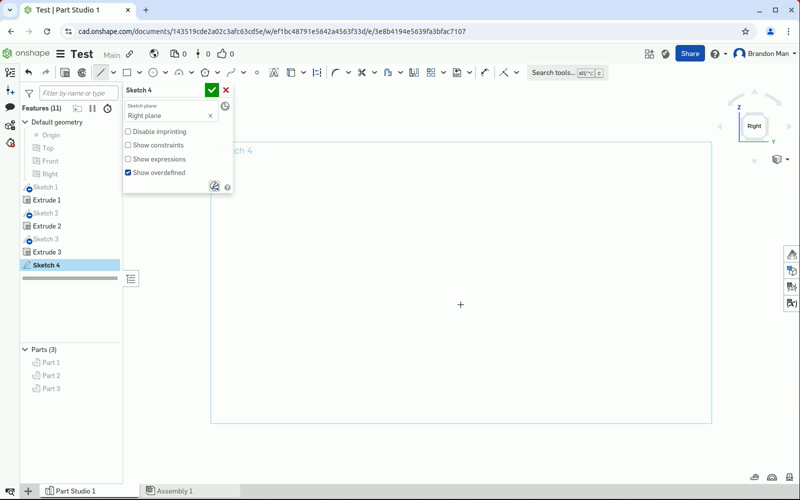
click(460, 304)
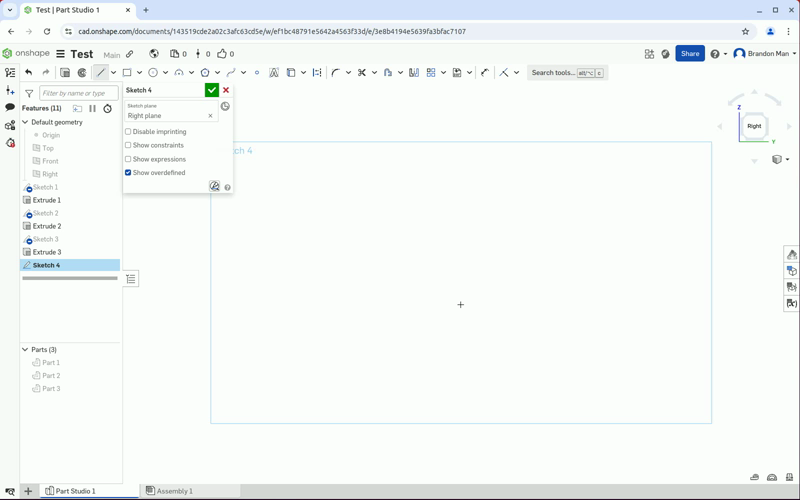
key_up(shift)
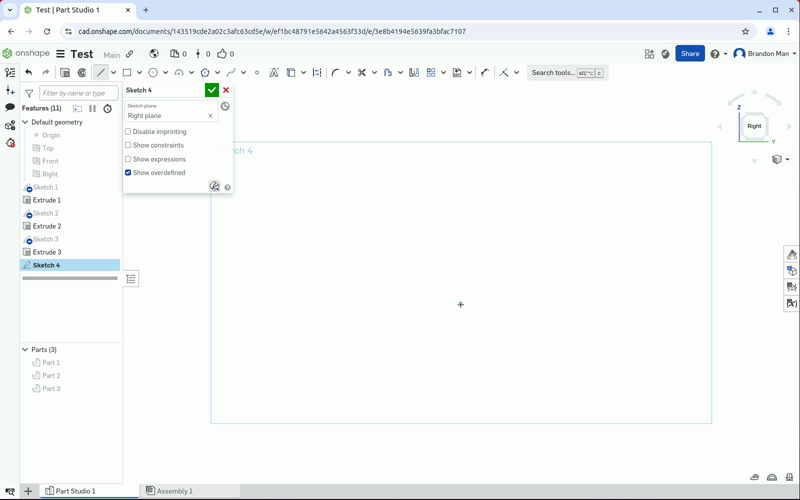
key_down(shift)
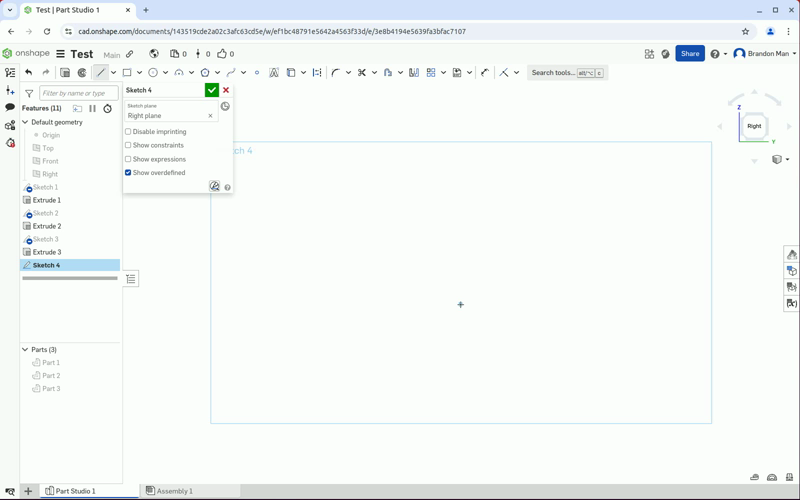
mouse_move(490, 304)
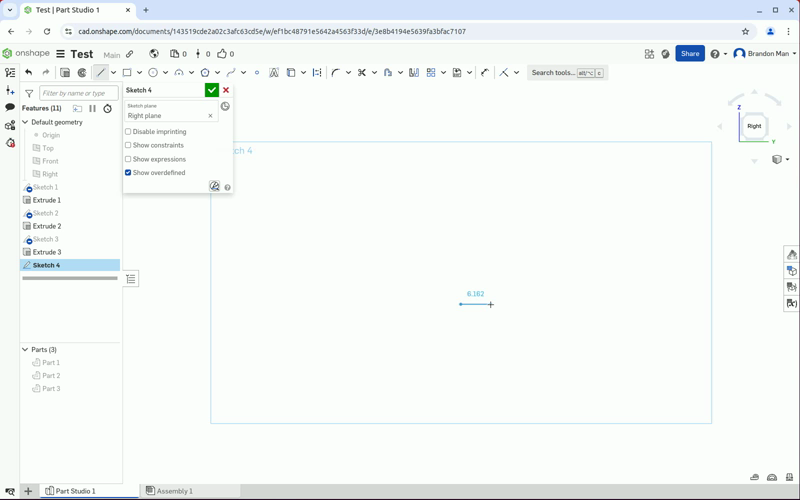
mouse_move(460, 292)
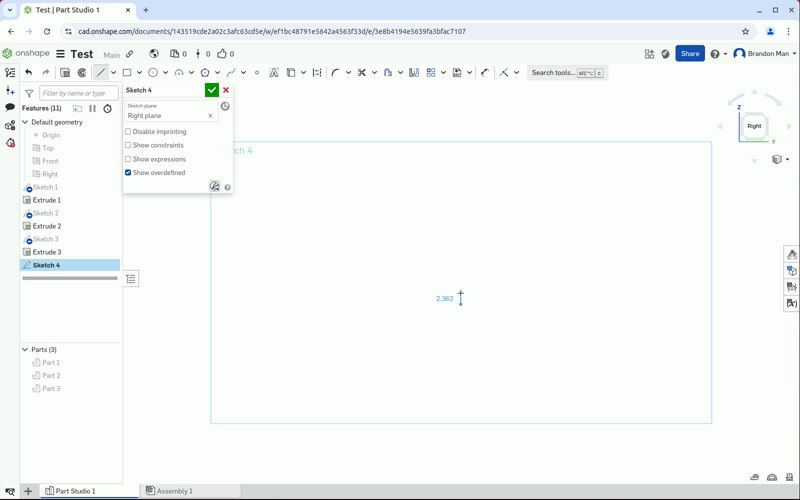
click(460, 292)
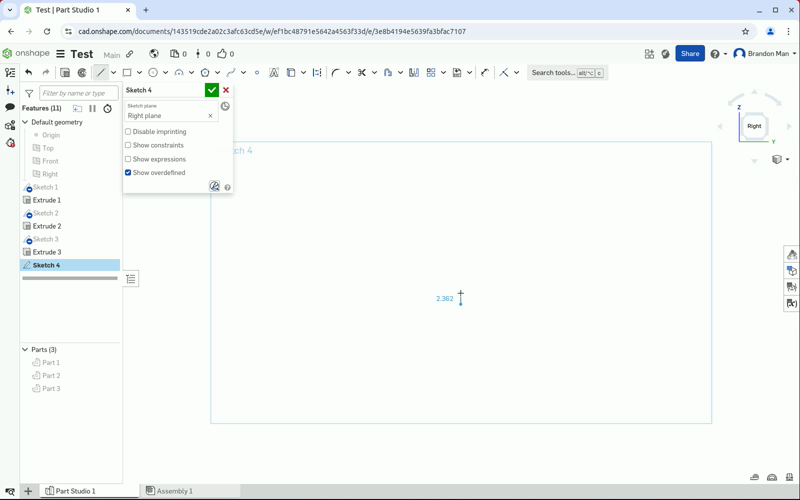
key_up(shift)
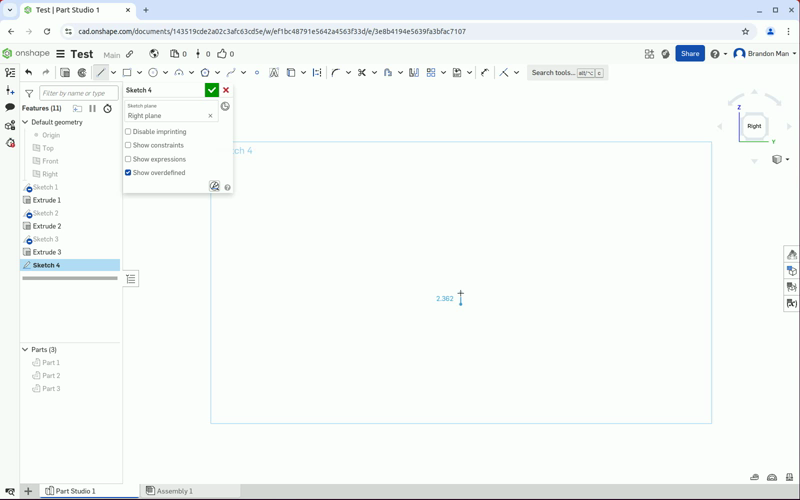
key(esc)
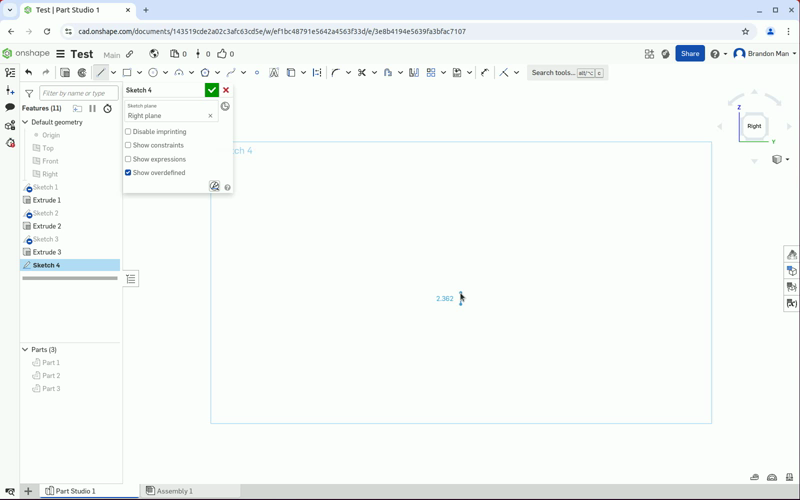
key(a)
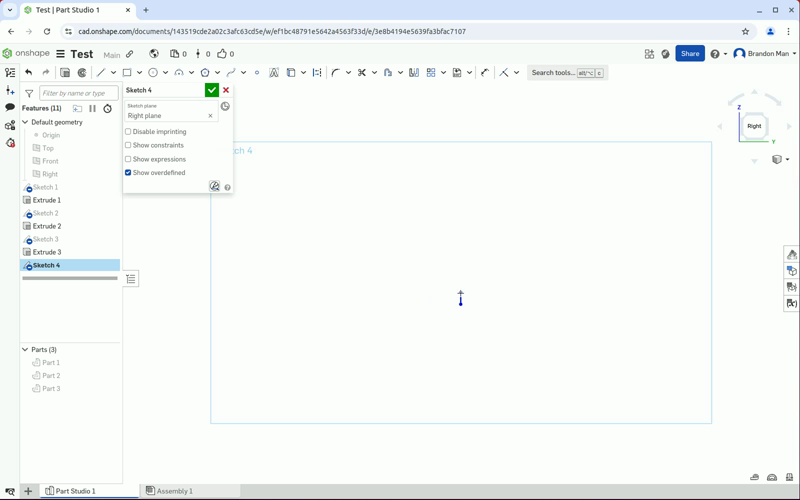
mouse_move(460, 292)
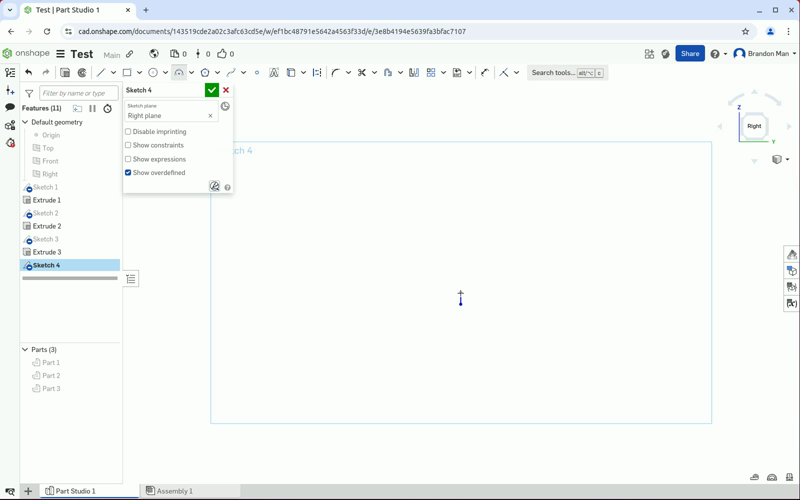
click(460, 292)
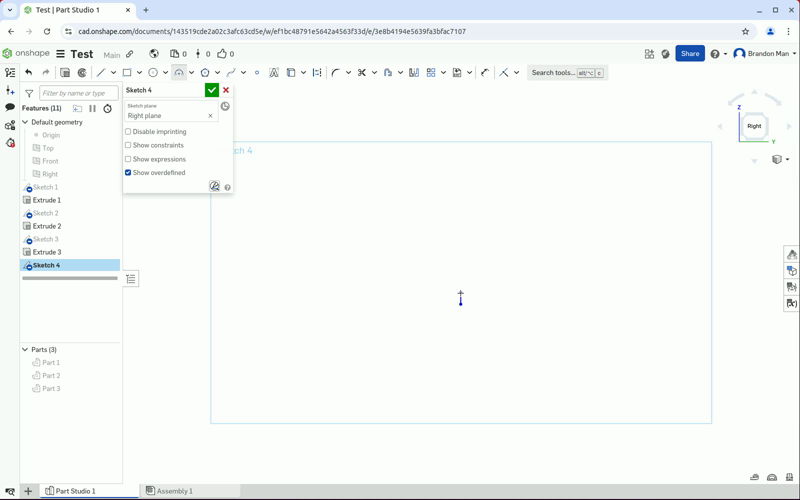
mouse_move(460, 304)
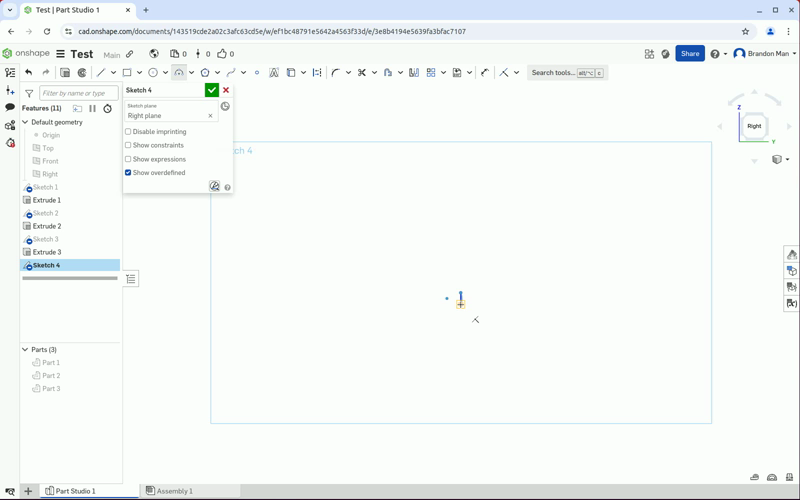
click(460, 304)
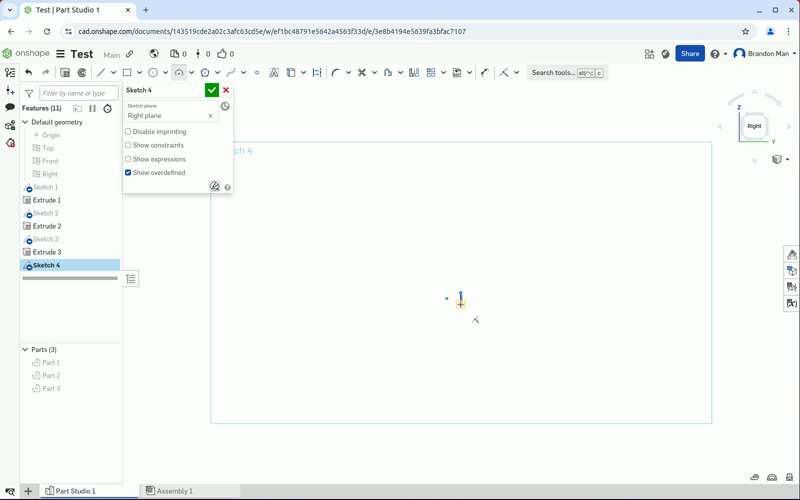
key_down(shift)
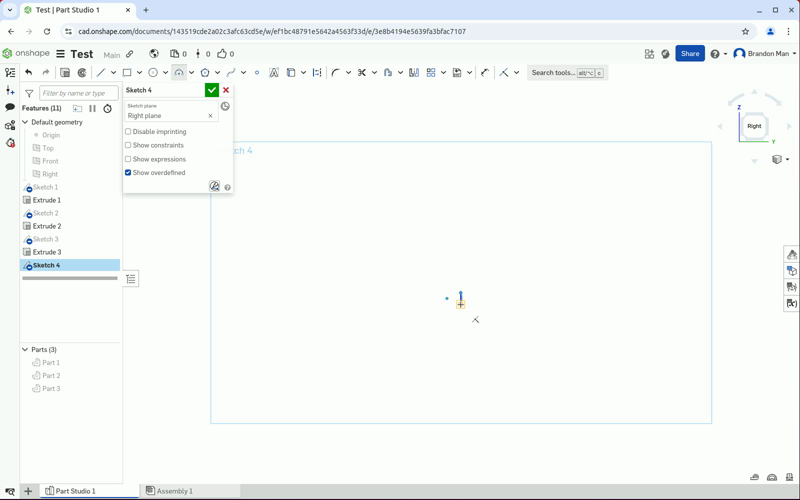
mouse_move(455, 298)
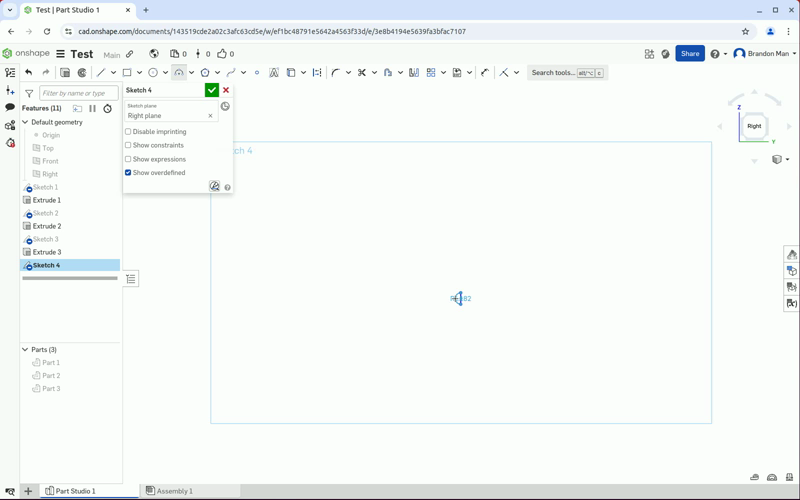
click(455, 298)
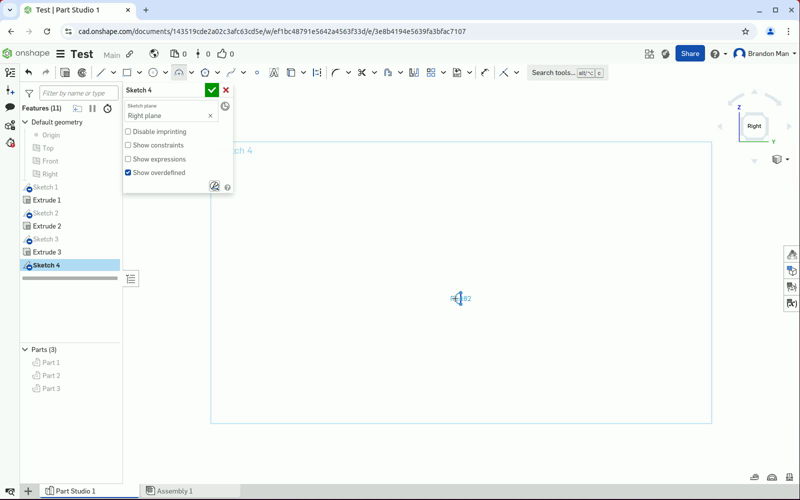
key_up(shift)
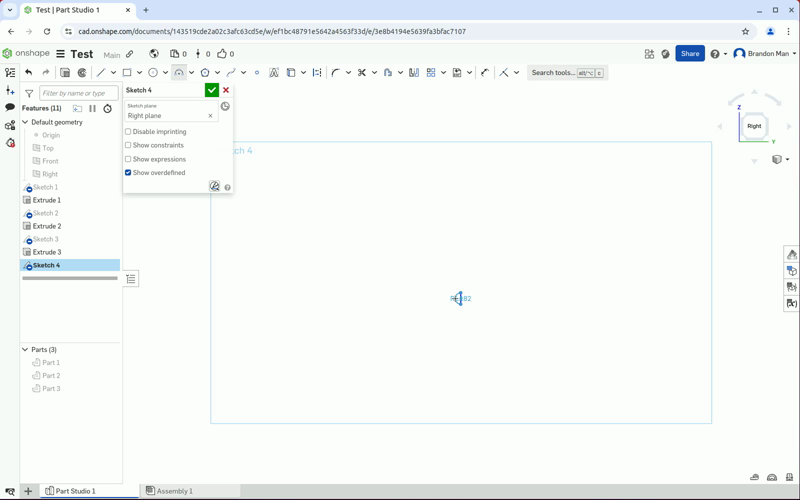
key(esc)
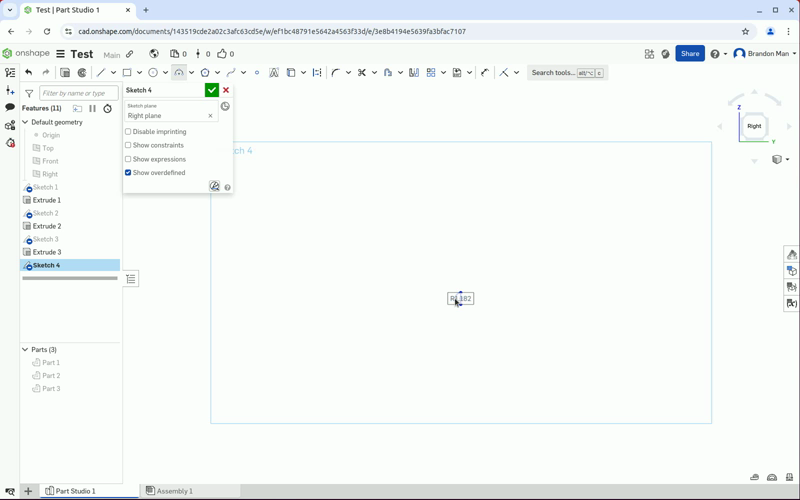
mouse_move(457, 303)
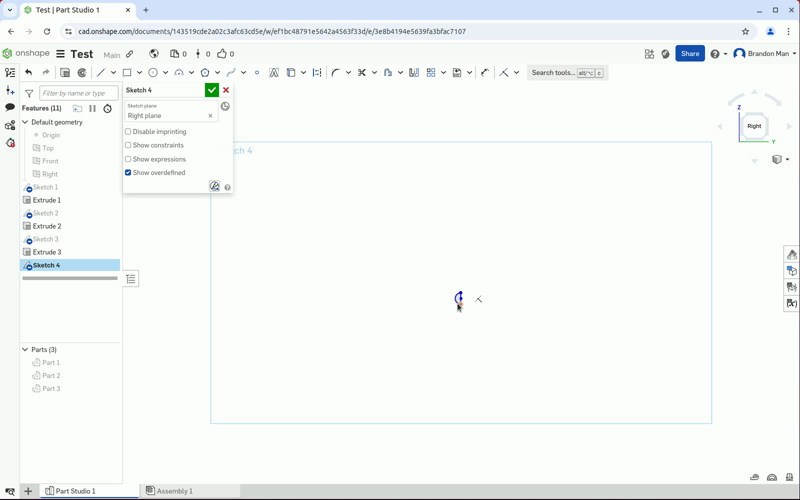
scroll(6)
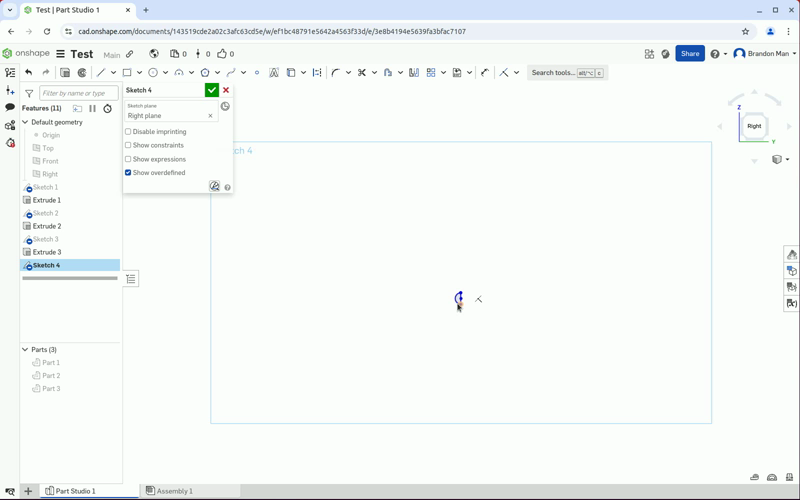
scroll(6)
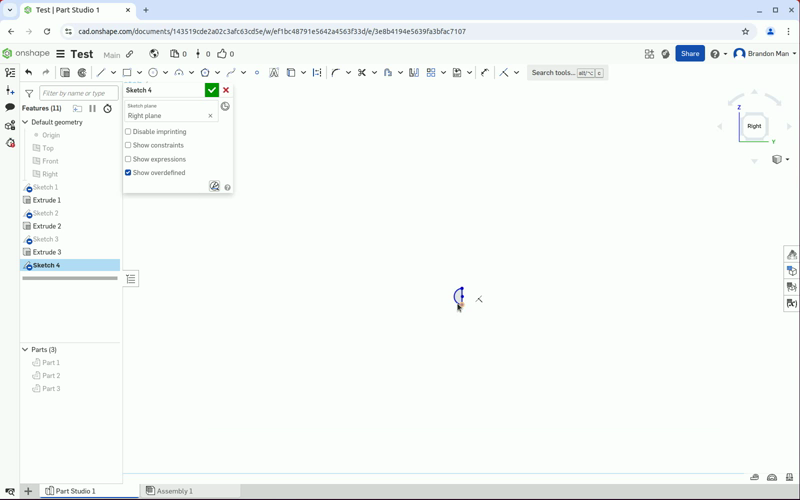
scroll(6)
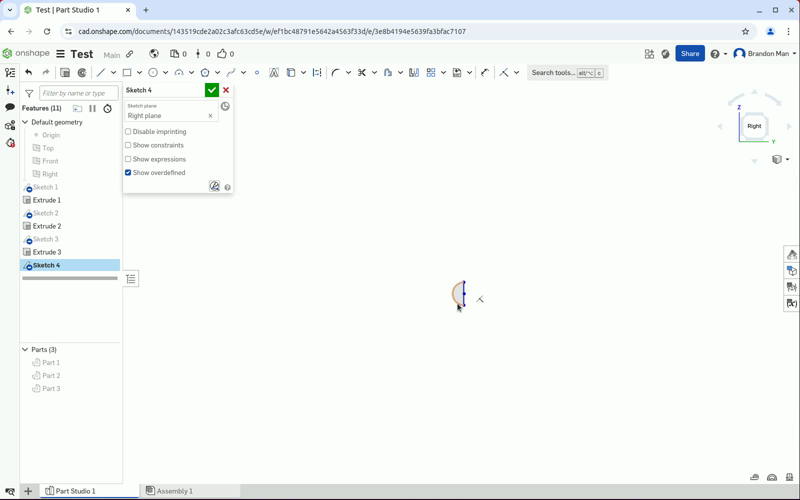
scroll(6)
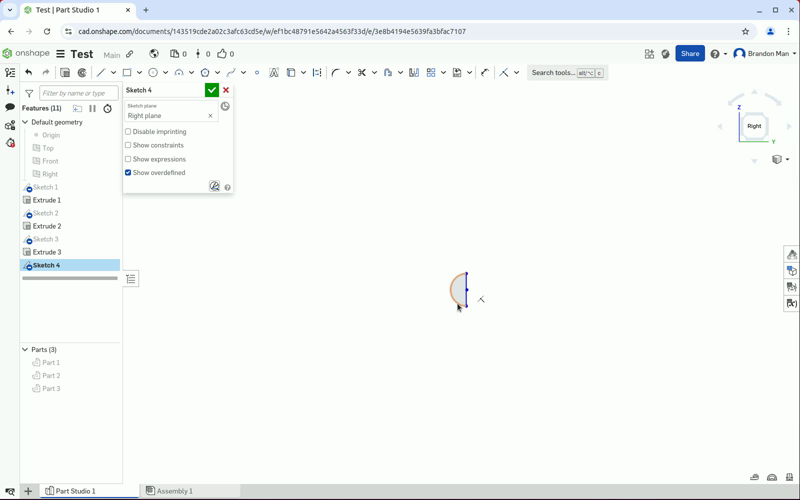
scroll(6)
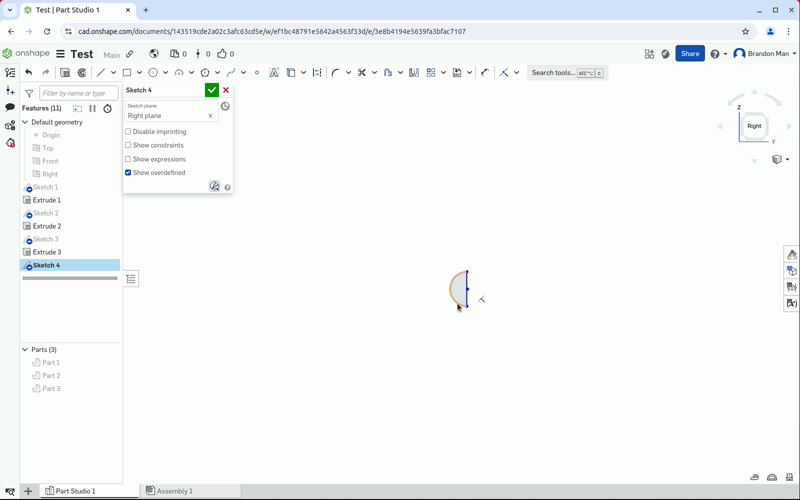
scroll(6)
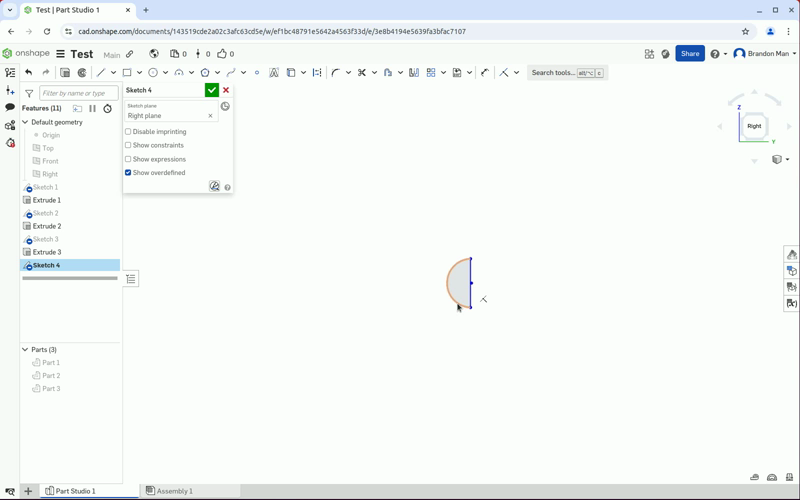
scroll(6)
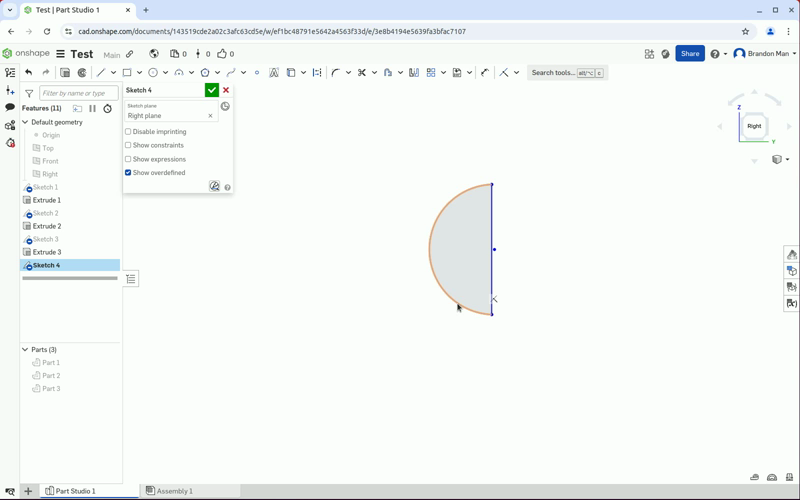
click(457, 303)
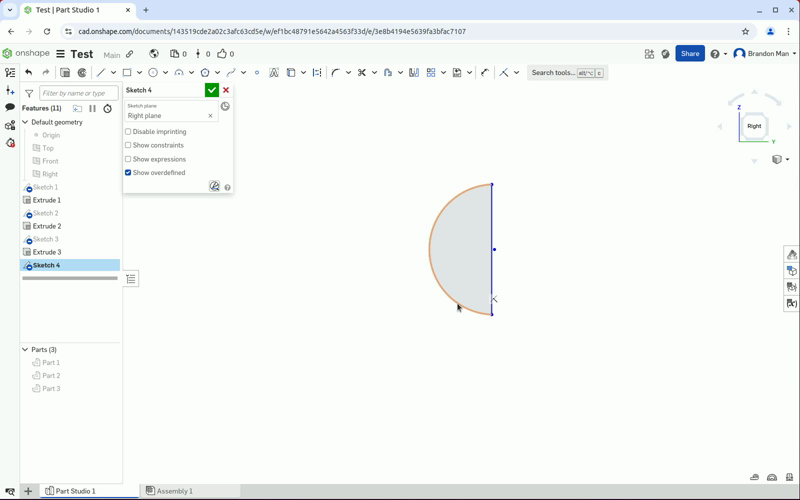
scroll(-6)
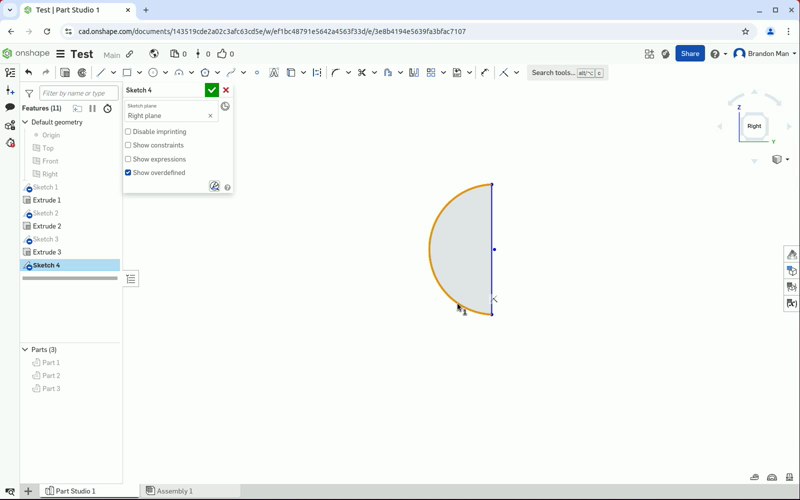
scroll(-6)
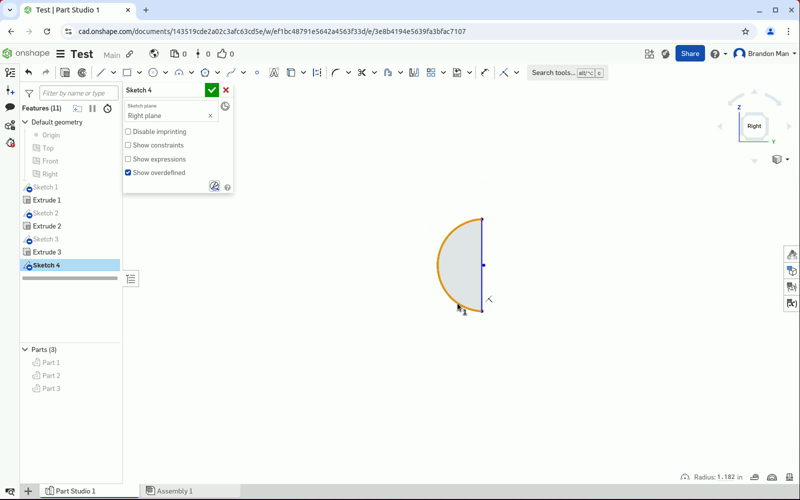
scroll(-6)
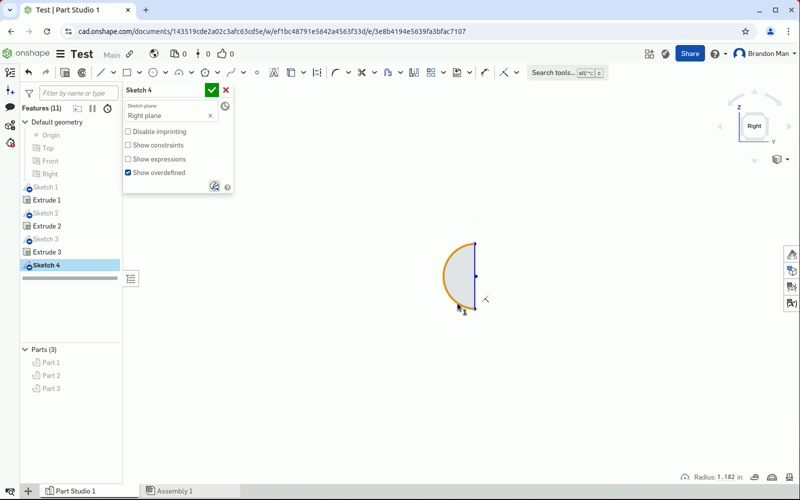
scroll(-6)
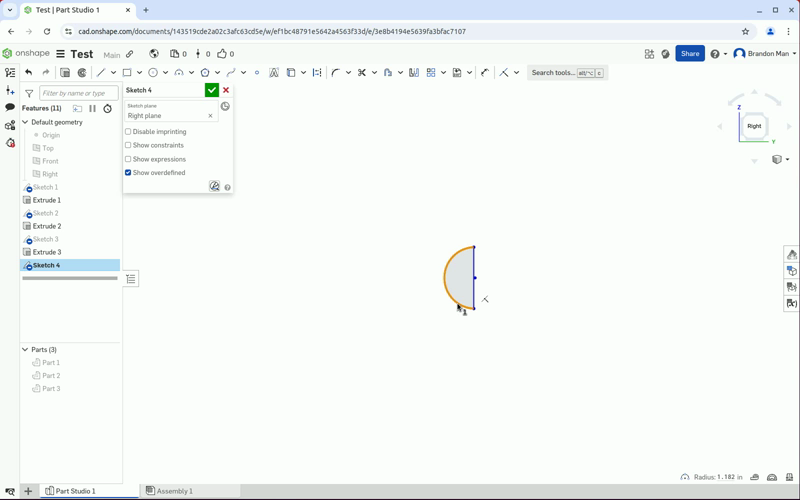
scroll(-6)
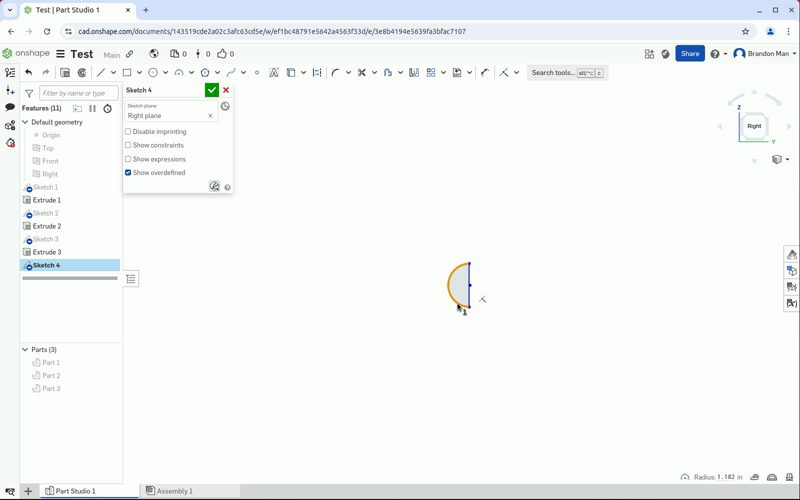
scroll(-6)
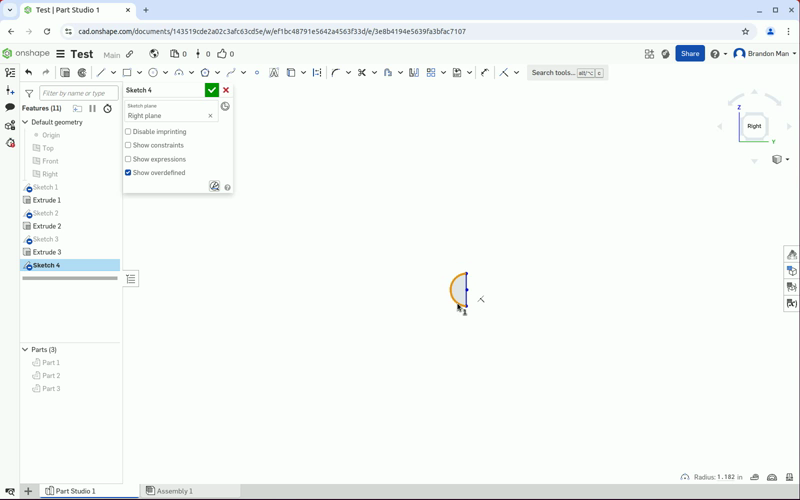
scroll(-6)
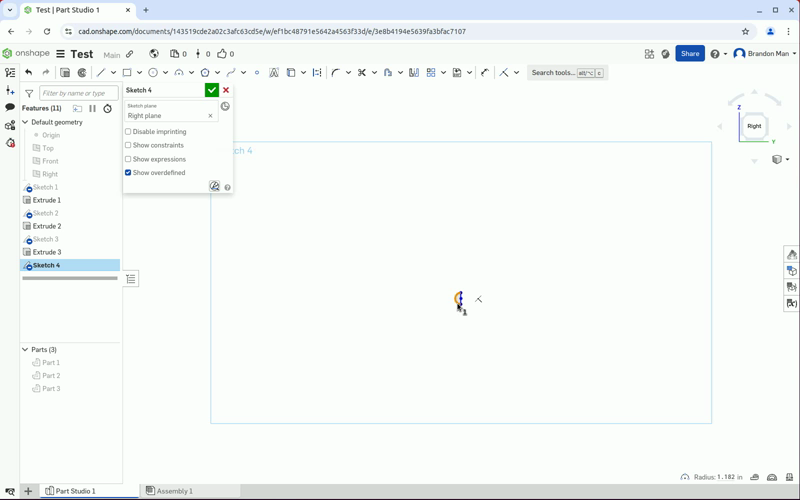
mouse_move(73, 352)
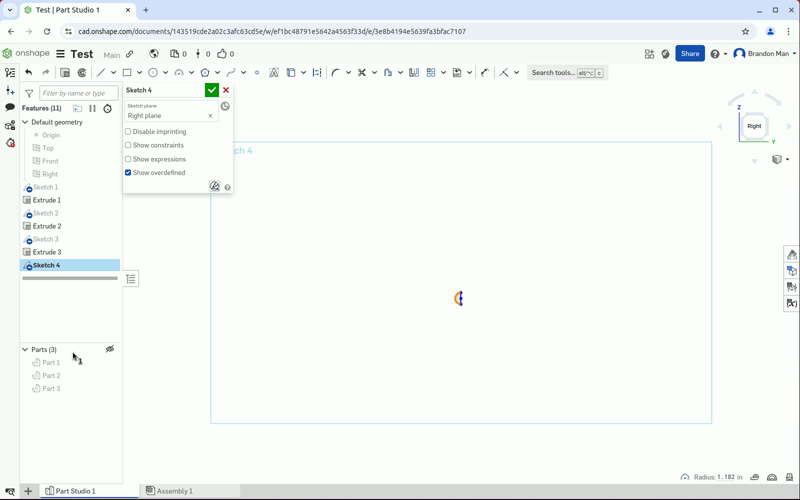
key(shift+y)
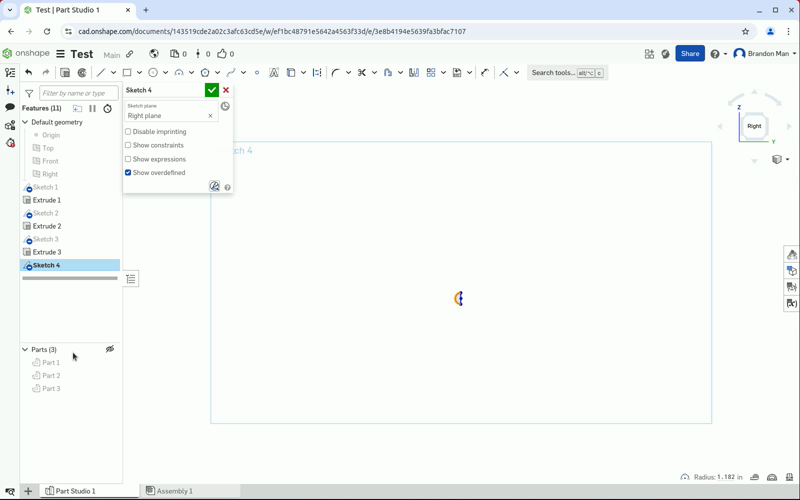
key(shift+e)
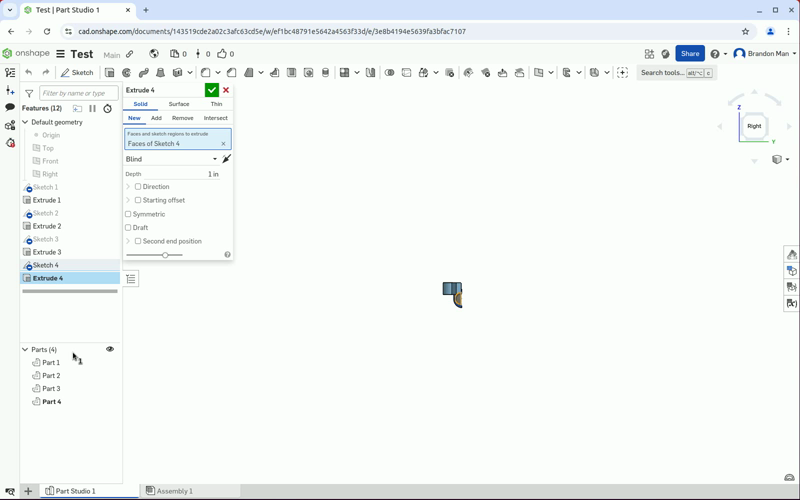
mouse_move(143, 106)
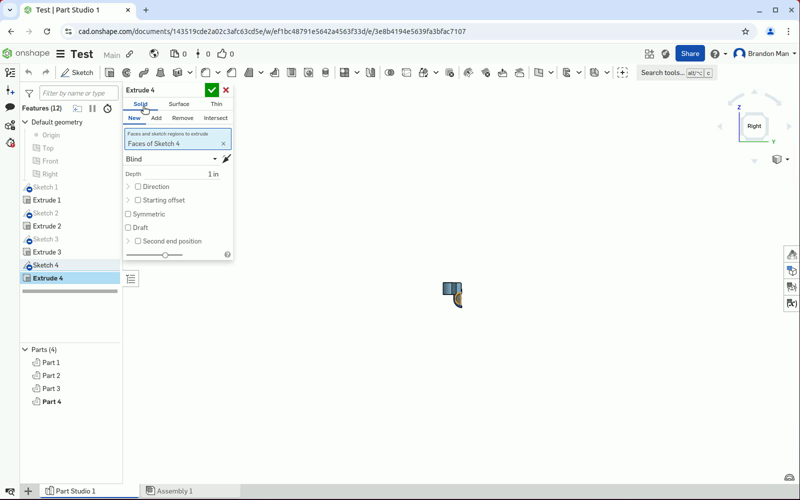
click(143, 106)
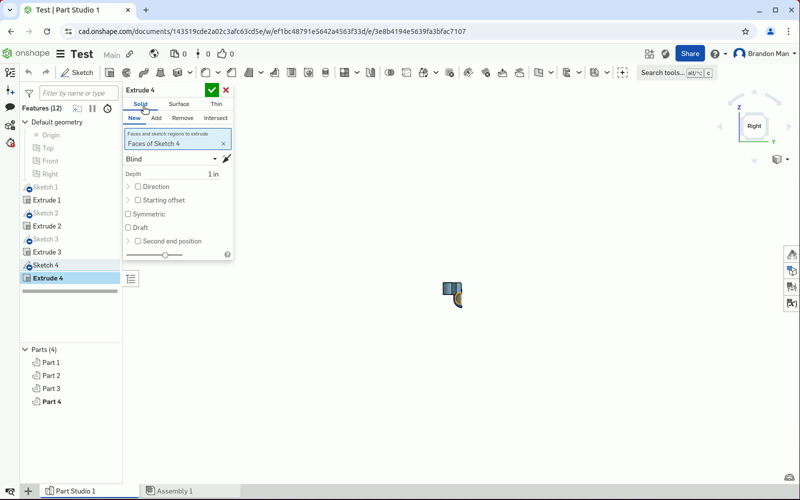
mouse_move(186, 120)
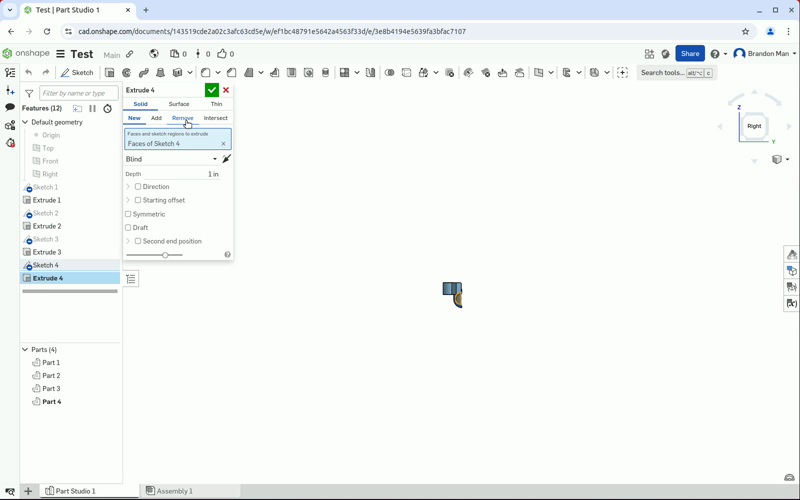
click(186, 120)
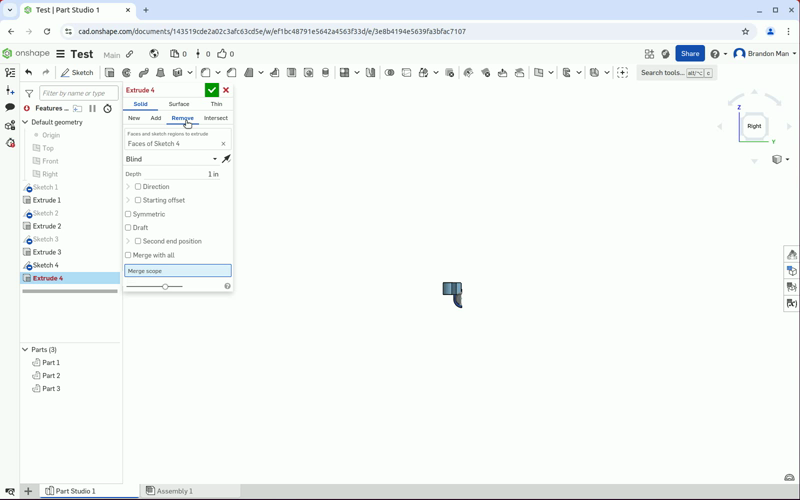
key(tab, 4)
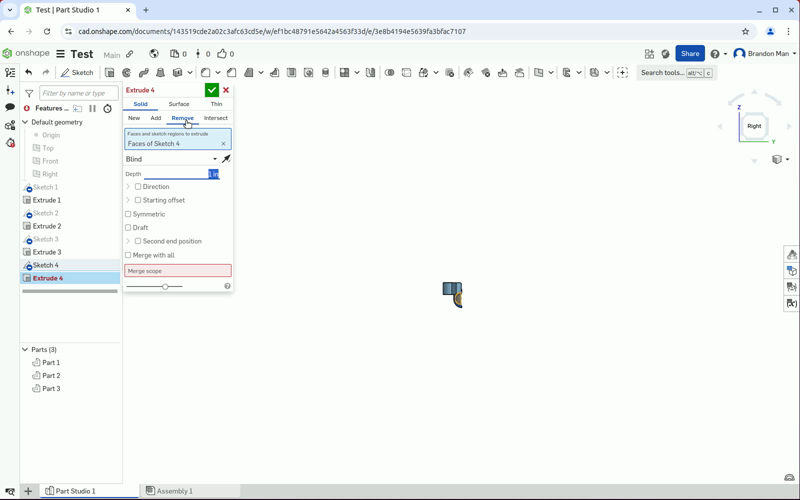
text(6.018)
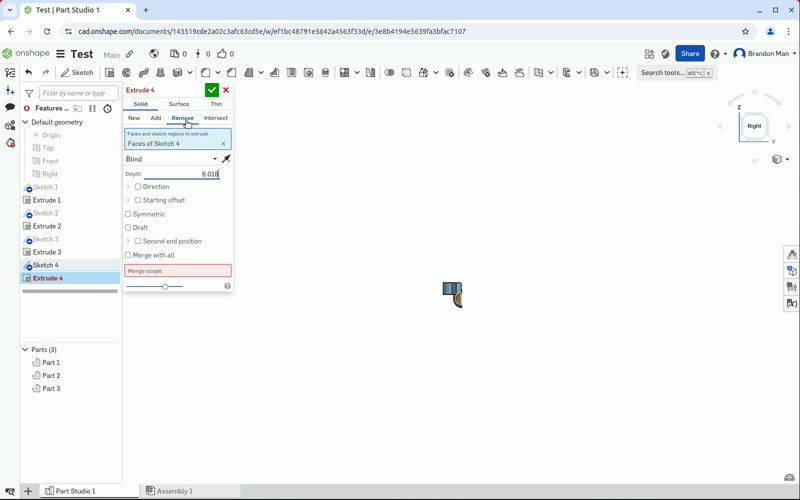
key(tab, 6)
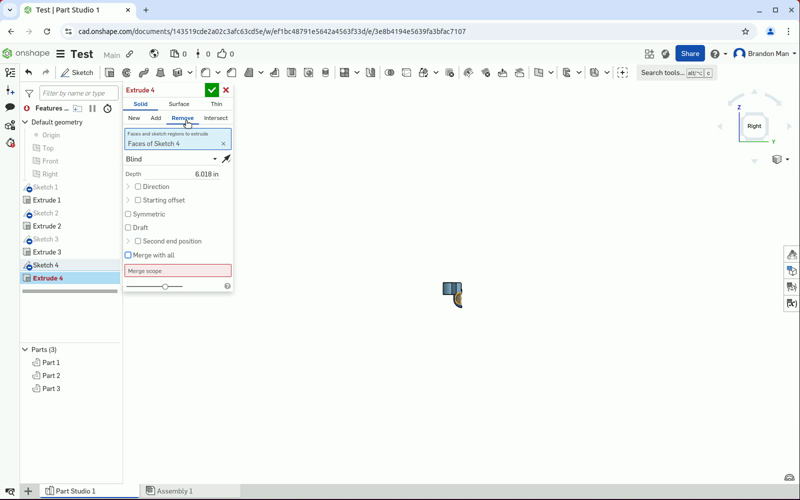
key(space)
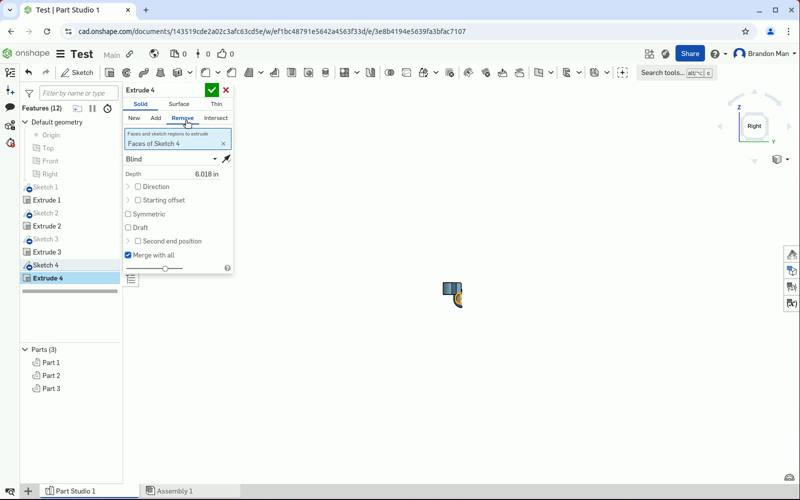
key(enter)
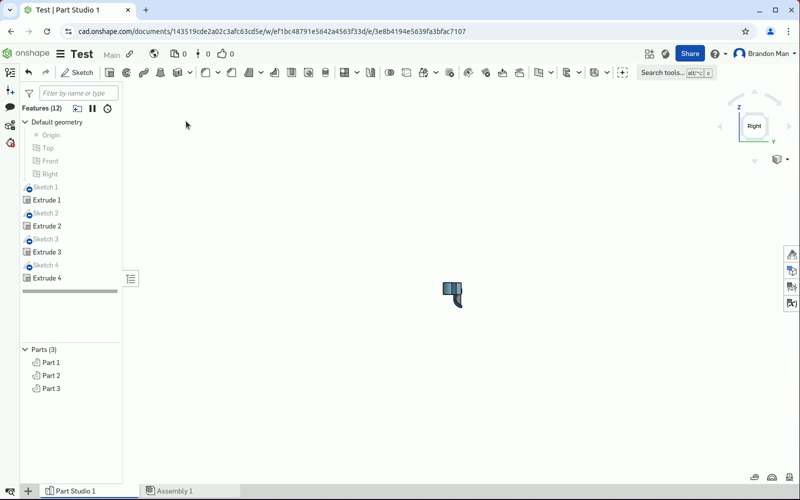
key(shift+h)
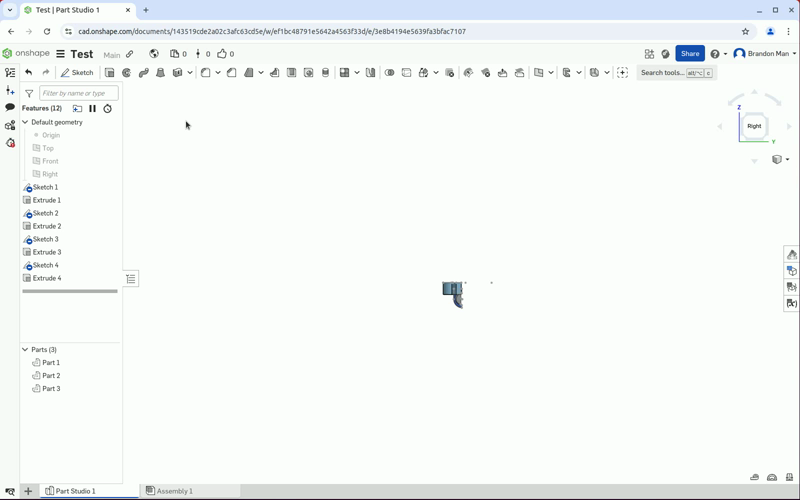
key(shift+h)
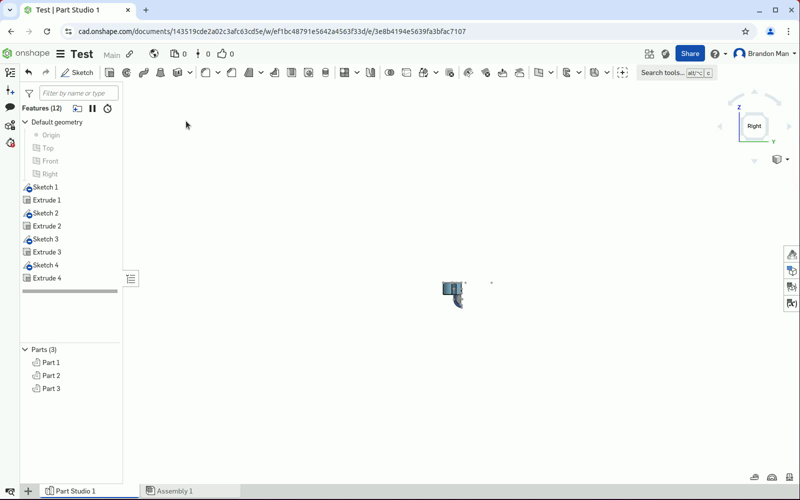
key(shift+7)
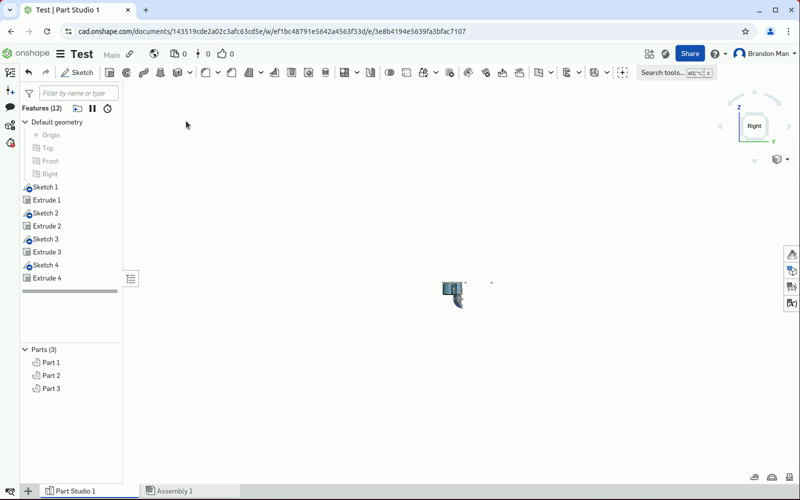
key(right, 2)
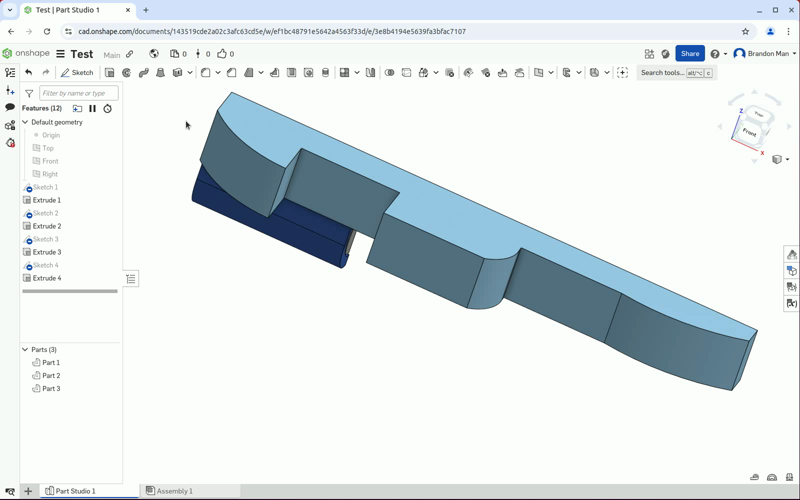
key(down, 2)
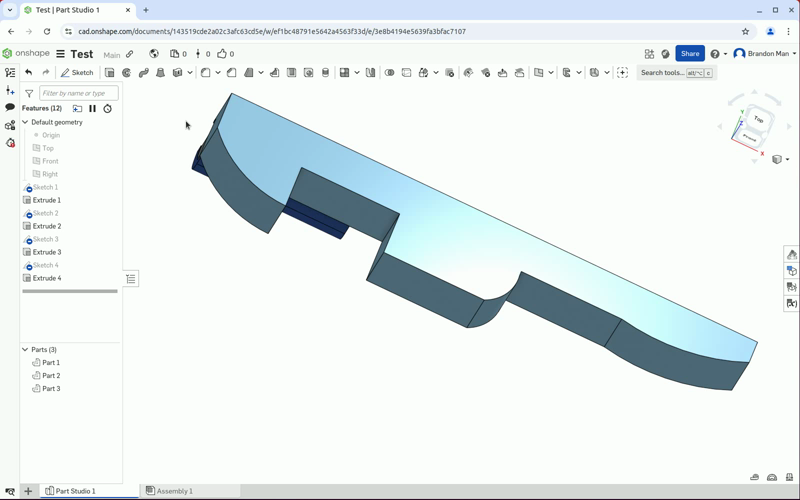
key(up, 2)
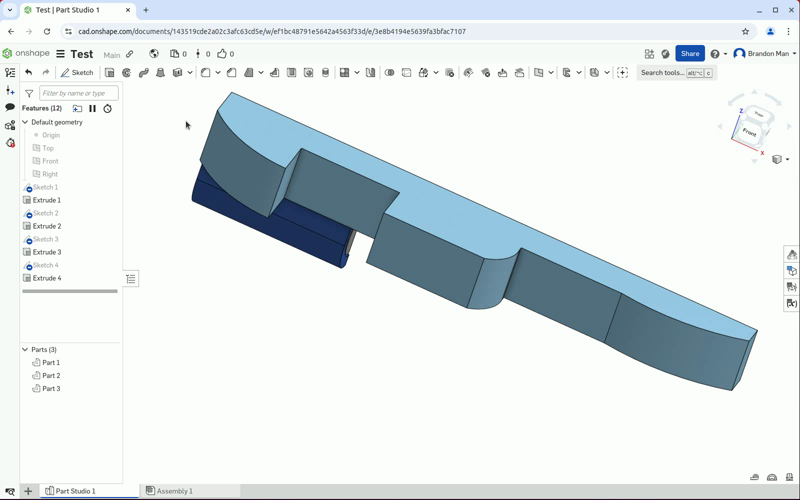
key(left, 2)
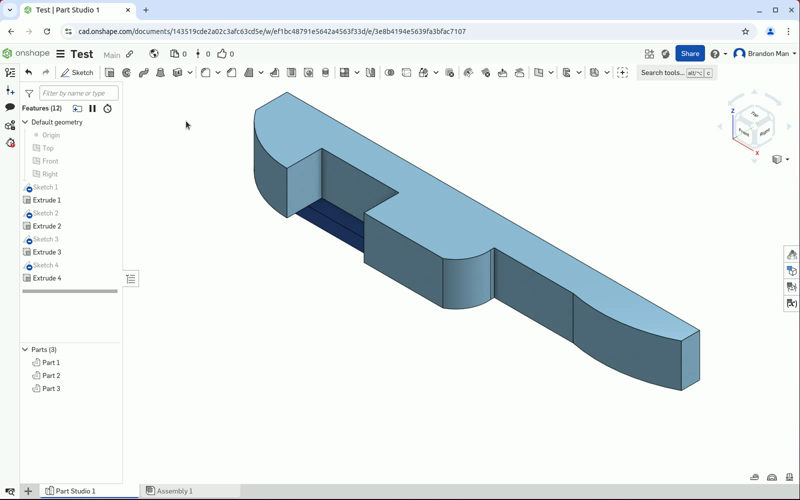
mouse_move(73, 189)
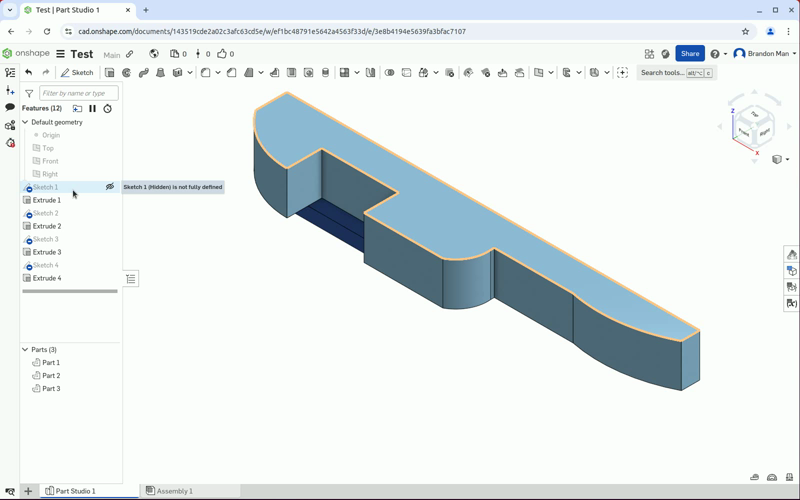
click(73, 189)